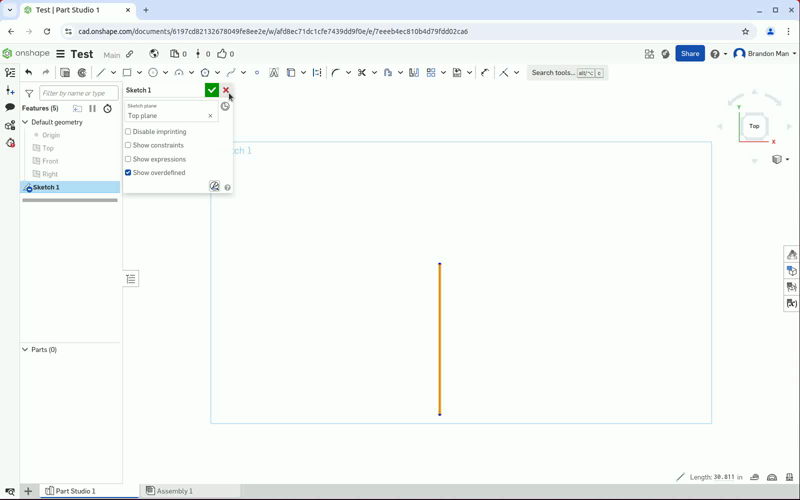
key(shift+h)
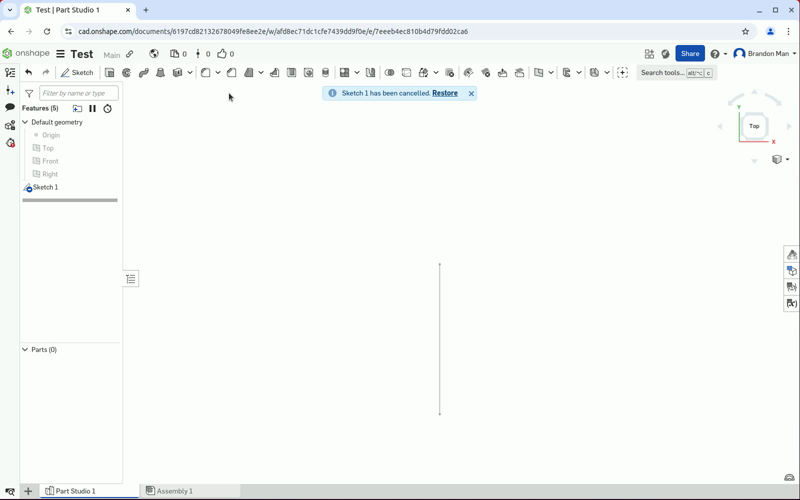
mouse_move(73, 352)
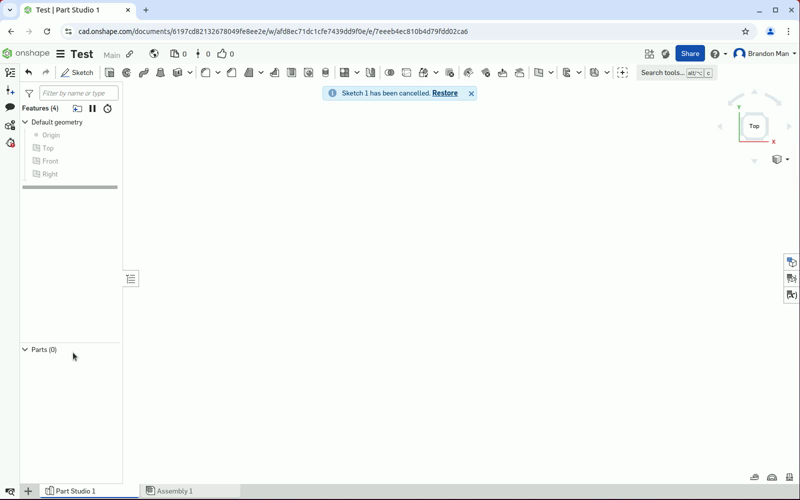
key(y)
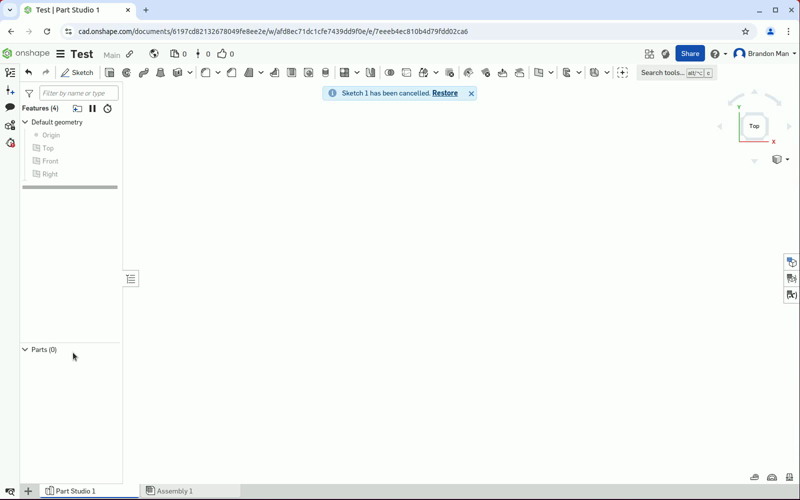
key(shift+p)
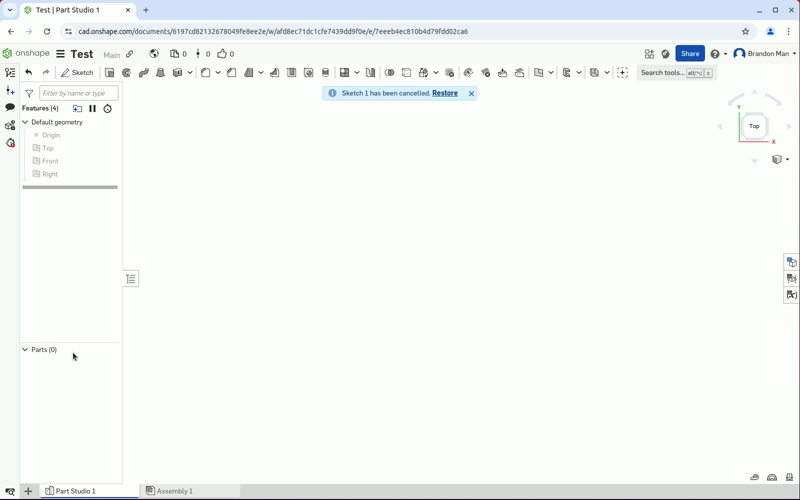
key(space)
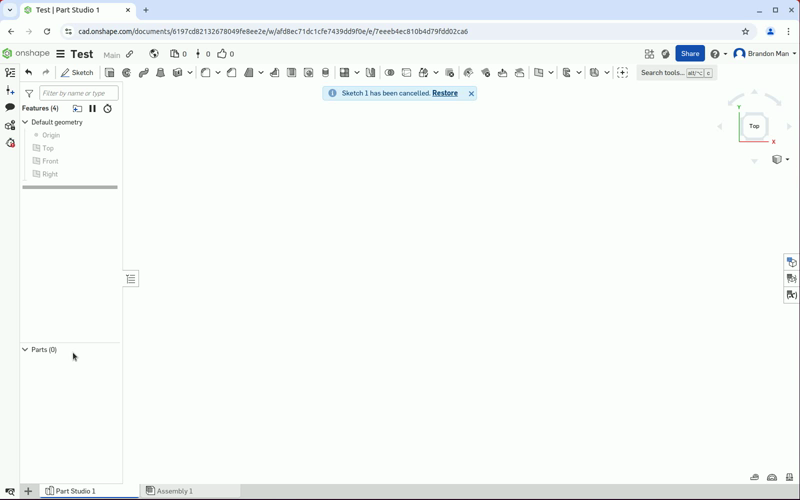
key_down(shift)
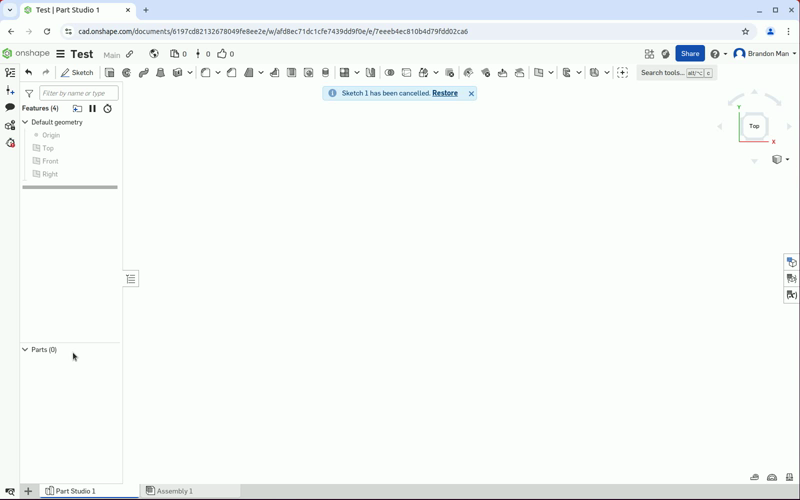
key(up)
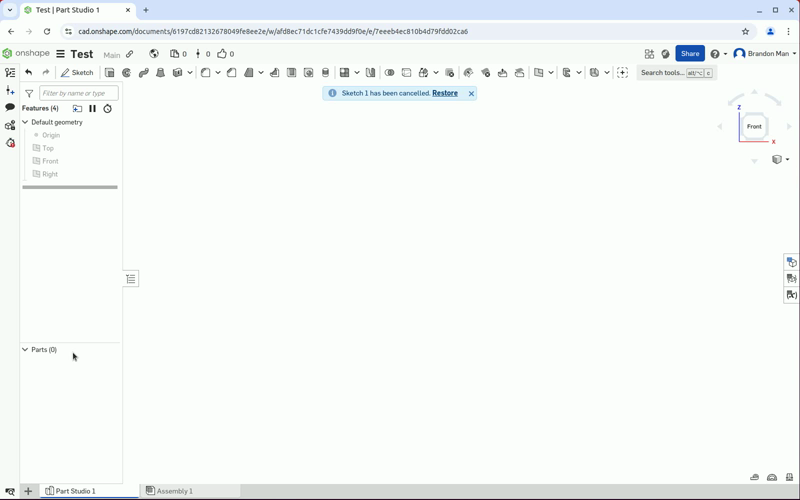
key_up(shift)
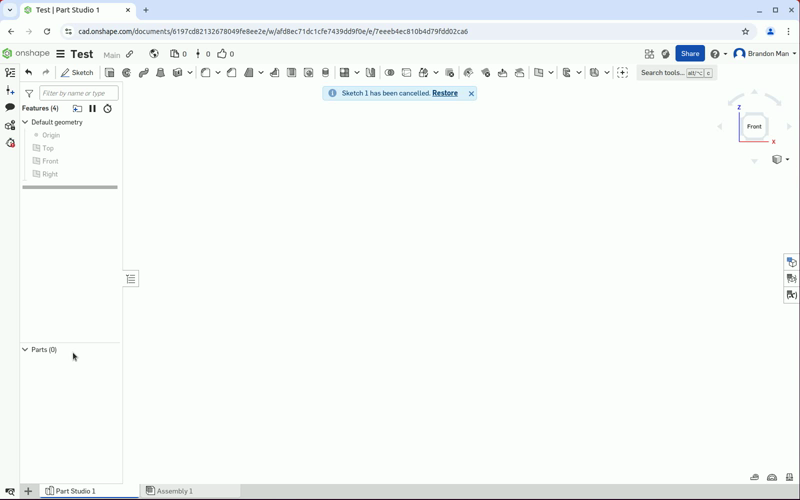
mouse_move(73, 352)
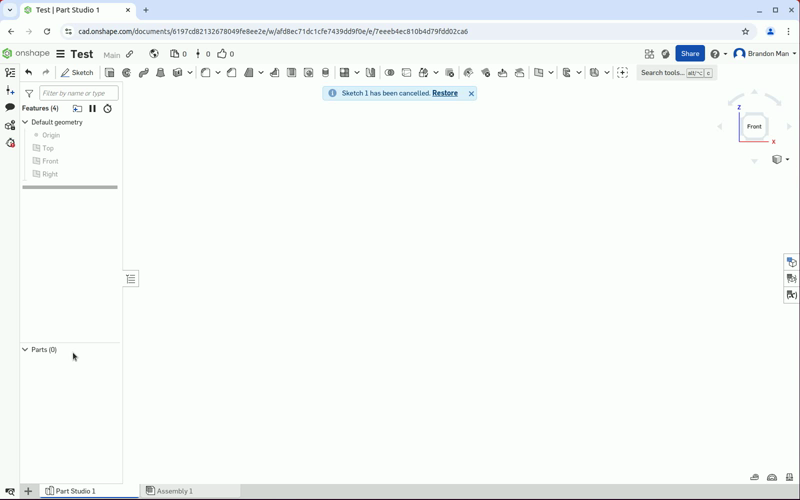
key(shift+y)
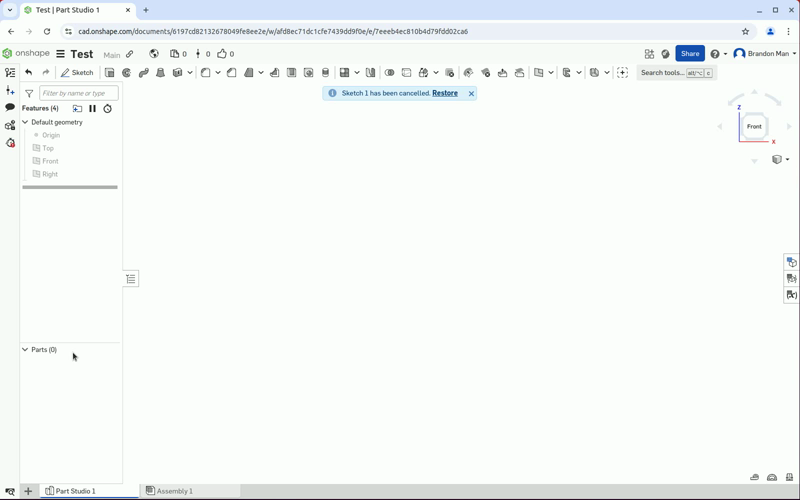
key(shift+s)
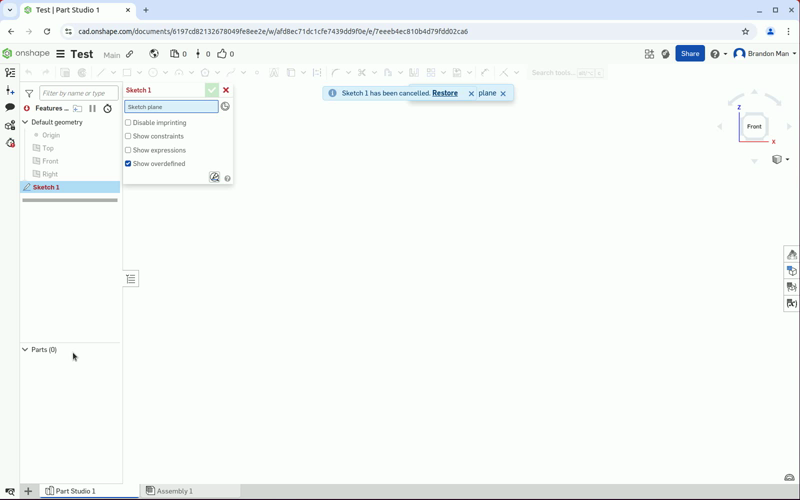
mouse_move(73, 163)
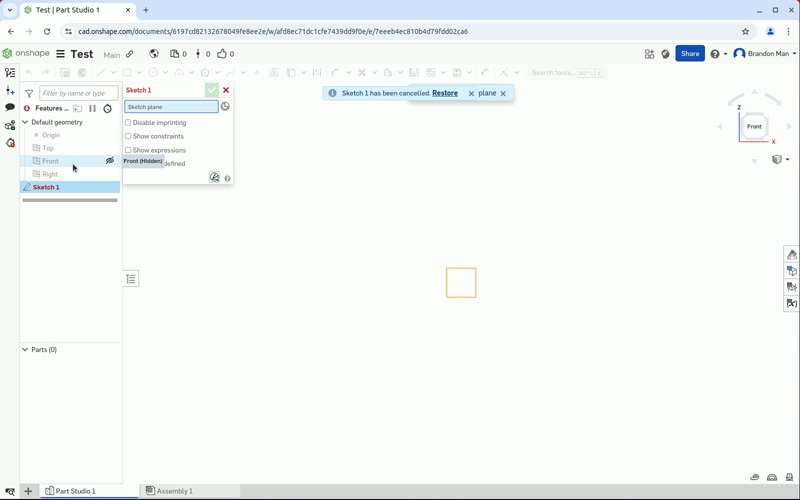
click(73, 163)
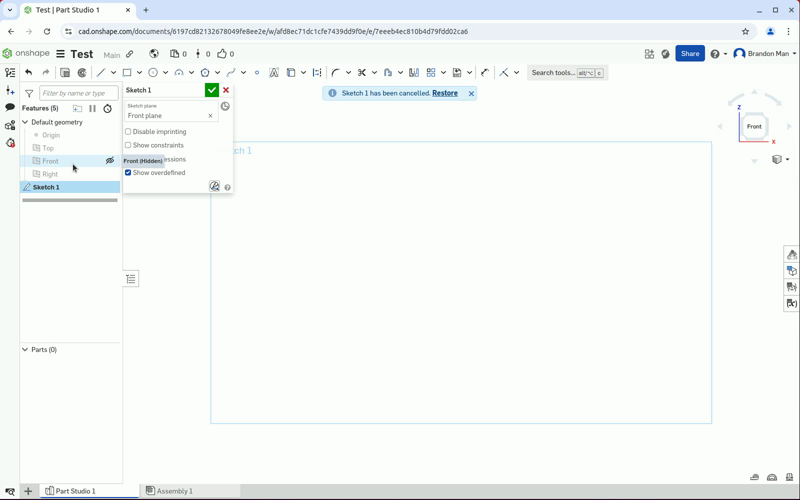
mouse_move(73, 352)
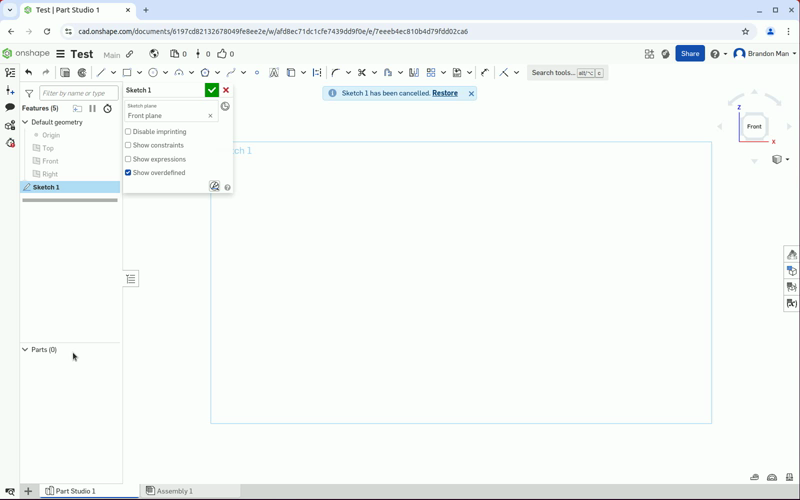
key(y)
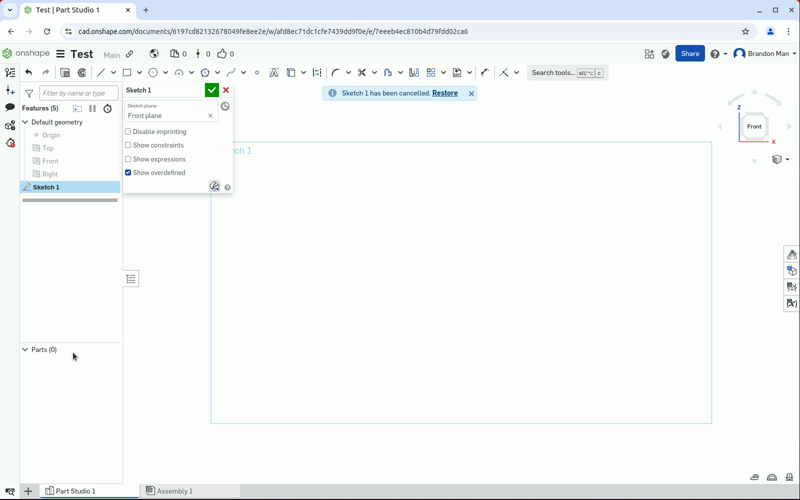
key(l)
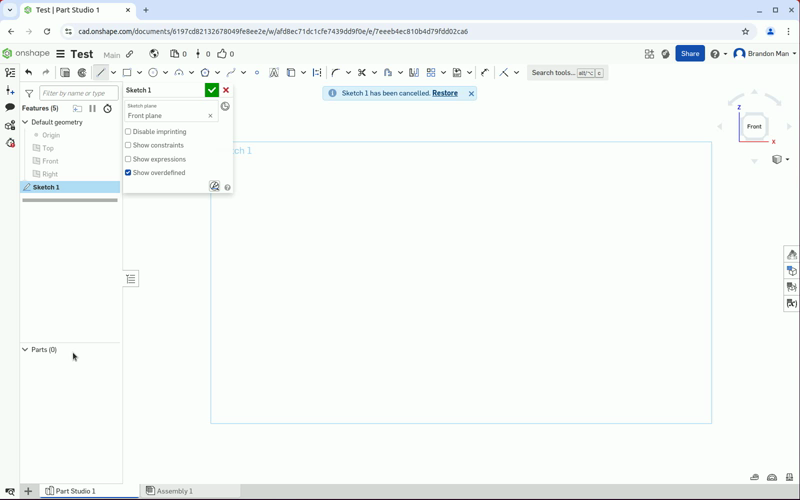
key_down(shift)
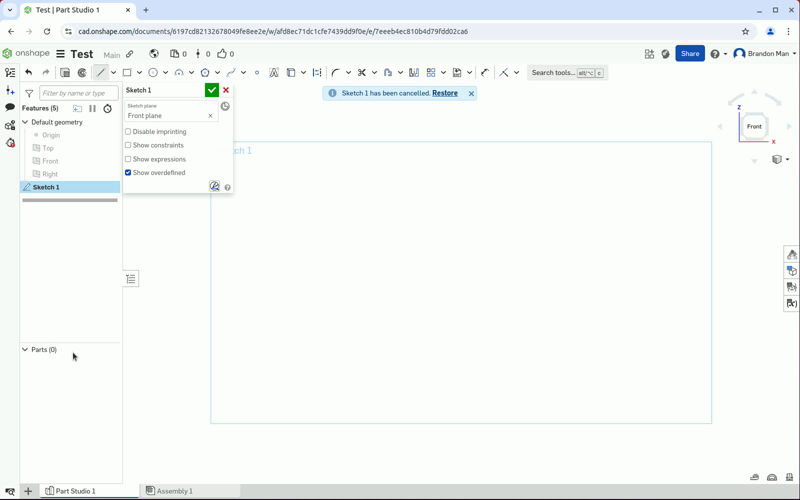
mouse_move(403, 237)
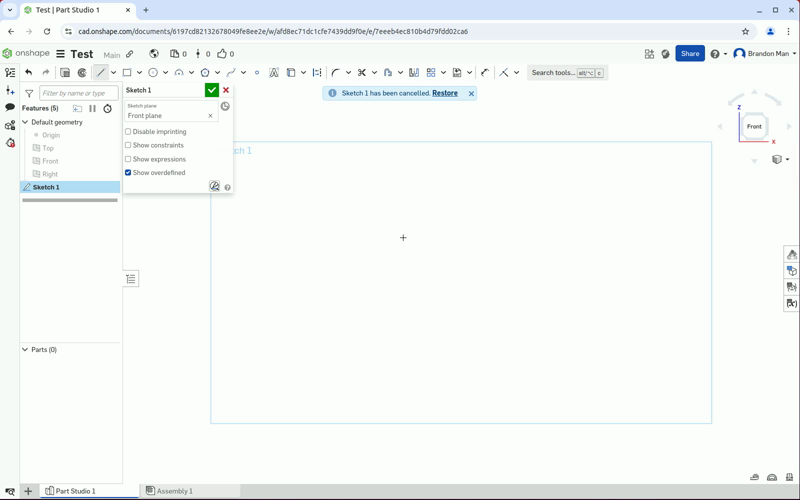
click(403, 237)
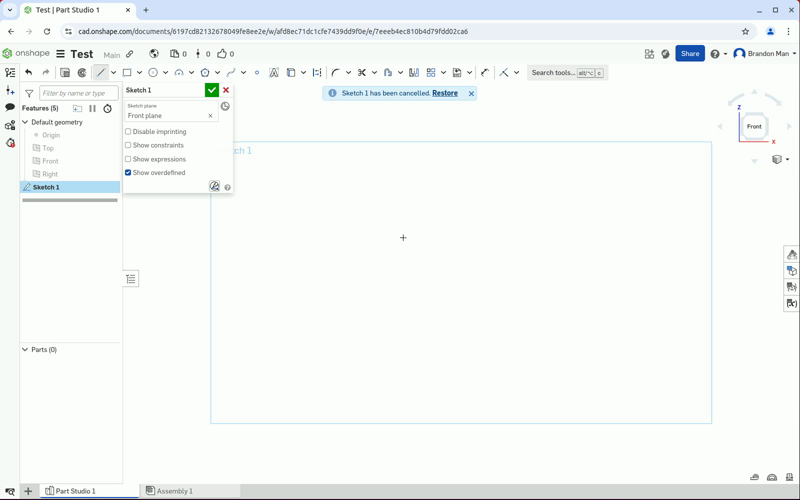
key_up(shift)
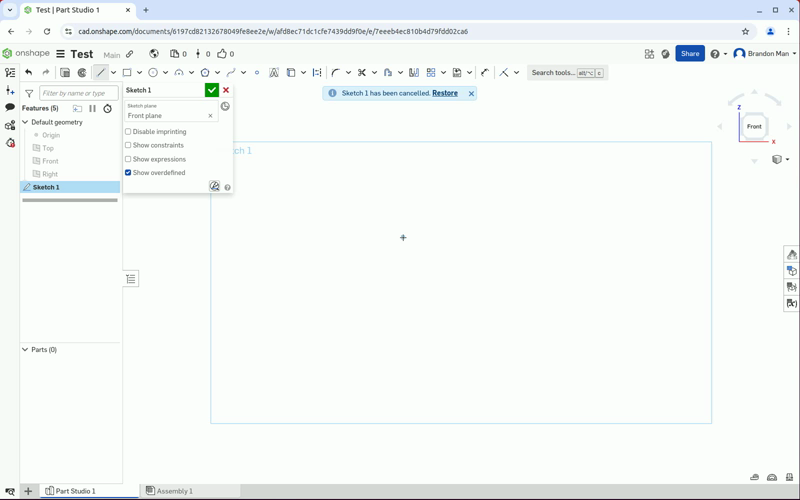
key_down(shift)
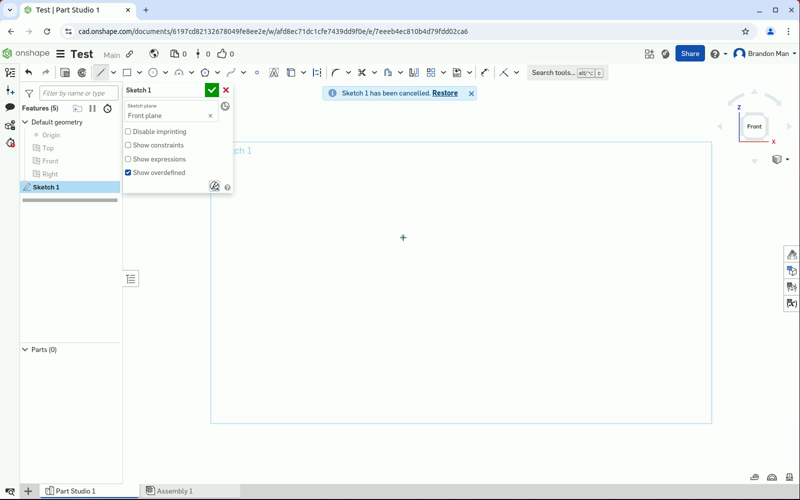
mouse_move(433, 237)
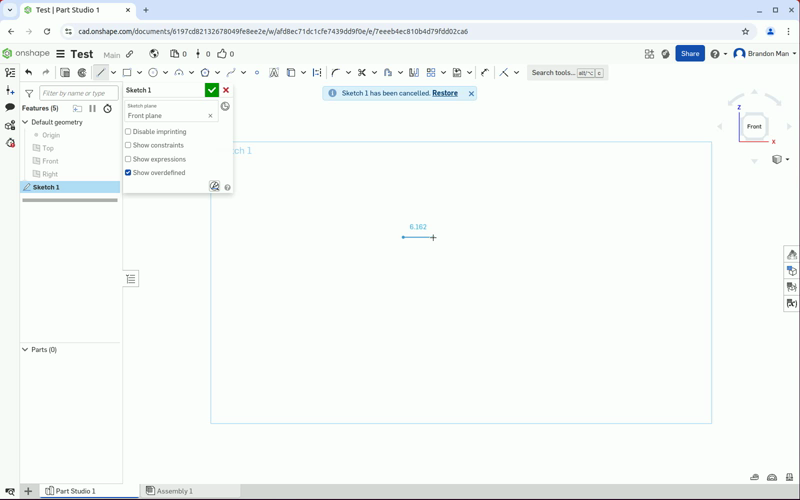
mouse_move(417, 249)
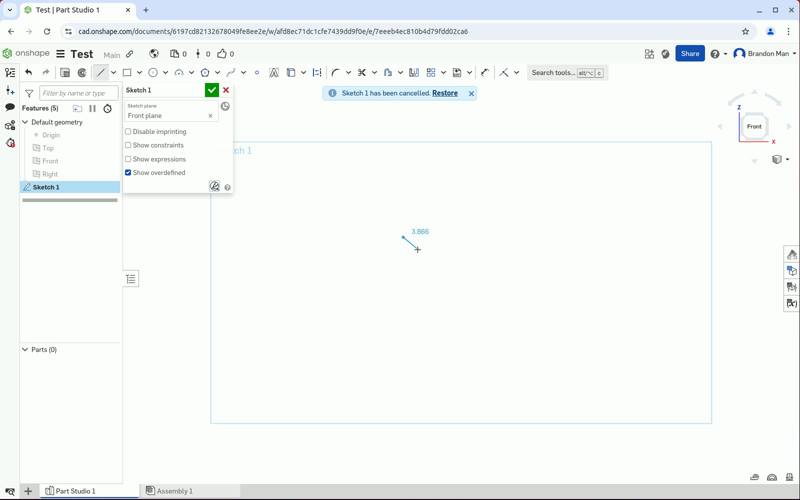
click(417, 249)
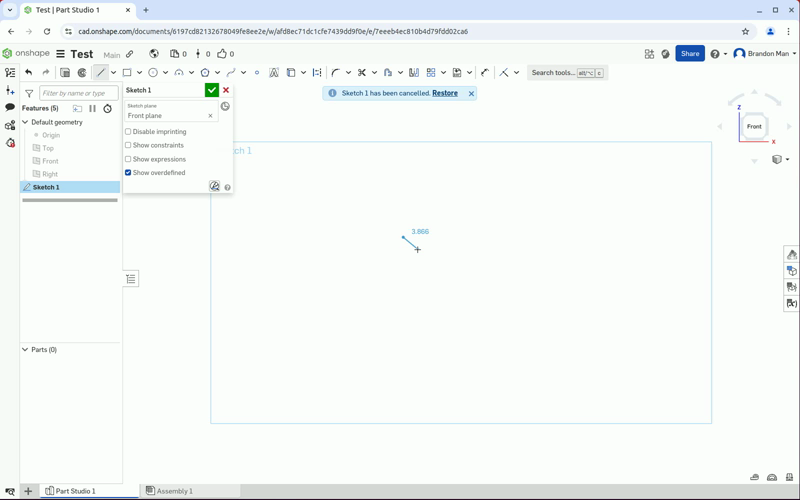
key_up(shift)
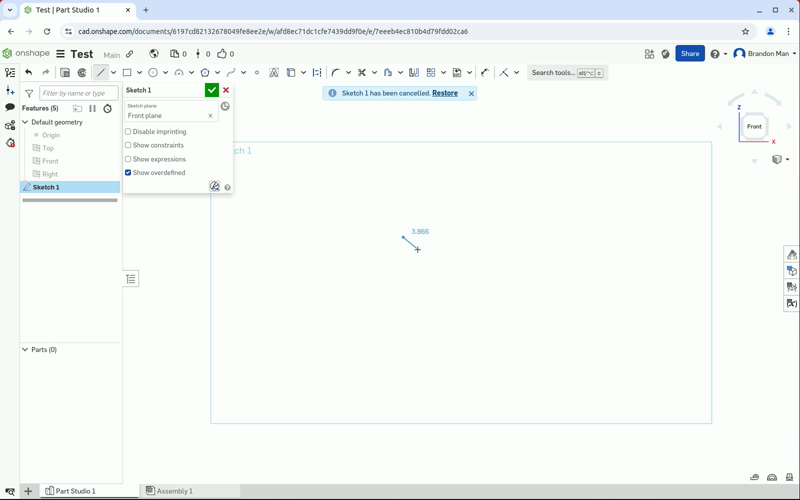
key_down(shift)
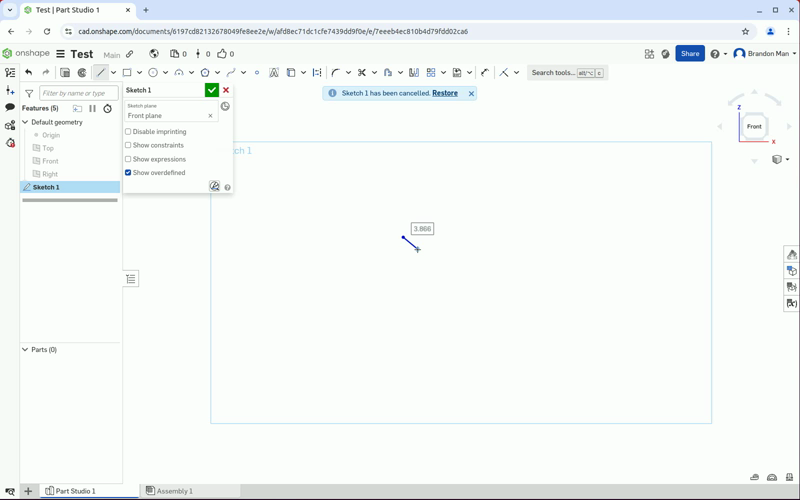
mouse_move(447, 249)
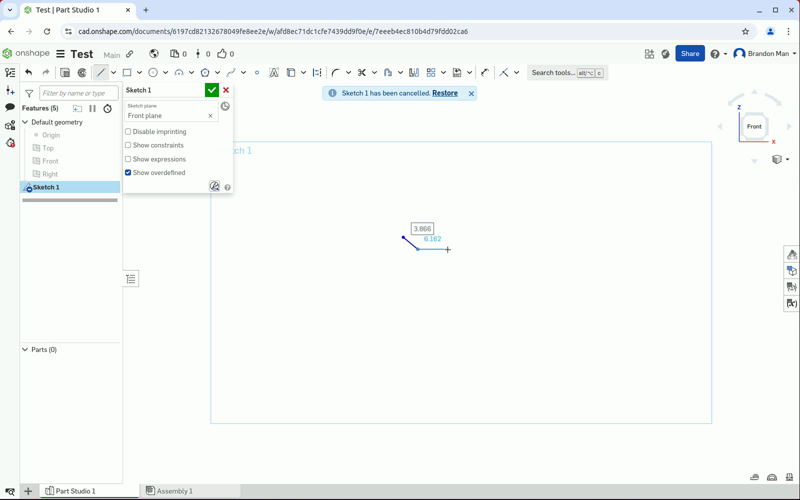
mouse_move(426, 264)
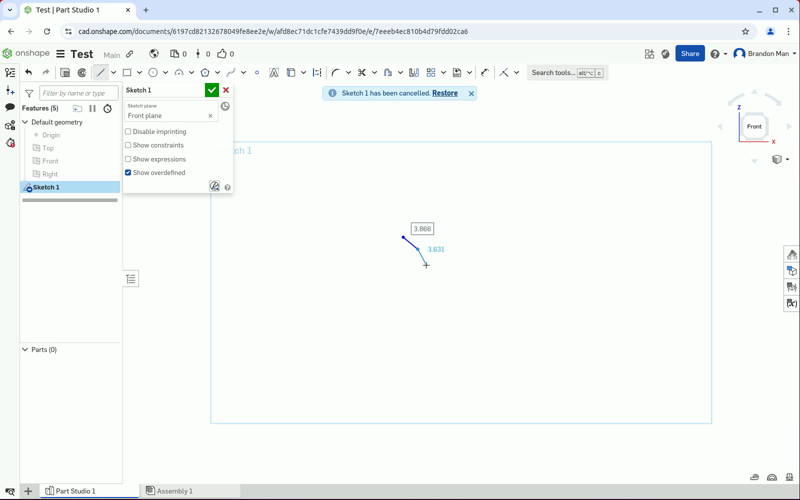
click(426, 264)
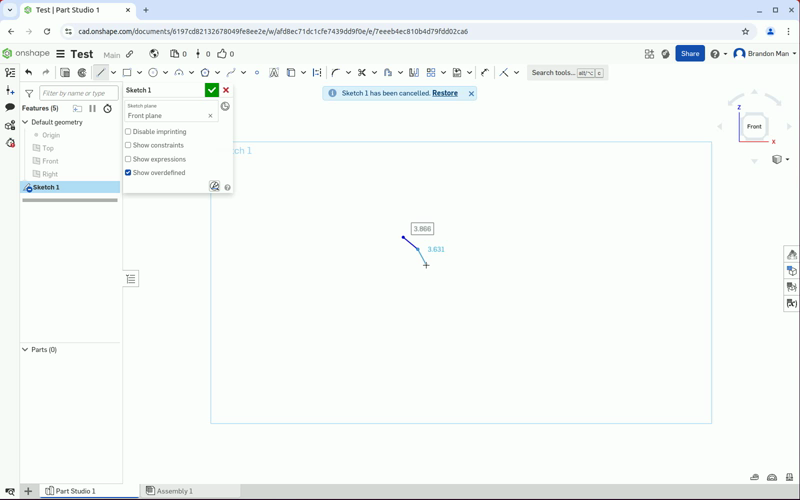
key_up(shift)
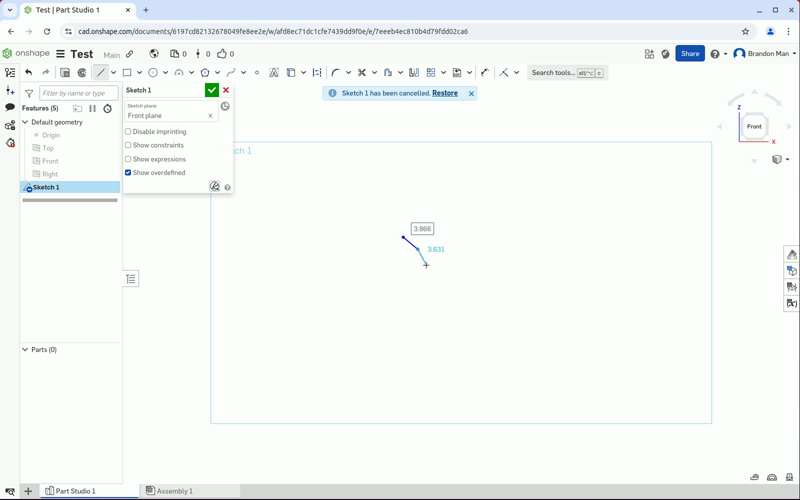
key_down(shift)
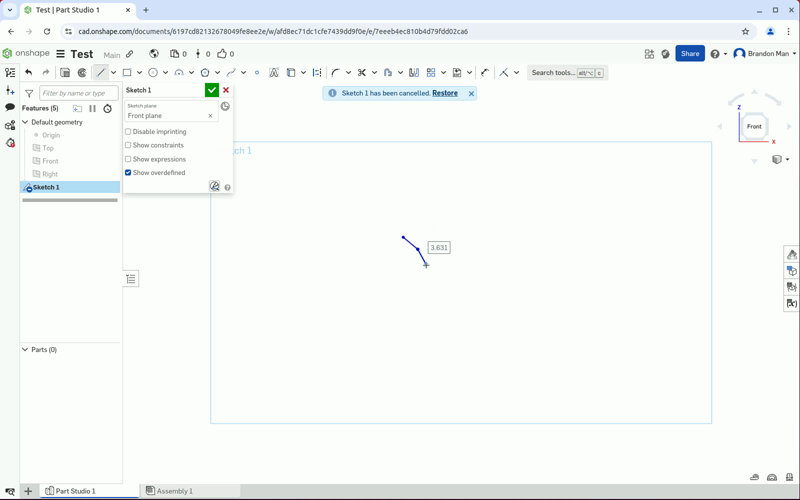
key_up(shift)
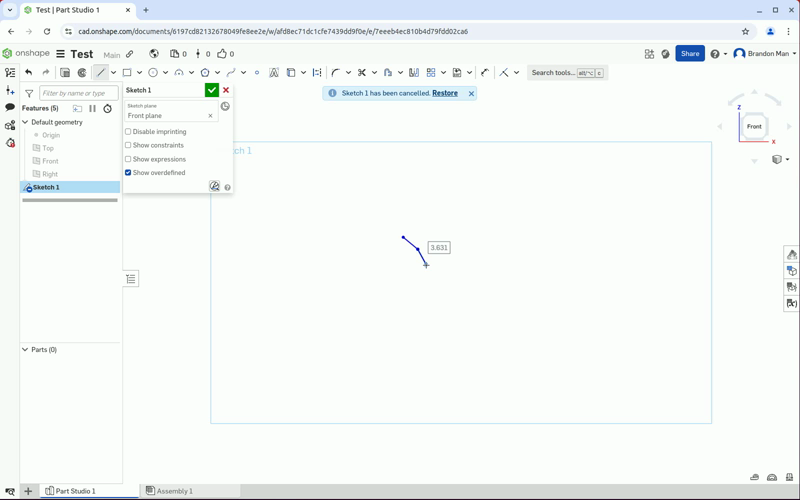
key_down(shift)
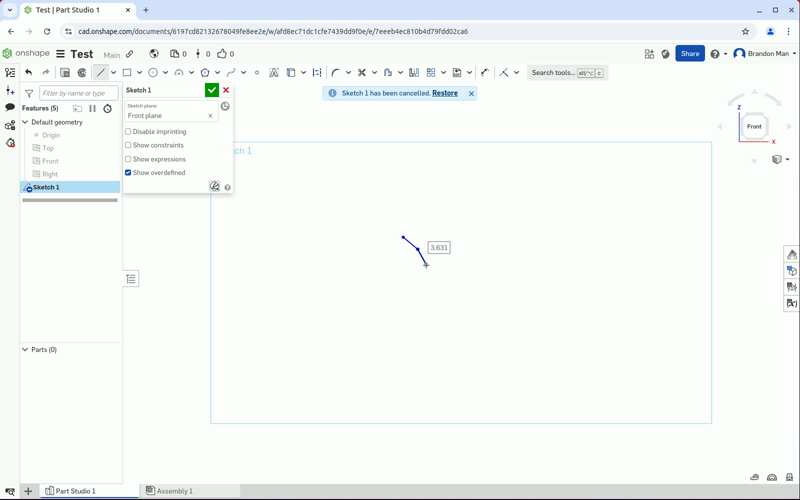
mouse_move(456, 264)
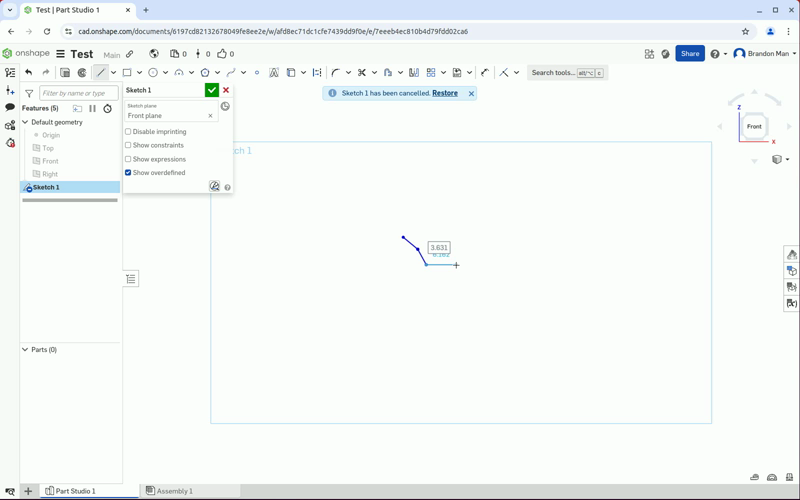
mouse_move(426, 237)
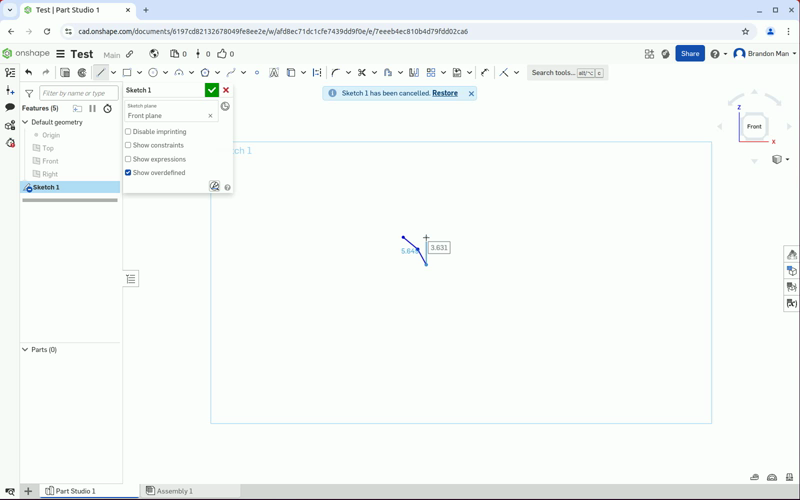
click(426, 237)
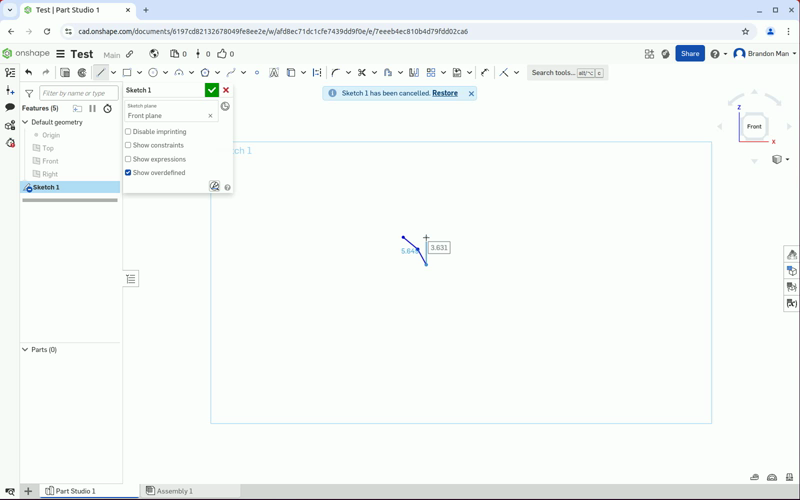
key_up(shift)
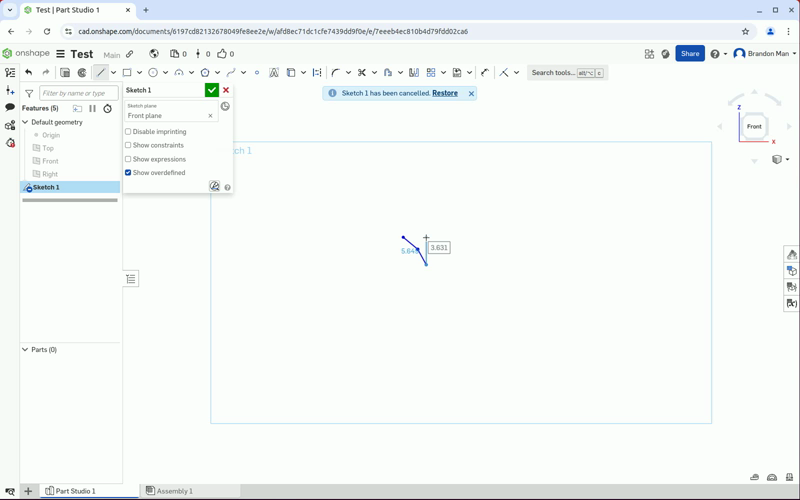
mouse_move(456, 237)
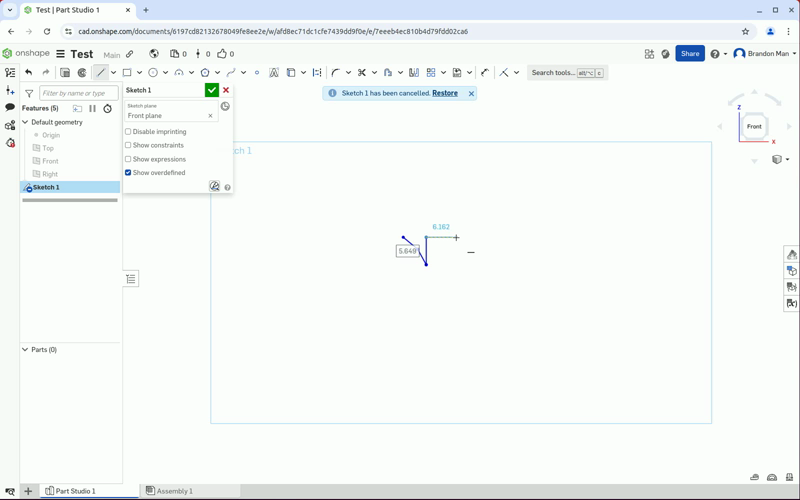
key_down(shift)
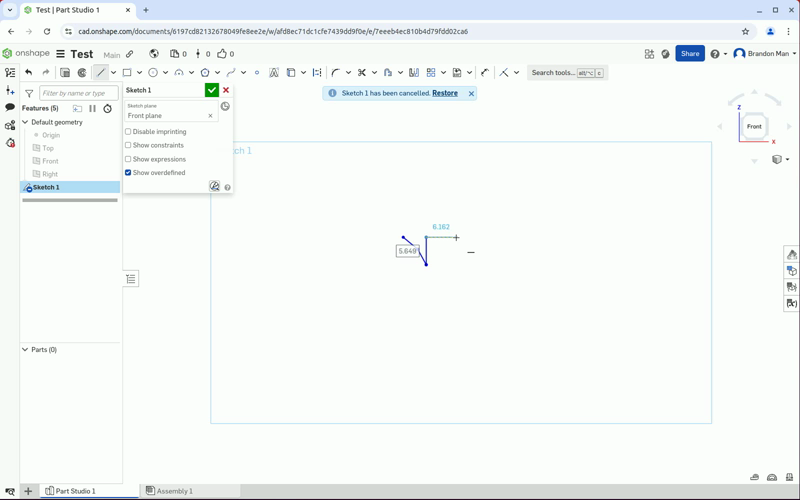
mouse_move(403, 237)
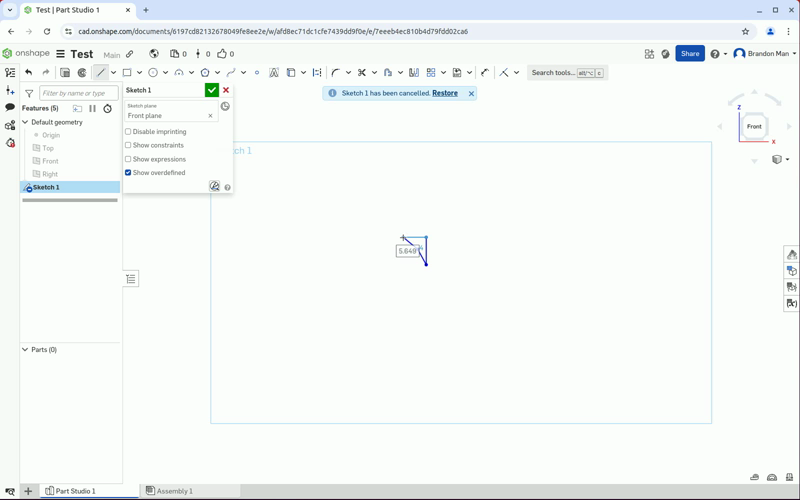
key_up(shift)
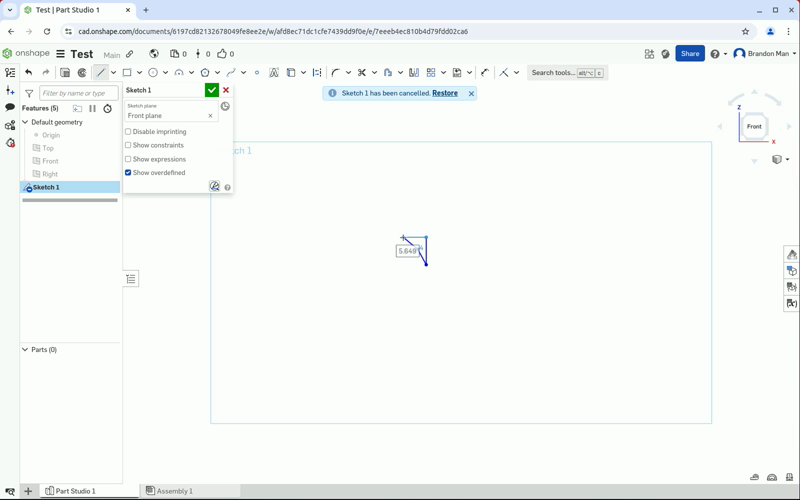
click(403, 237)
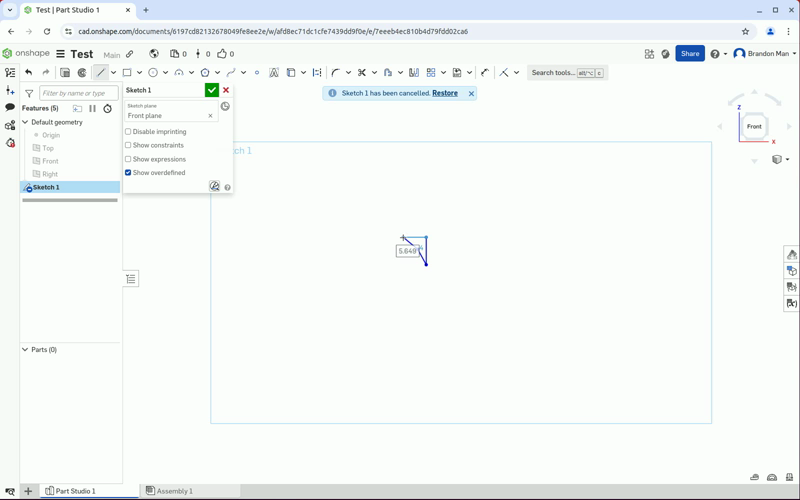
key(esc)
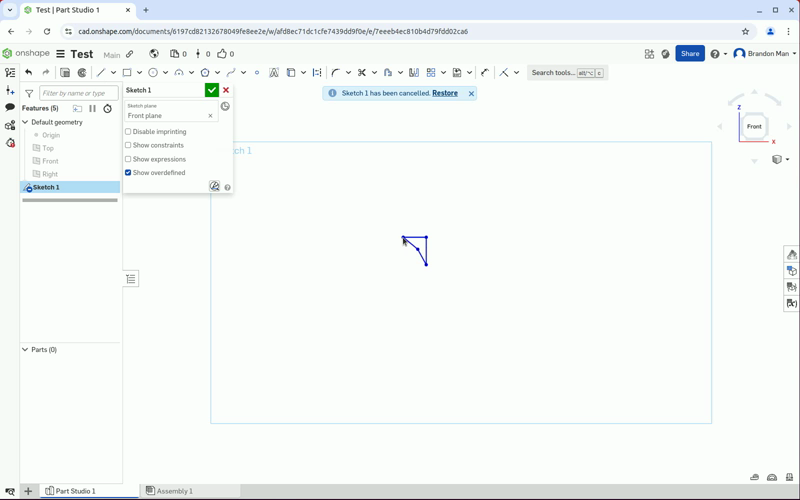
mouse_move(410, 242)
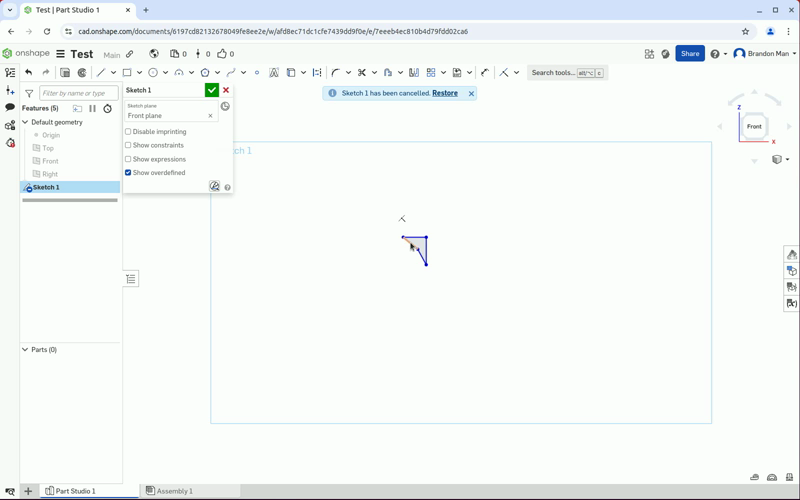
scroll(6)
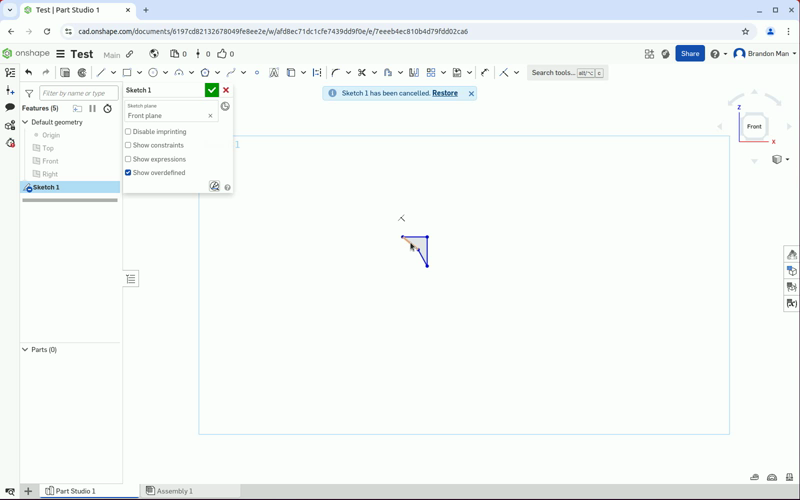
scroll(6)
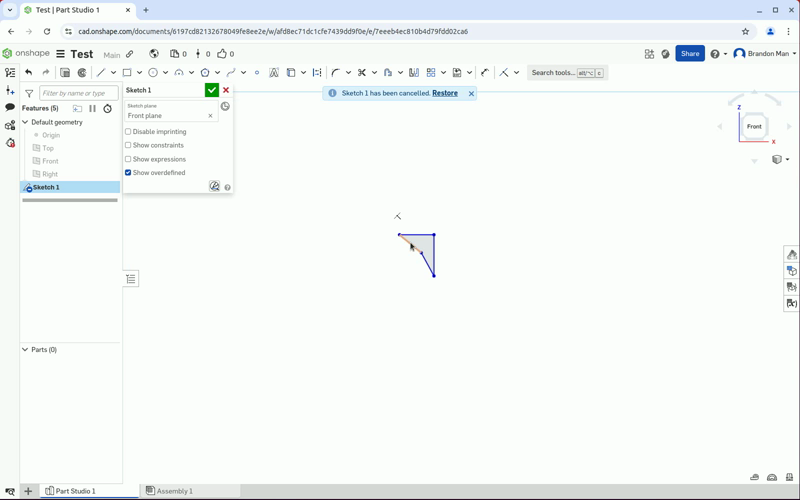
scroll(6)
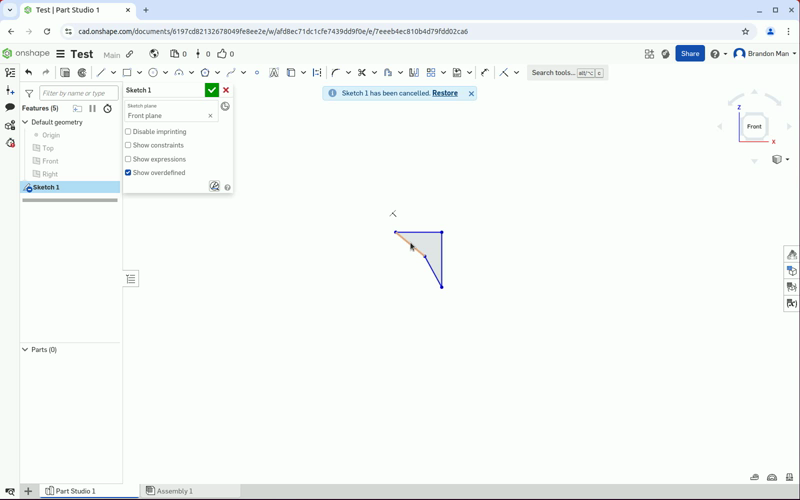
scroll(6)
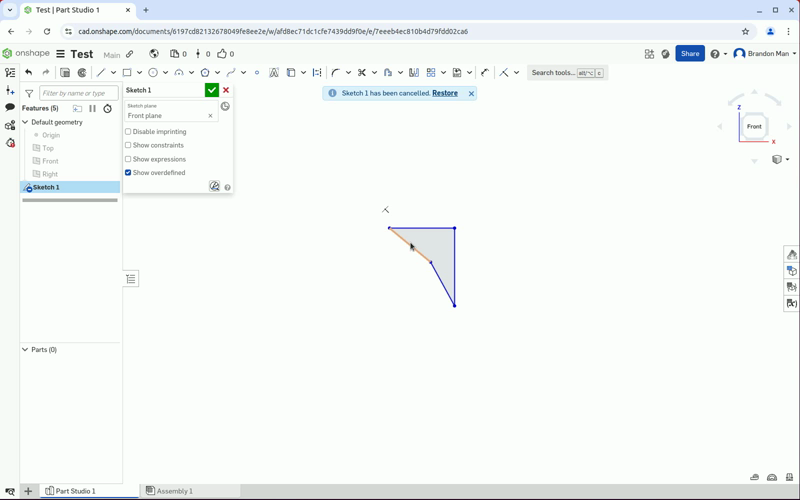
scroll(6)
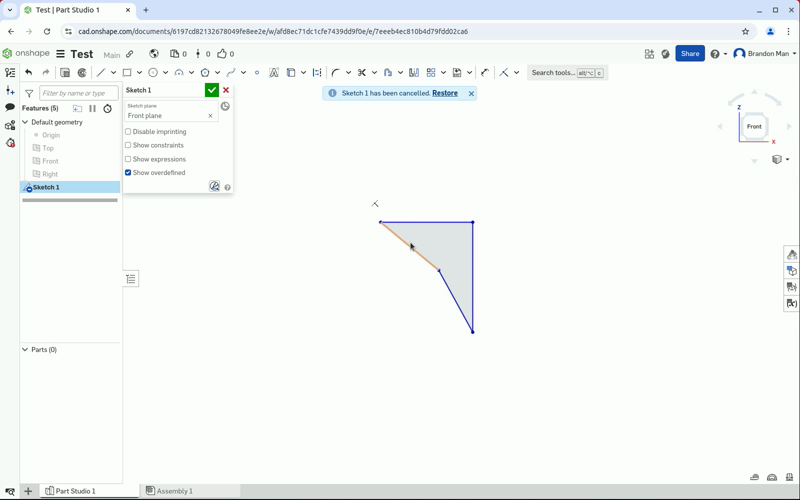
scroll(6)
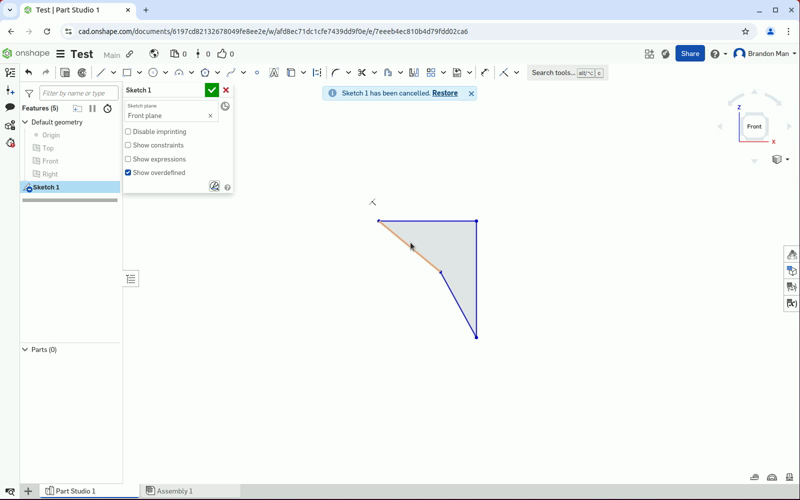
scroll(6)
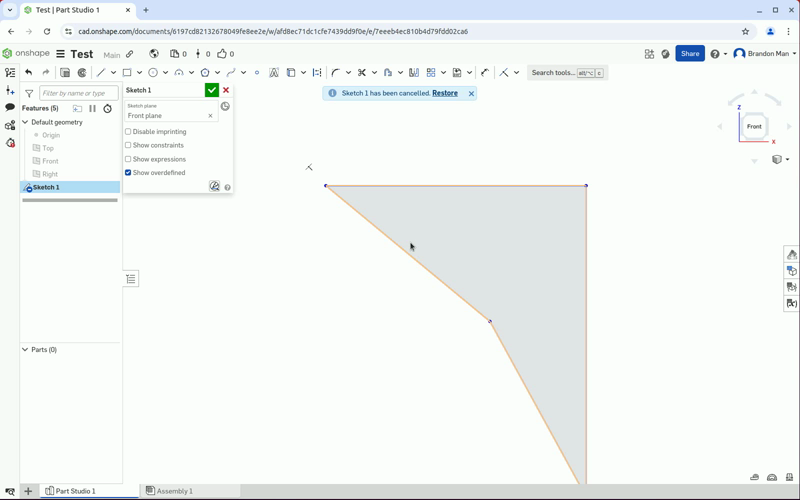
click(410, 242)
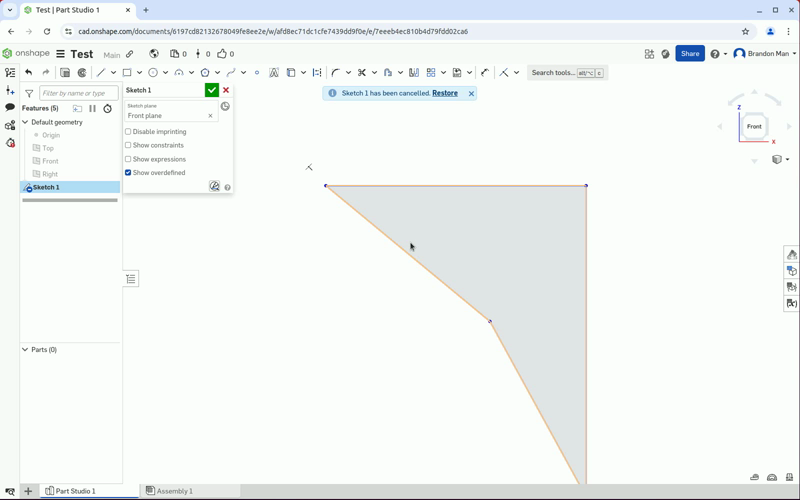
scroll(-6)
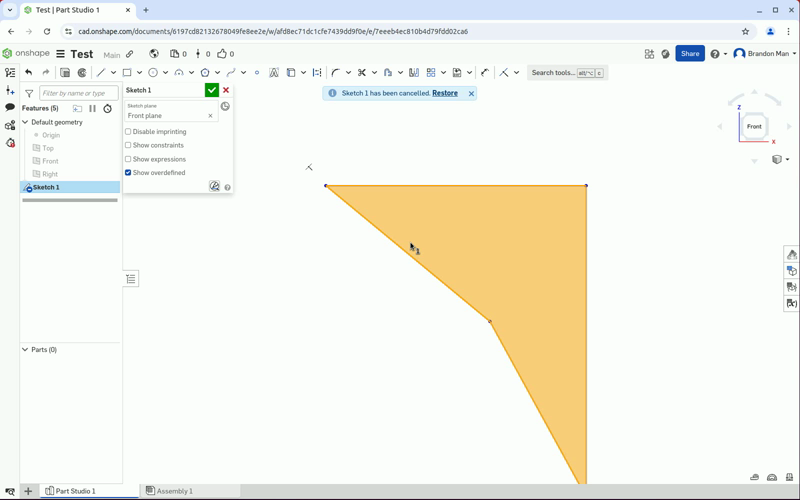
scroll(-6)
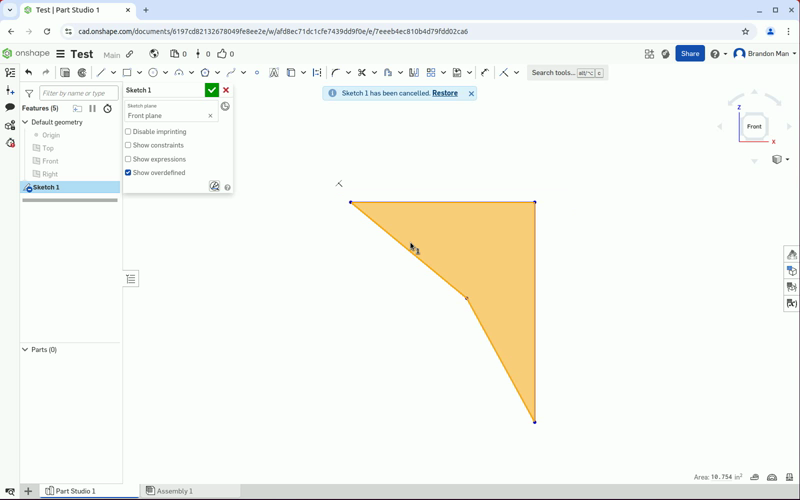
scroll(-6)
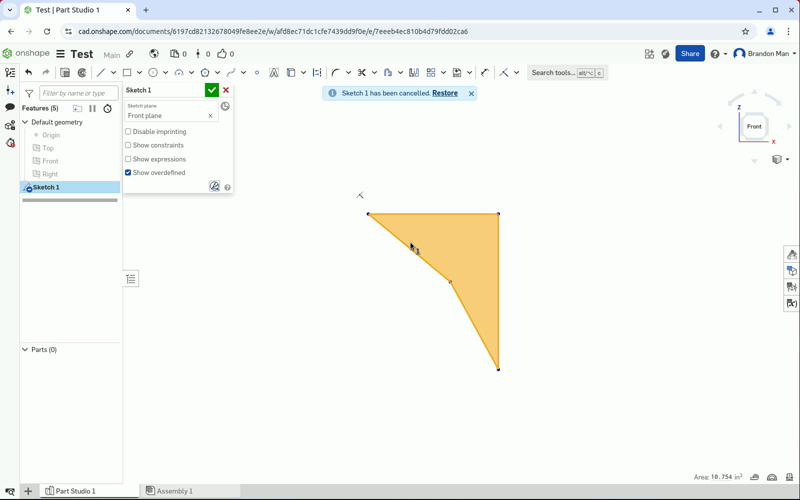
scroll(-6)
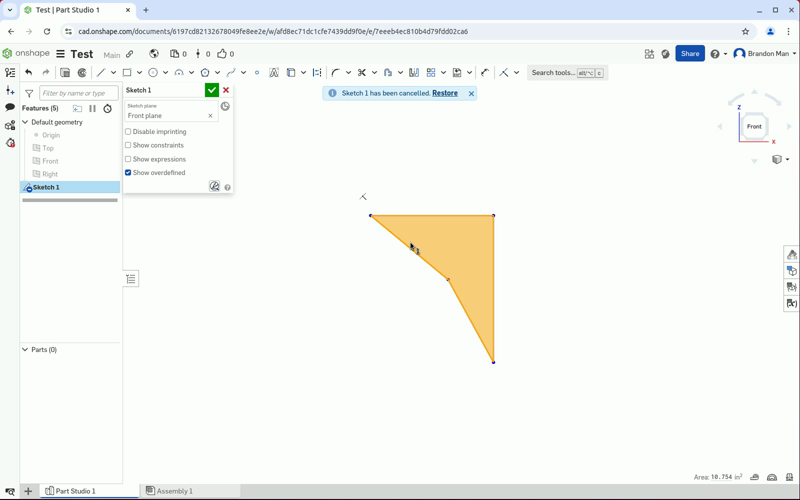
scroll(-6)
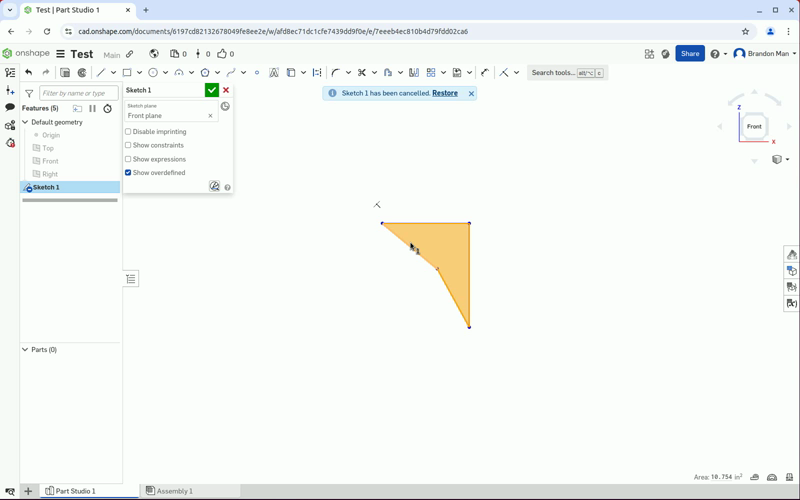
scroll(-6)
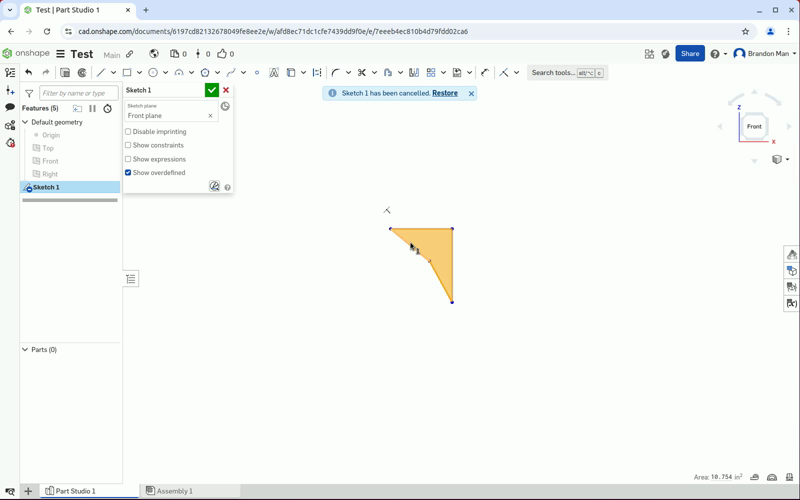
scroll(-6)
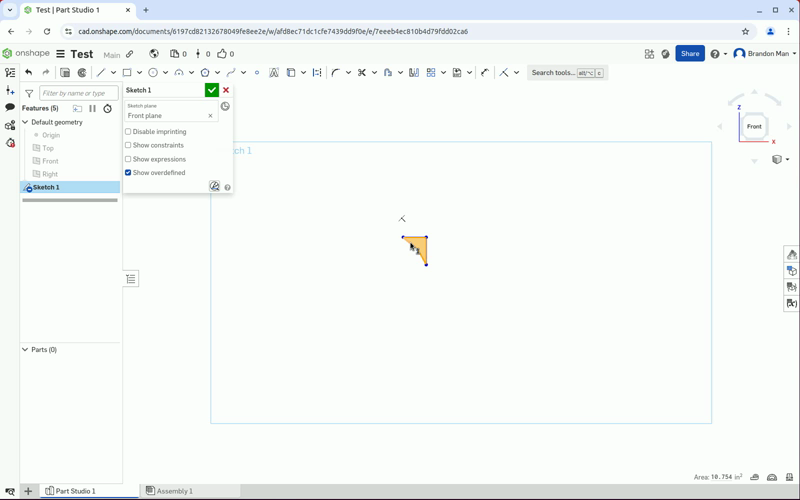
mouse_move(73, 352)
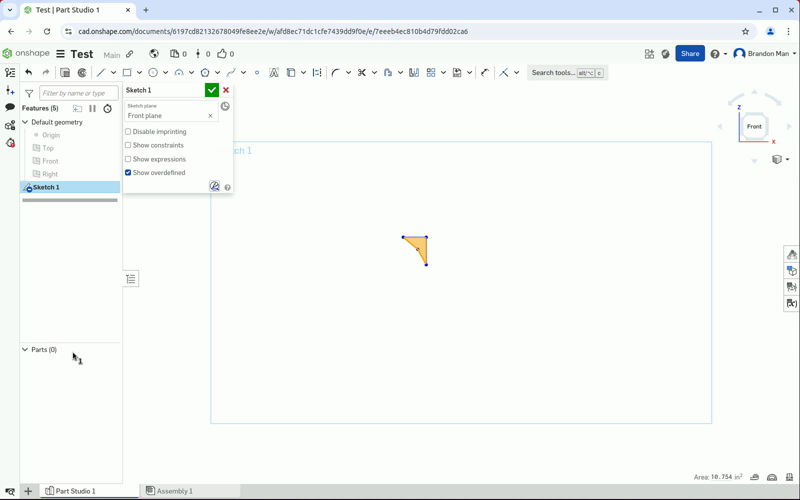
key(shift+y)
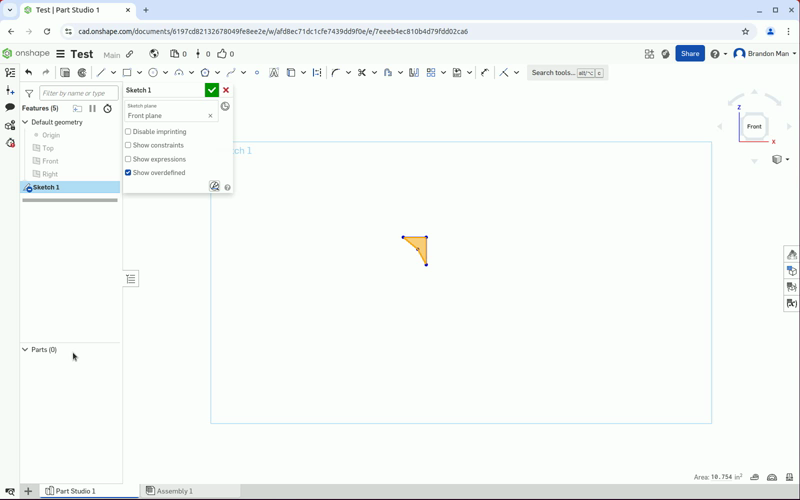
key(shift+e)
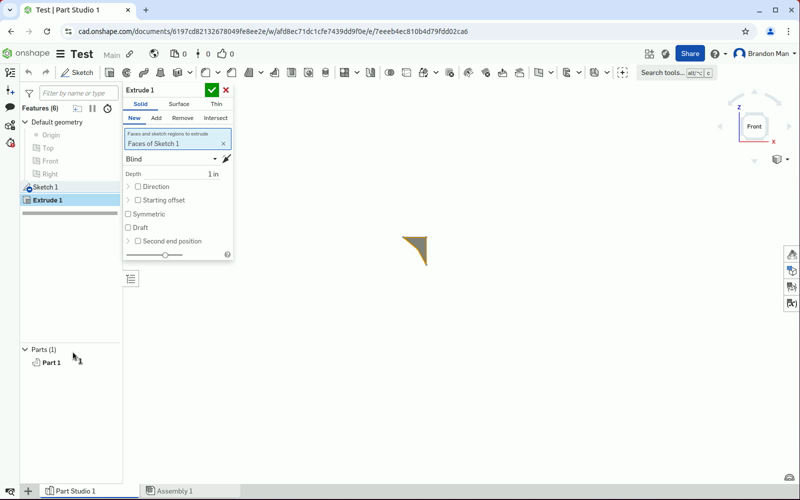
mouse_move(143, 106)
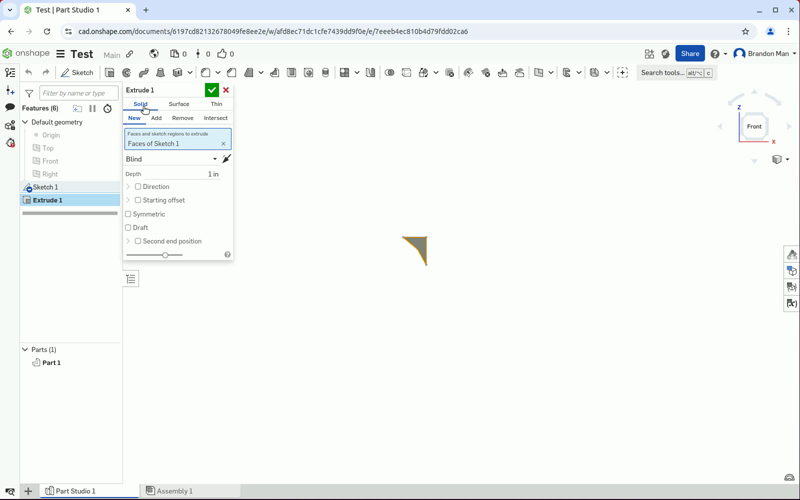
click(143, 106)
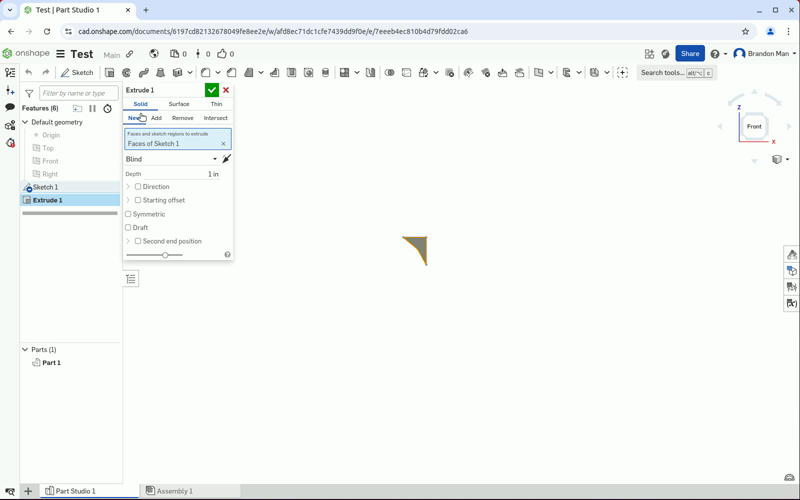
mouse_move(137, 120)
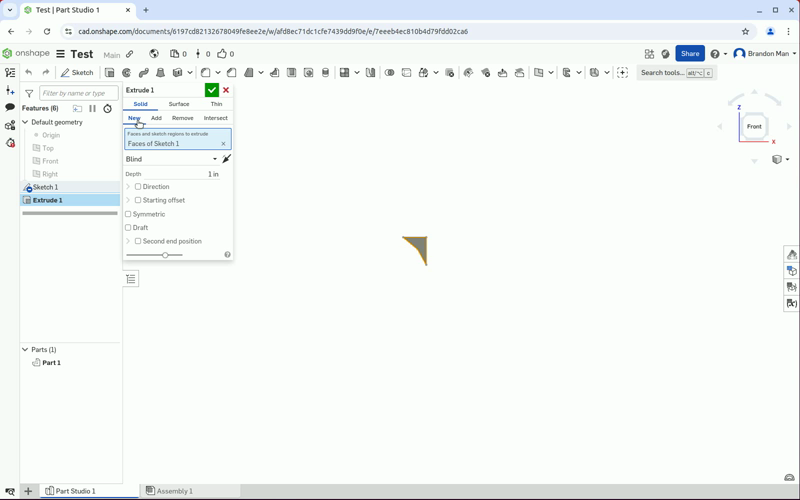
click(137, 120)
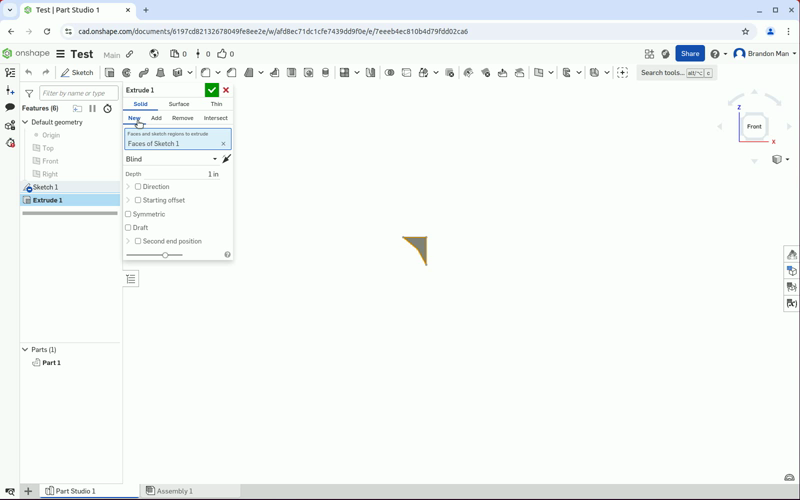
key(tab, 4)
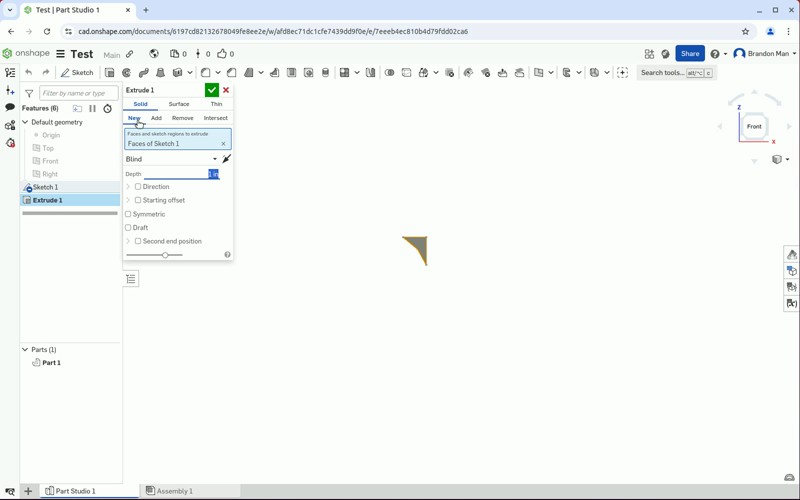
text(-22.868)
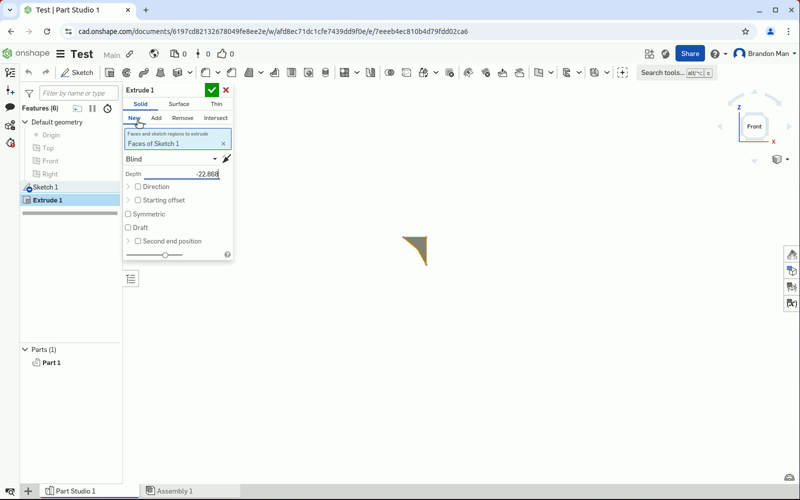
key(enter)
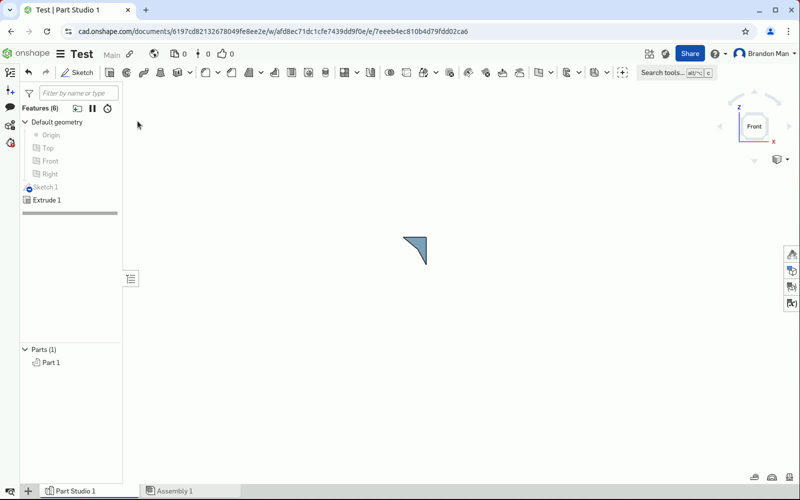
key(shift+h)
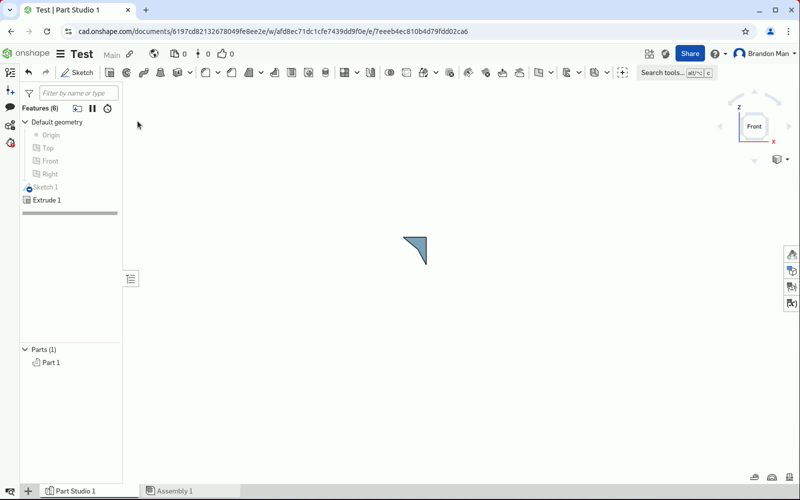
key(shift+h)
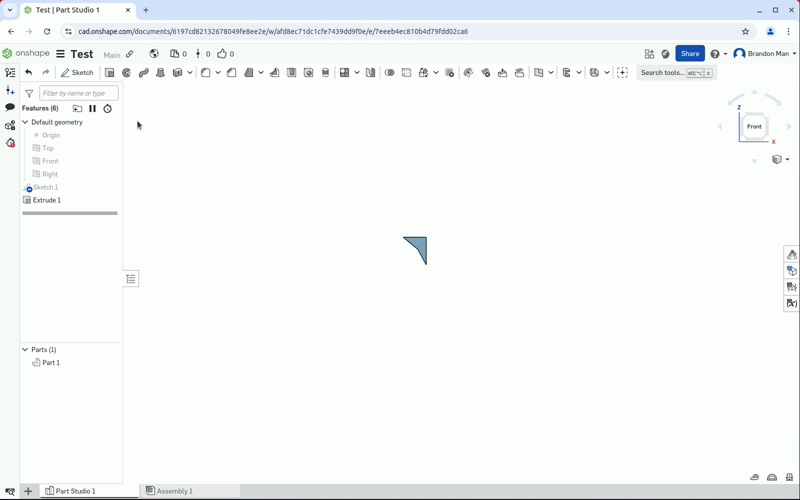
mouse_move(73, 189)
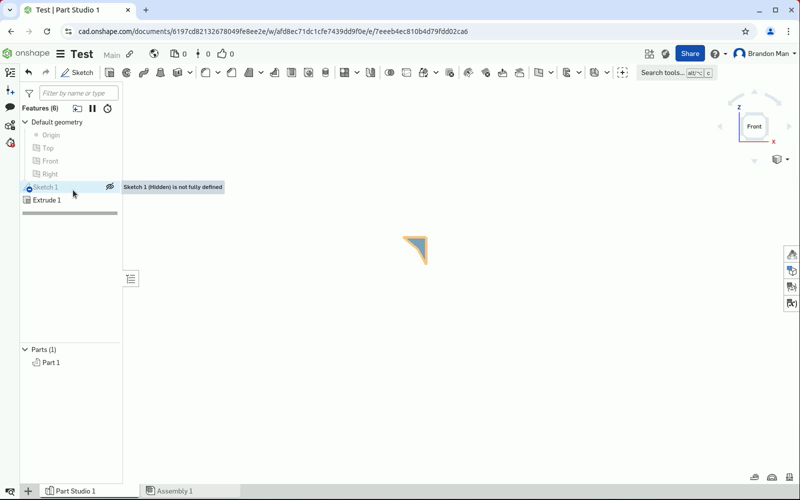
click(73, 189)
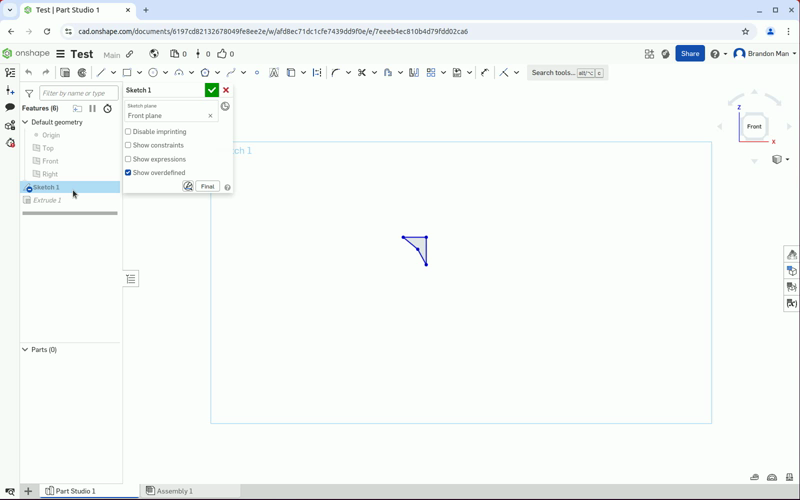
mouse_move(229, 92)
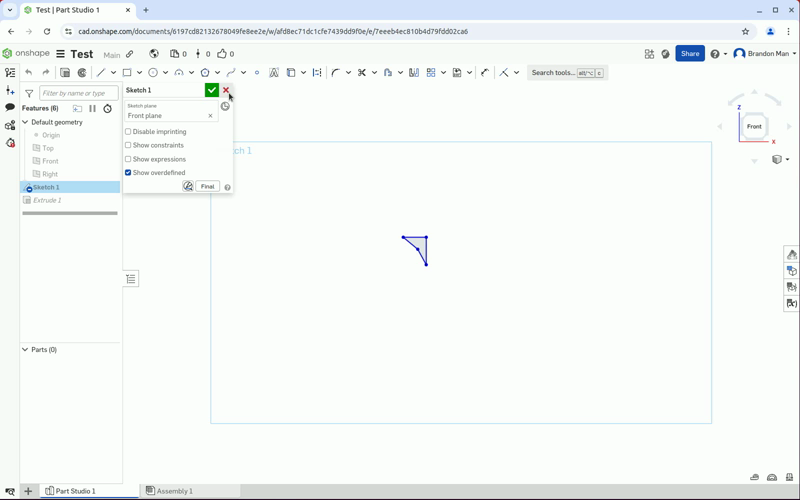
click(229, 92)
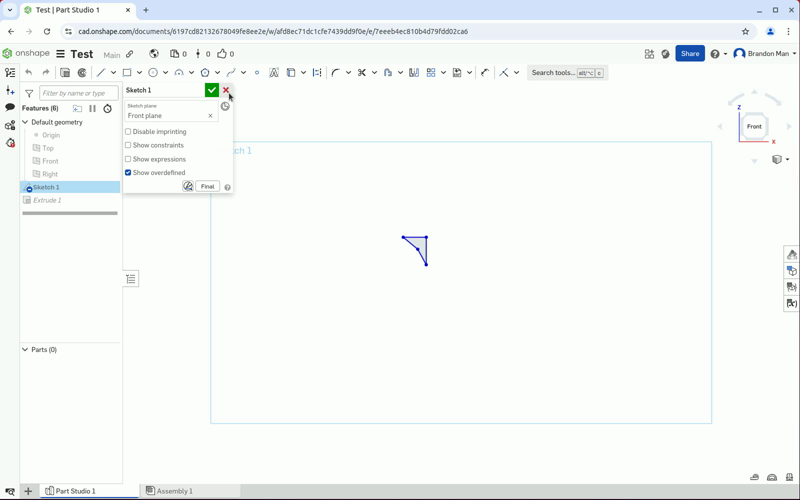
key(shift+s)
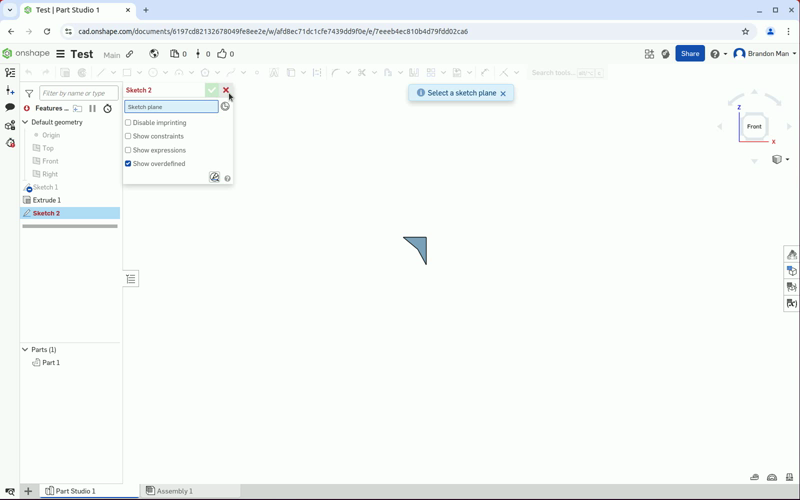
mouse_move(73, 163)
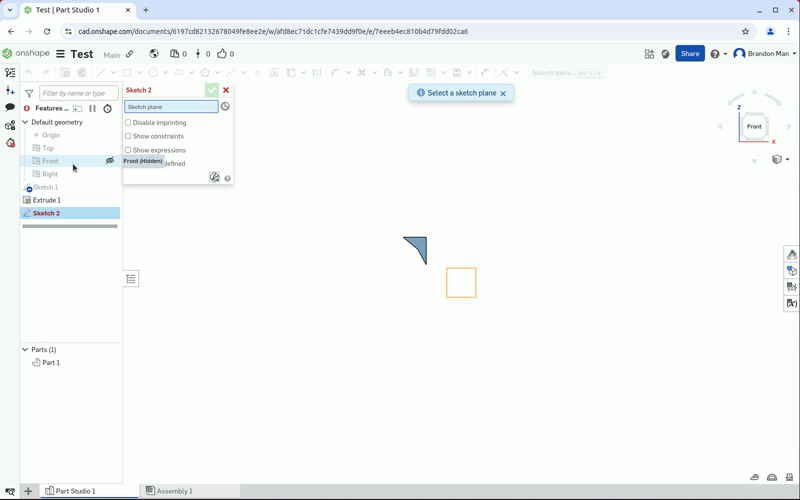
click(73, 163)
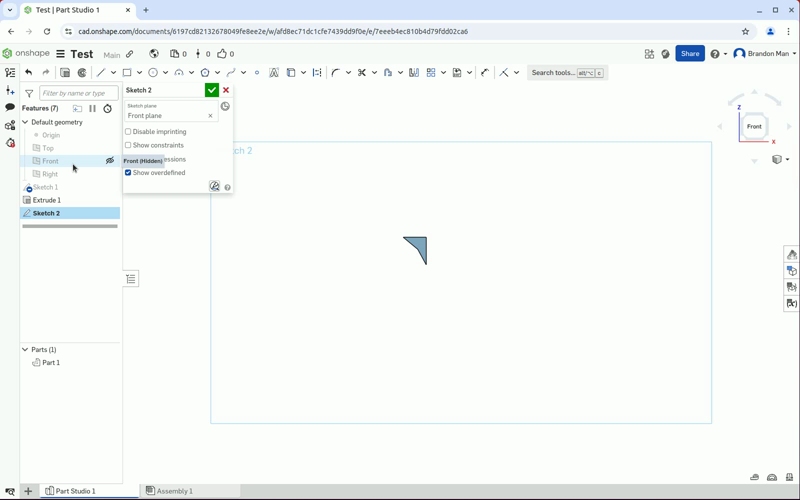
mouse_move(73, 352)
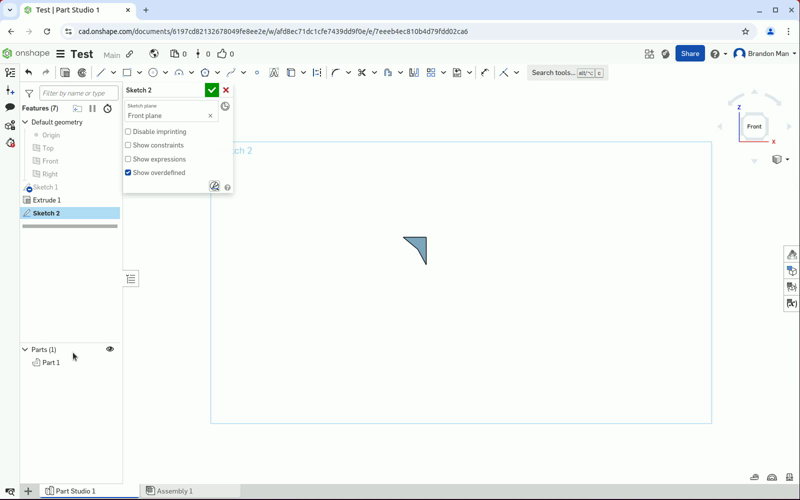
key(y)
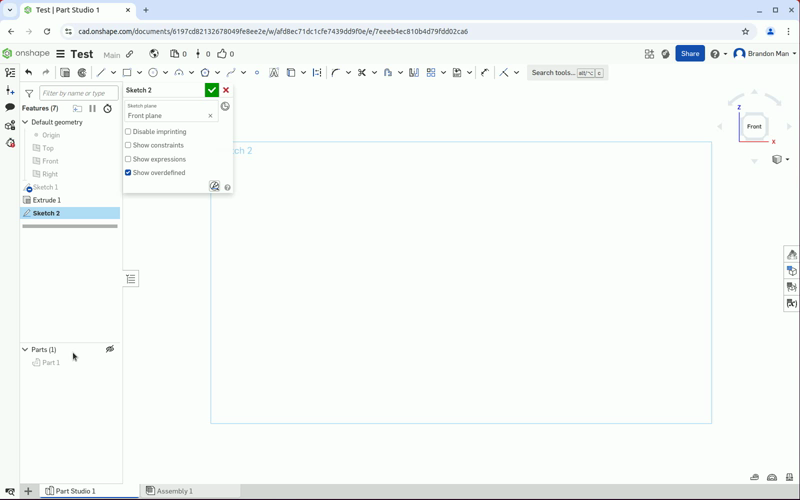
key(l)
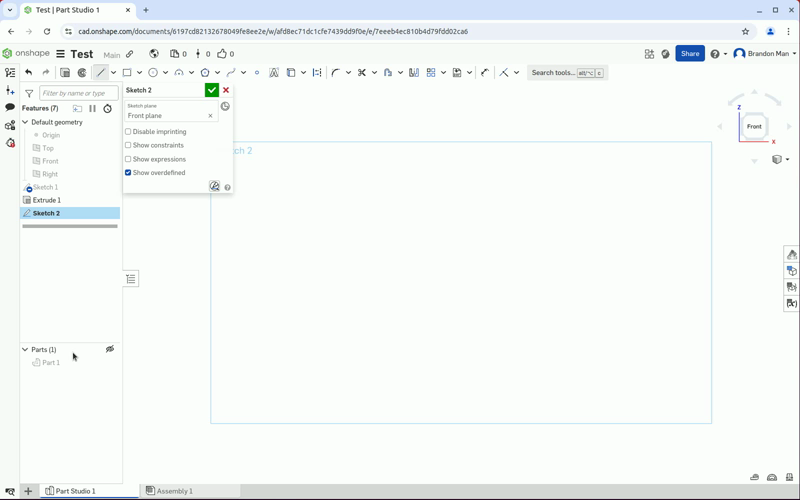
key_down(shift)
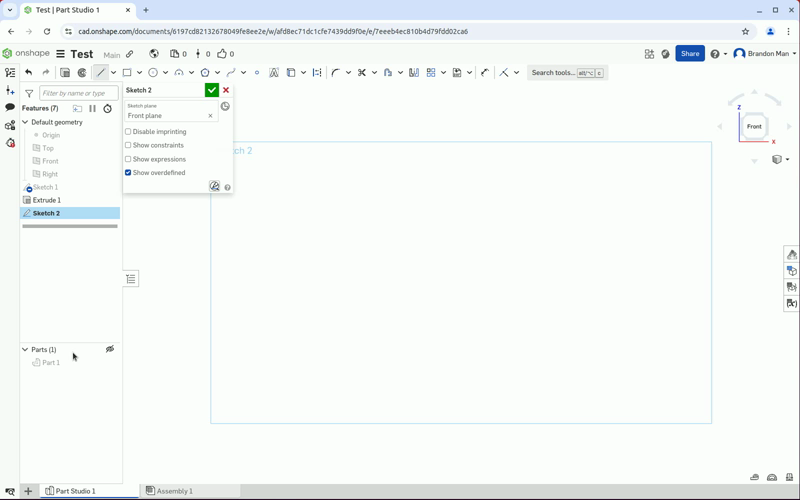
mouse_move(382, 264)
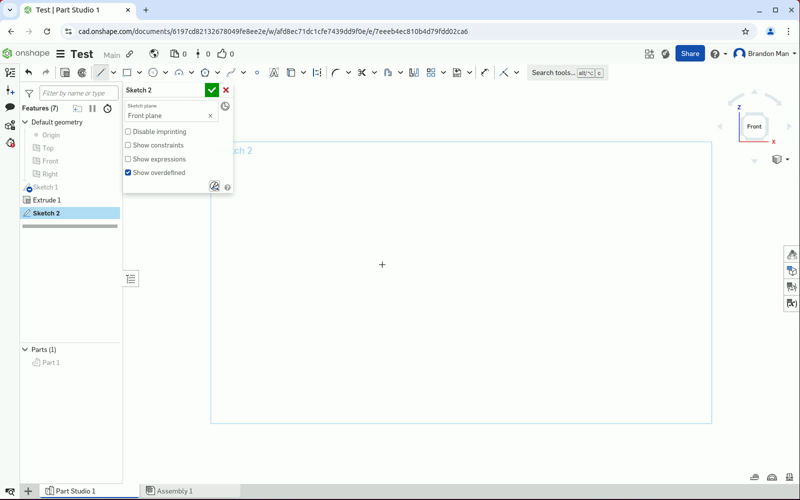
click(382, 264)
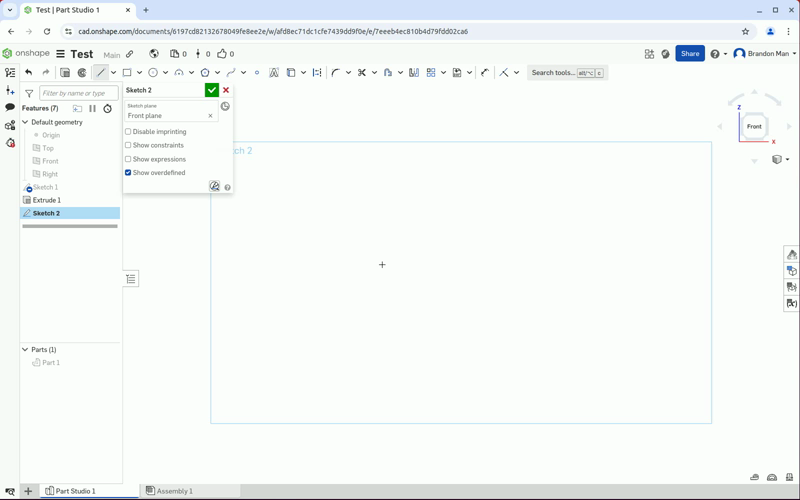
key_up(shift)
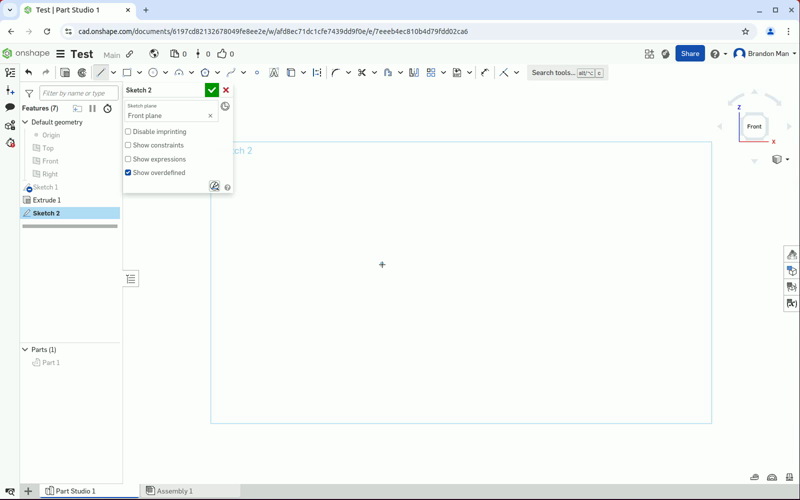
key_down(shift)
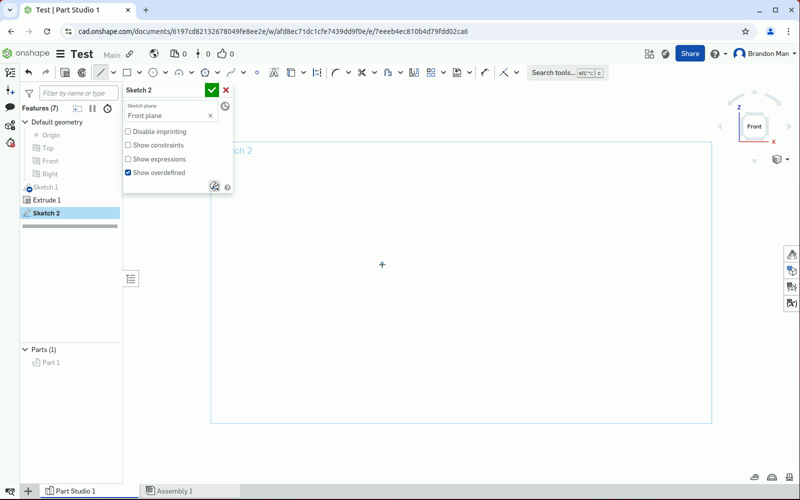
mouse_move(412, 264)
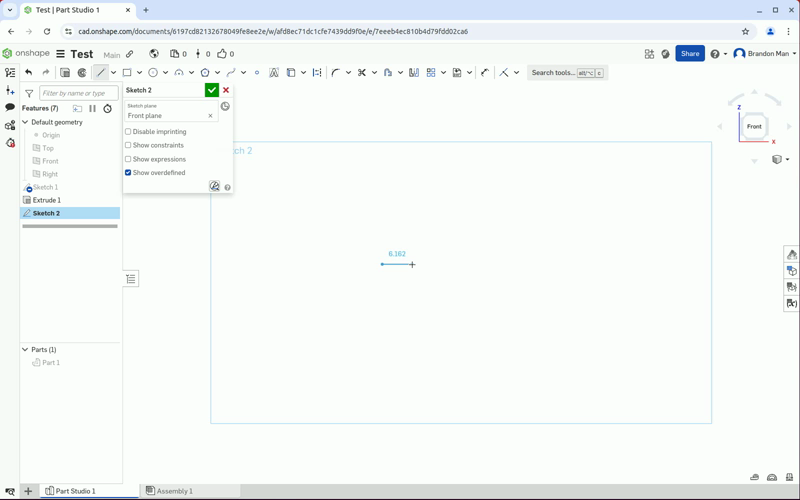
mouse_move(426, 264)
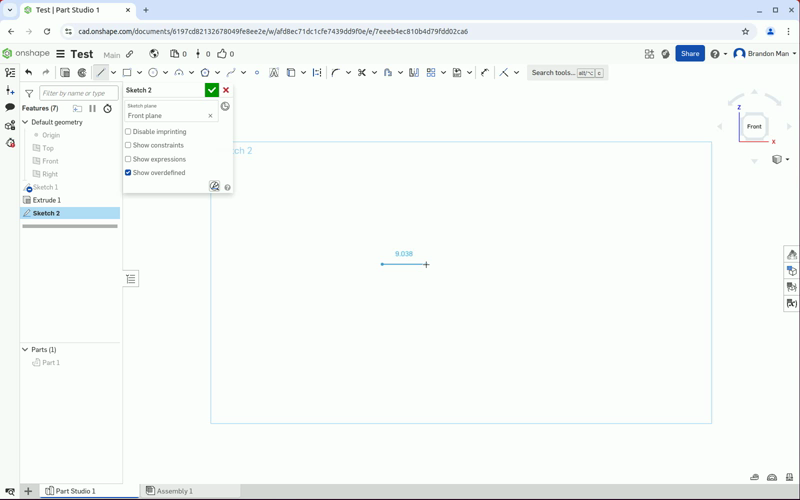
click(426, 264)
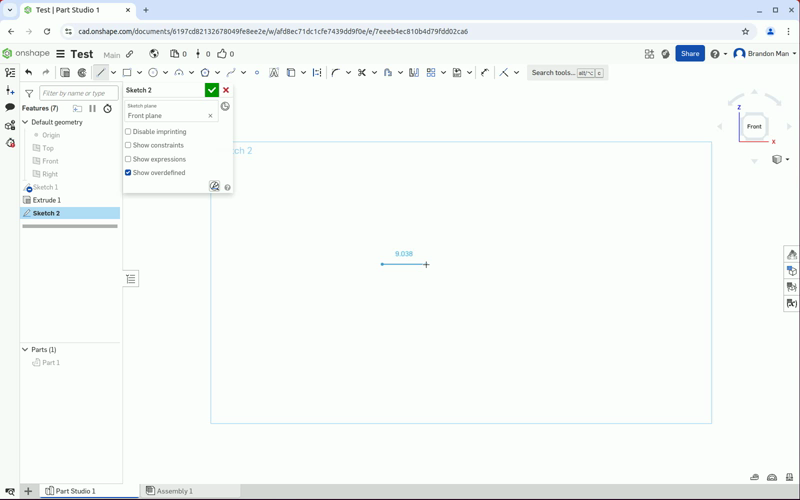
key_up(shift)
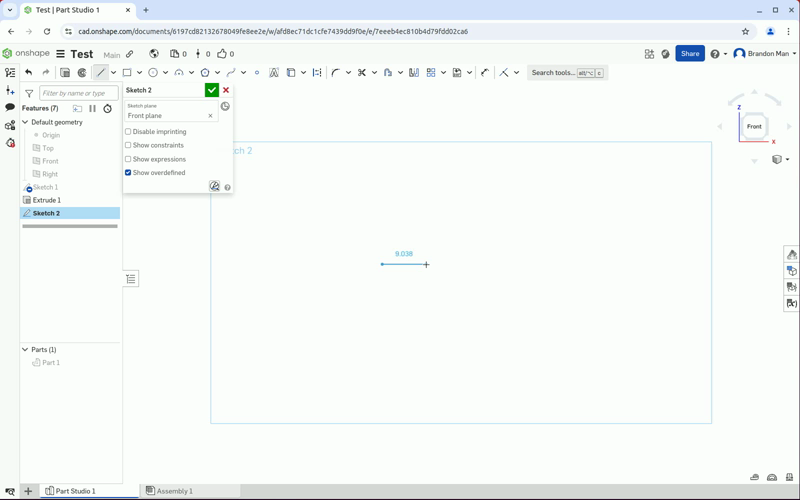
key_down(shift)
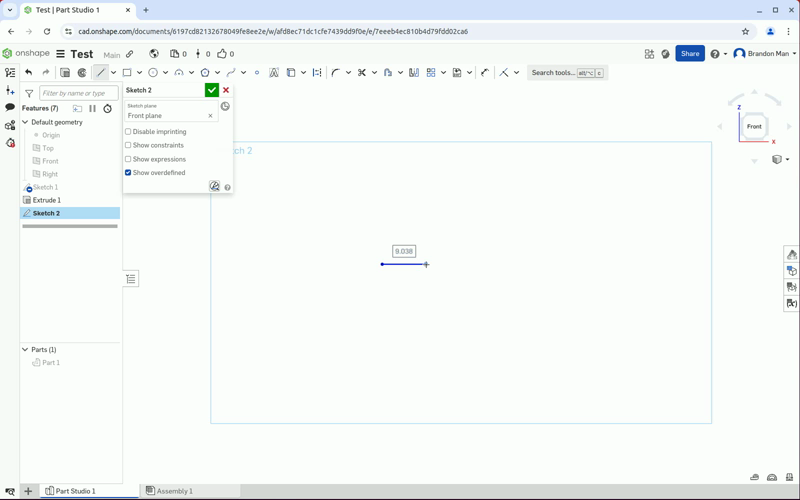
mouse_move(456, 264)
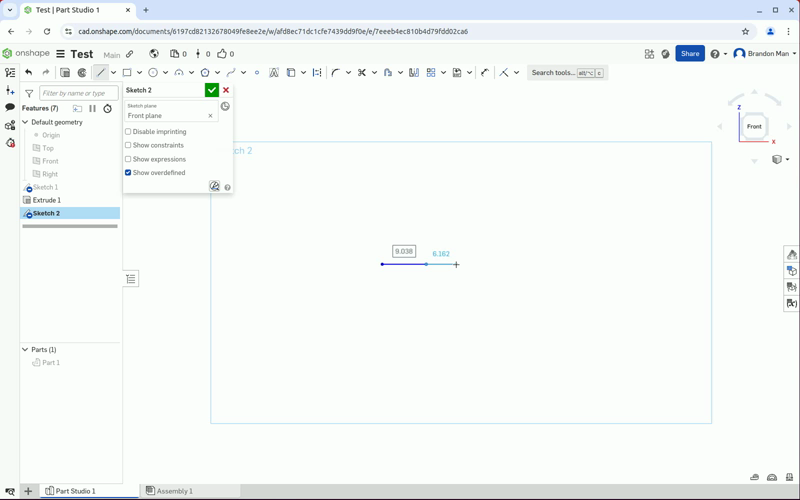
mouse_move(418, 248)
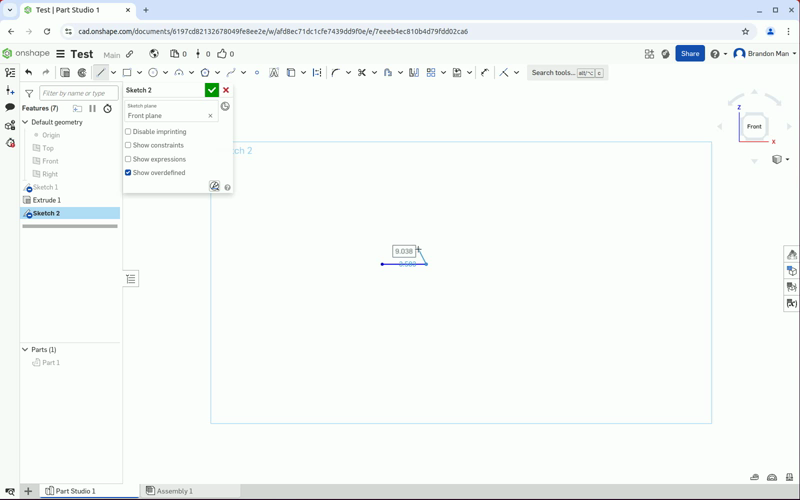
click(418, 248)
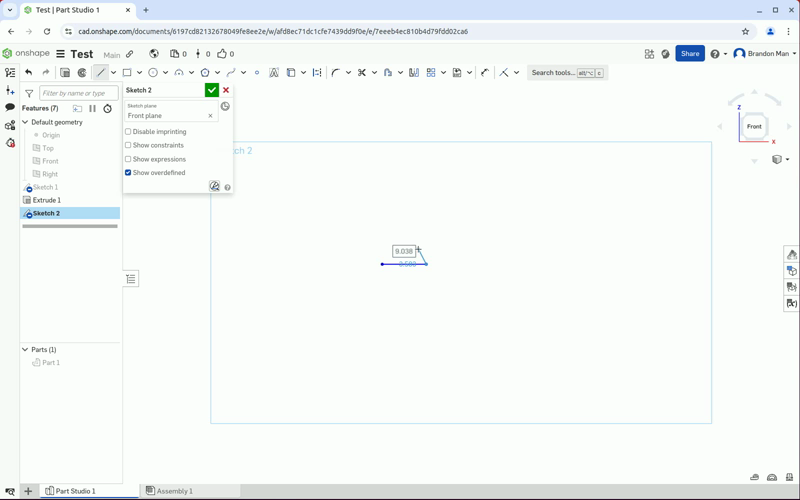
key_up(shift)
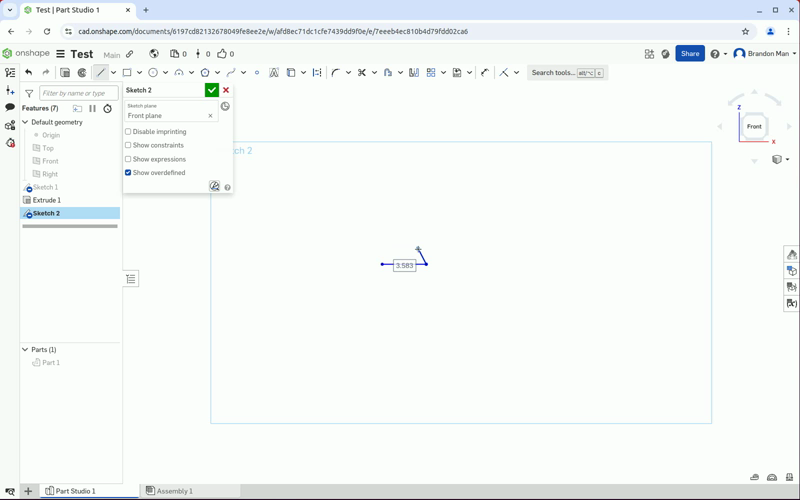
key_down(shift)
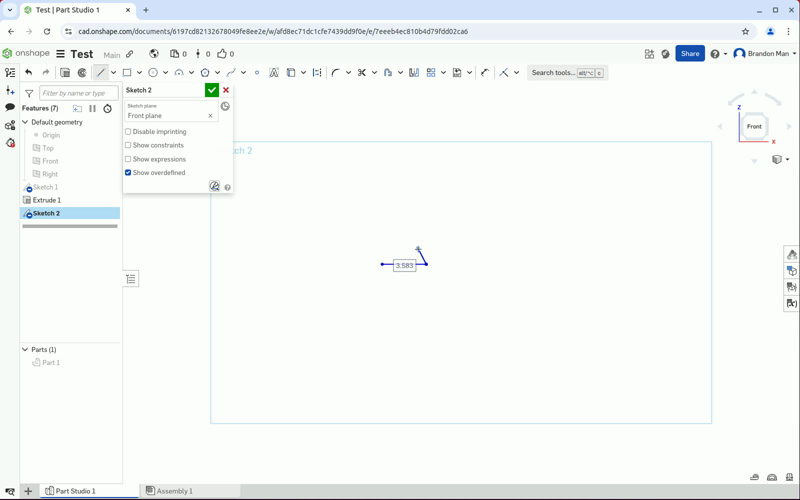
mouse_move(448, 248)
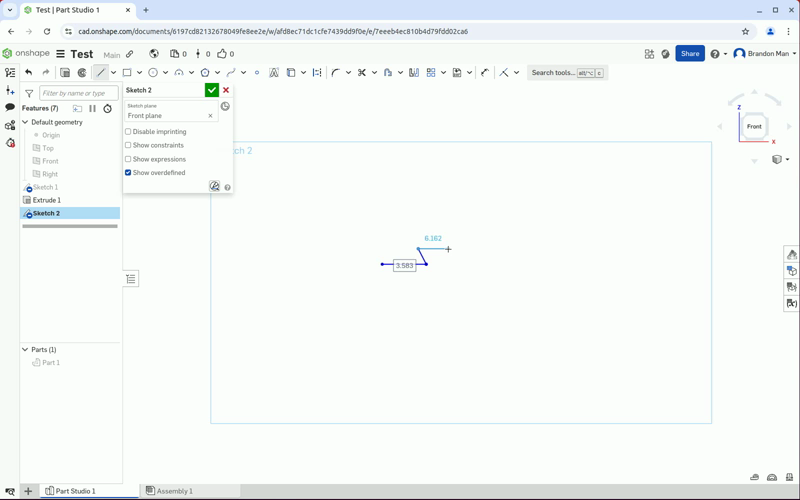
mouse_move(404, 237)
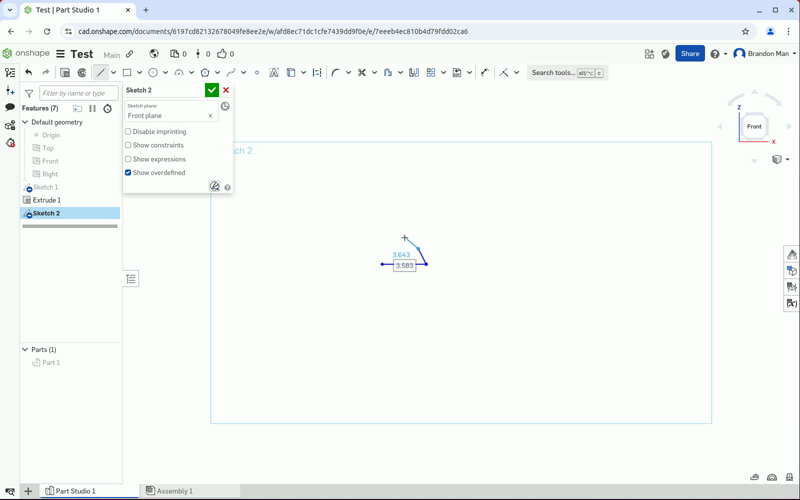
click(404, 237)
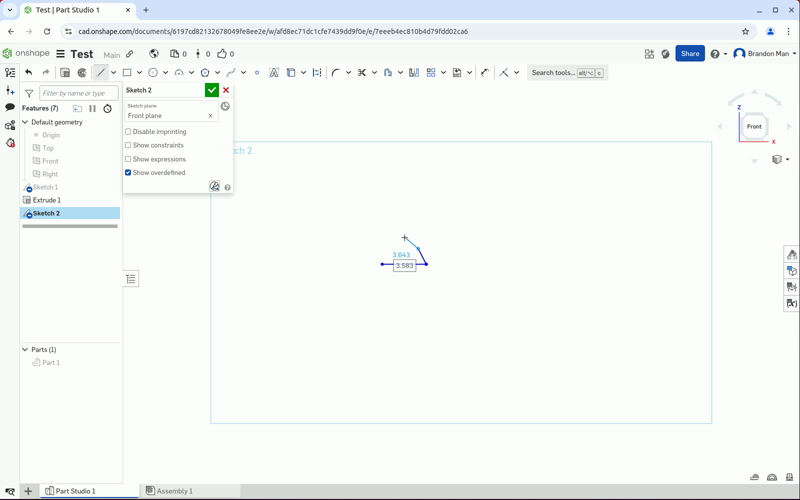
key_up(shift)
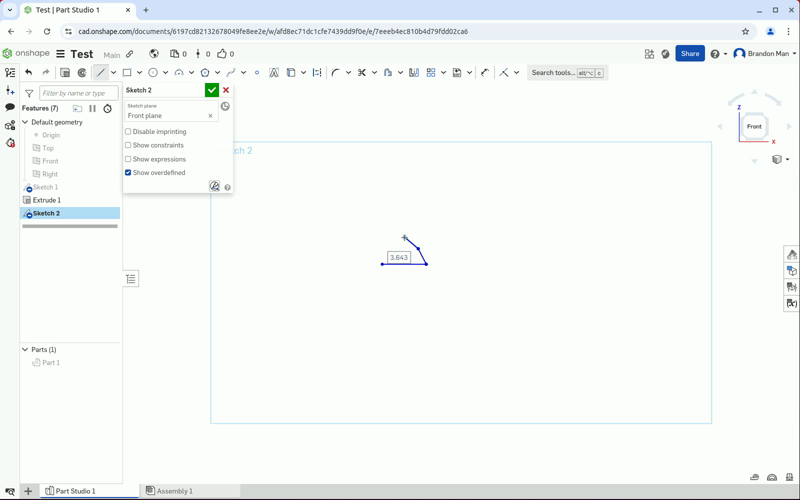
key_down(shift)
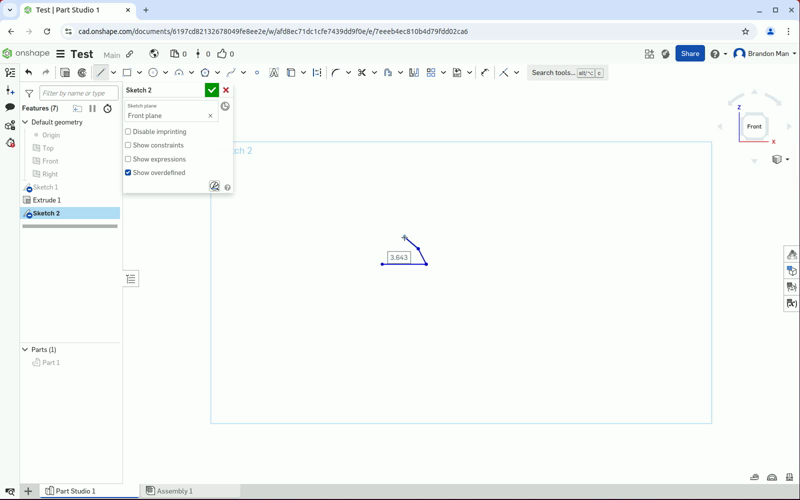
mouse_move(434, 237)
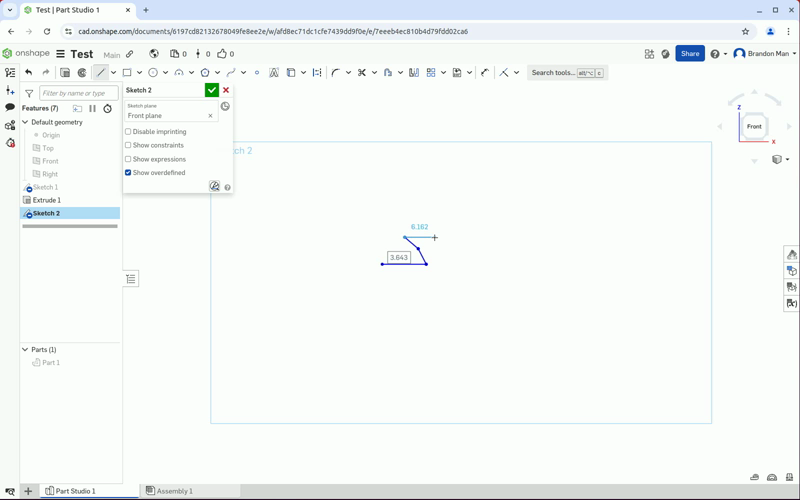
mouse_move(390, 248)
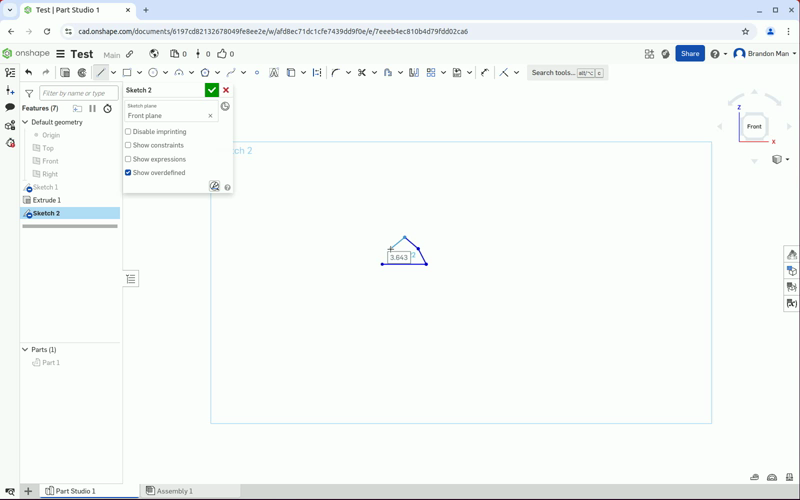
click(390, 248)
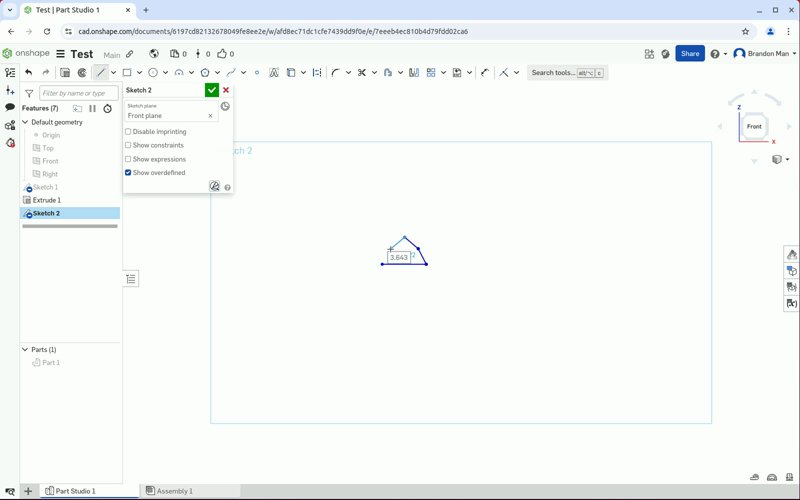
key_up(shift)
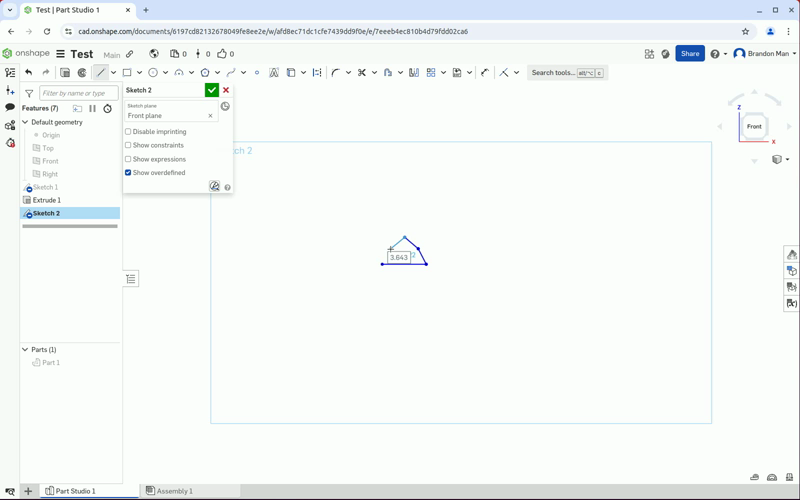
mouse_move(420, 248)
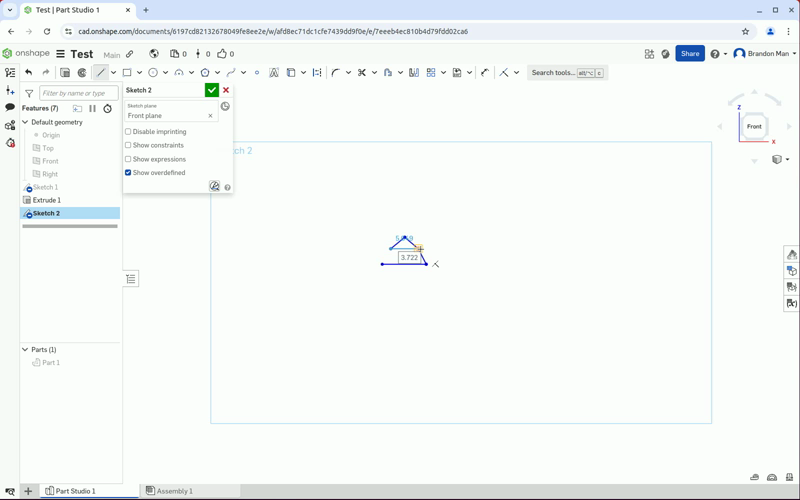
key_down(shift)
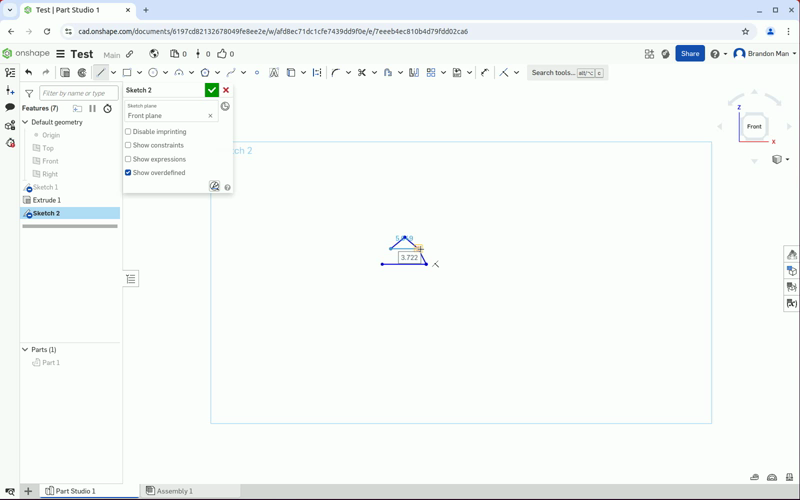
mouse_move(382, 264)
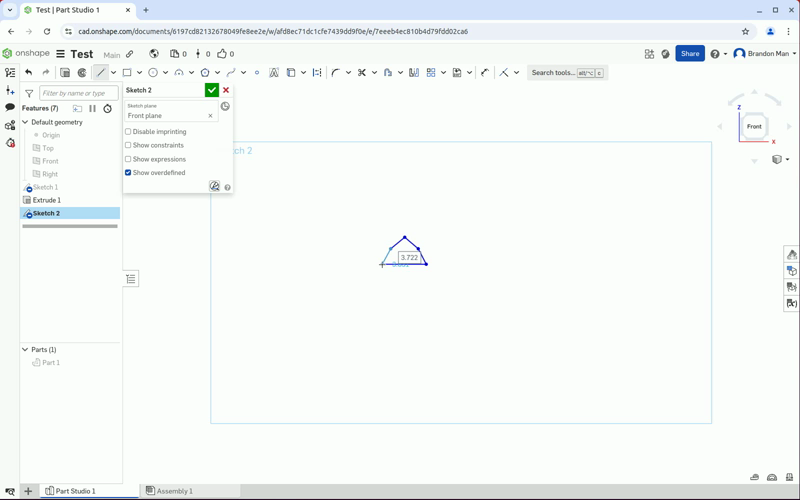
key_up(shift)
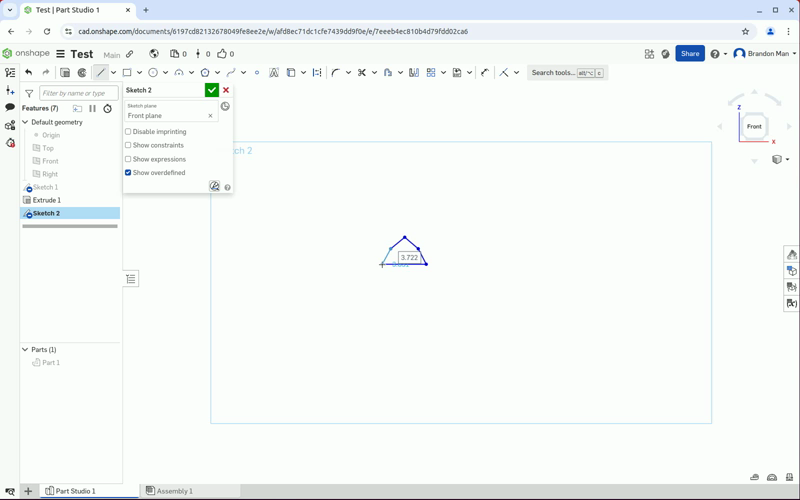
click(382, 264)
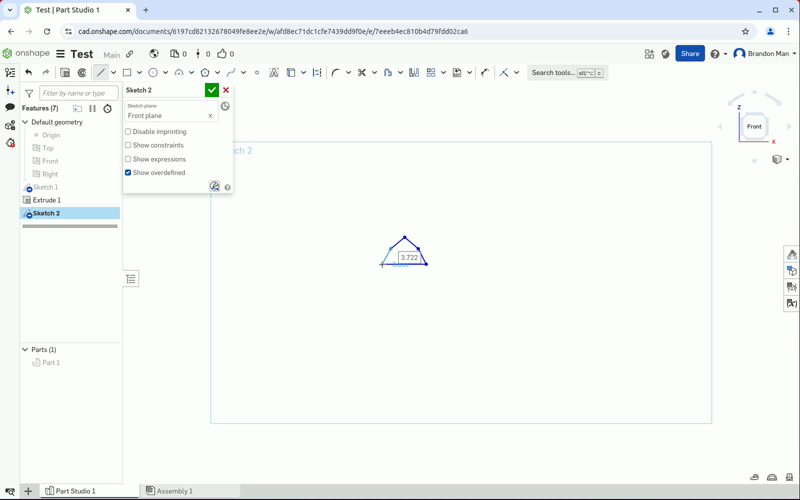
key(esc)
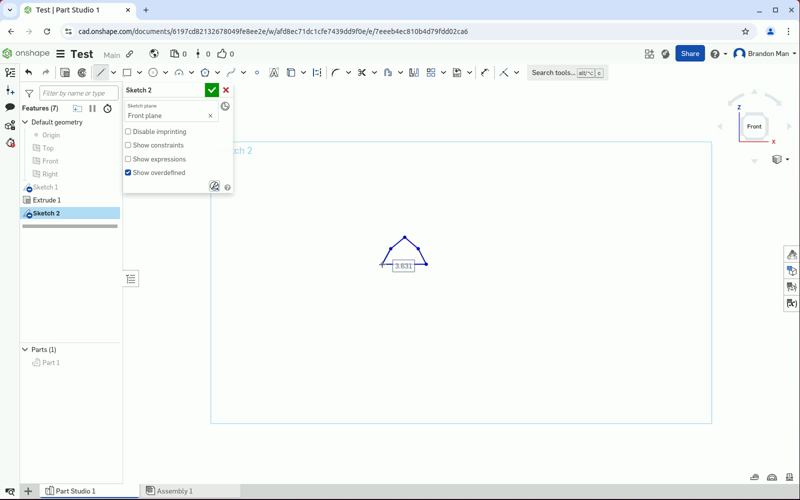
mouse_move(400, 249)
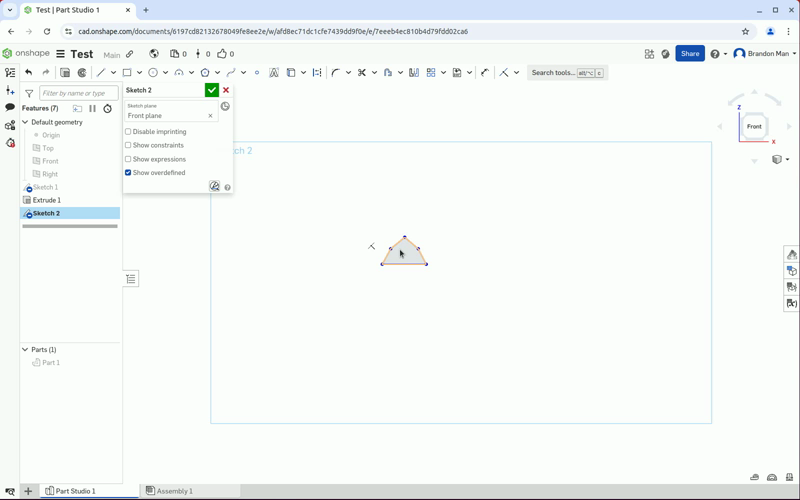
scroll(6)
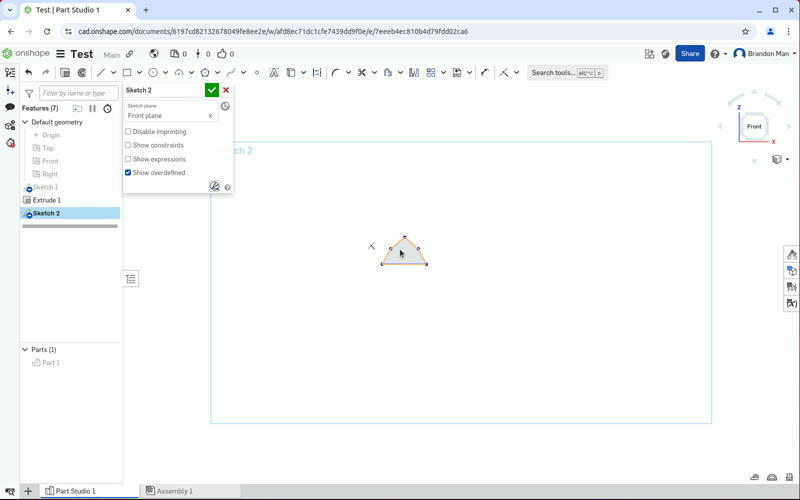
scroll(6)
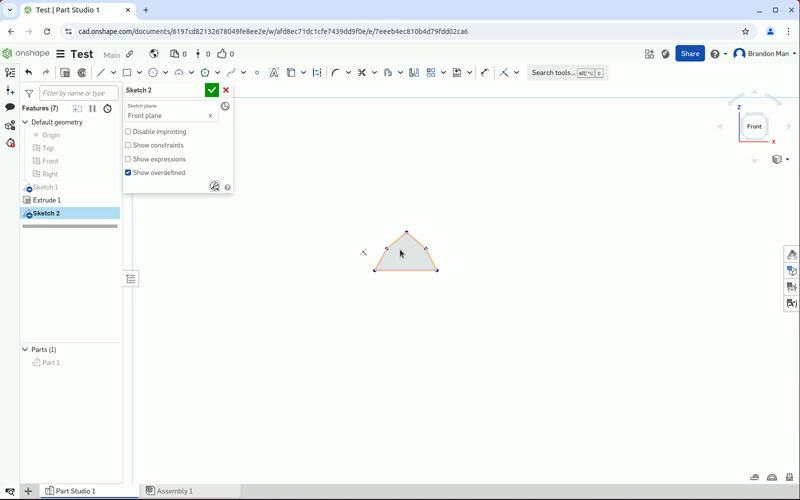
scroll(6)
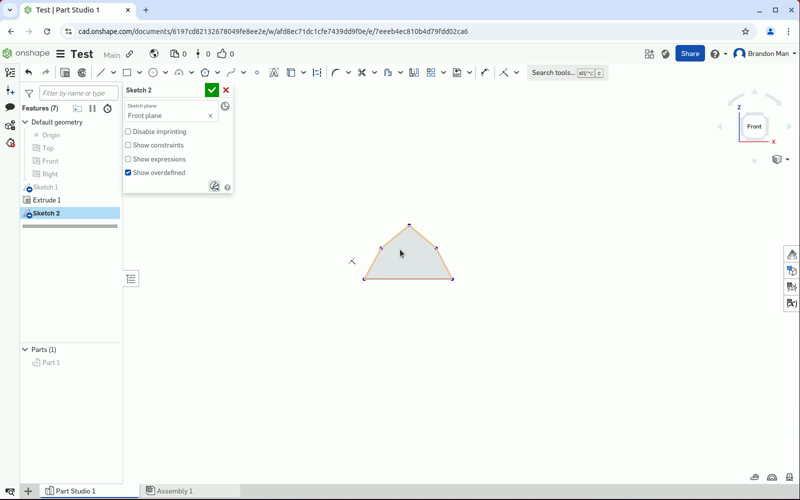
scroll(6)
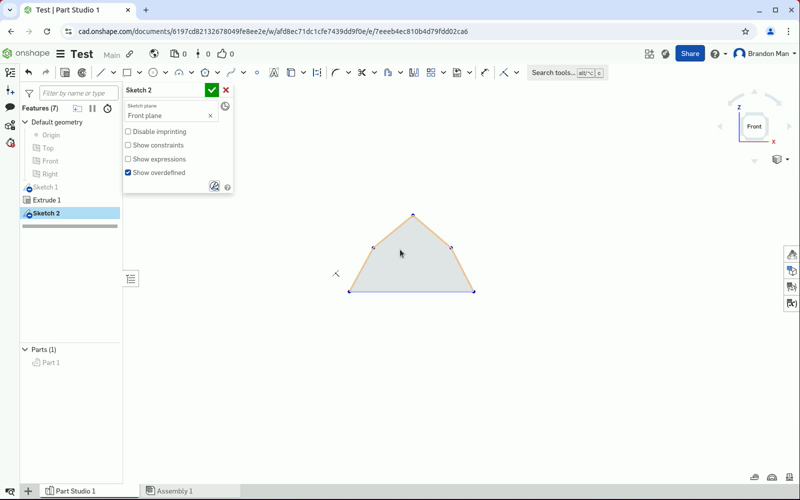
scroll(6)
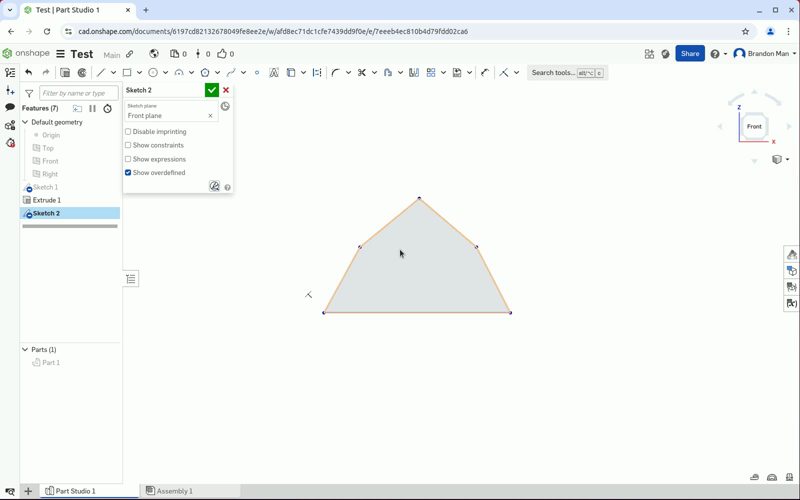
scroll(6)
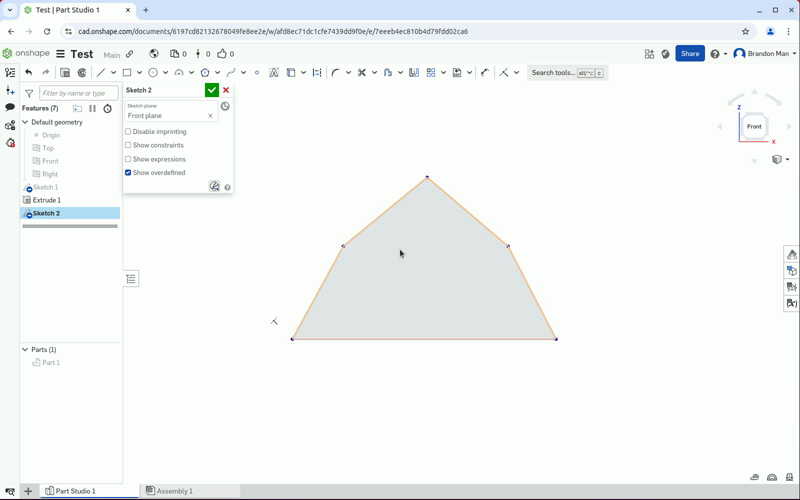
scroll(6)
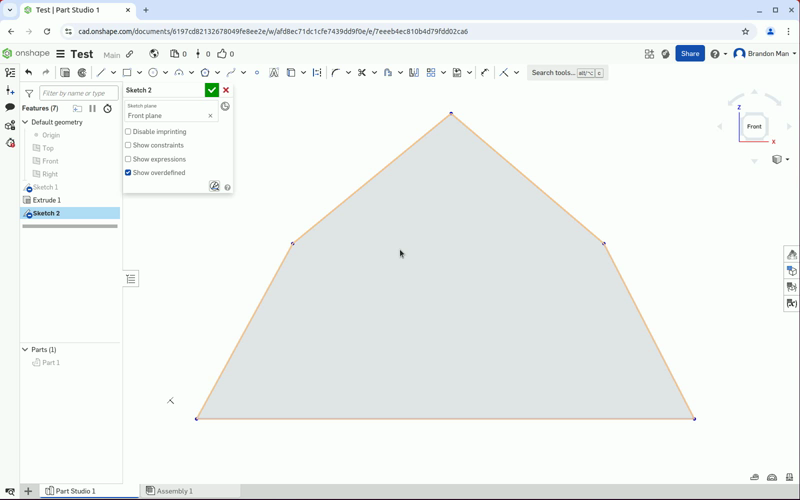
click(400, 249)
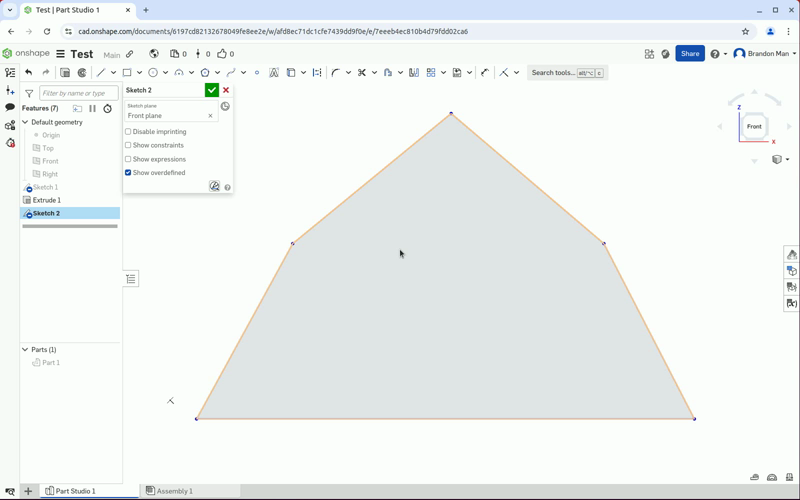
scroll(-6)
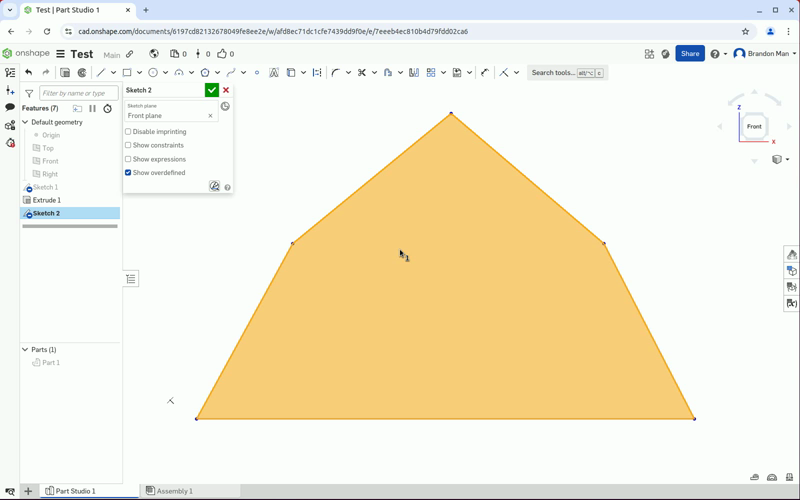
scroll(-6)
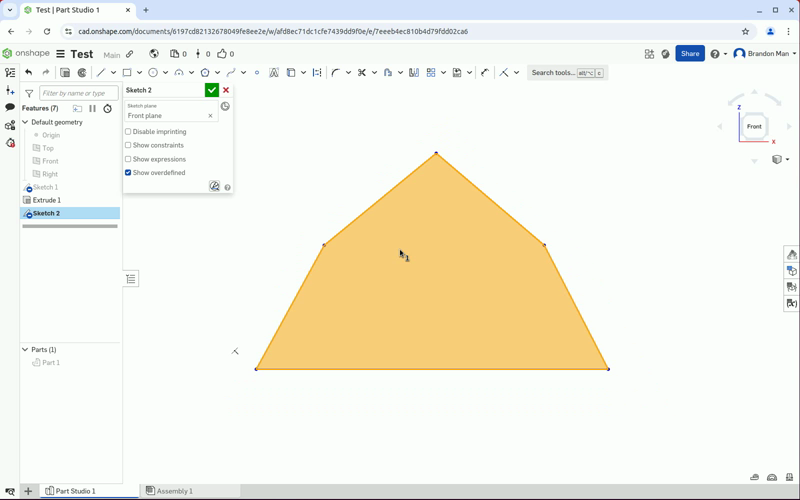
scroll(-6)
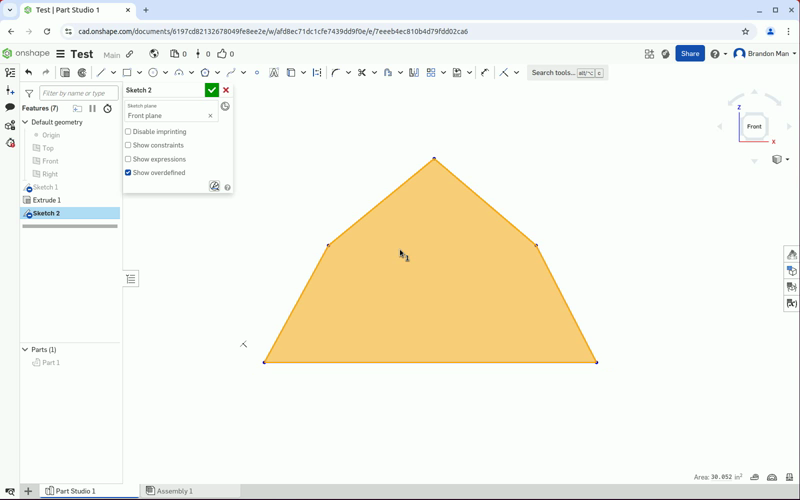
scroll(-6)
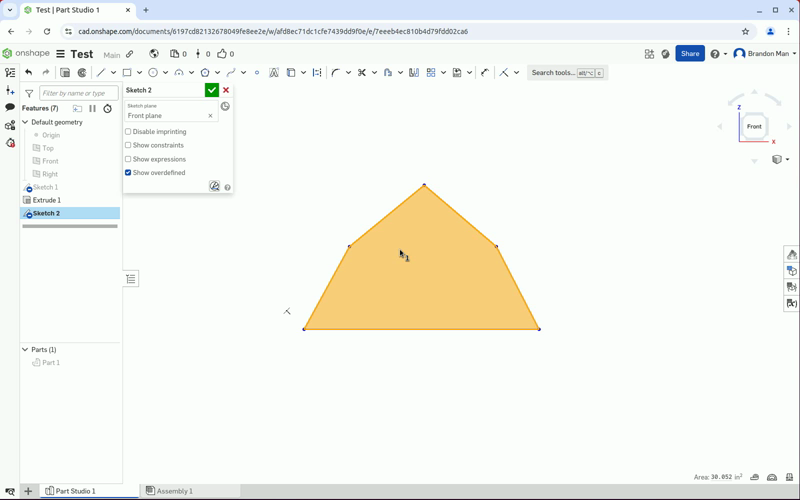
scroll(-6)
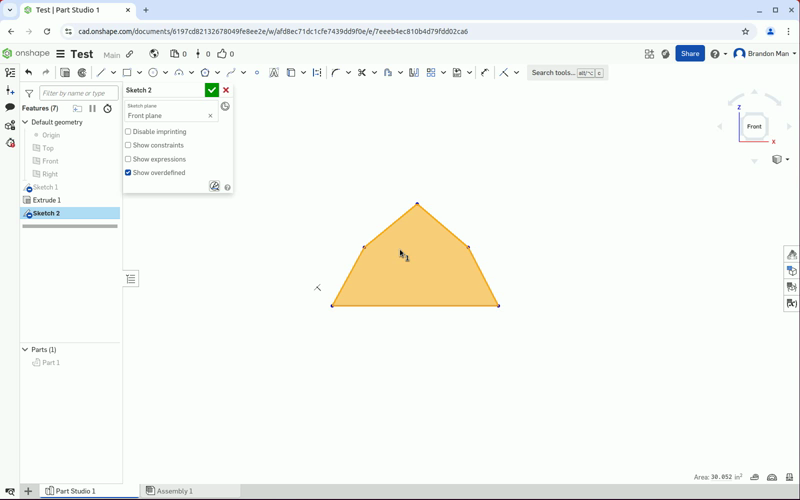
scroll(-6)
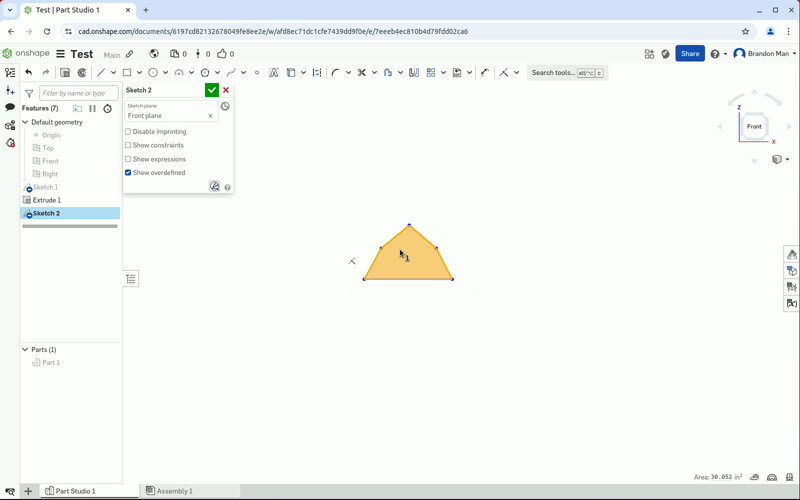
scroll(-6)
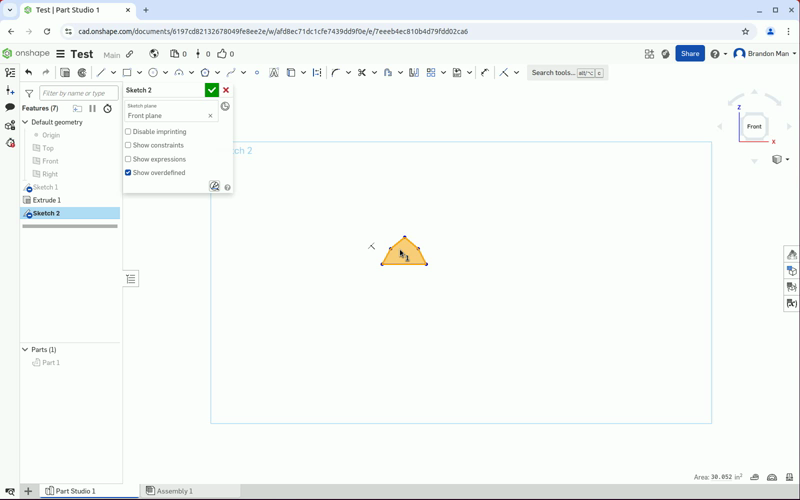
mouse_move(73, 352)
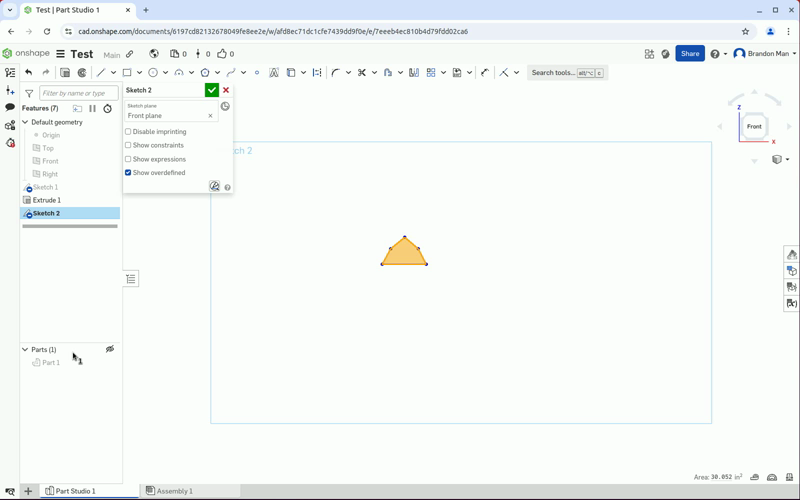
key(shift+y)
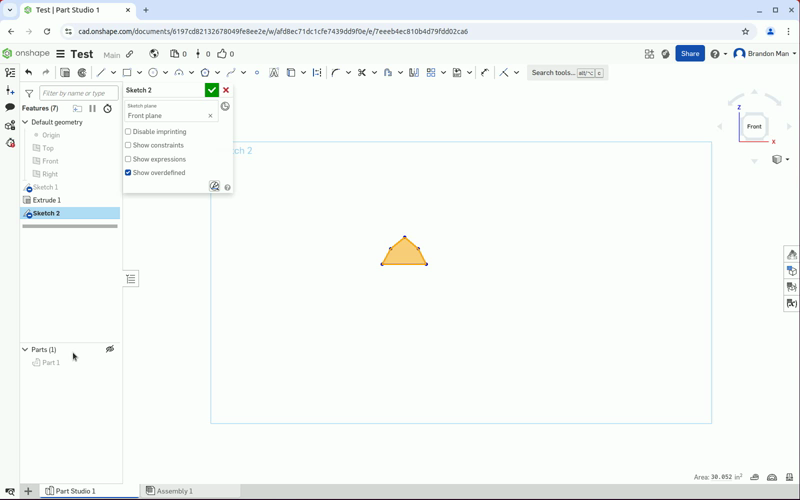
key(shift+e)
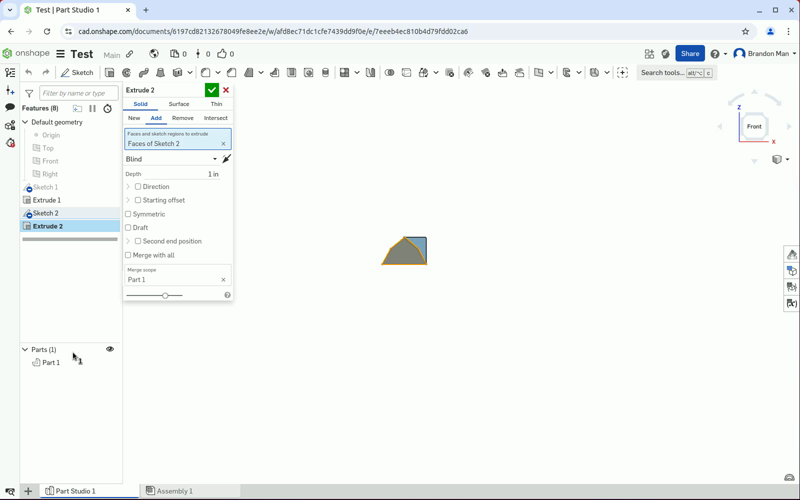
mouse_move(143, 106)
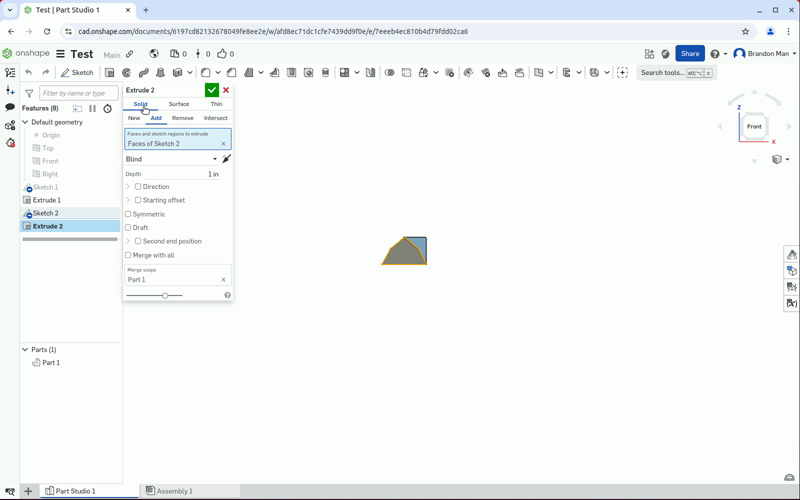
click(143, 106)
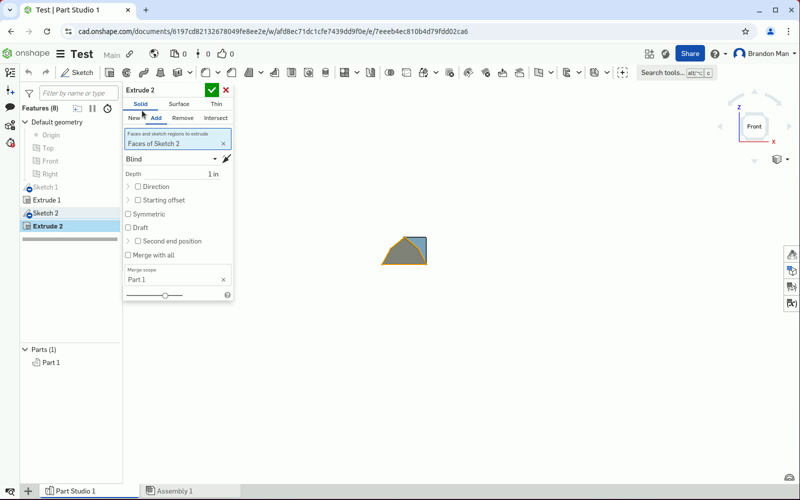
mouse_move(137, 120)
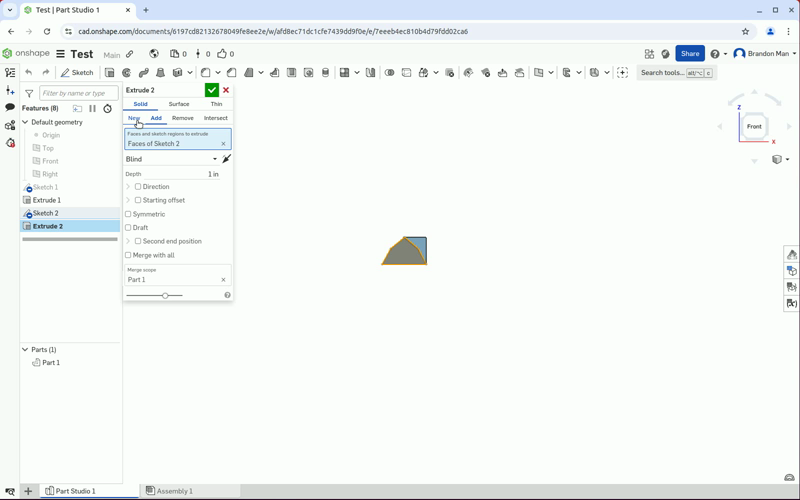
click(137, 120)
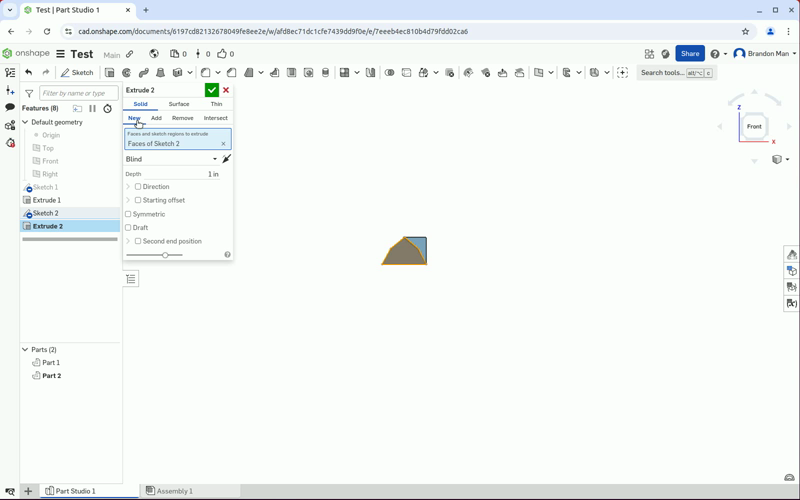
key(tab, 4)
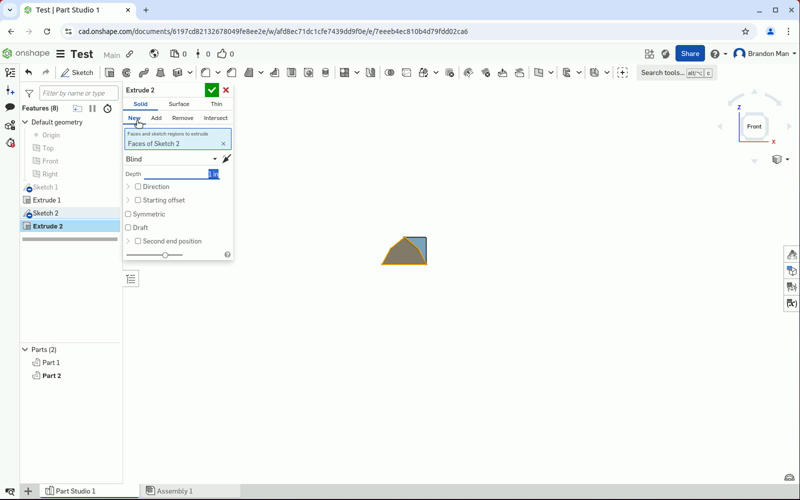
text(-22.868)
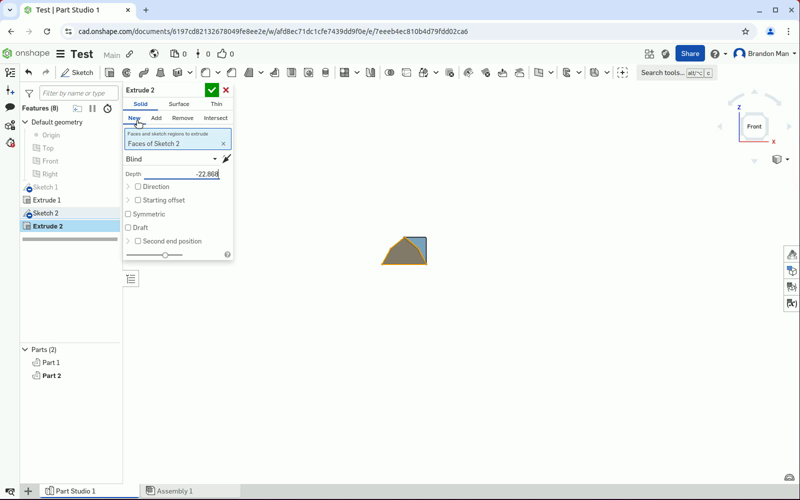
key(enter)
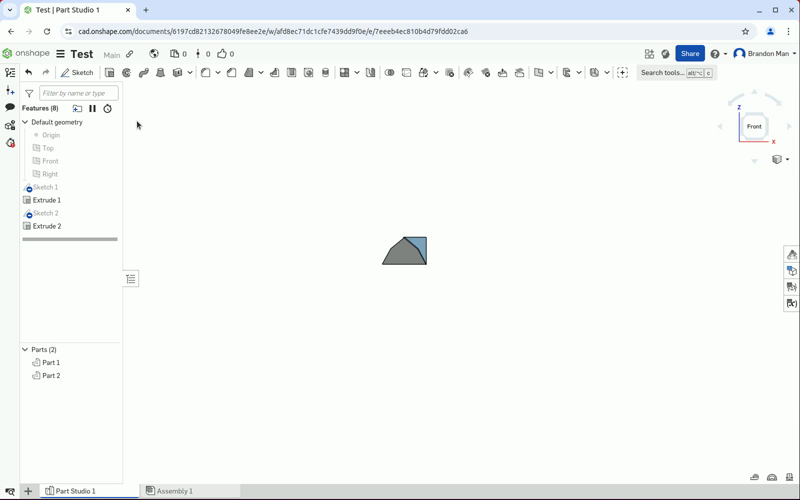
key(shift+h)
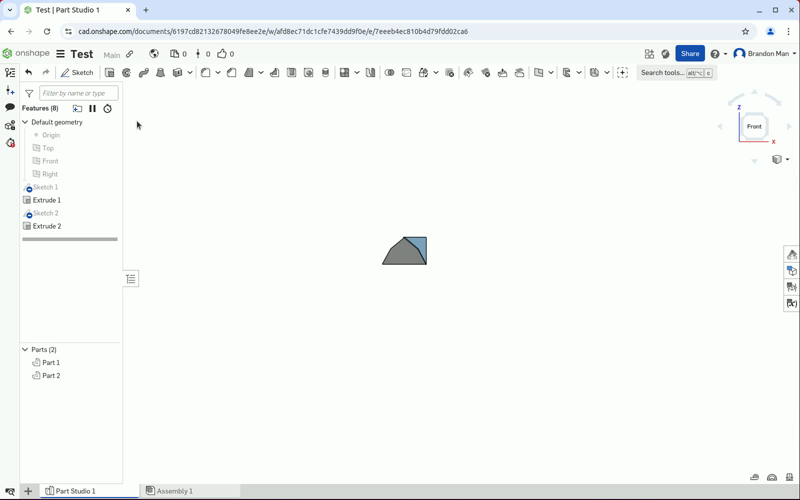
key(shift+h)
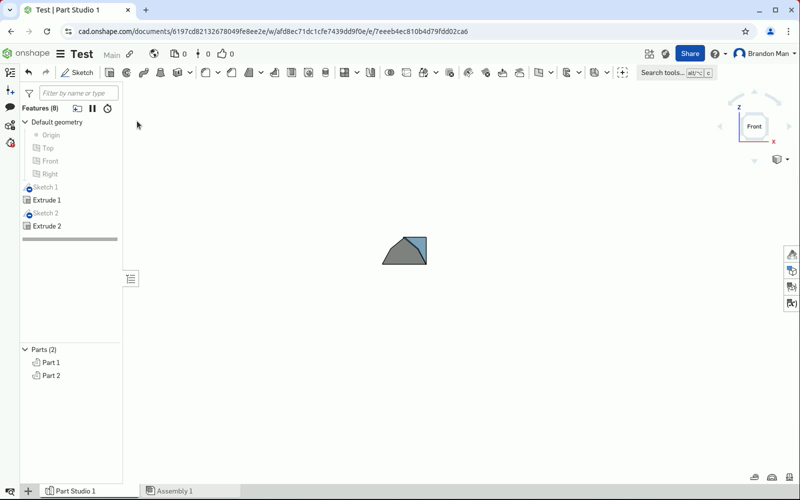
mouse_move(73, 189)
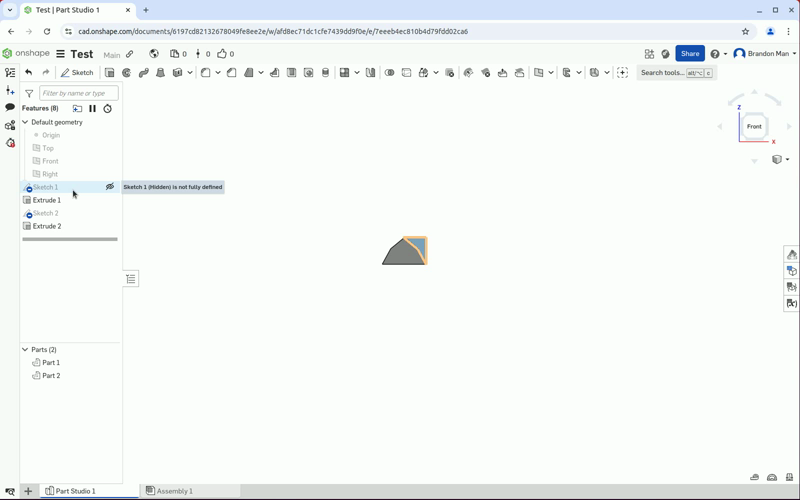
click(73, 189)
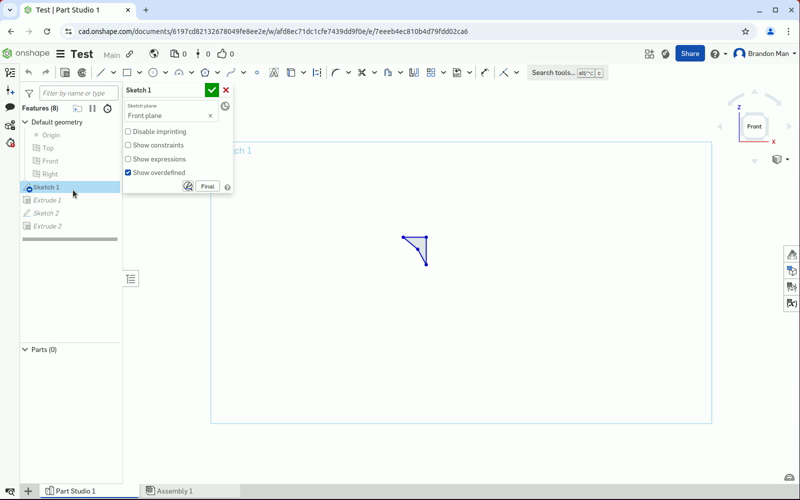
mouse_move(229, 92)
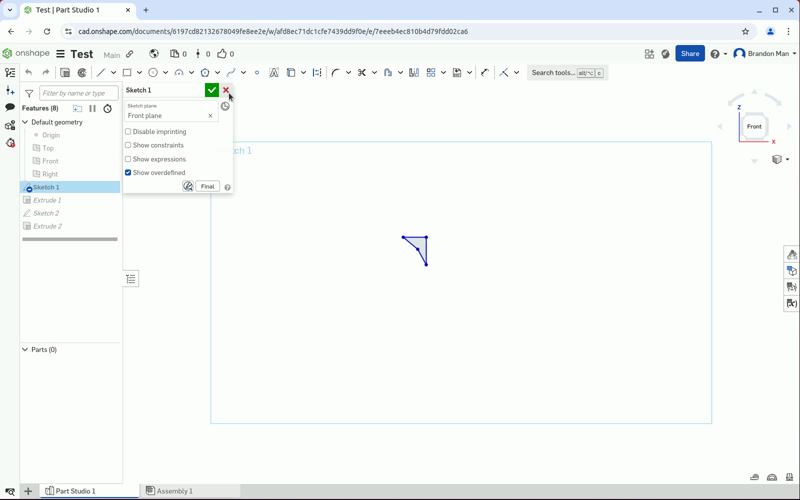
click(229, 92)
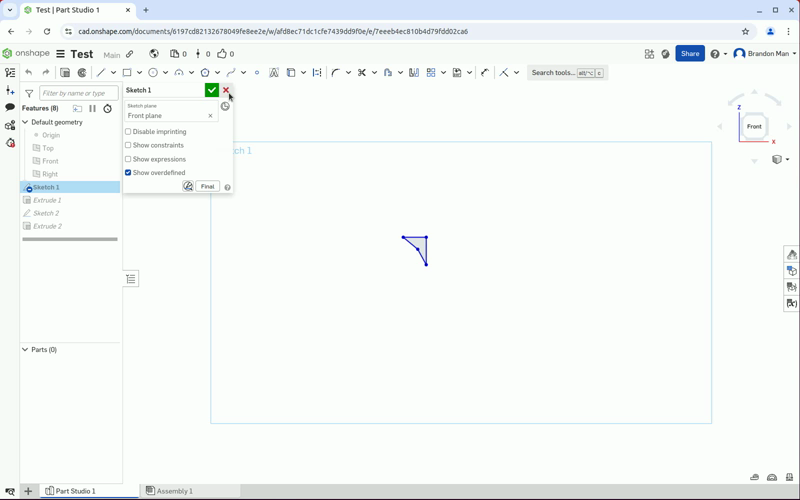
key(shift+s)
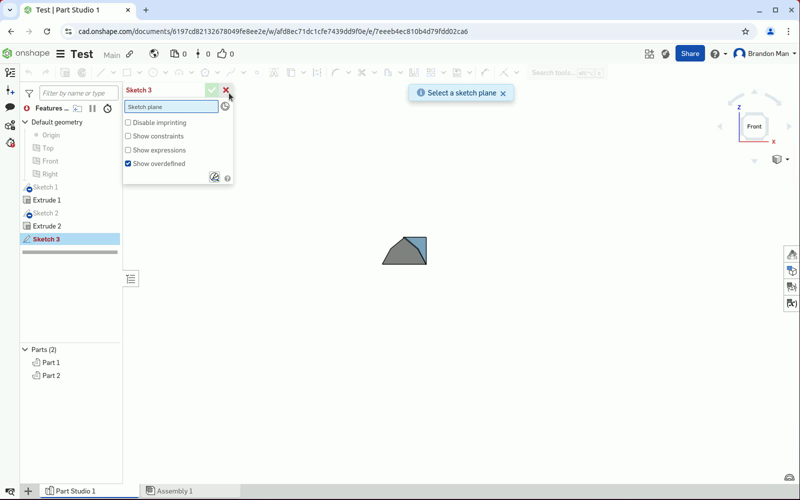
mouse_move(73, 163)
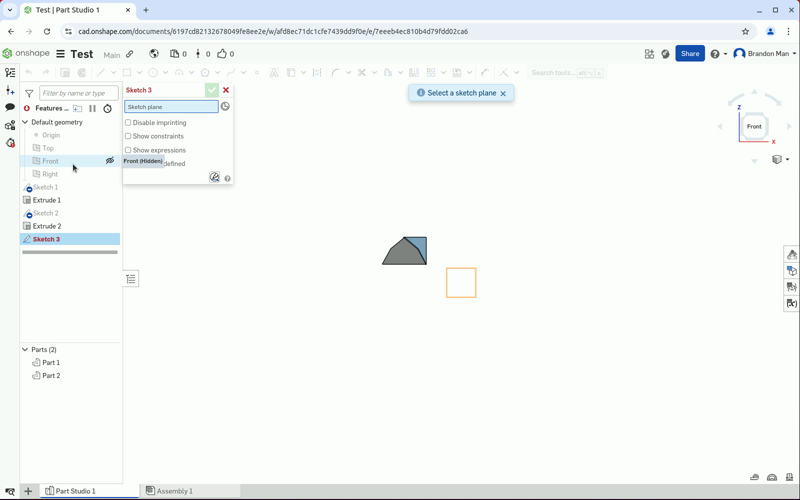
click(73, 163)
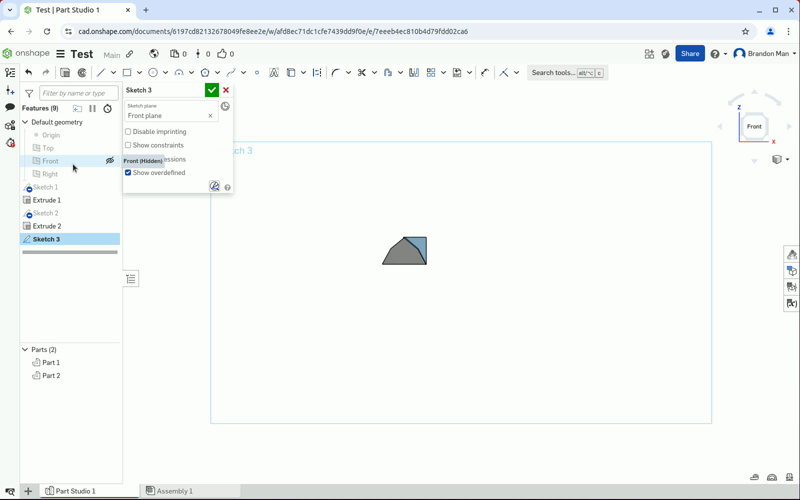
mouse_move(73, 352)
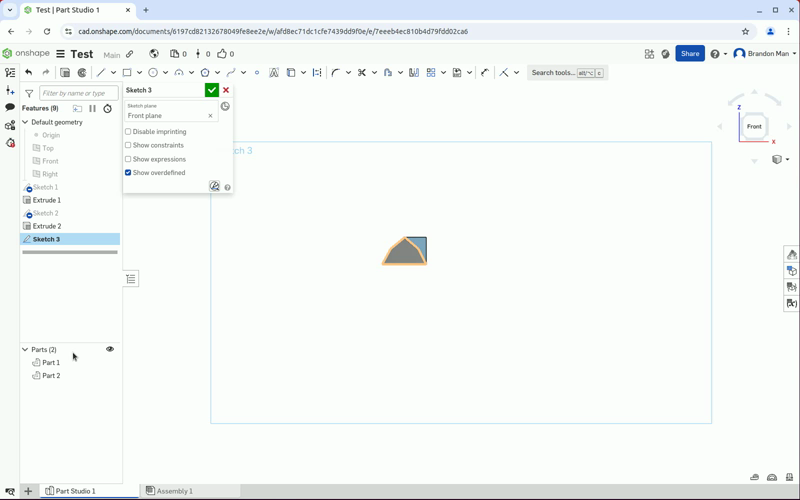
key(y)
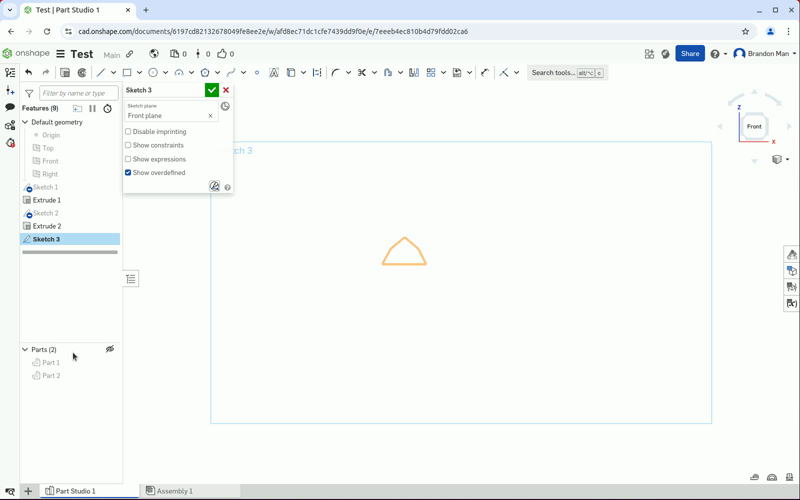
key(l)
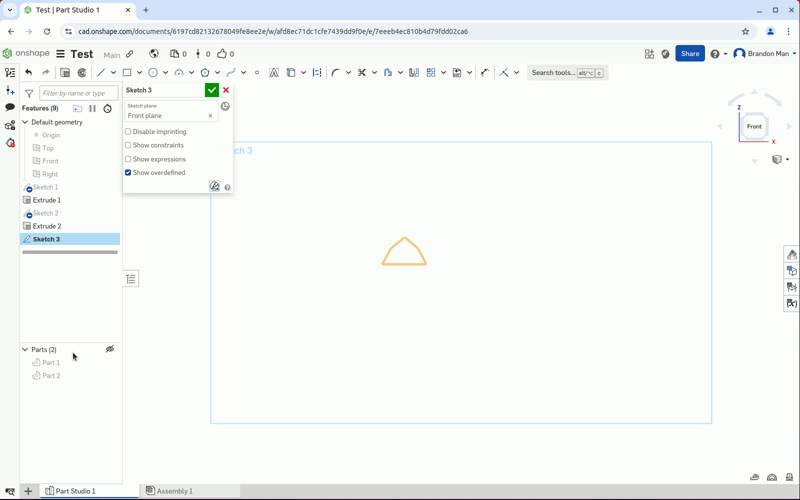
key_down(shift)
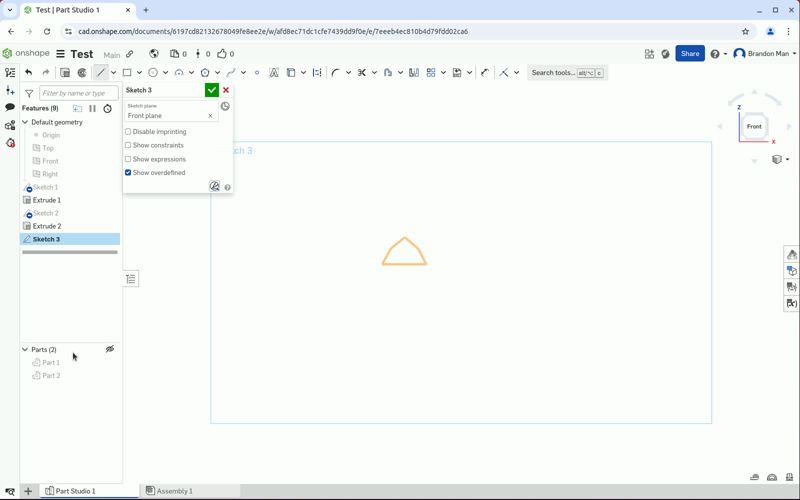
mouse_move(380, 264)
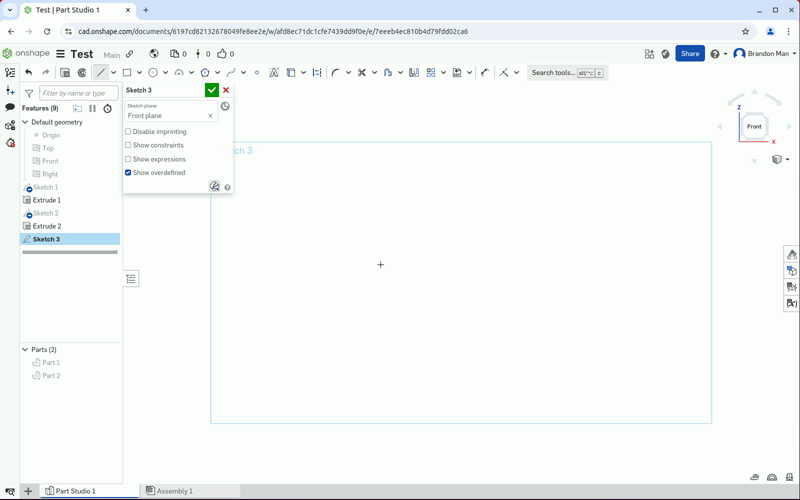
click(380, 264)
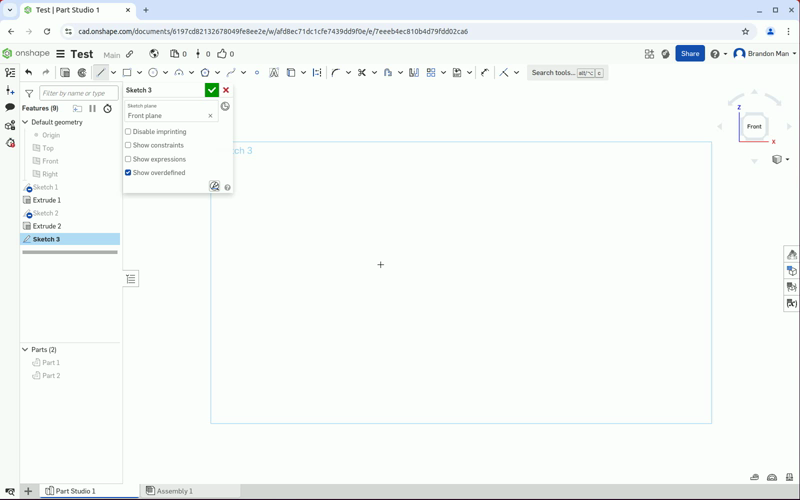
key_up(shift)
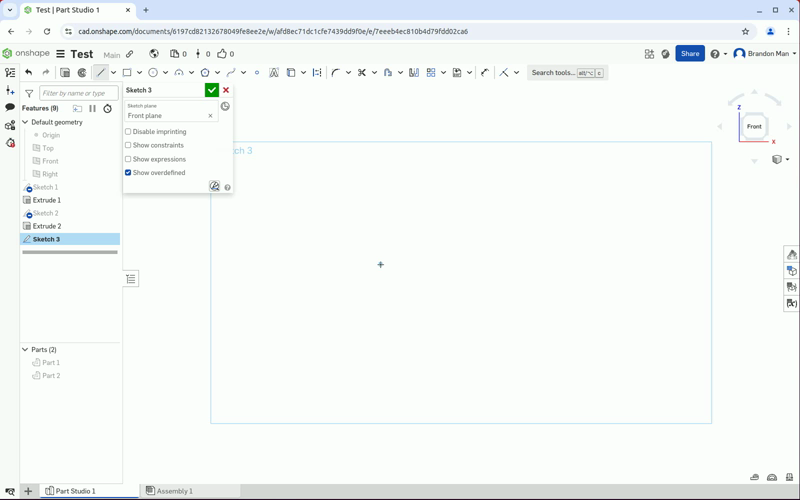
key_down(shift)
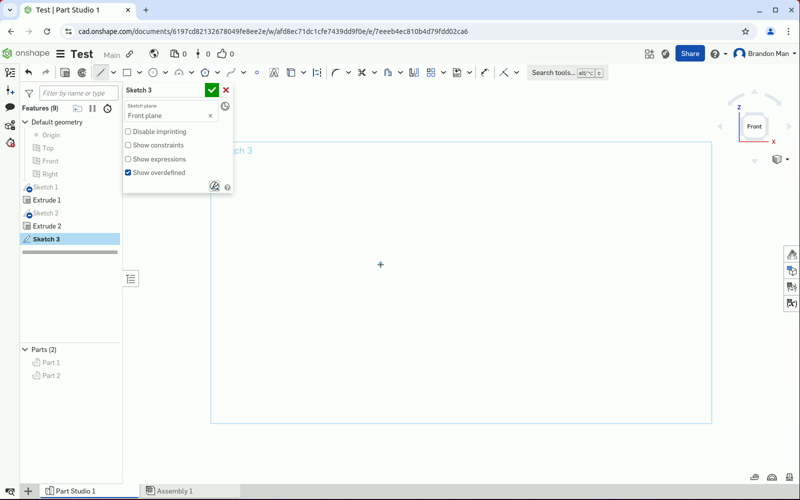
mouse_move(410, 264)
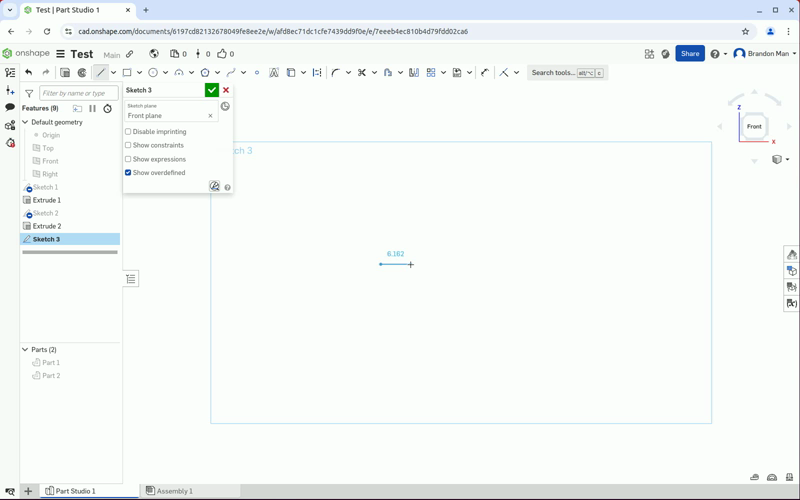
mouse_move(381, 264)
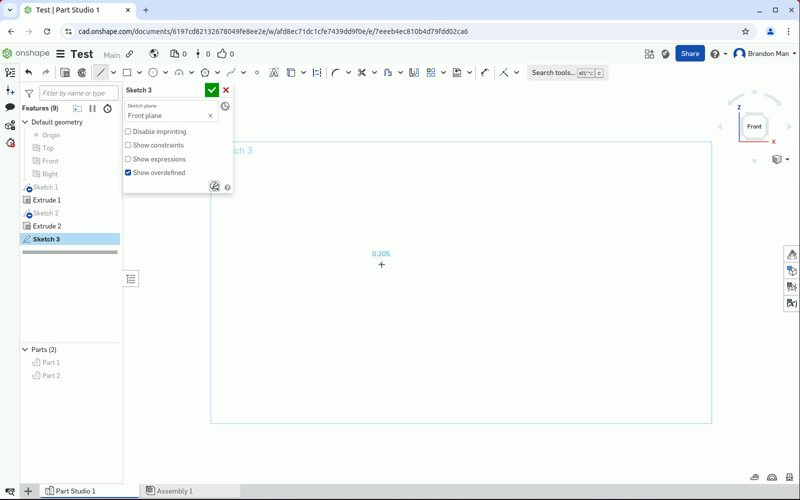
scroll(6)
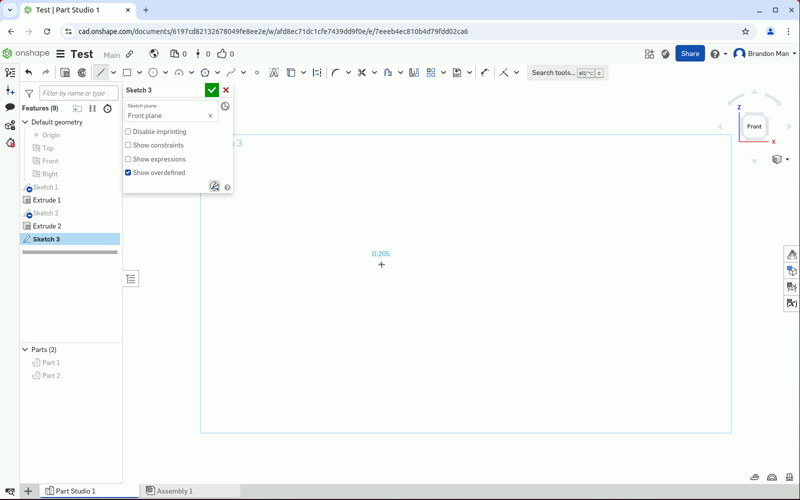
scroll(6)
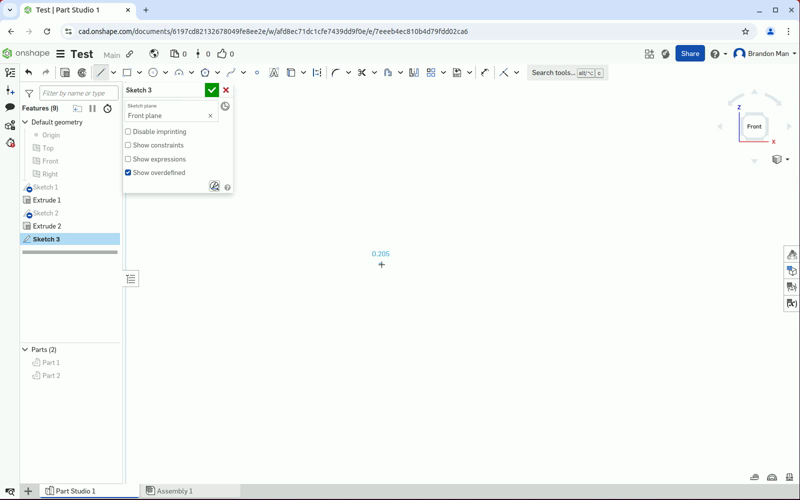
scroll(6)
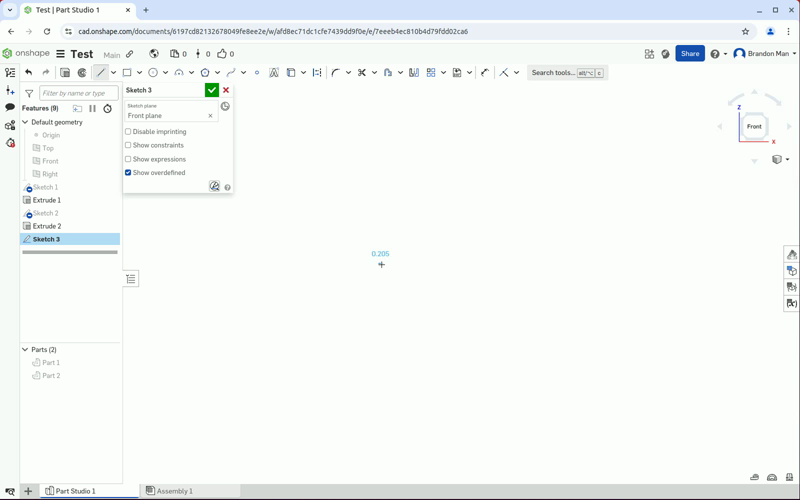
scroll(6)
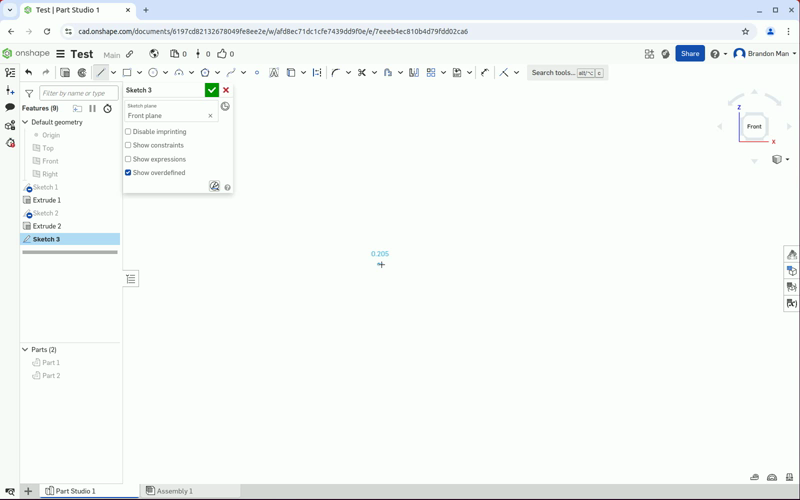
scroll(6)
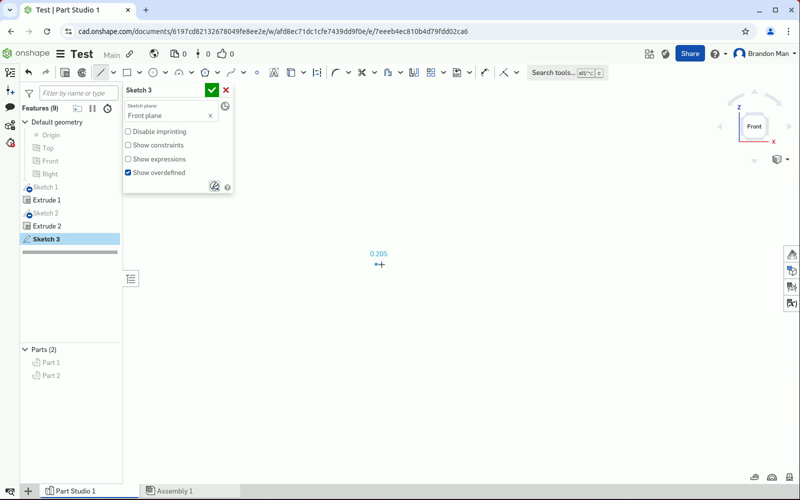
scroll(6)
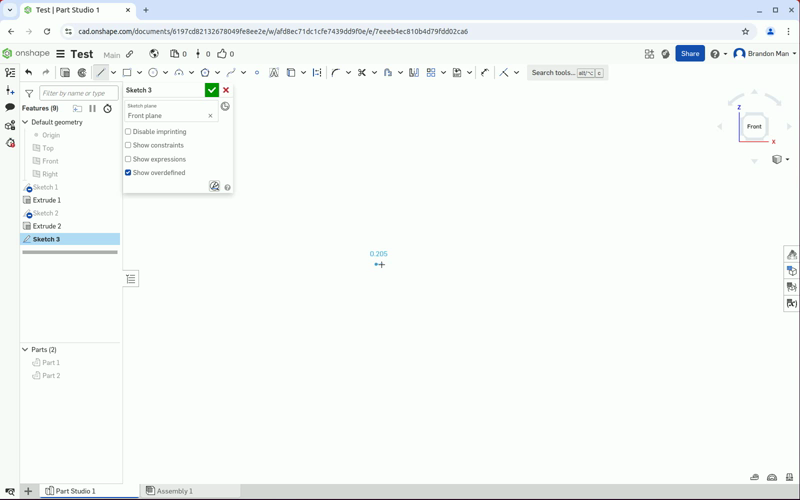
scroll(6)
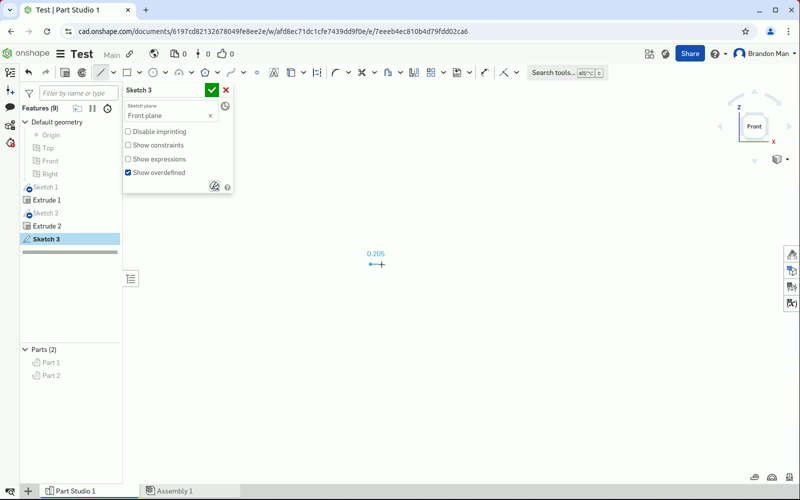
click(381, 264)
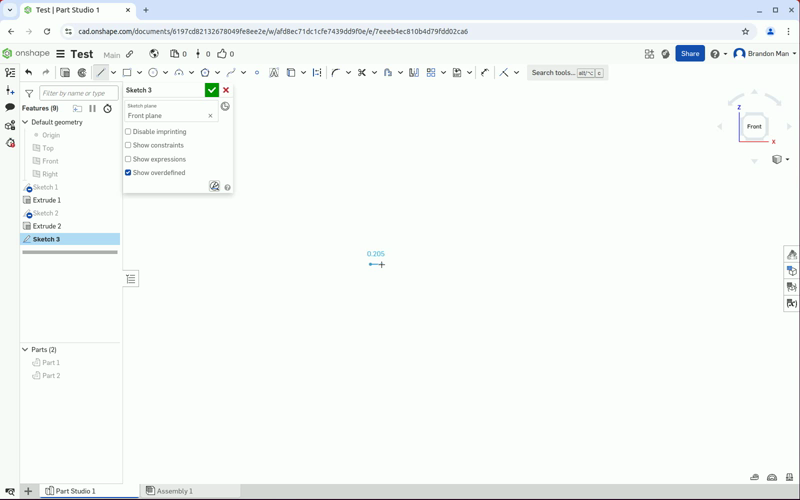
scroll(-6)
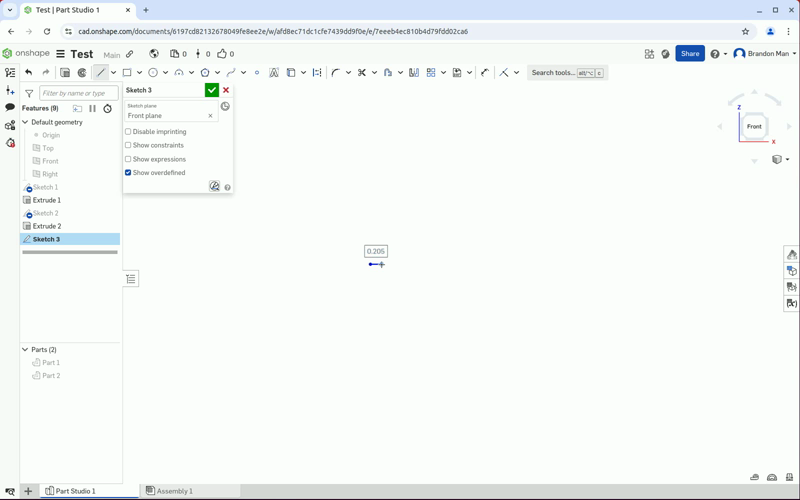
scroll(-6)
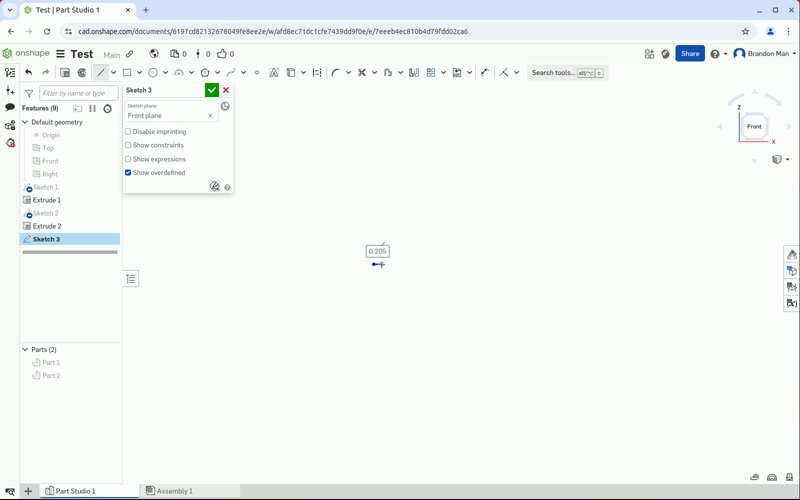
scroll(-6)
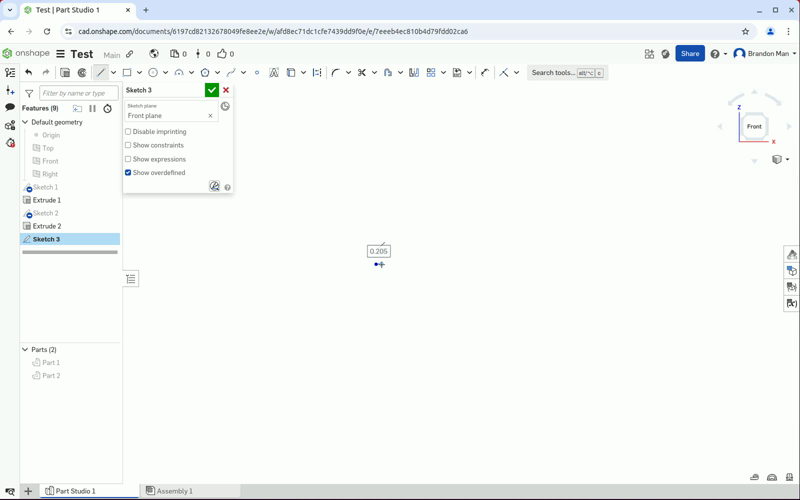
scroll(-6)
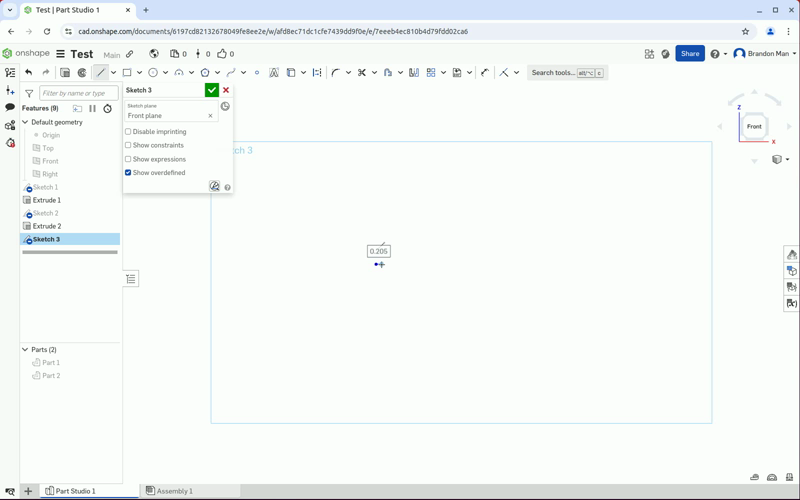
scroll(-6)
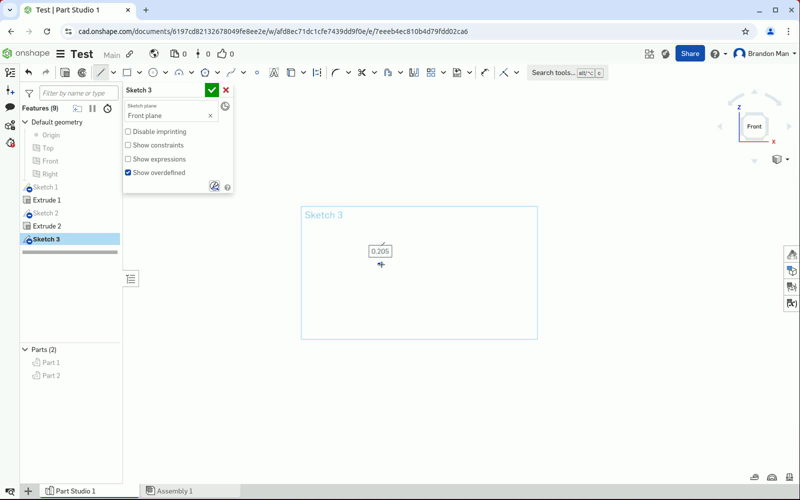
scroll(-6)
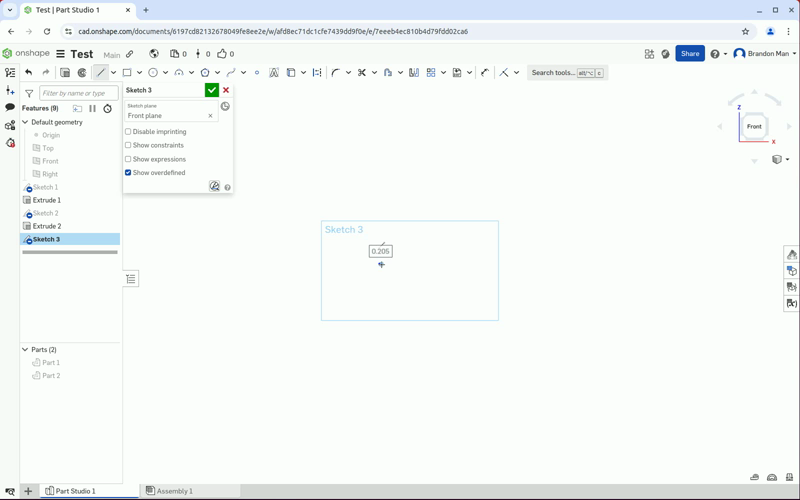
scroll(-6)
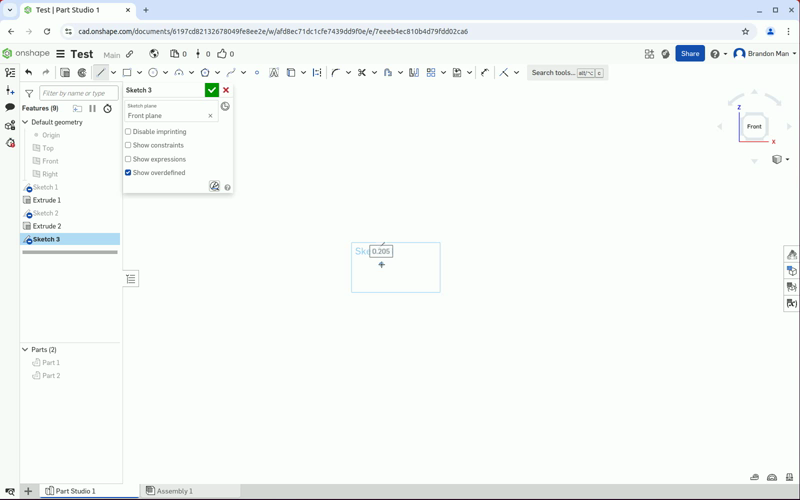
key_up(shift)
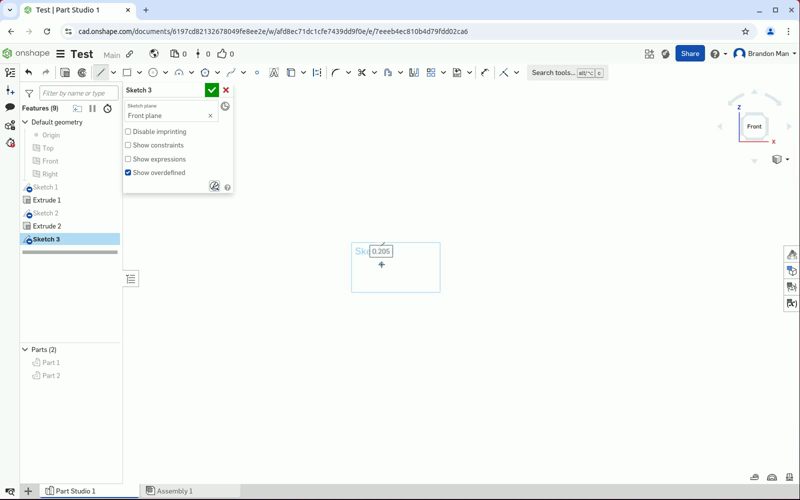
key_down(shift)
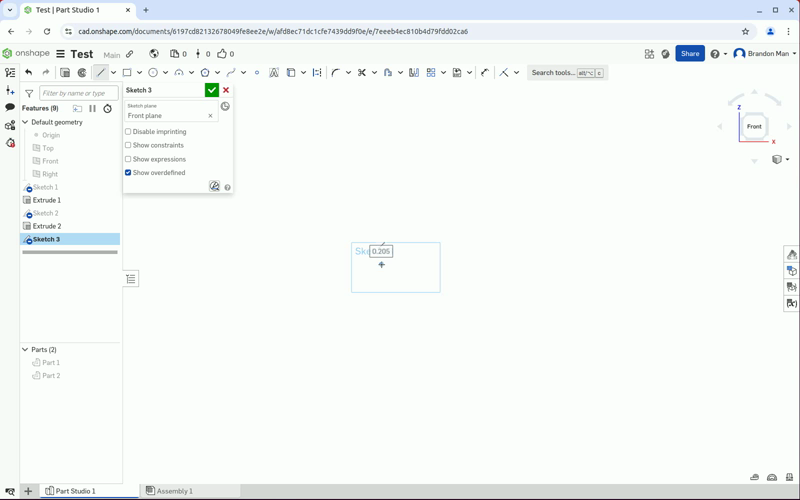
mouse_move(411, 264)
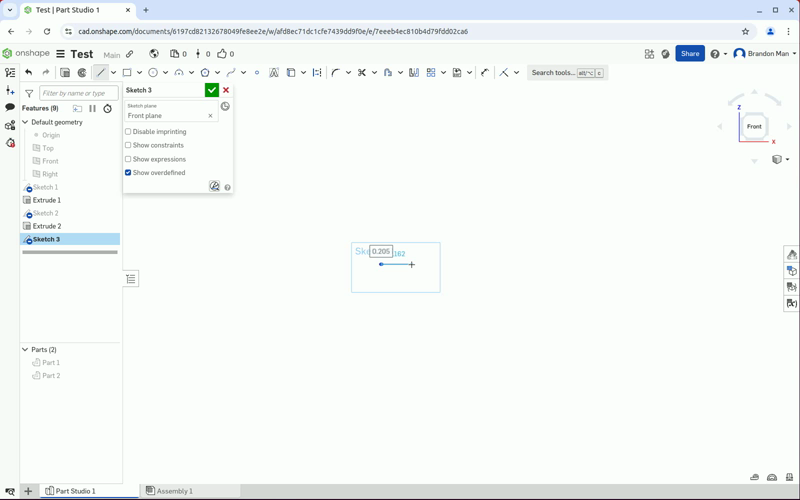
mouse_move(389, 249)
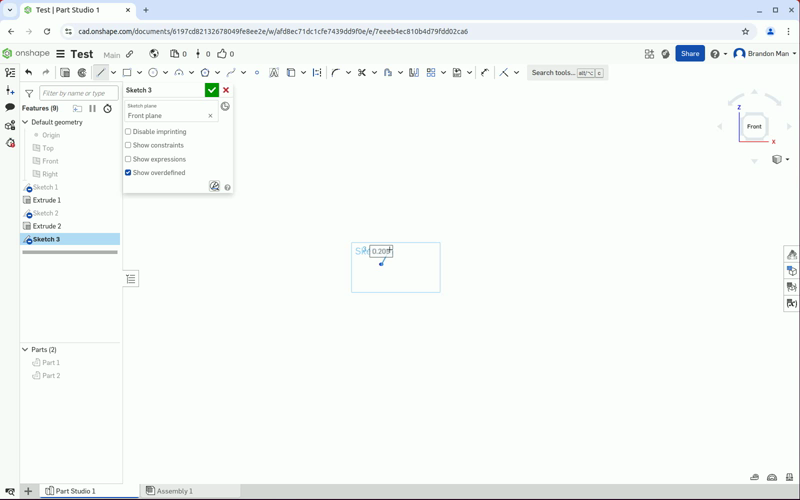
click(389, 249)
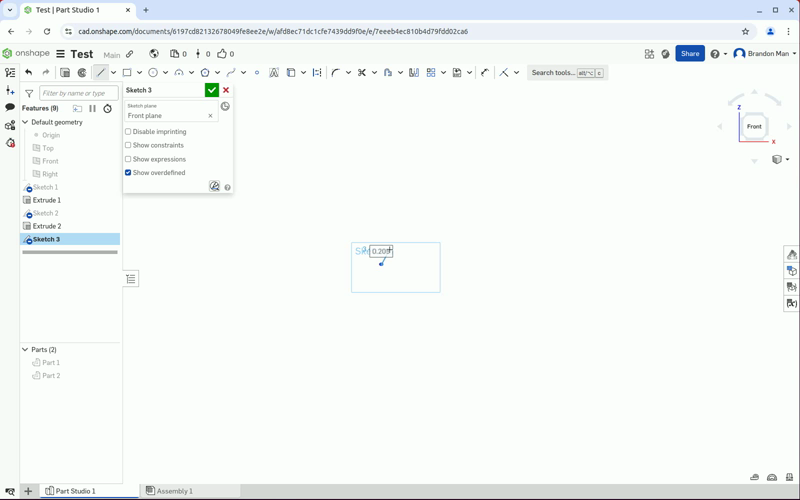
key_up(shift)
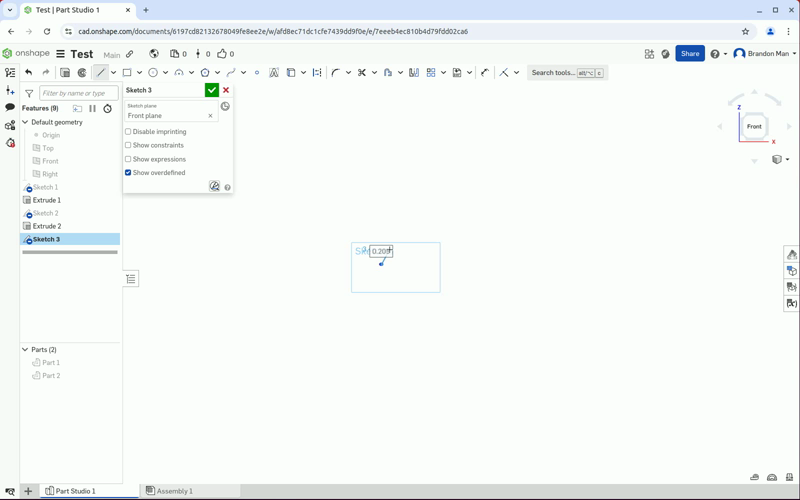
key_down(shift)
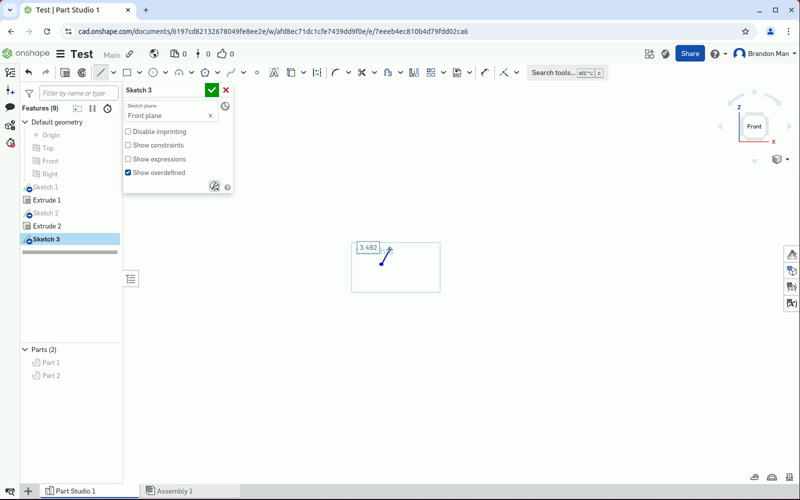
mouse_move(419, 249)
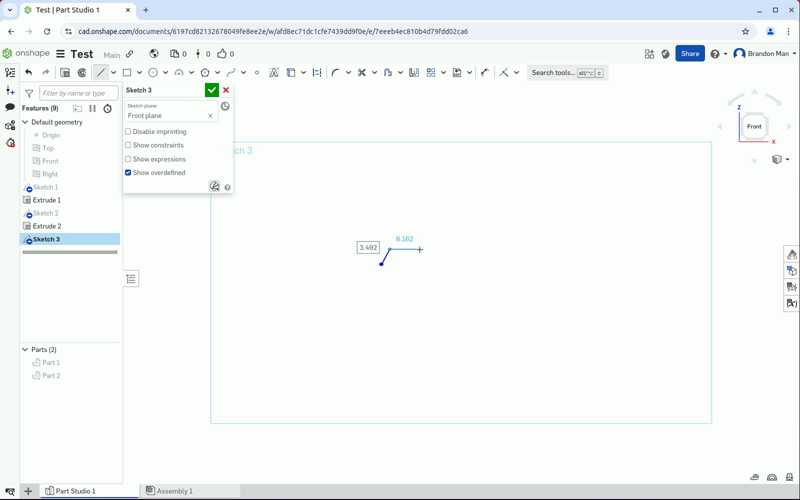
mouse_move(404, 237)
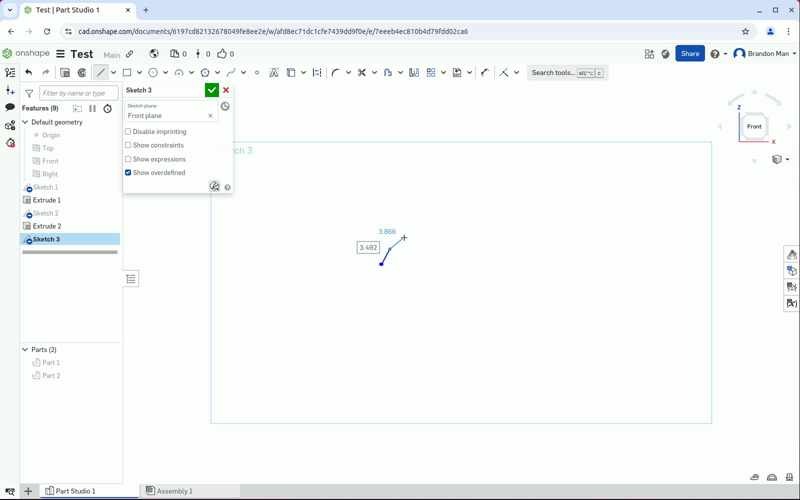
click(404, 237)
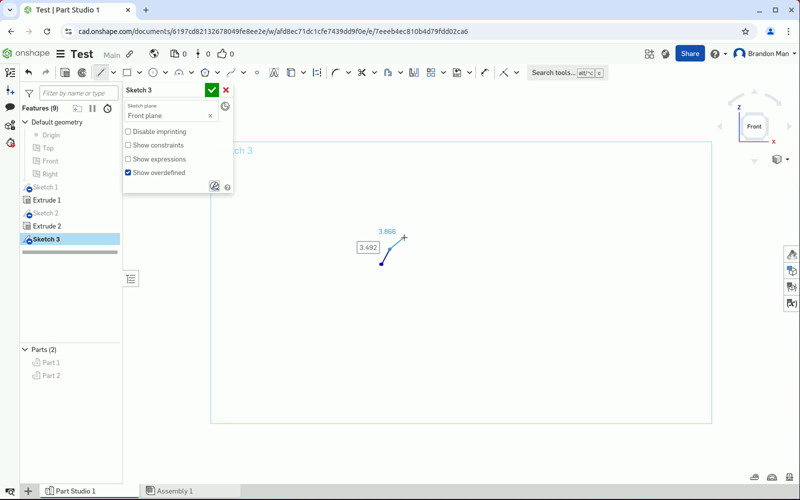
key_up(shift)
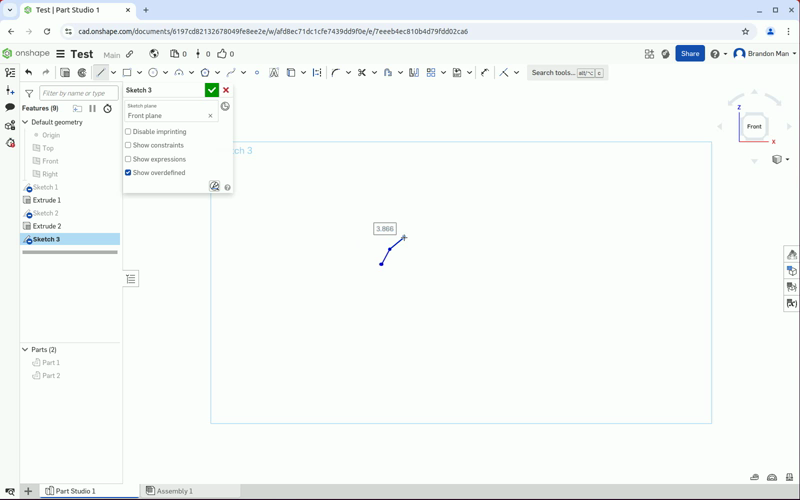
key_down(shift)
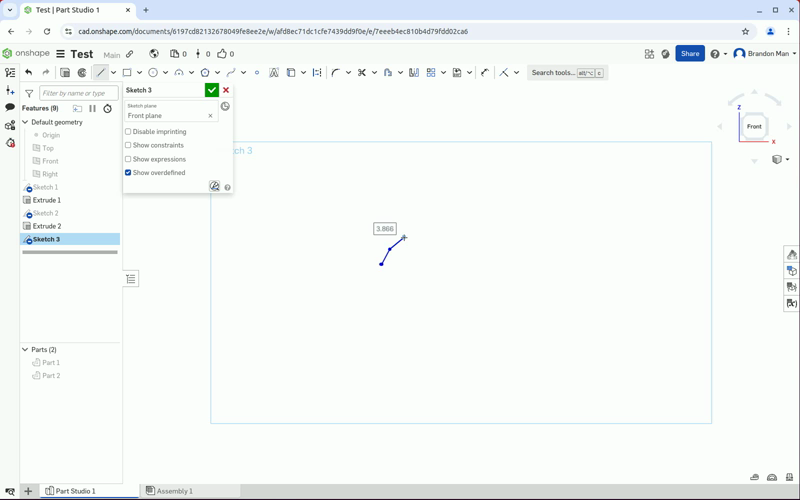
mouse_move(434, 237)
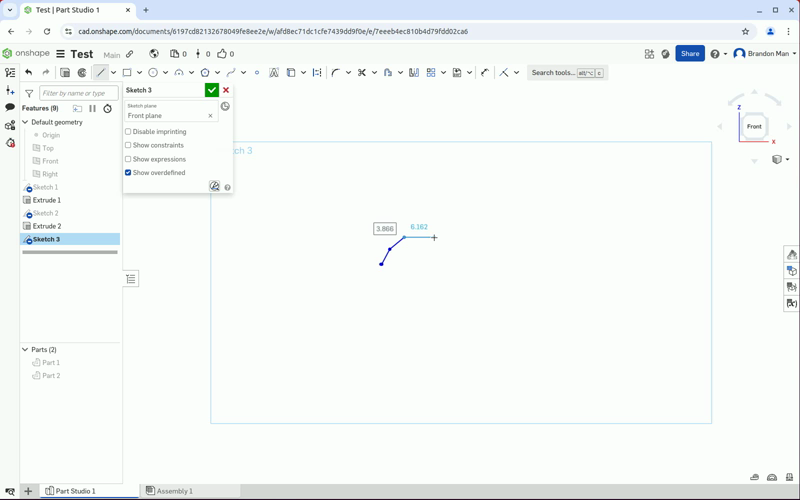
mouse_move(417, 249)
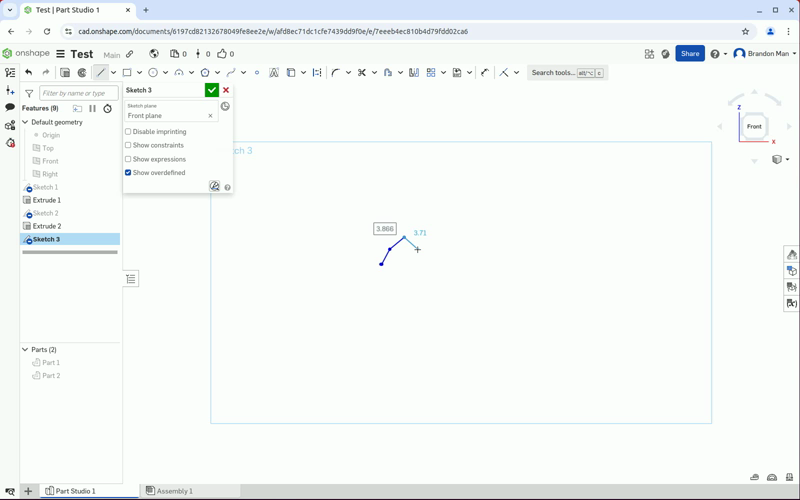
click(417, 249)
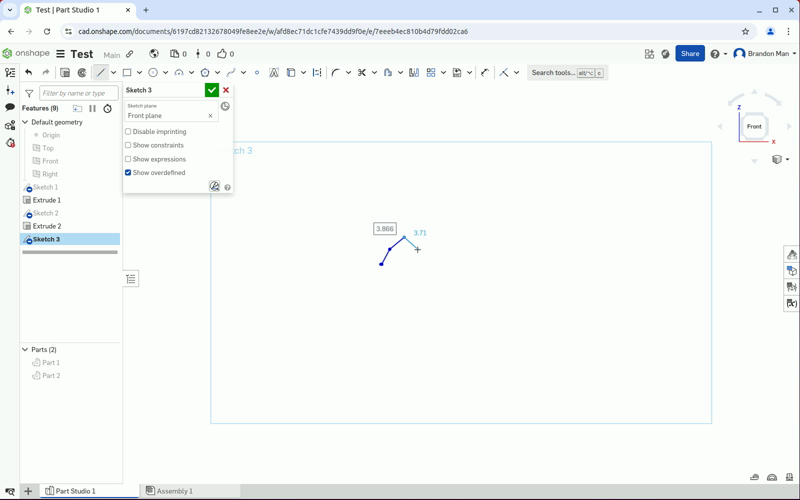
key_up(shift)
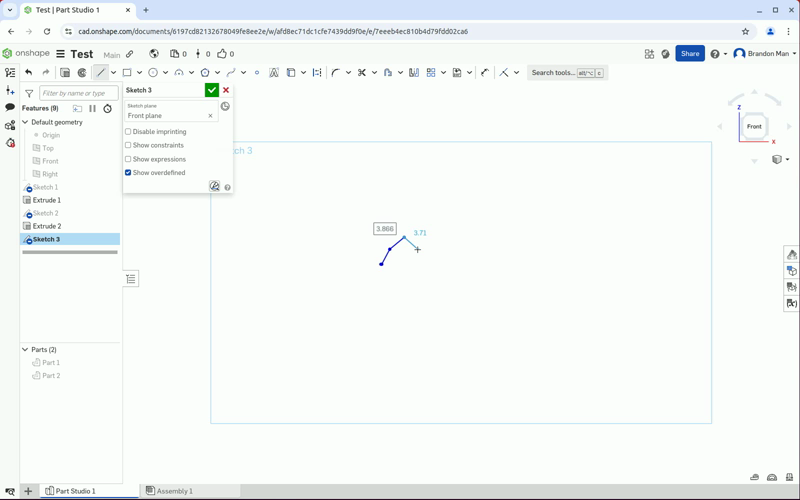
key_down(shift)
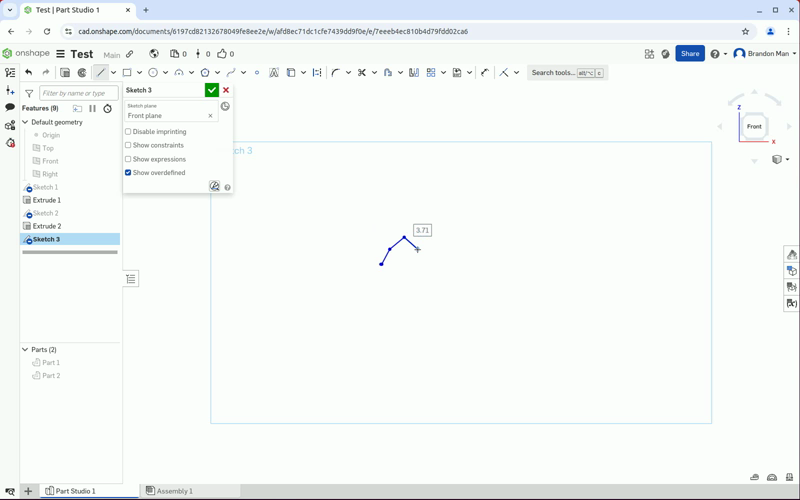
mouse_move(447, 249)
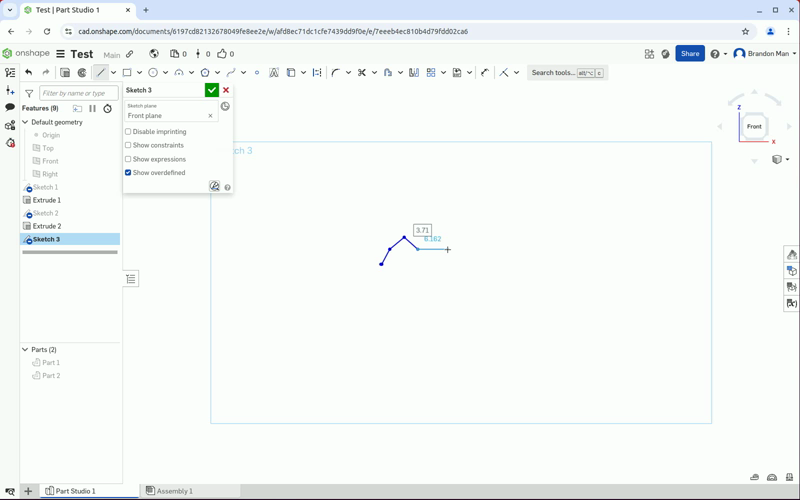
mouse_move(426, 264)
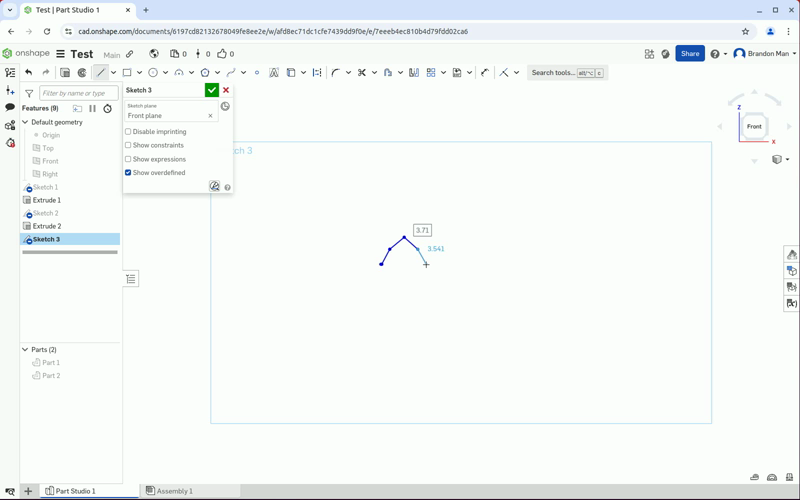
click(426, 264)
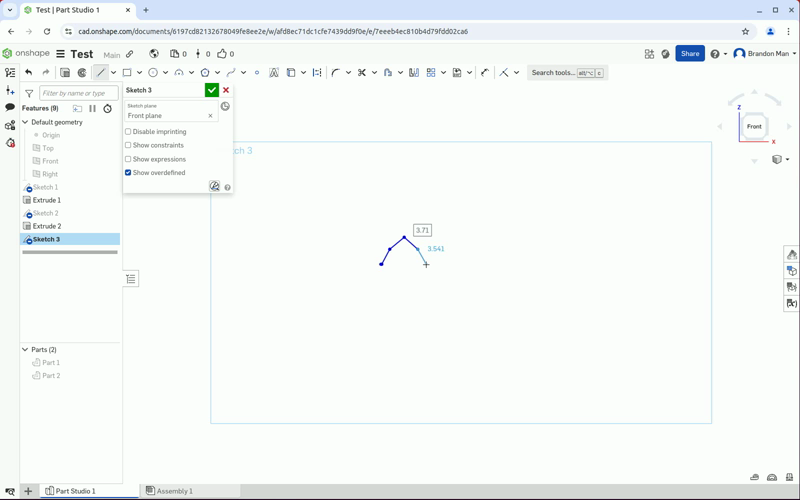
key_up(shift)
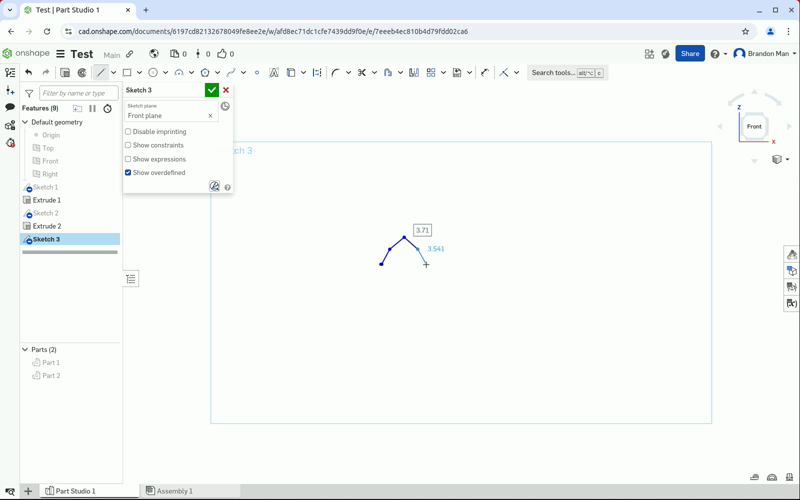
key_down(shift)
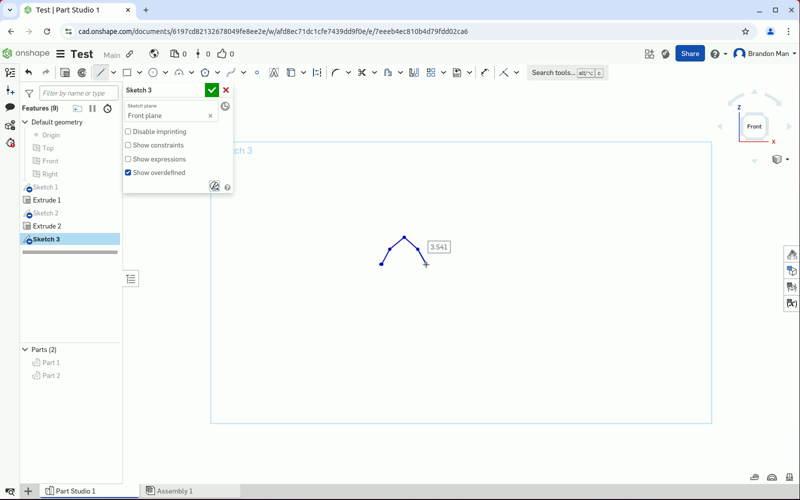
key_up(shift)
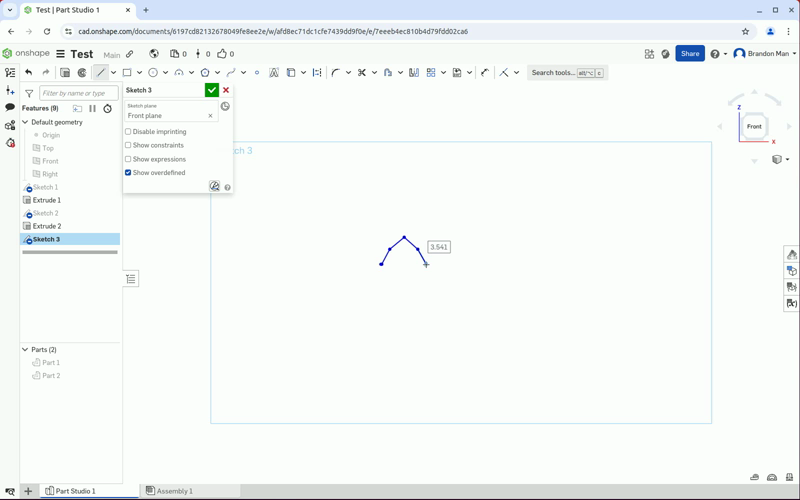
key_down(shift)
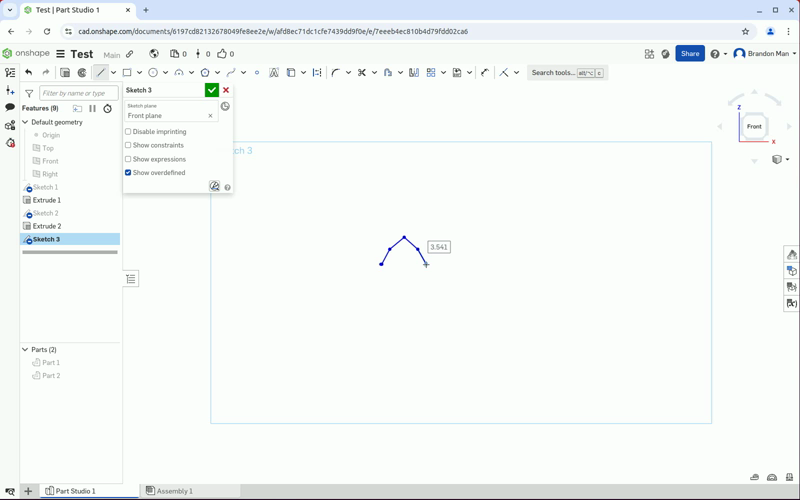
mouse_move(456, 264)
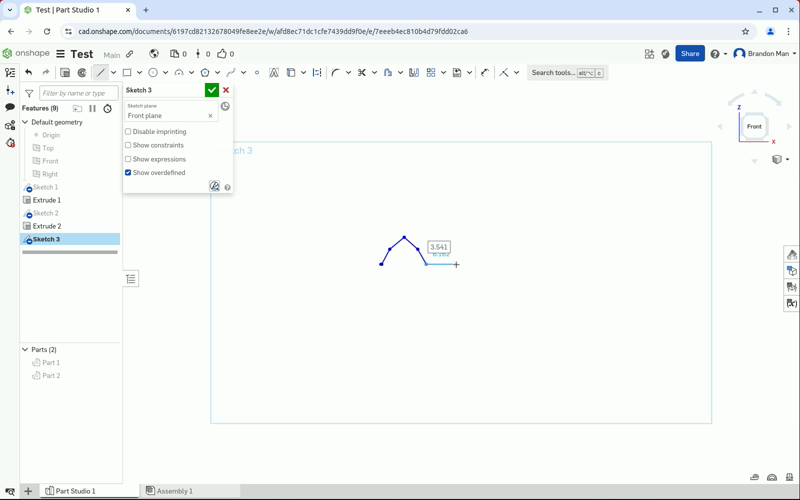
mouse_move(417, 248)
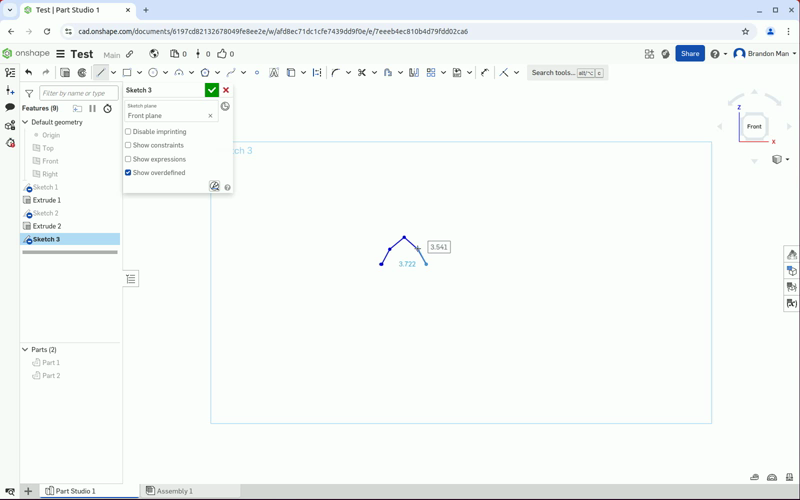
scroll(6)
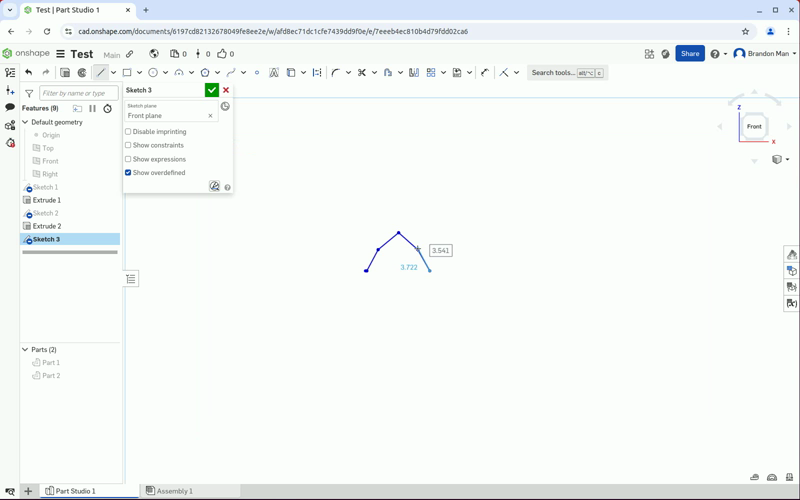
scroll(6)
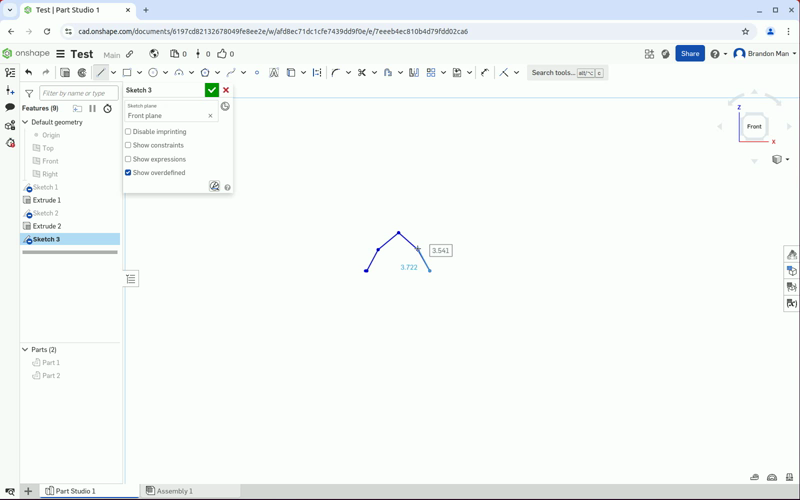
scroll(6)
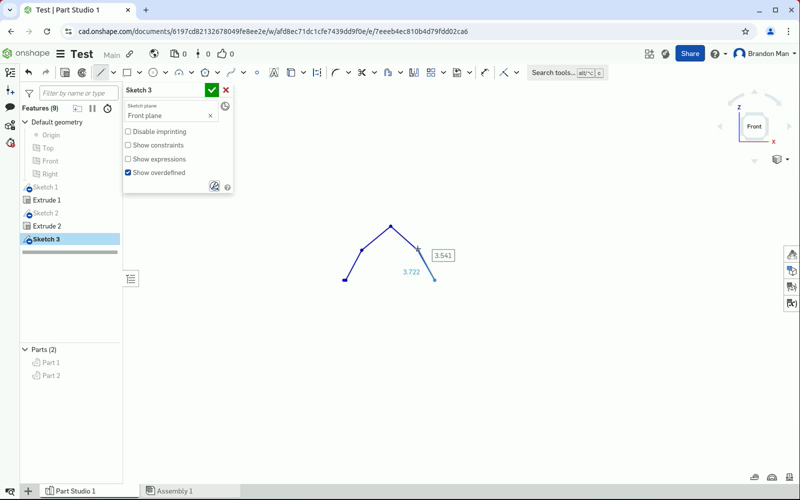
scroll(6)
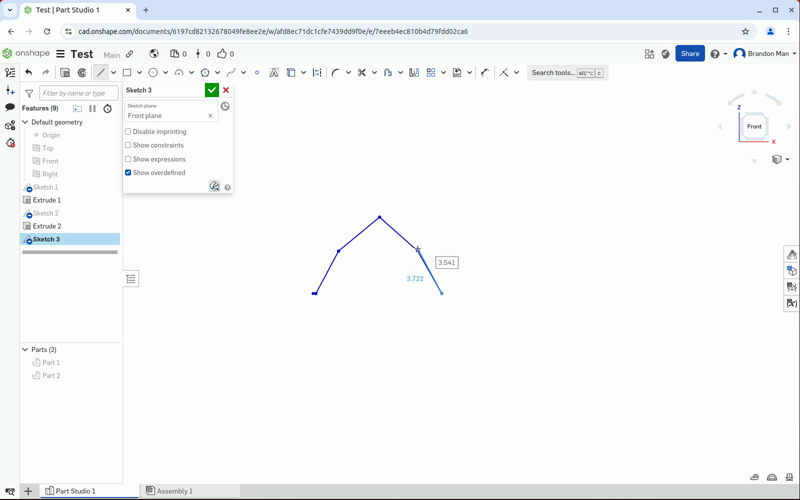
scroll(6)
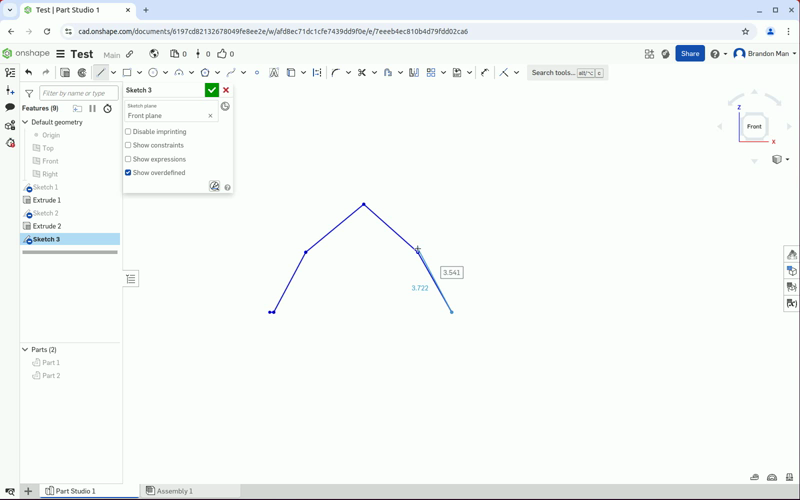
scroll(6)
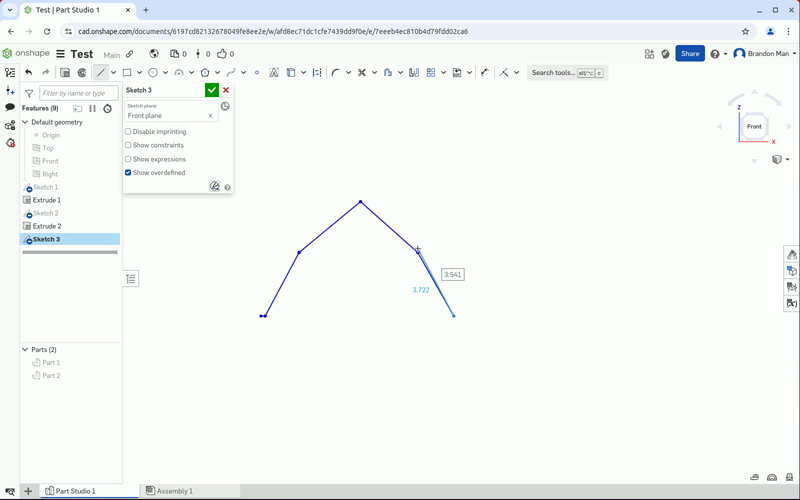
scroll(6)
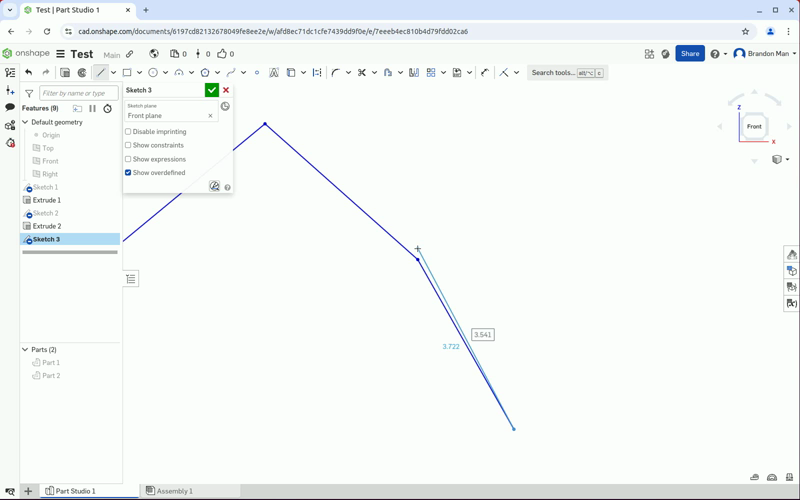
click(417, 248)
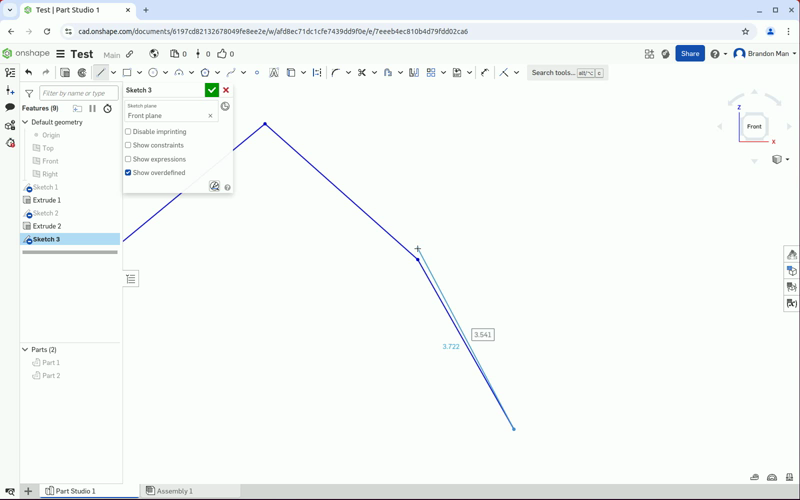
scroll(-6)
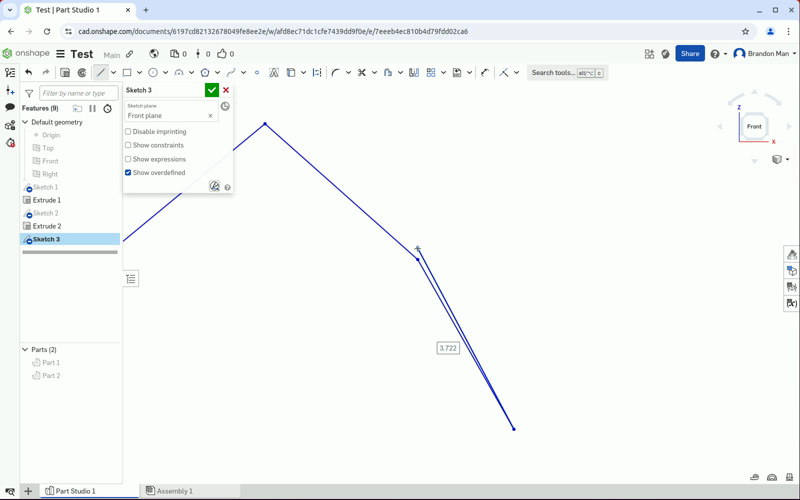
scroll(-6)
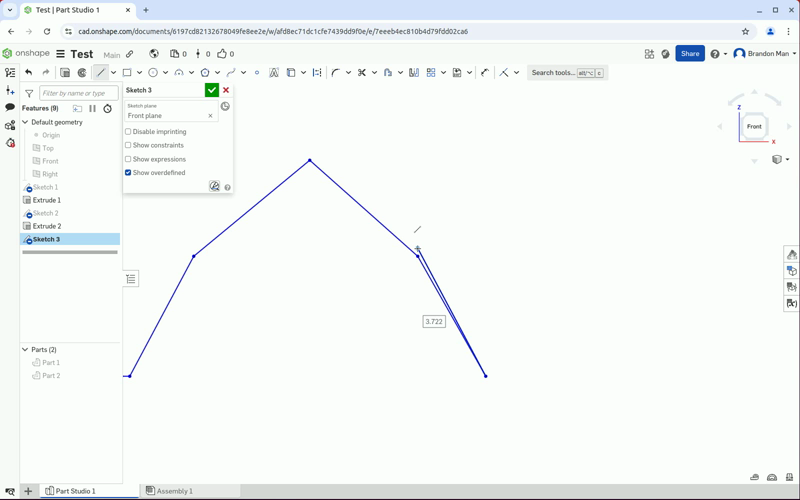
scroll(-6)
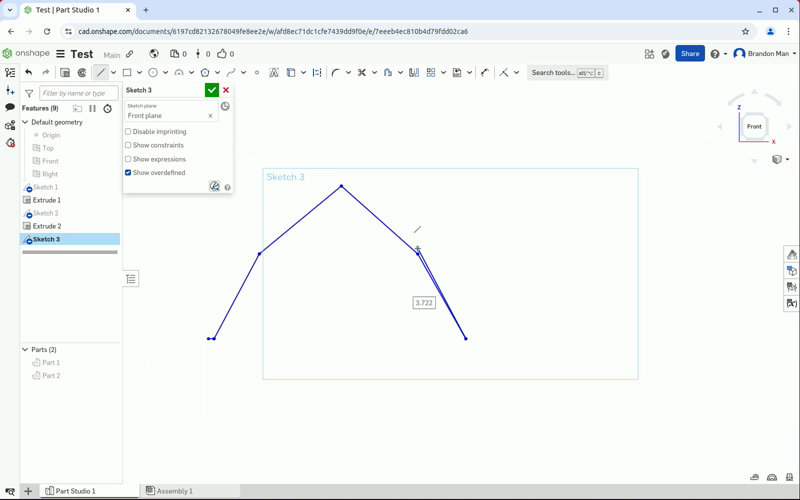
scroll(-6)
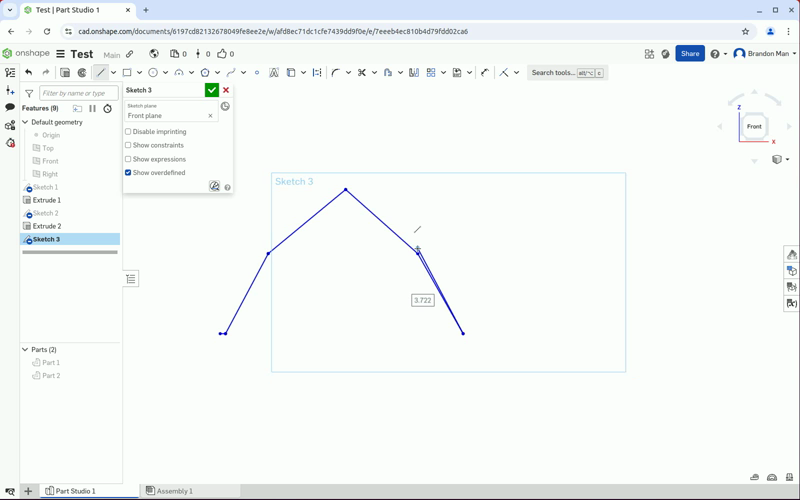
scroll(-6)
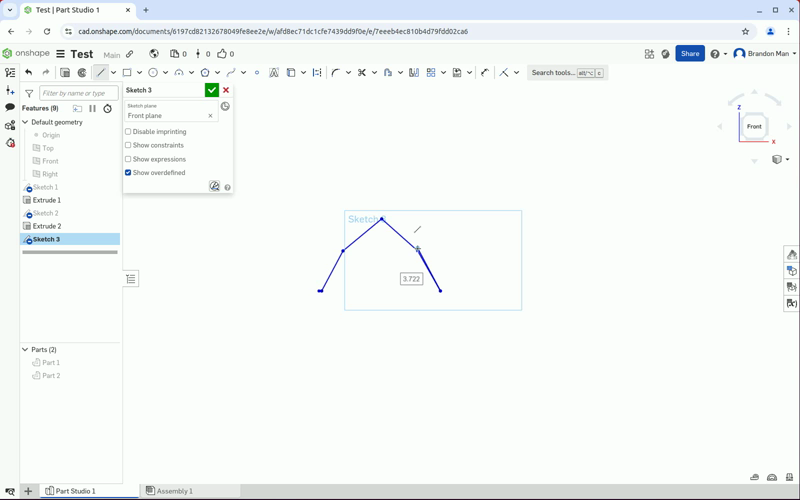
scroll(-6)
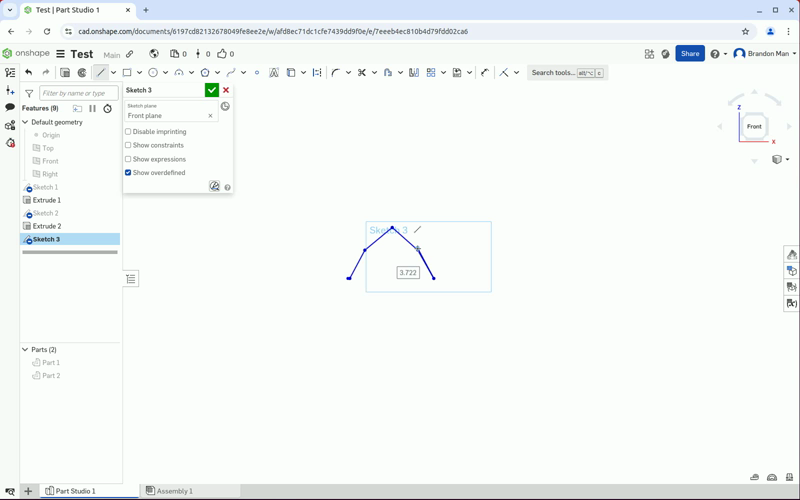
scroll(-6)
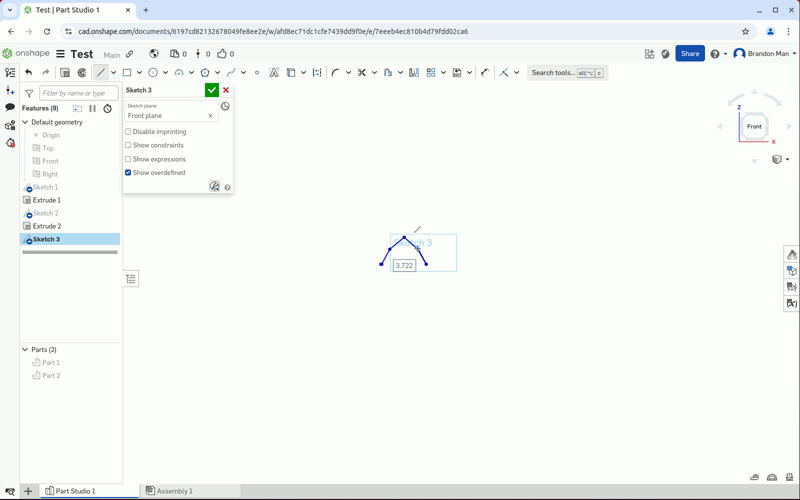
key_up(shift)
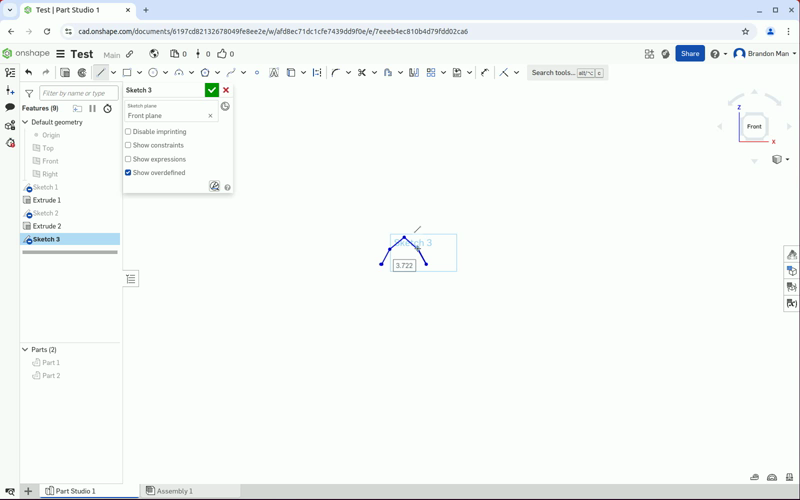
key_down(shift)
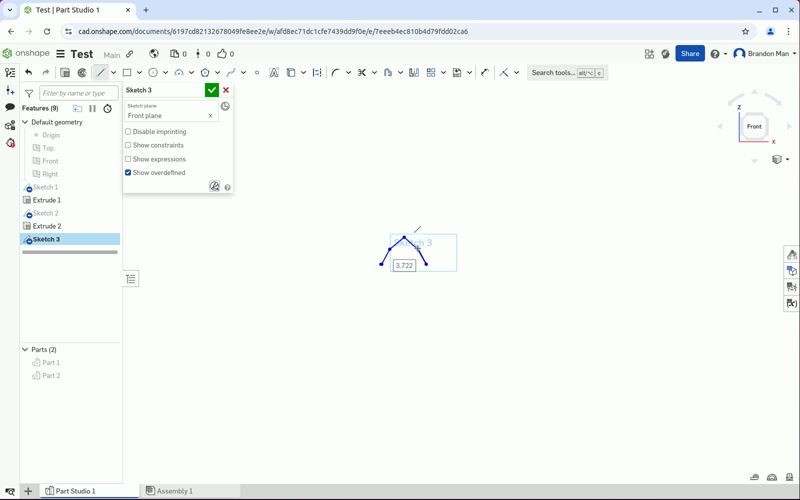
mouse_move(447, 248)
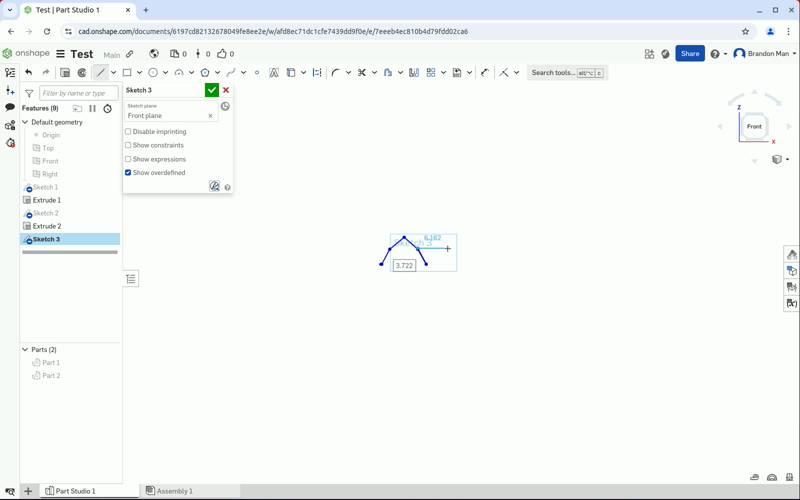
mouse_move(404, 236)
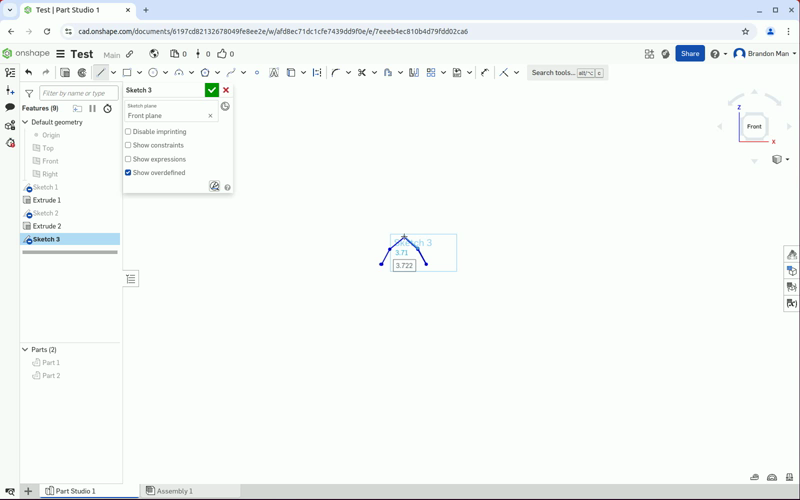
scroll(6)
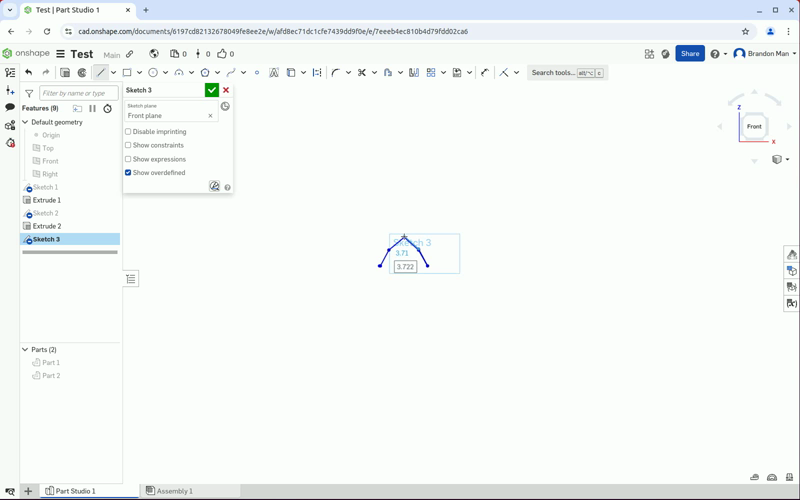
scroll(6)
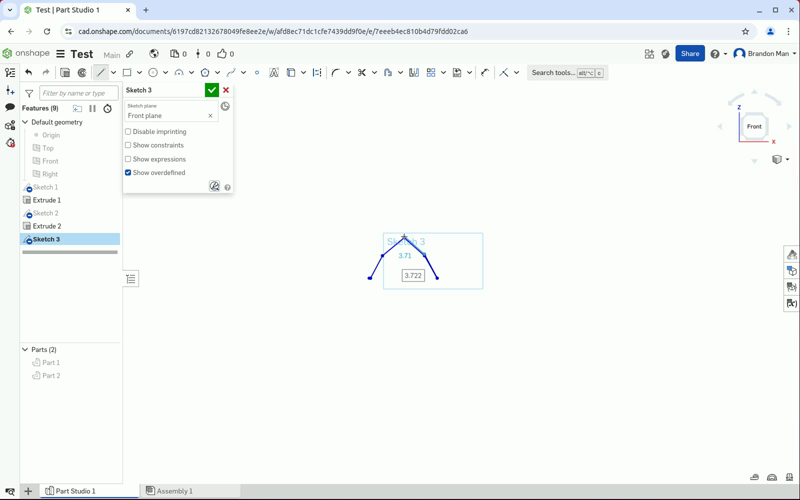
scroll(6)
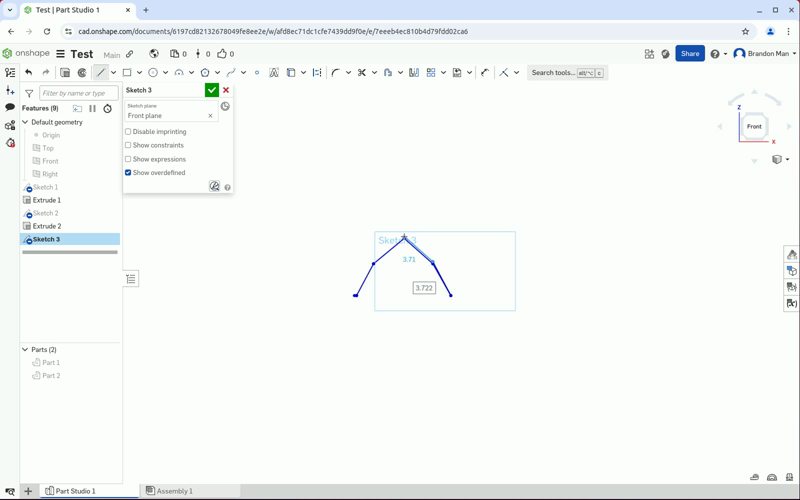
scroll(6)
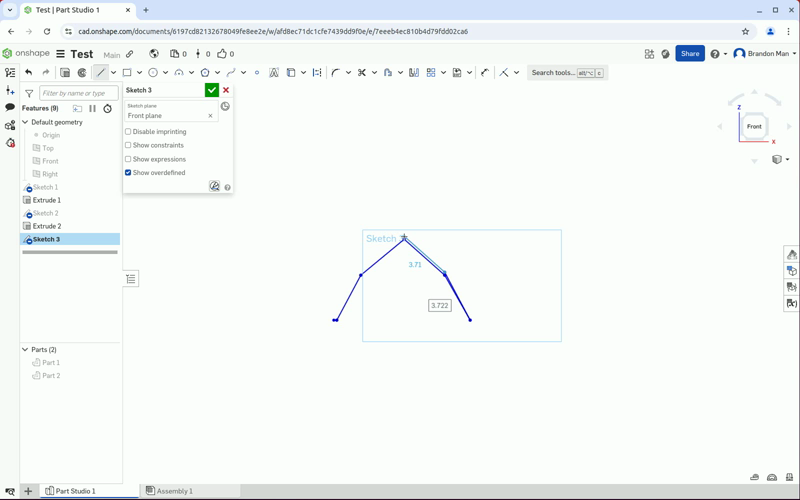
scroll(6)
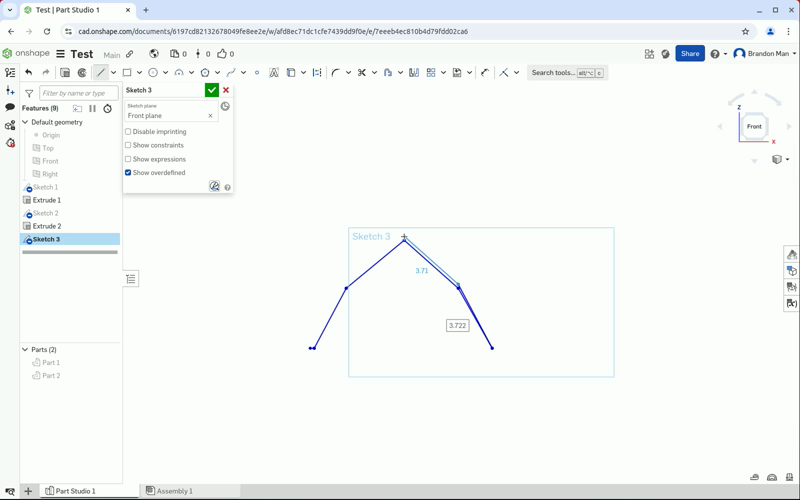
scroll(6)
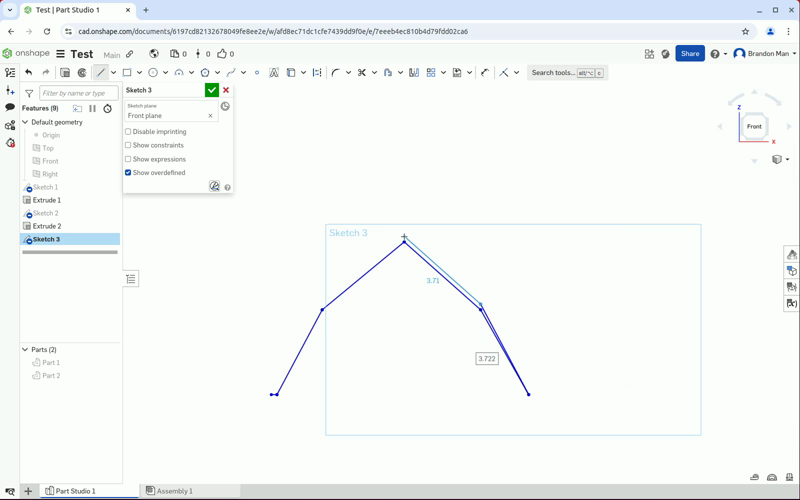
scroll(6)
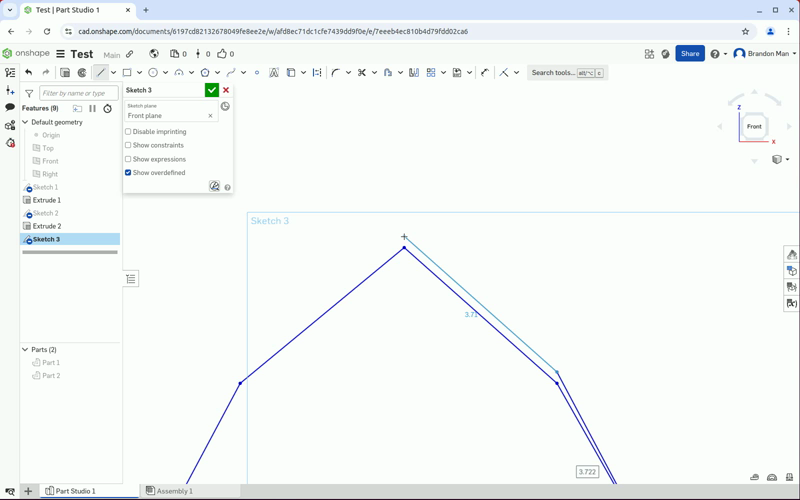
click(404, 236)
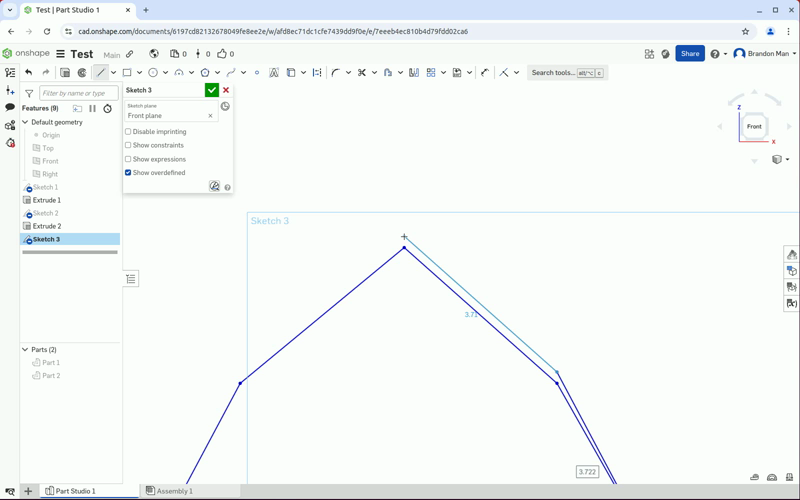
scroll(-6)
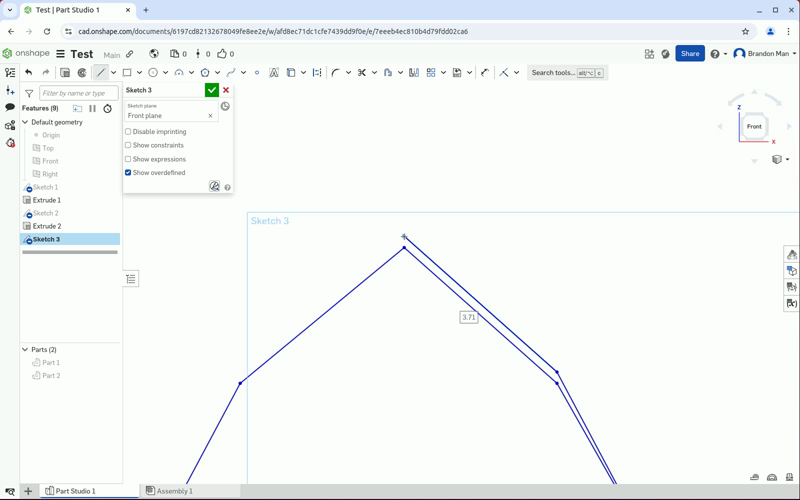
scroll(-6)
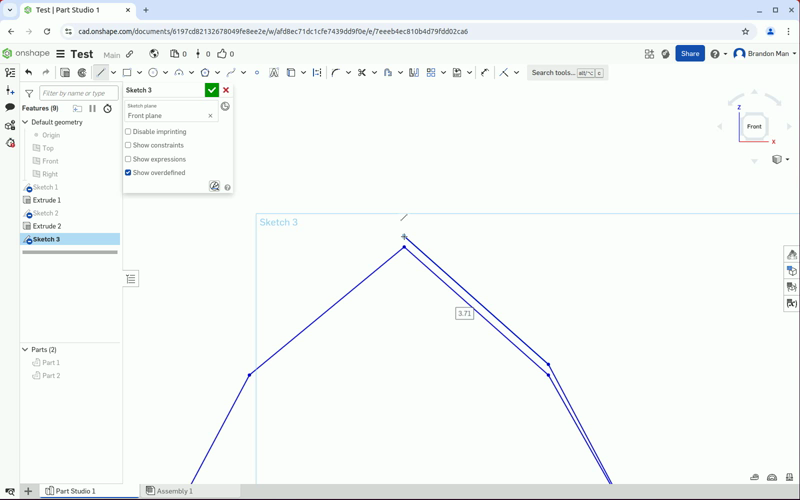
scroll(-6)
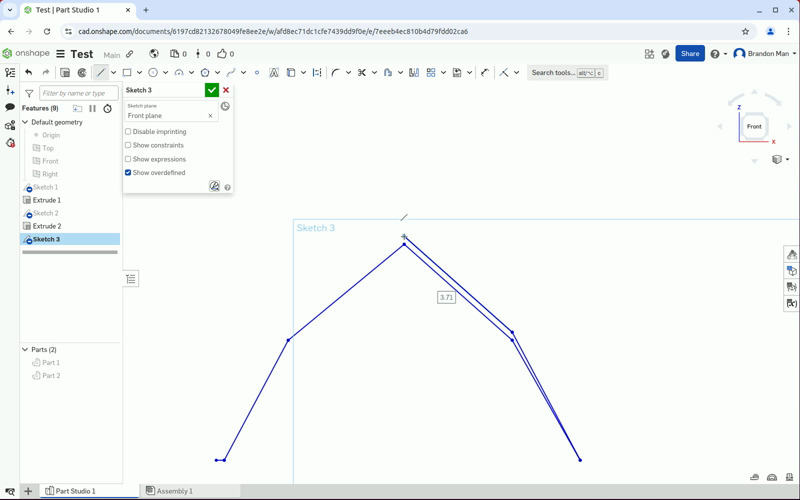
scroll(-6)
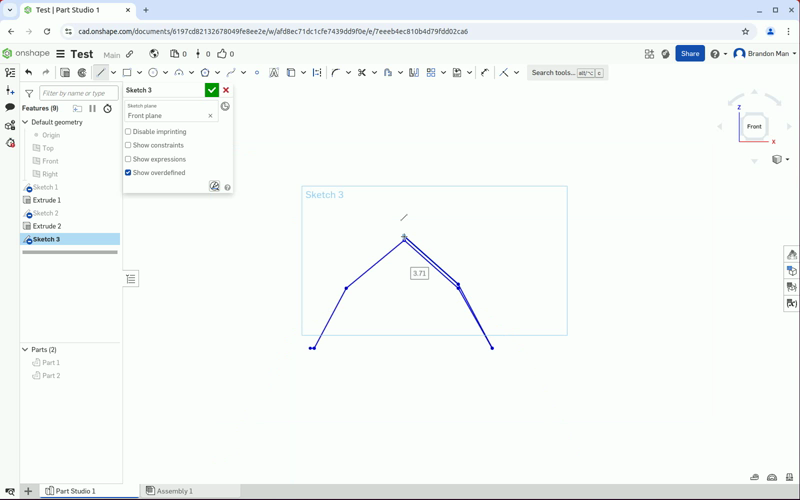
scroll(-6)
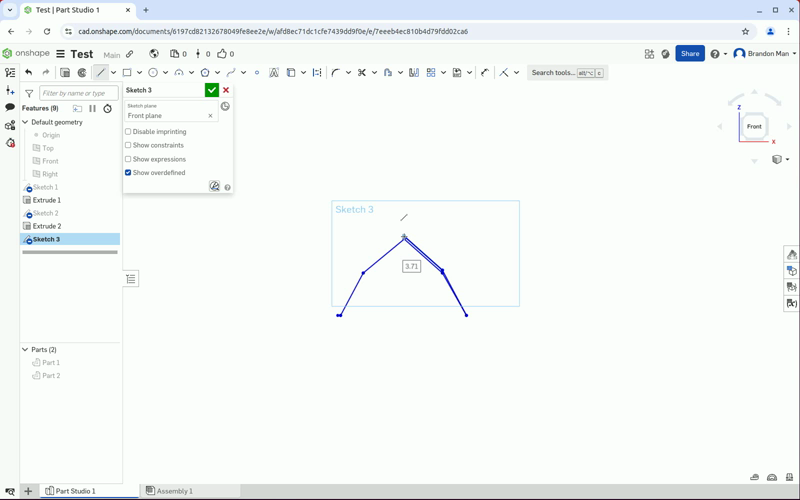
scroll(-6)
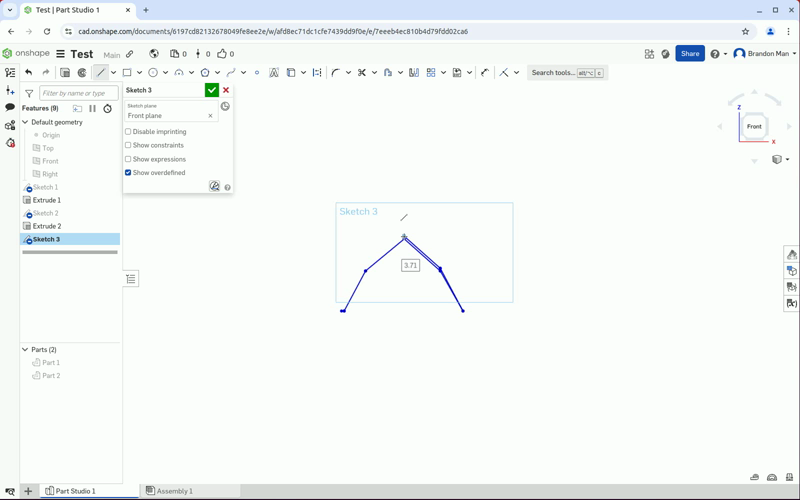
scroll(-6)
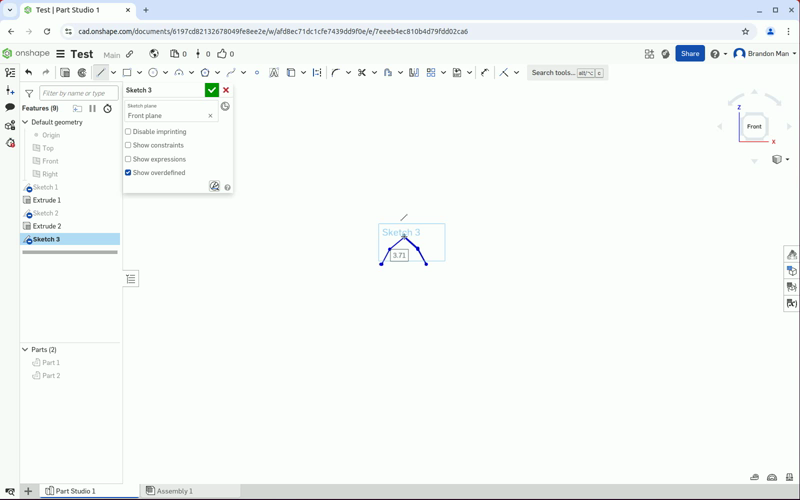
key_up(shift)
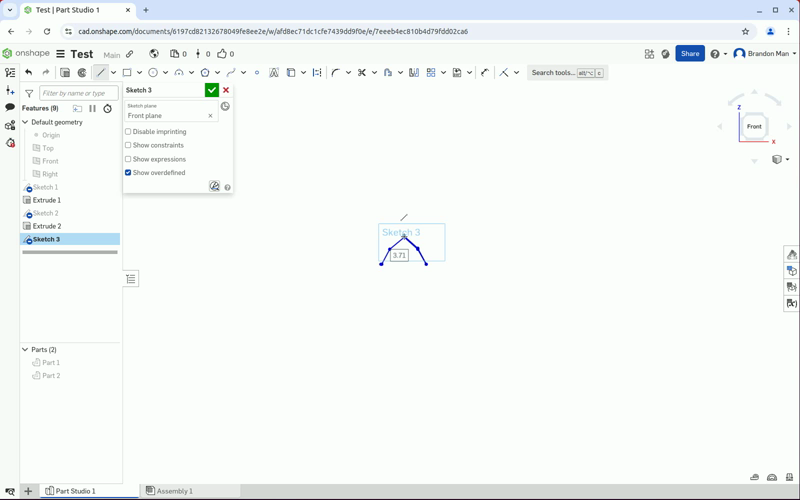
key_down(shift)
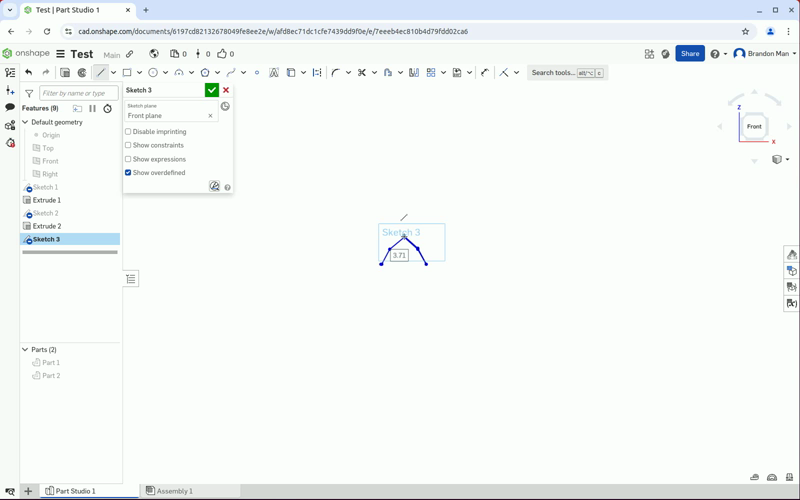
mouse_move(434, 236)
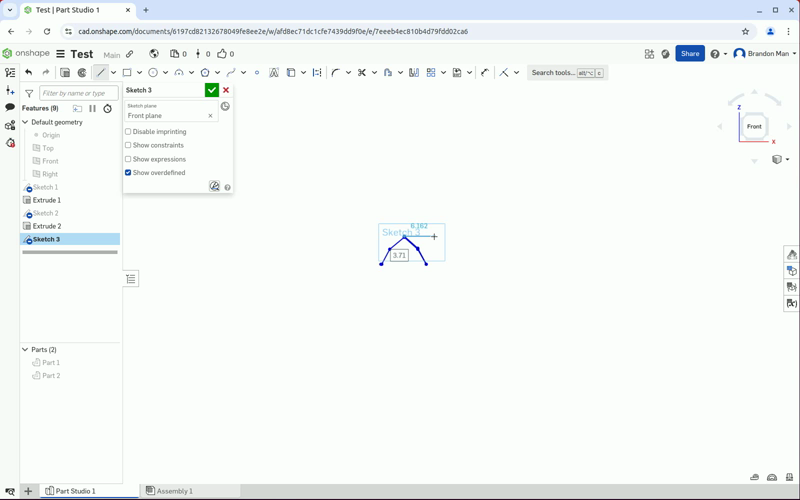
mouse_move(389, 248)
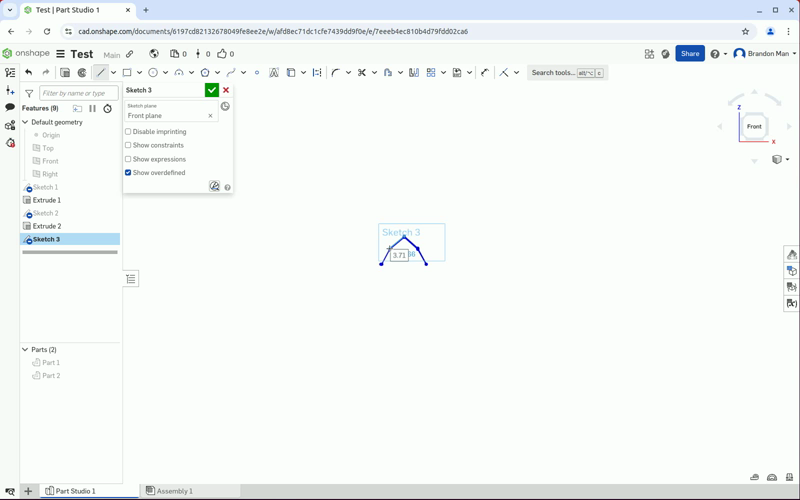
scroll(6)
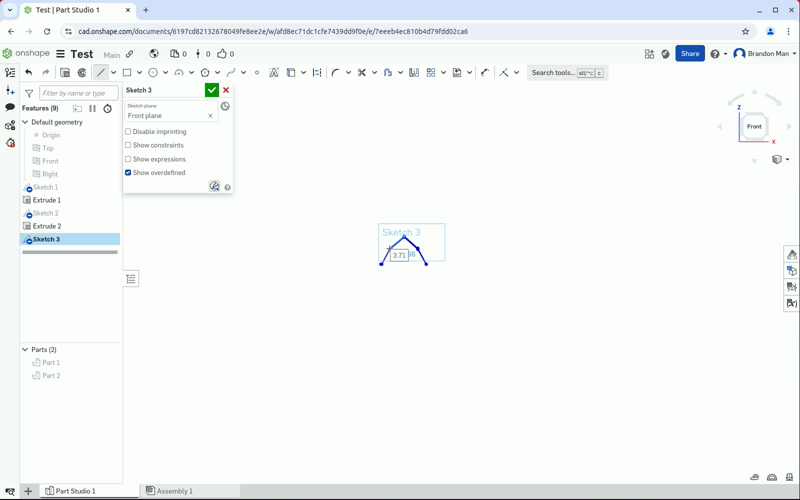
scroll(6)
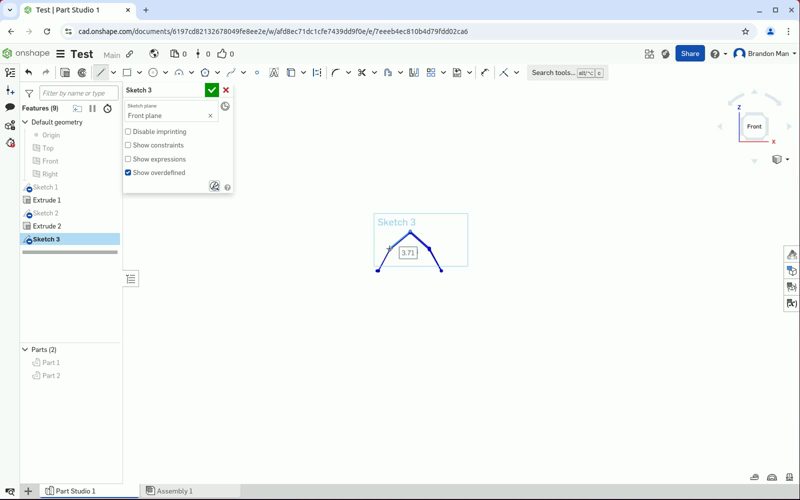
scroll(6)
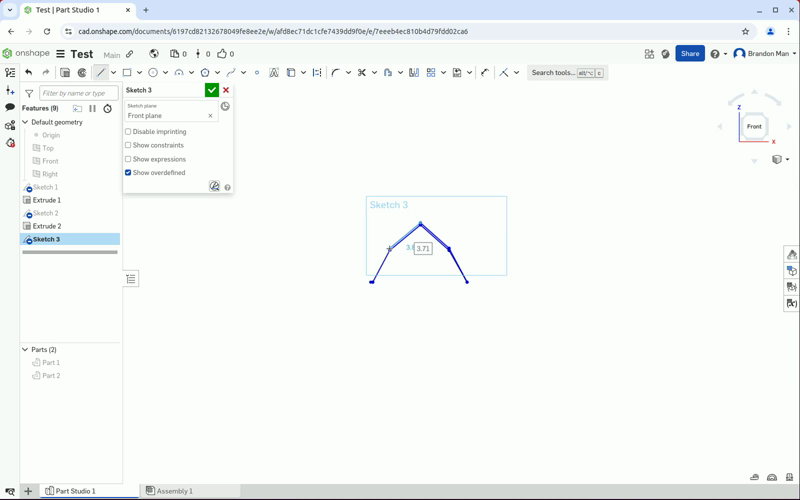
scroll(6)
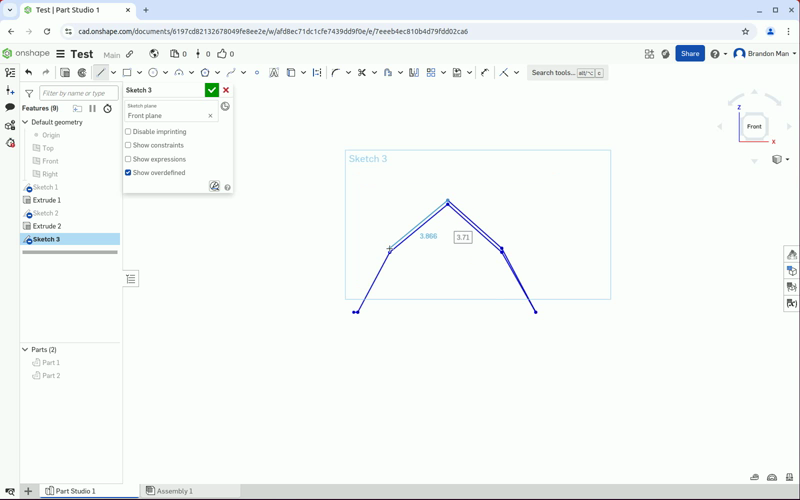
scroll(6)
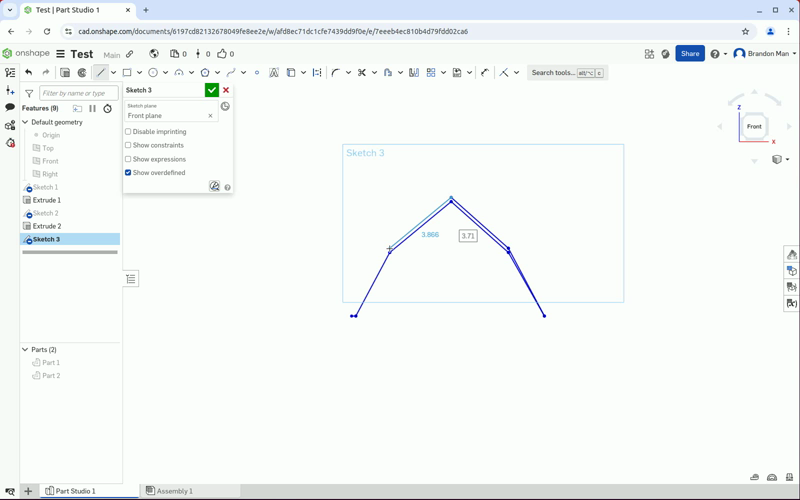
scroll(6)
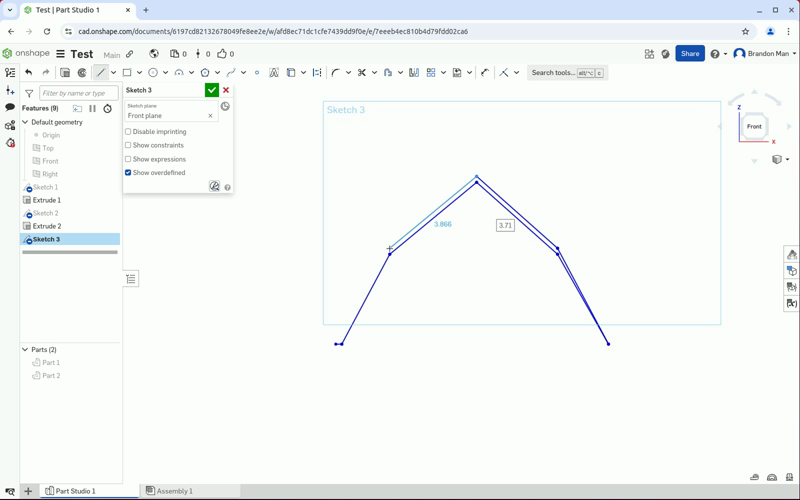
scroll(6)
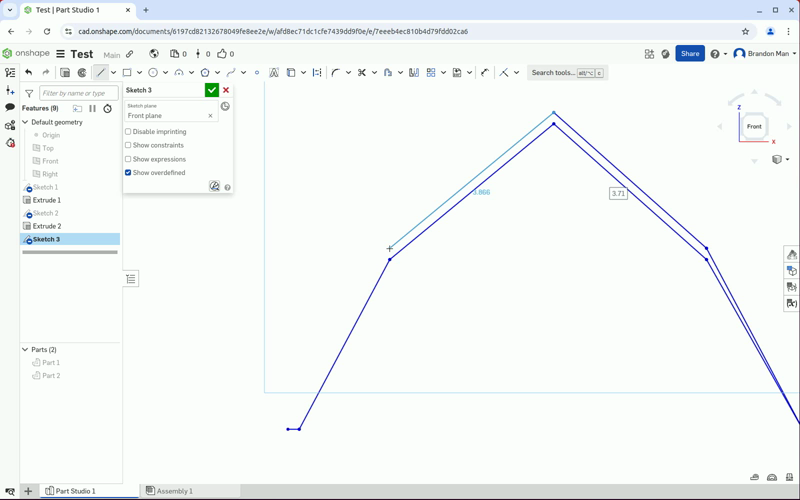
click(389, 248)
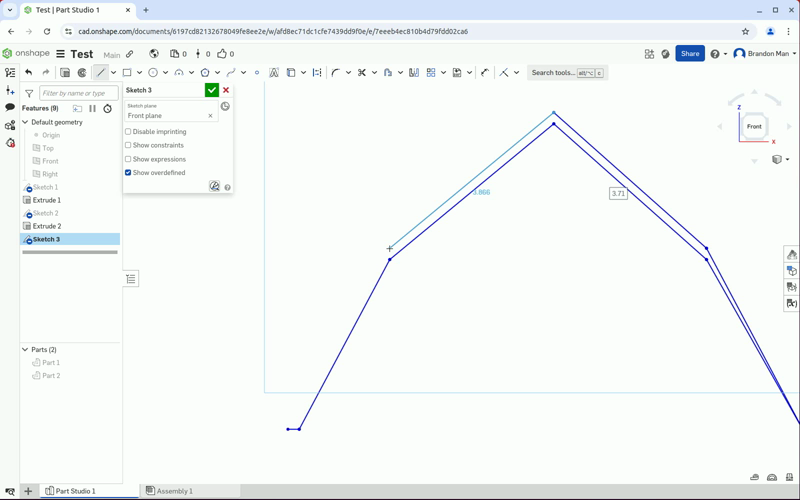
scroll(-6)
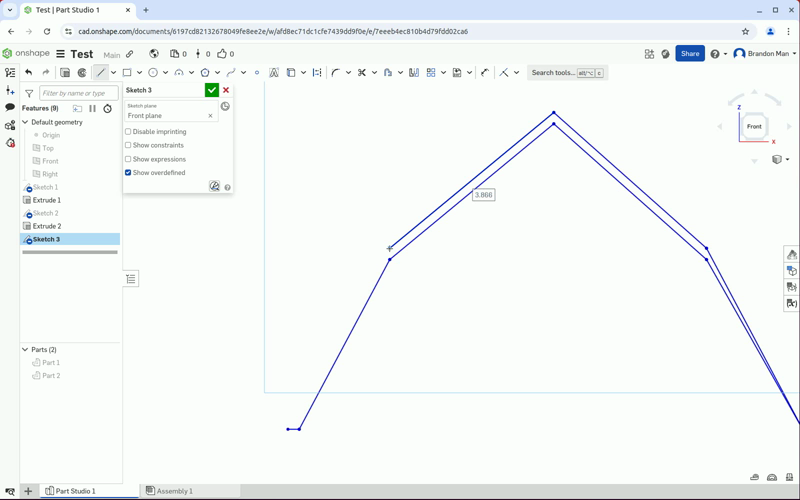
scroll(-6)
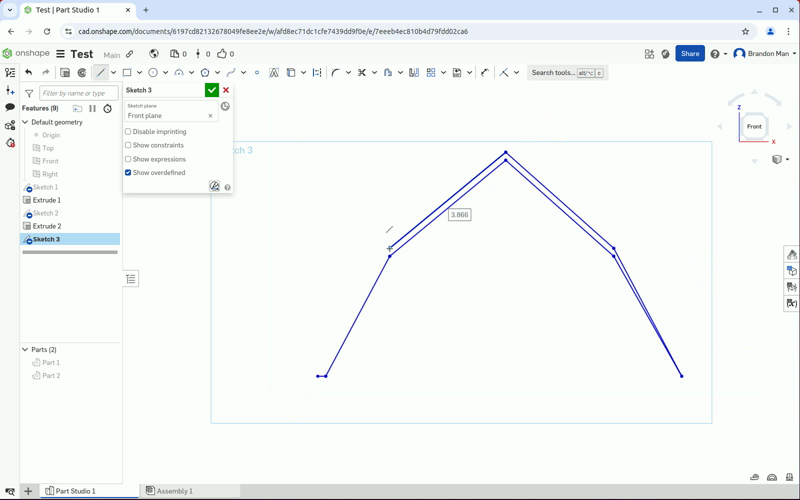
scroll(-6)
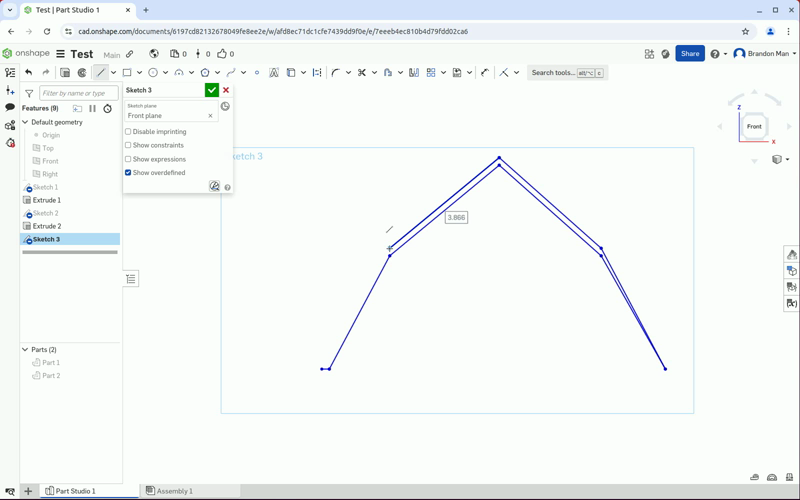
scroll(-6)
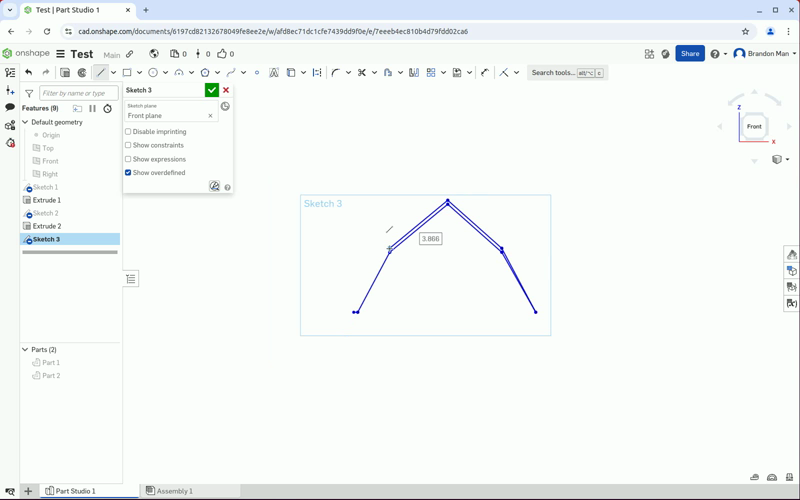
scroll(-6)
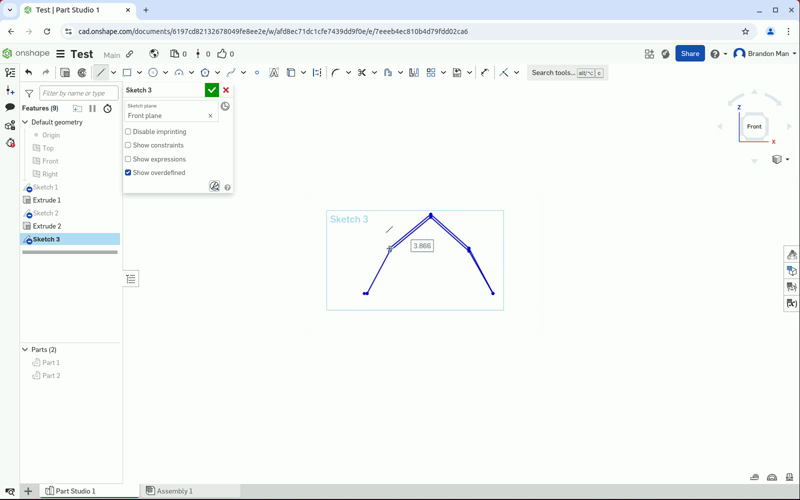
scroll(-6)
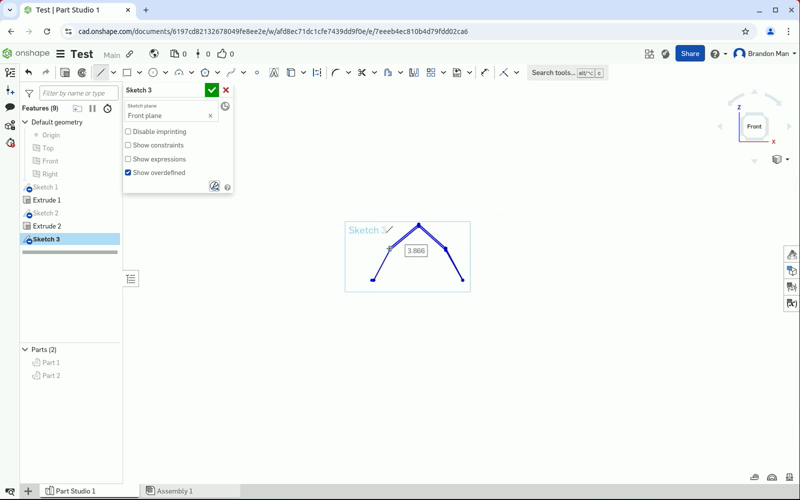
scroll(-6)
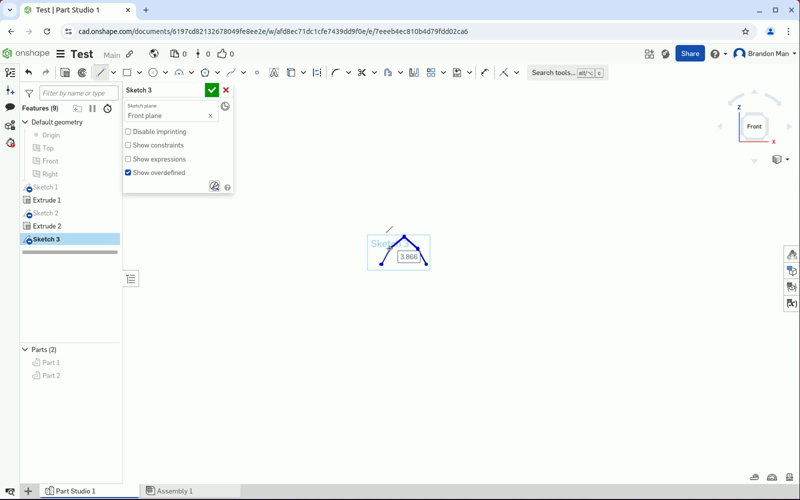
key_up(shift)
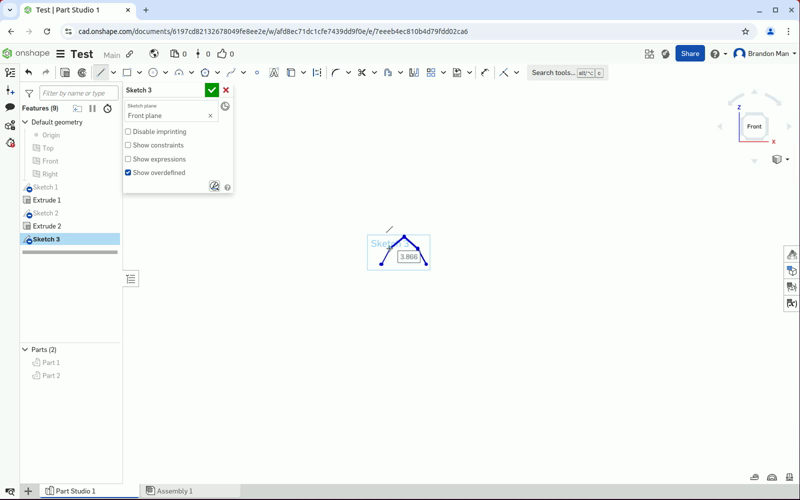
mouse_move(419, 248)
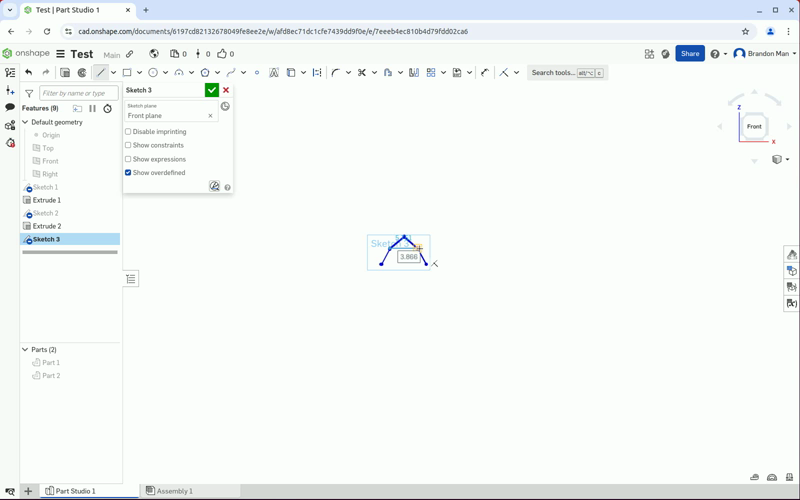
key_down(shift)
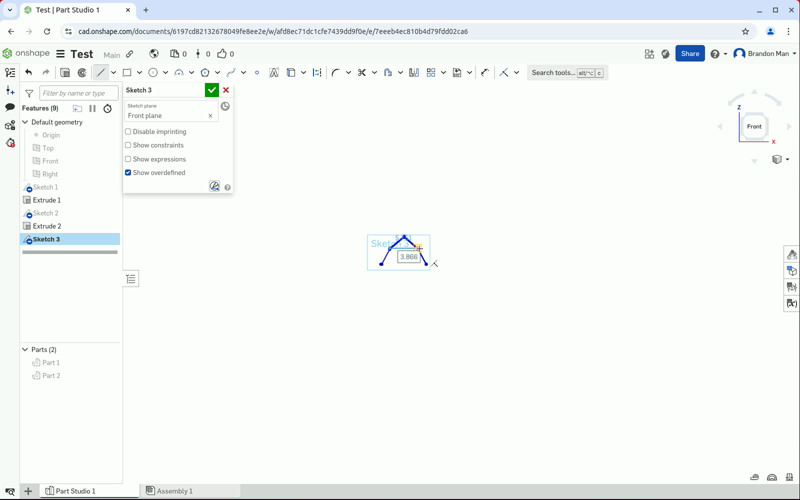
mouse_move(380, 264)
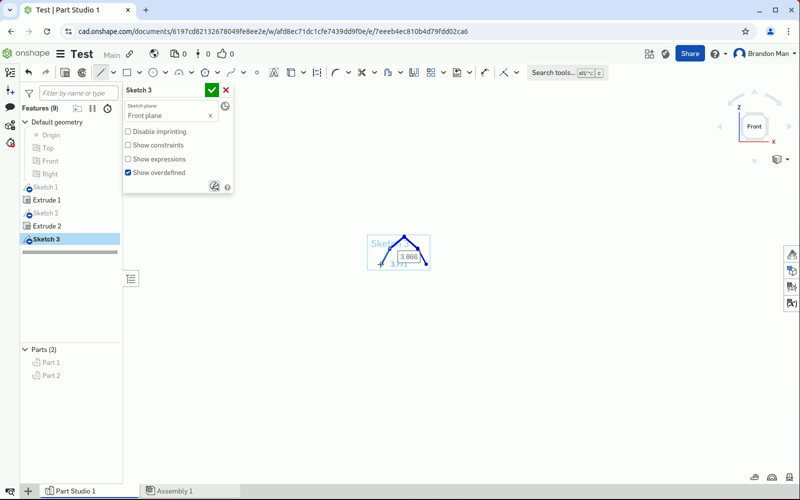
scroll(6)
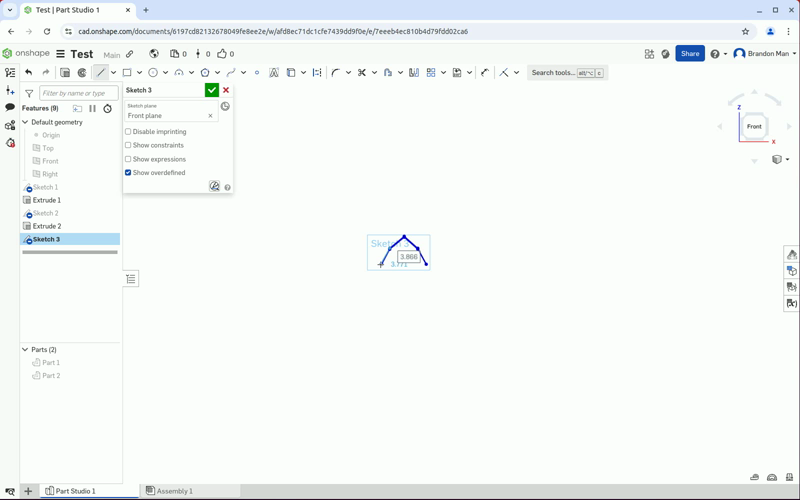
scroll(6)
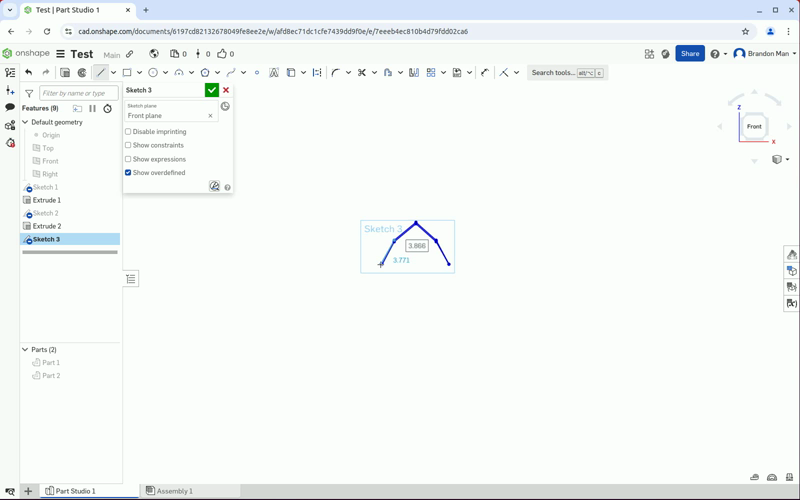
scroll(6)
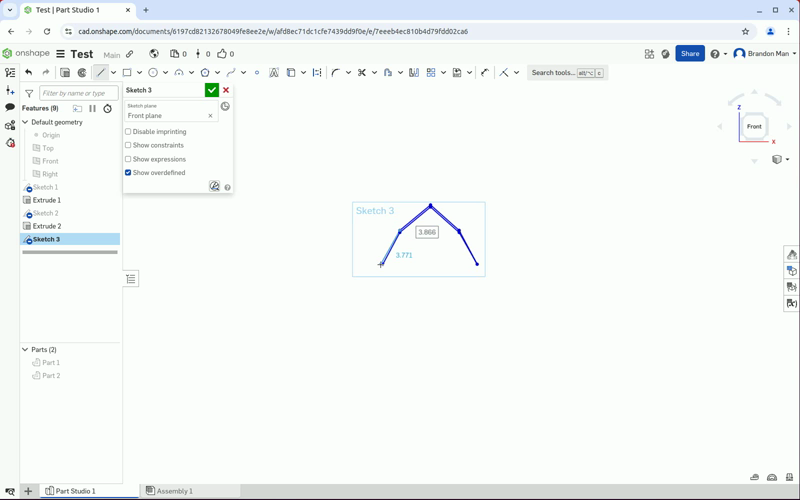
scroll(6)
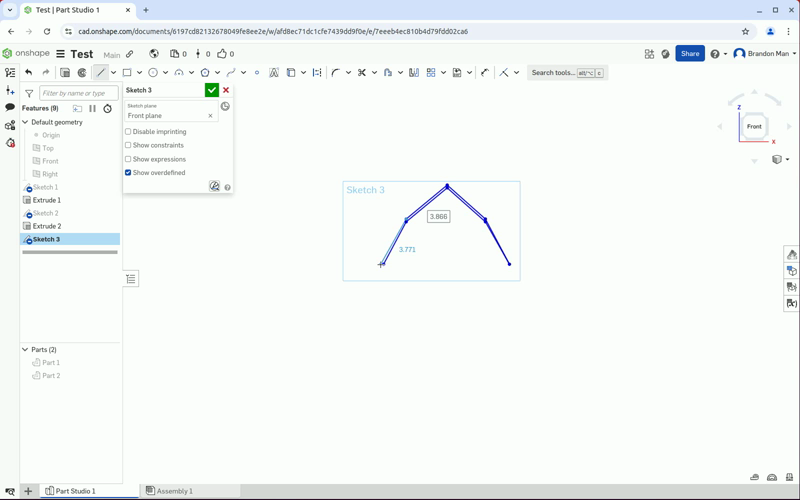
scroll(6)
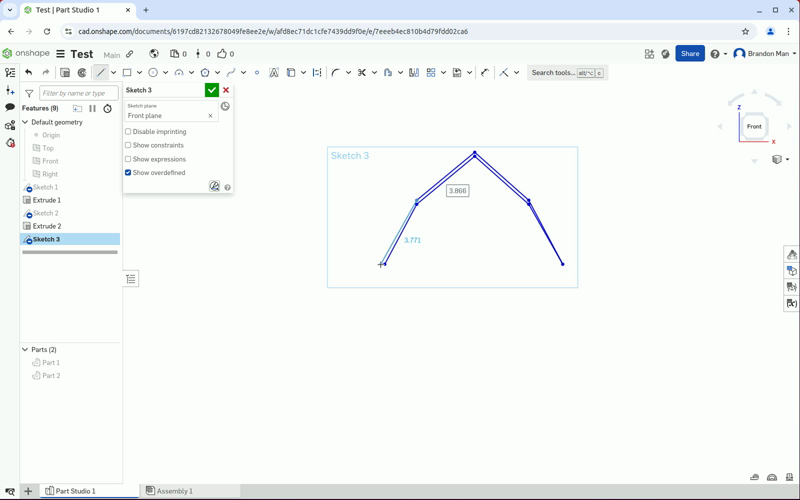
scroll(6)
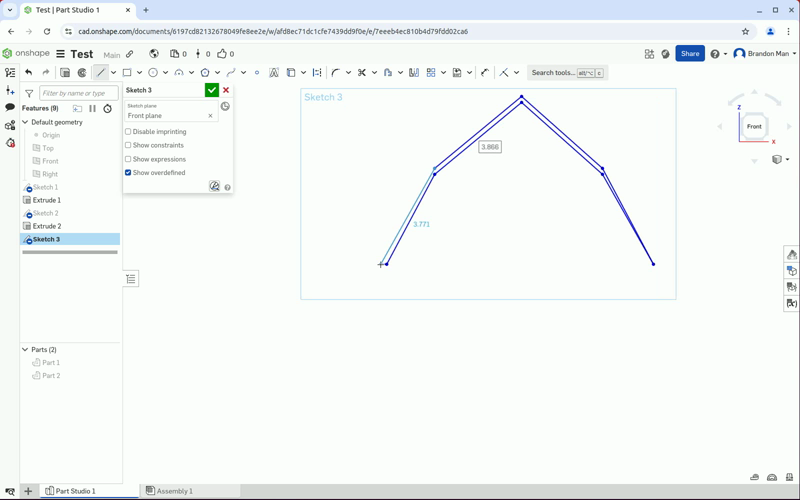
scroll(6)
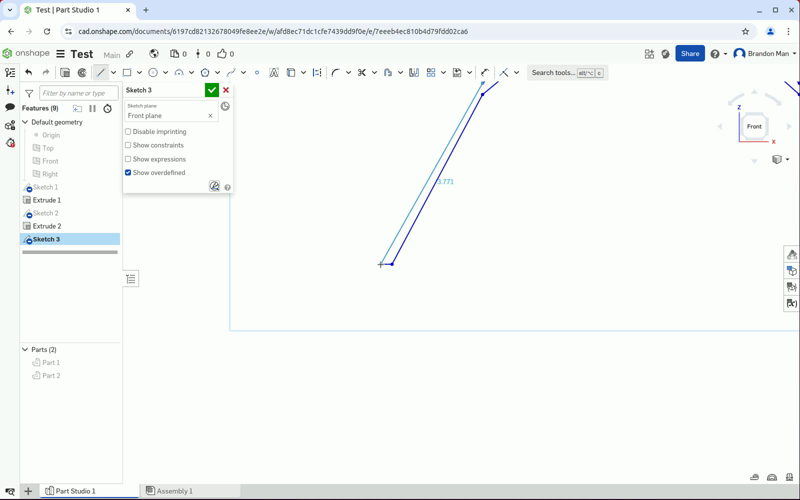
key_up(shift)
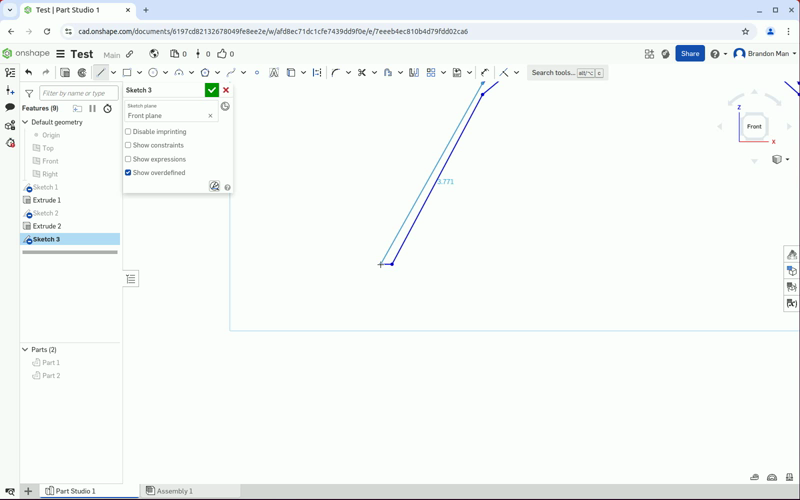
click(380, 264)
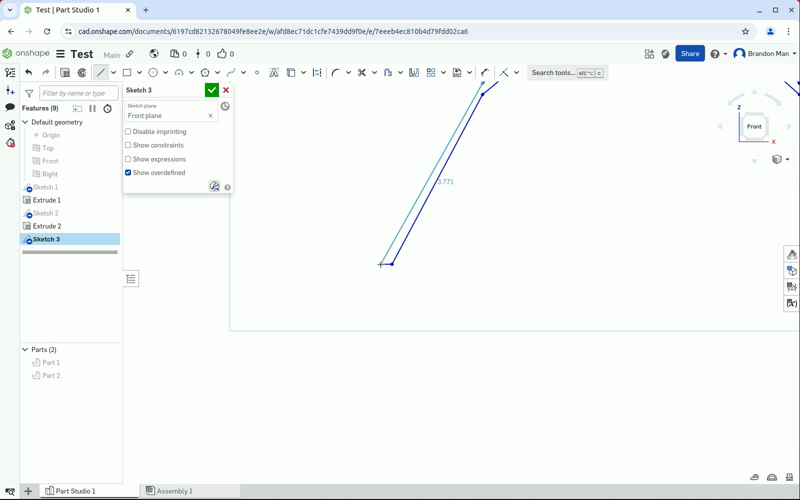
scroll(-6)
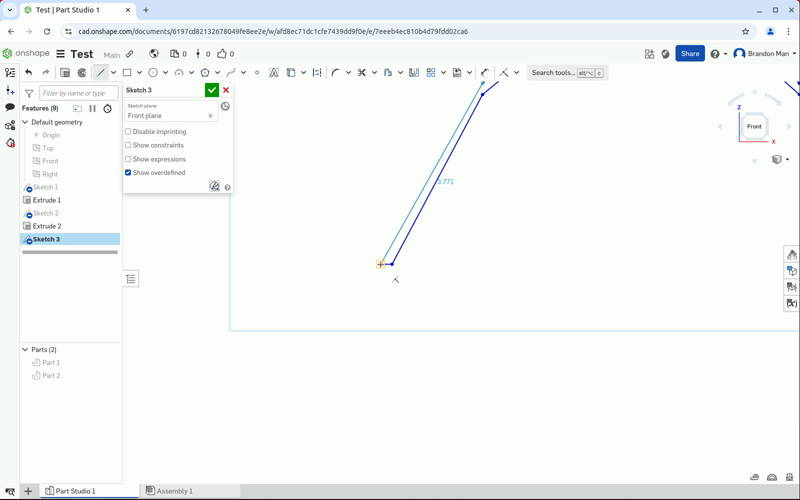
scroll(-6)
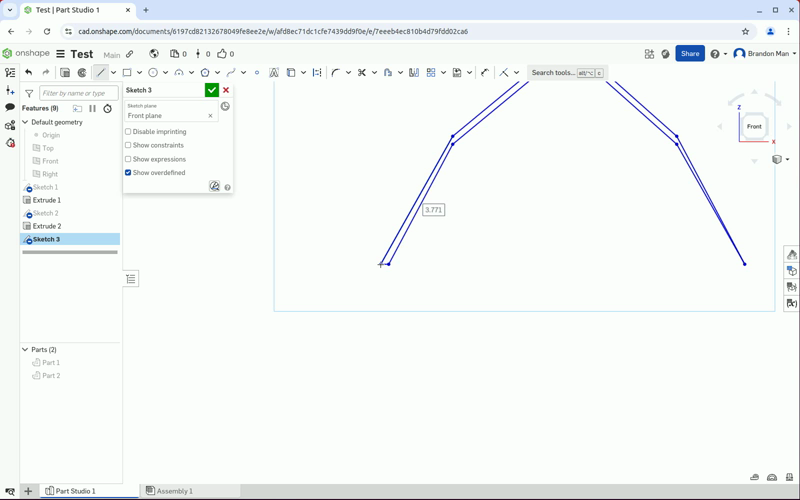
scroll(-6)
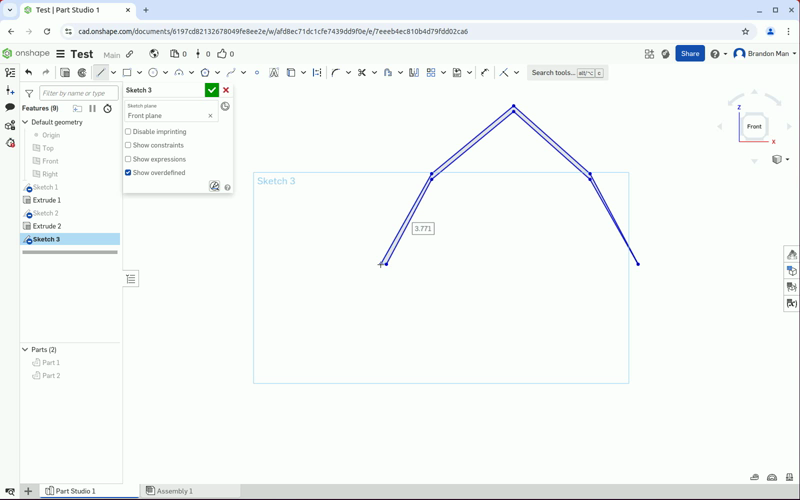
scroll(-6)
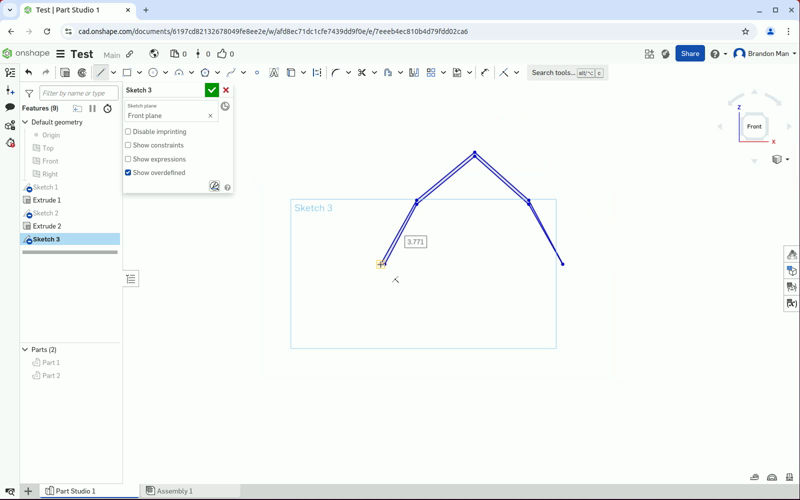
scroll(-6)
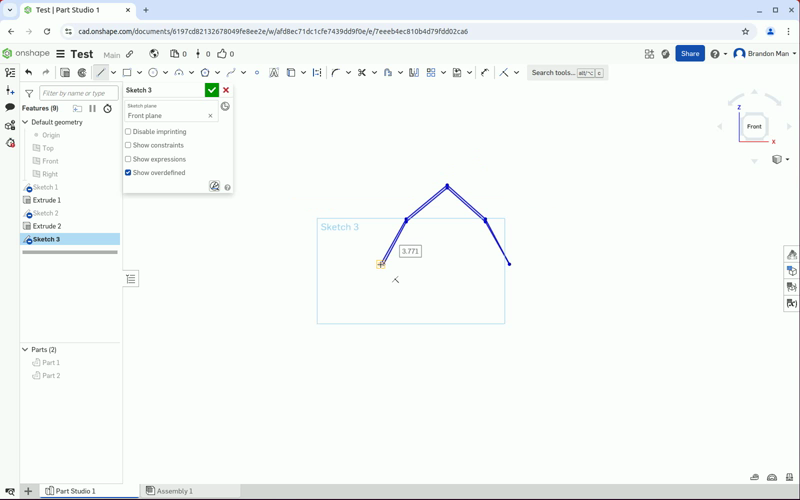
scroll(-6)
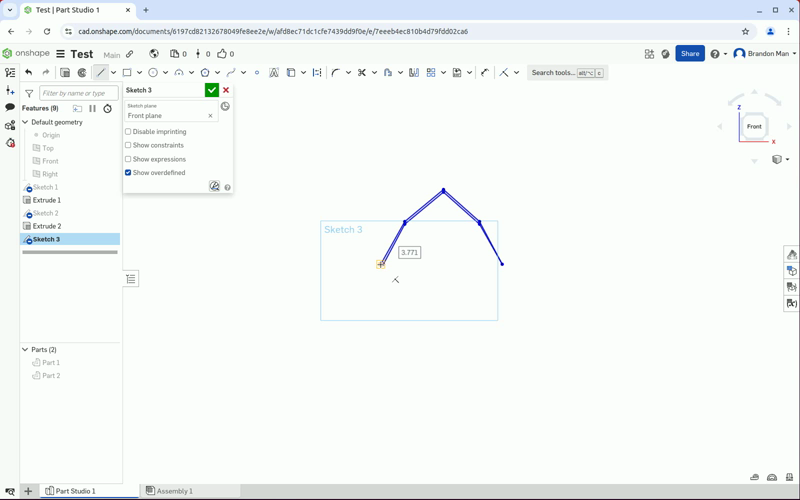
scroll(-6)
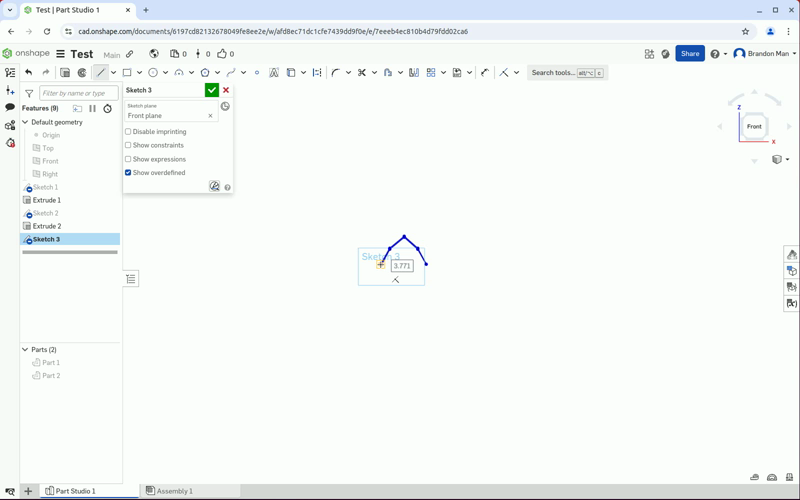
key(esc)
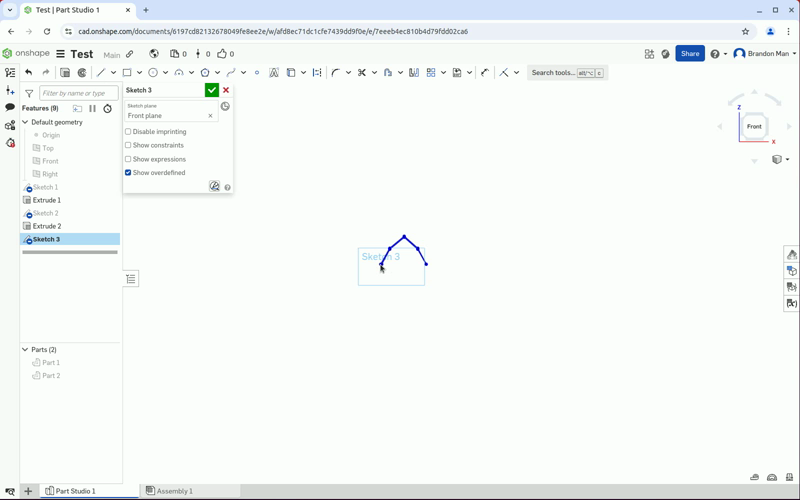
mouse_move(396, 243)
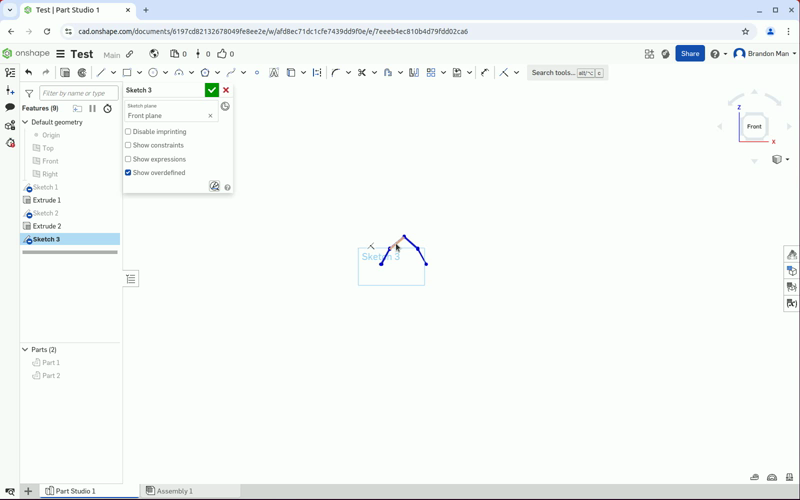
scroll(6)
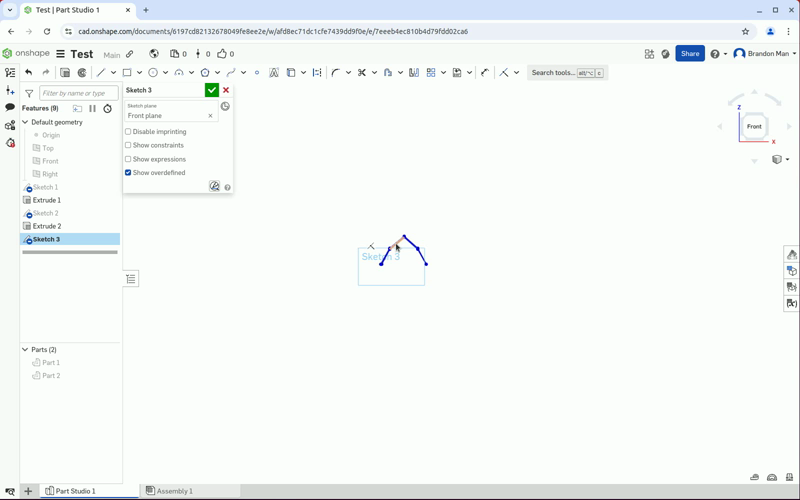
scroll(6)
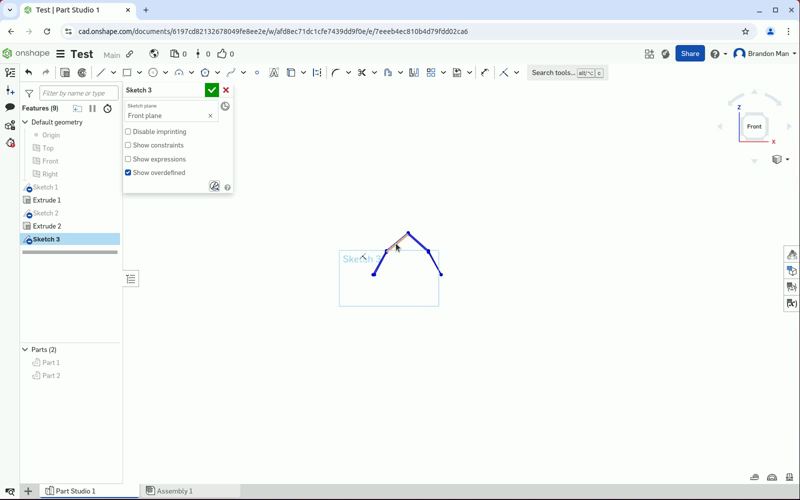
scroll(6)
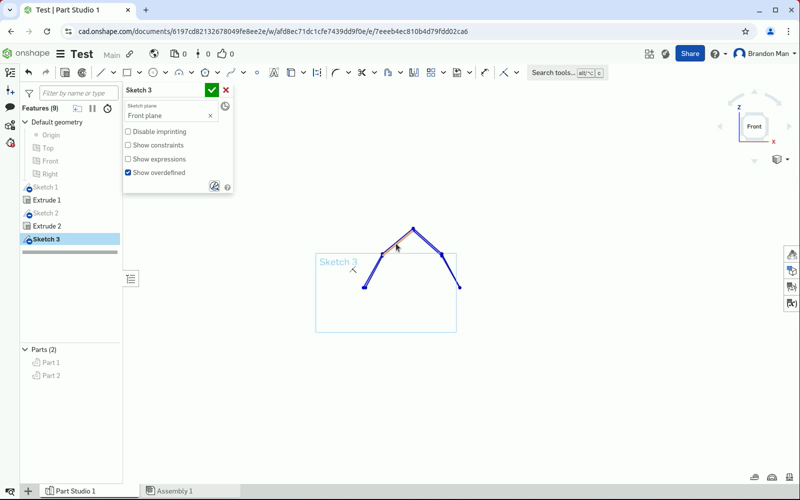
scroll(6)
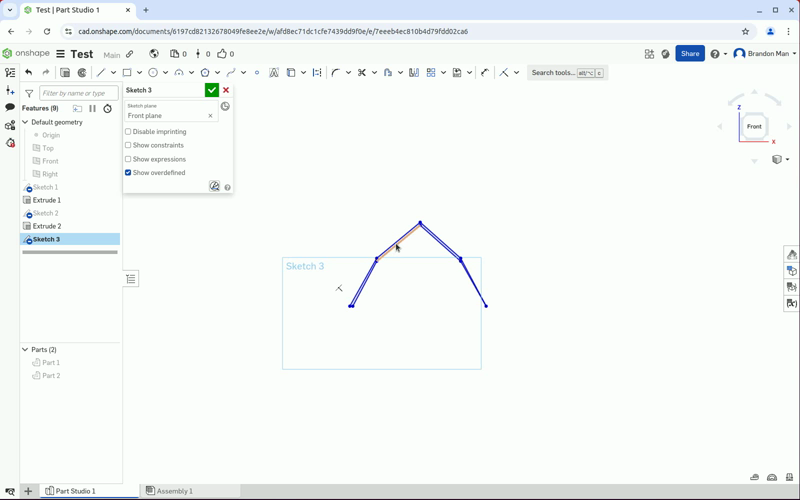
scroll(6)
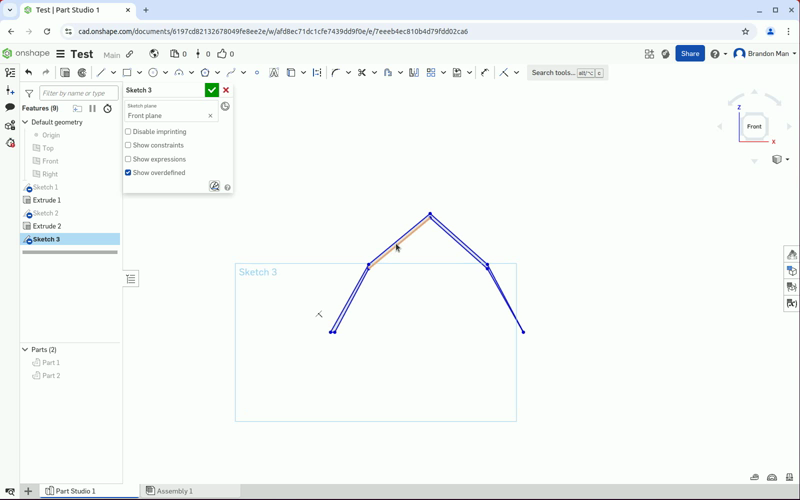
scroll(6)
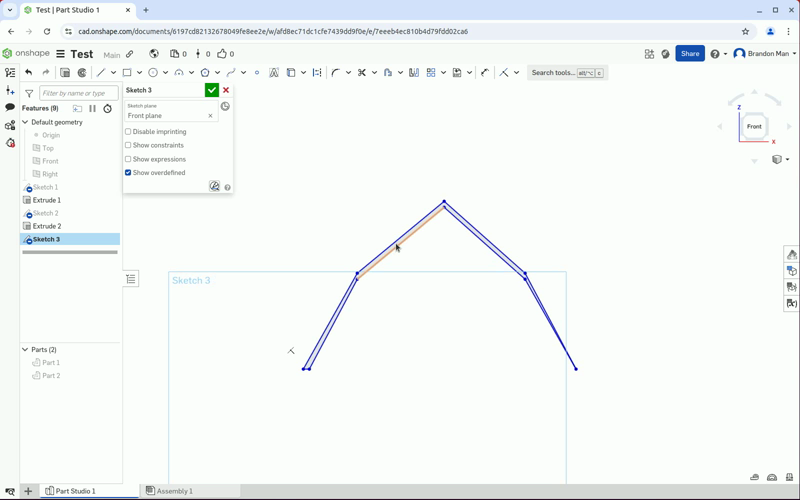
scroll(6)
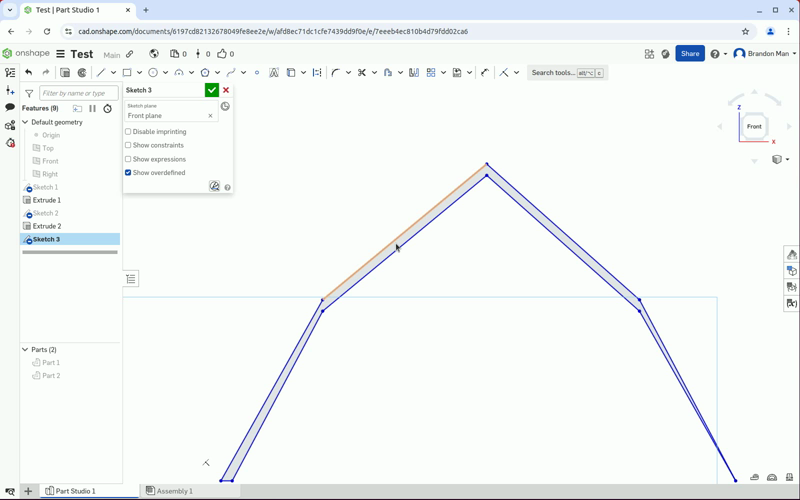
click(396, 243)
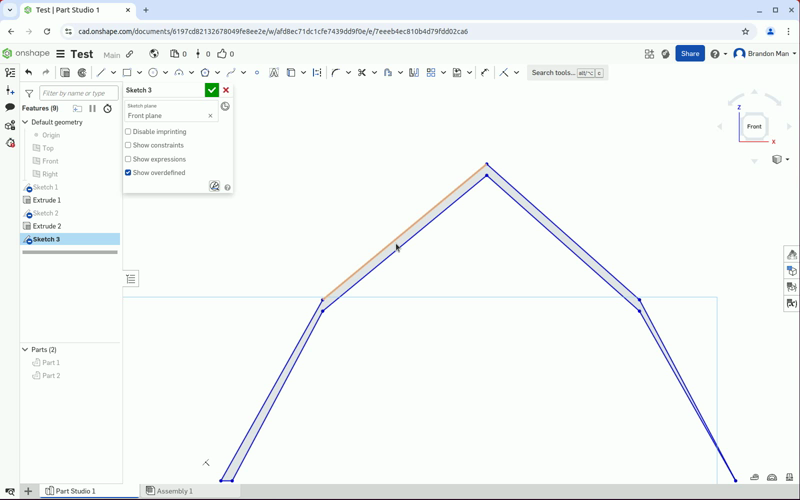
scroll(-6)
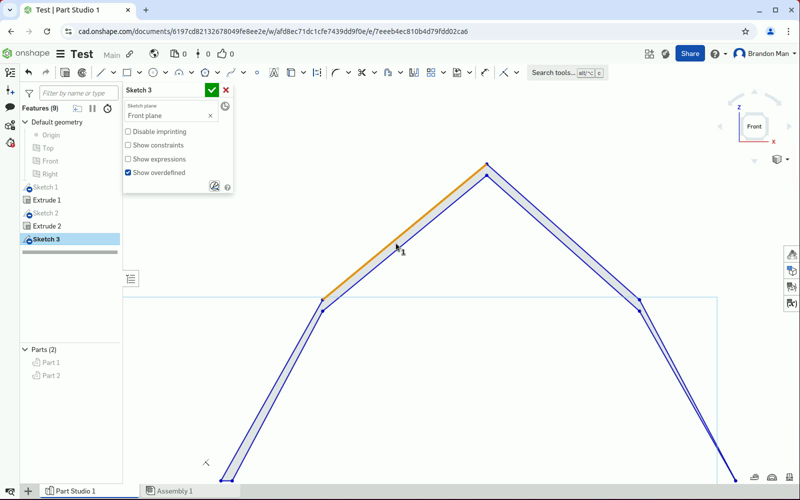
scroll(-6)
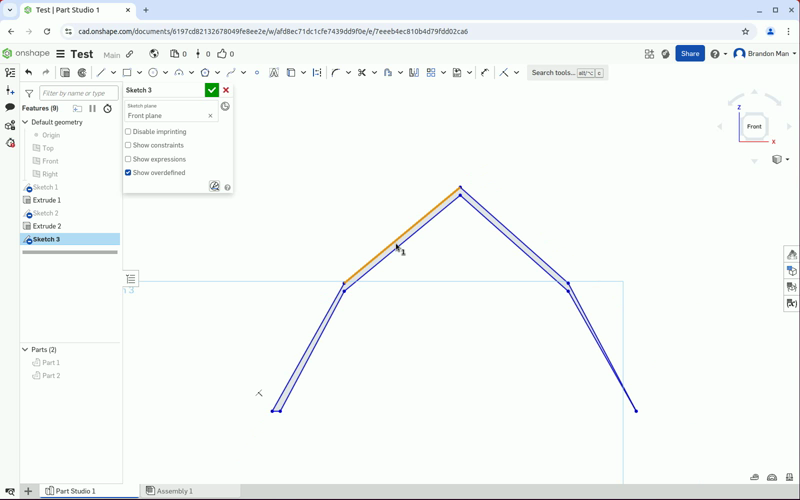
scroll(-6)
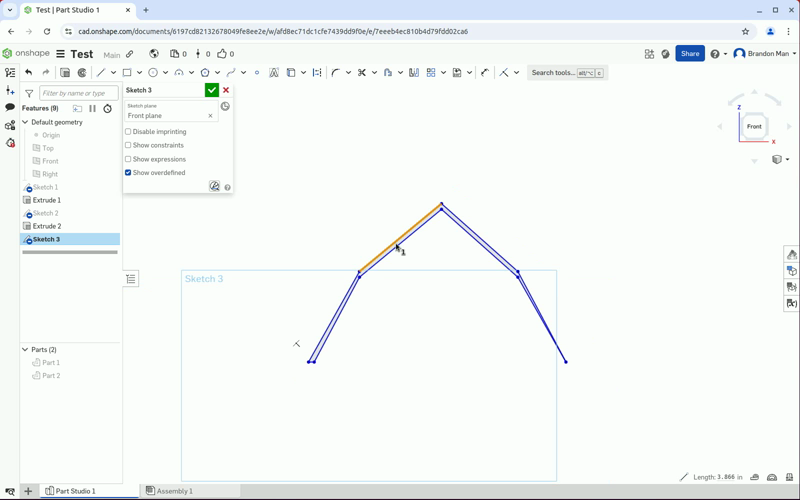
scroll(-6)
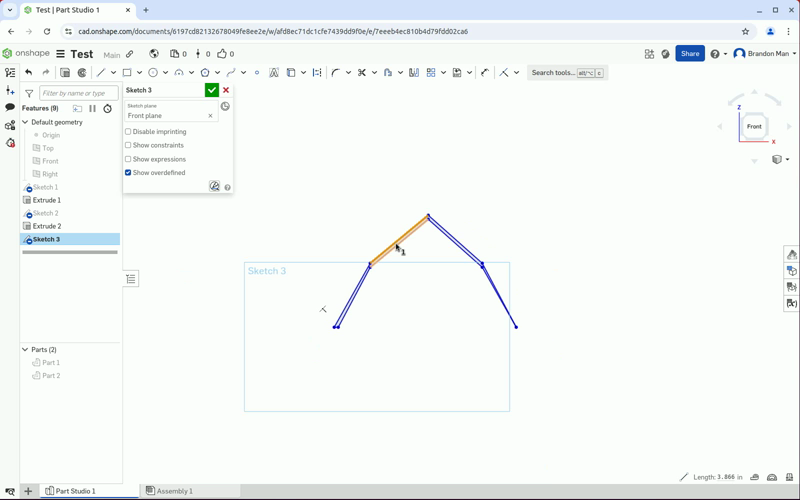
scroll(-6)
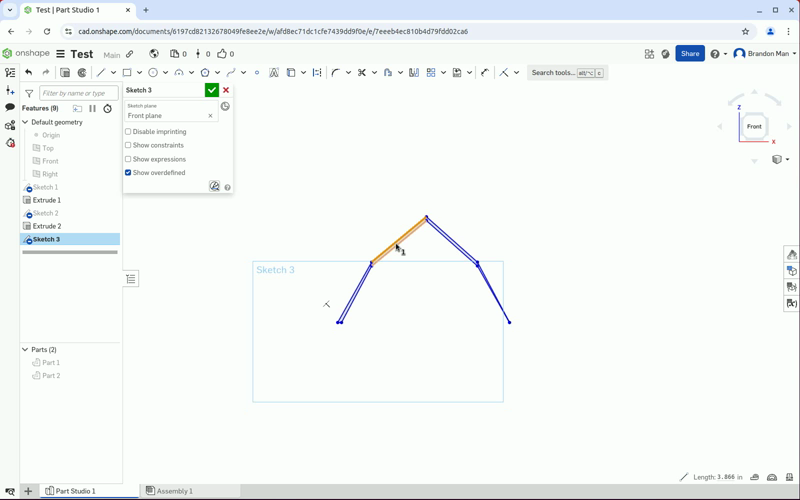
scroll(-6)
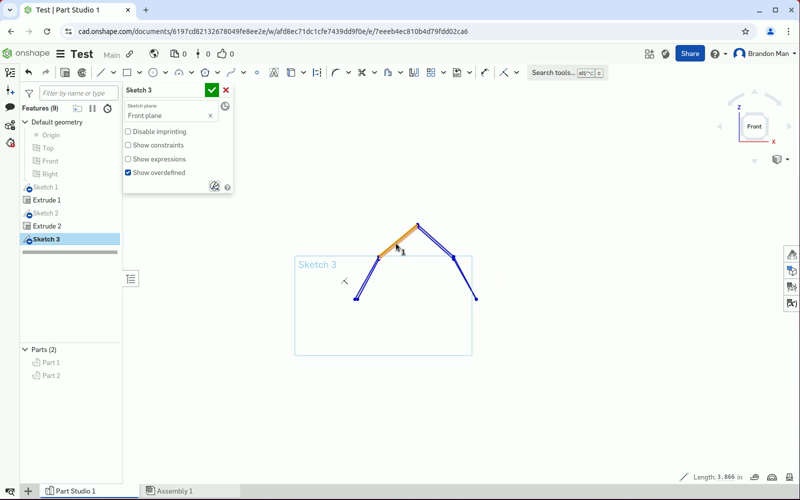
scroll(-6)
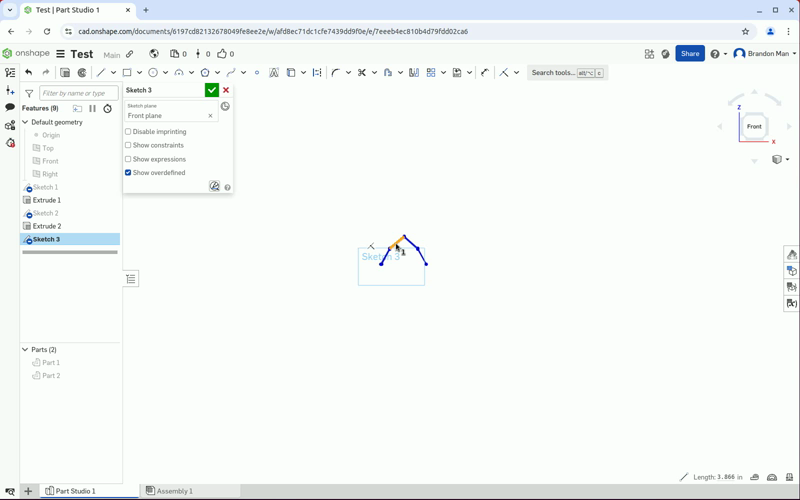
mouse_move(73, 352)
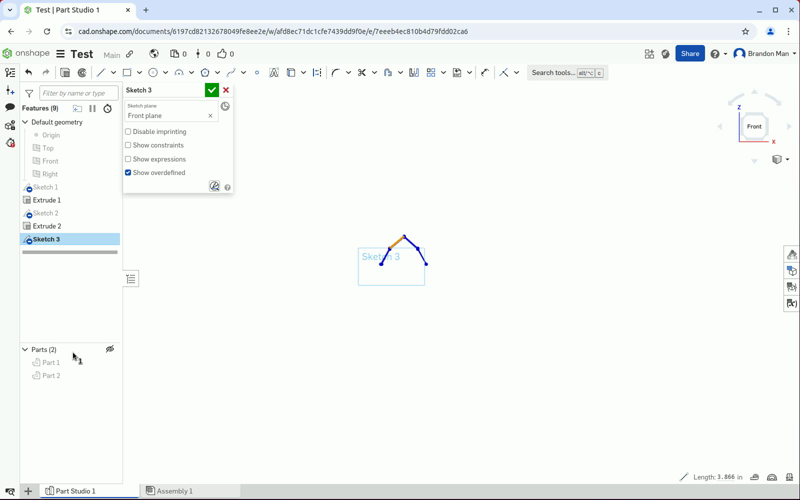
key(shift+y)
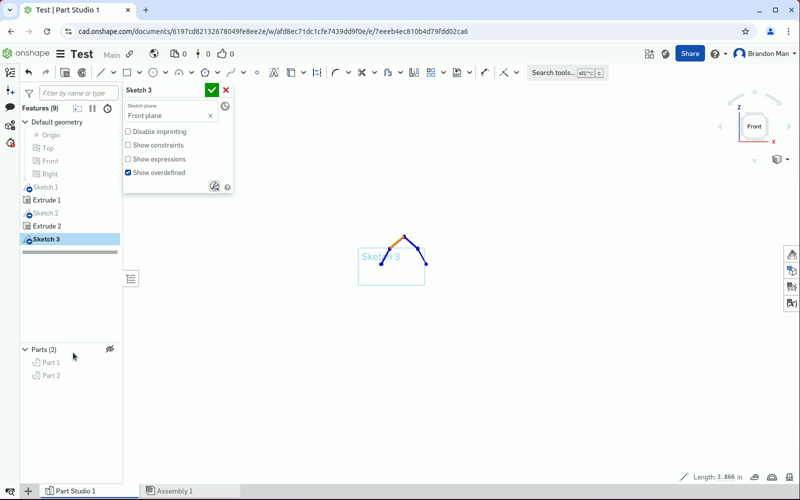
key(shift+e)
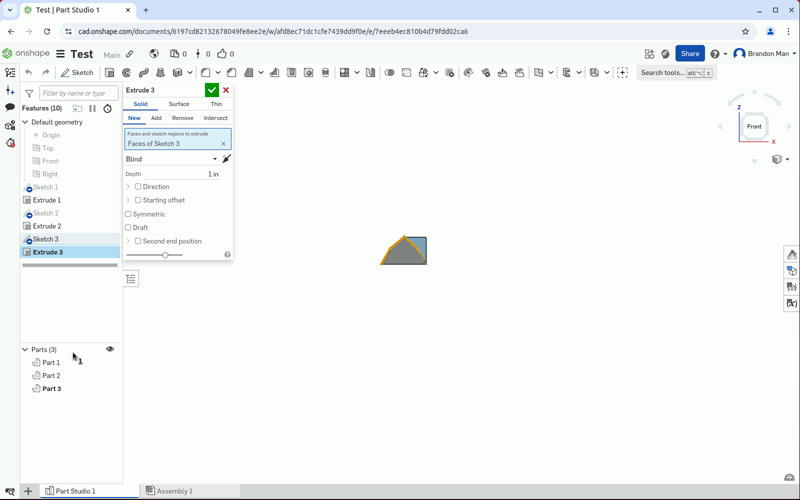
mouse_move(143, 106)
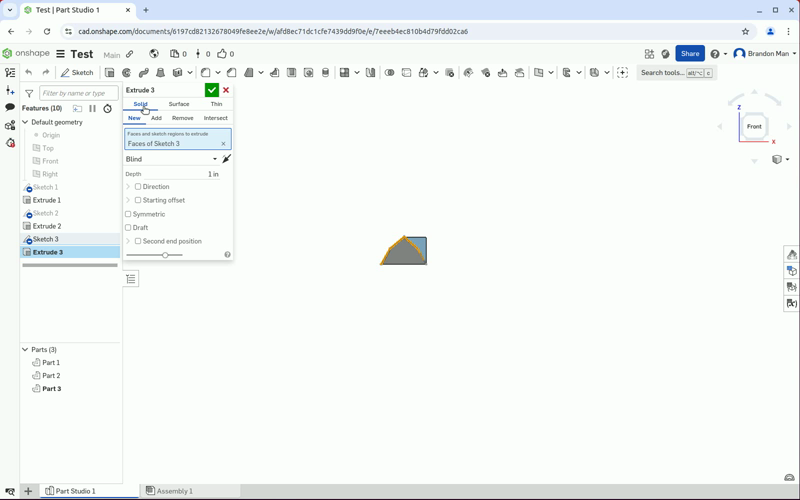
click(143, 106)
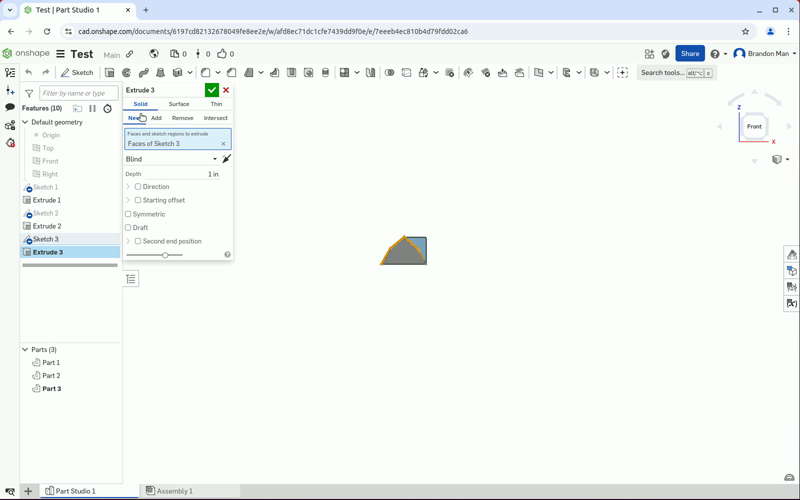
mouse_move(137, 120)
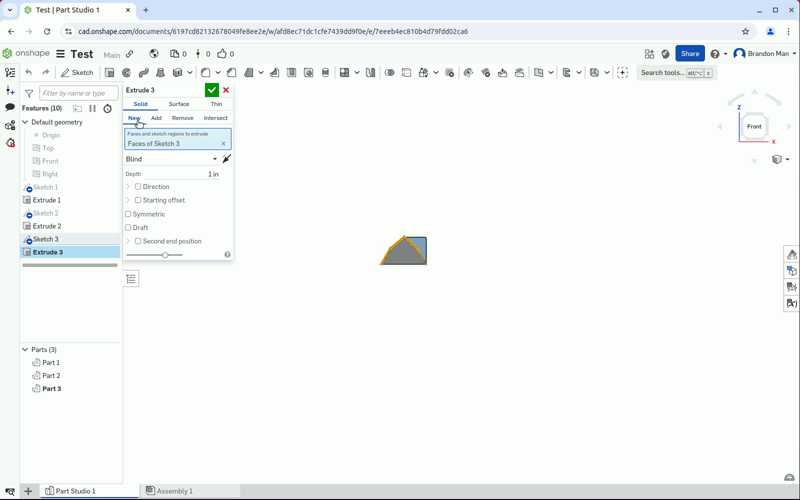
click(137, 120)
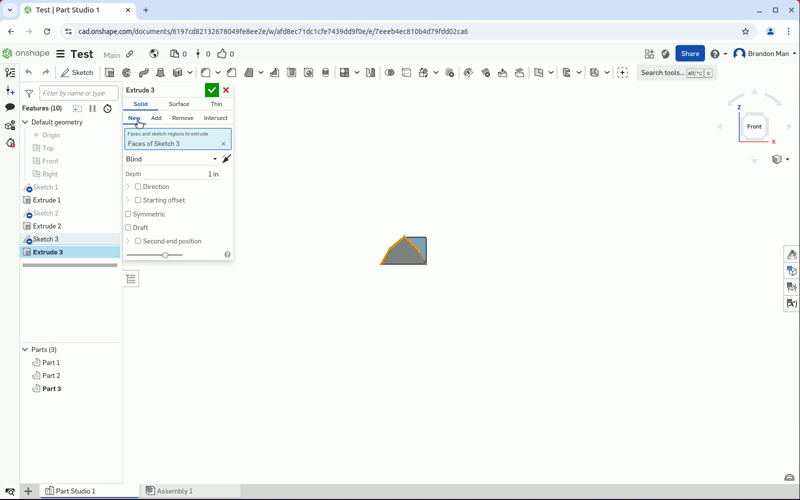
key(tab, 4)
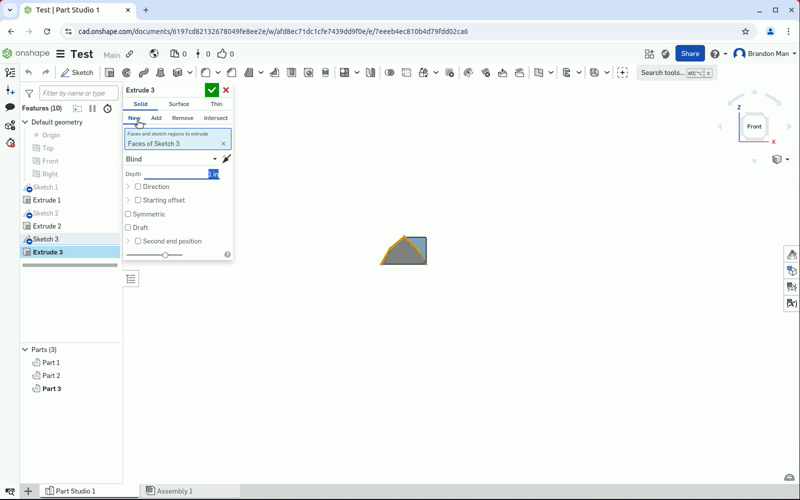
text(-22.868)
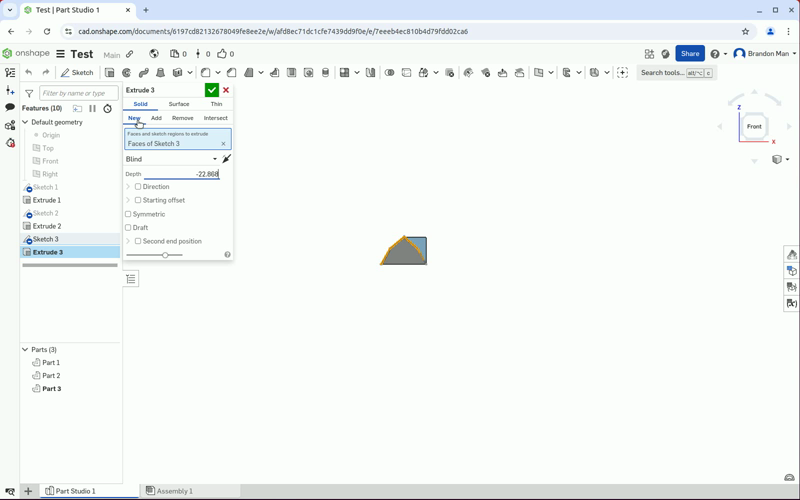
key(enter)
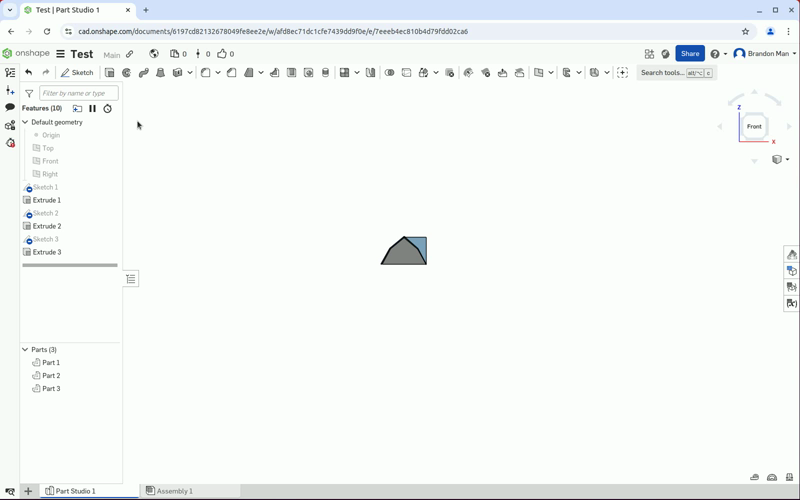
key(shift+h)
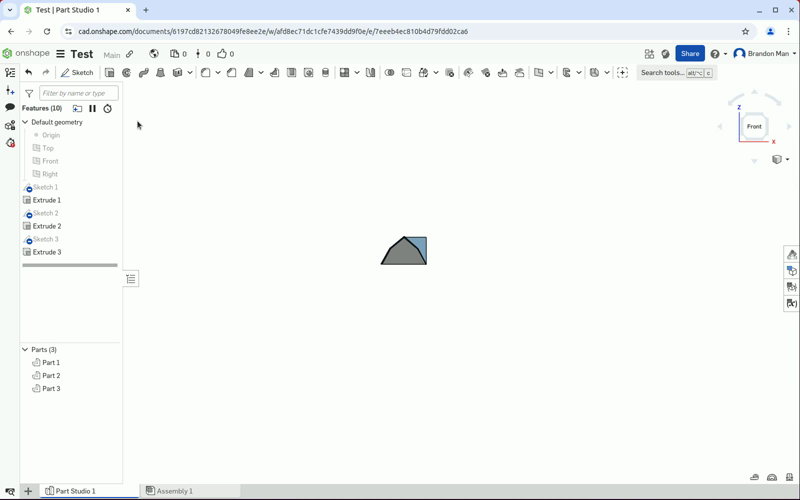
key(shift+h)
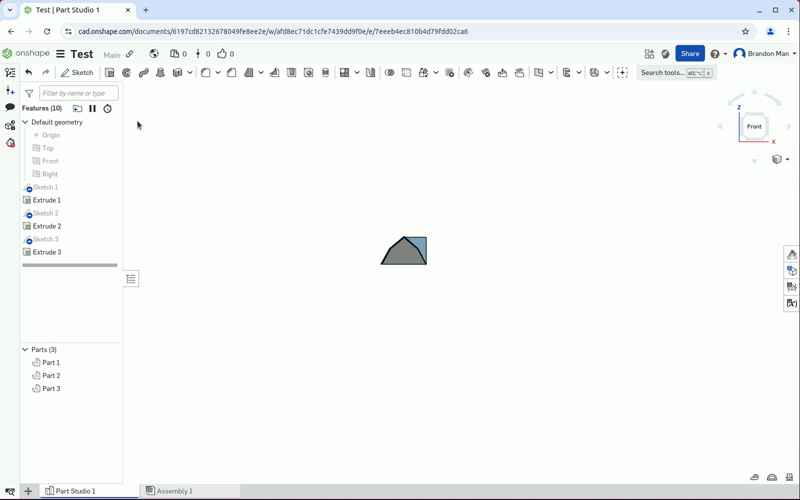
mouse_move(73, 189)
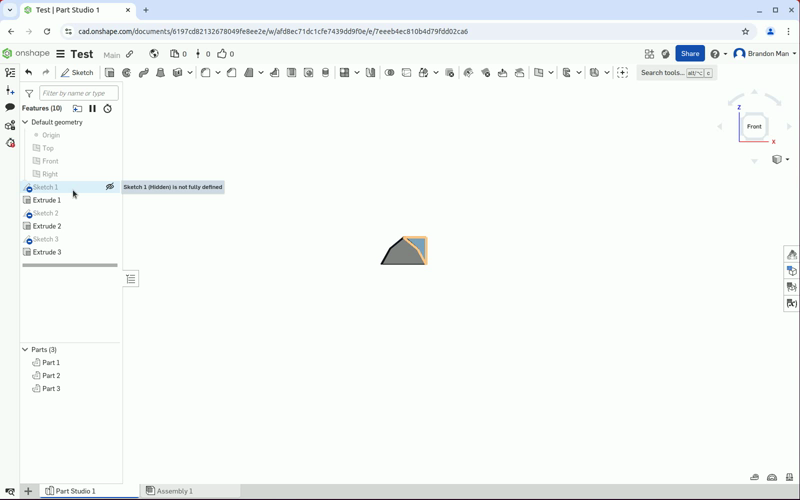
click(73, 189)
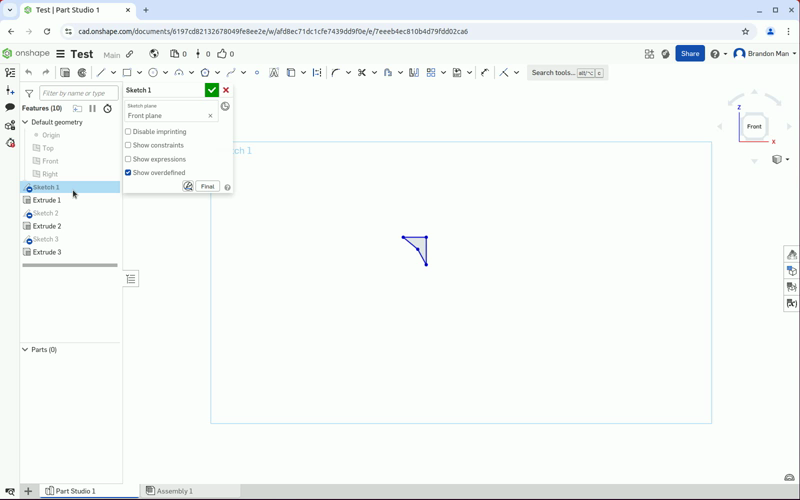
mouse_move(229, 92)
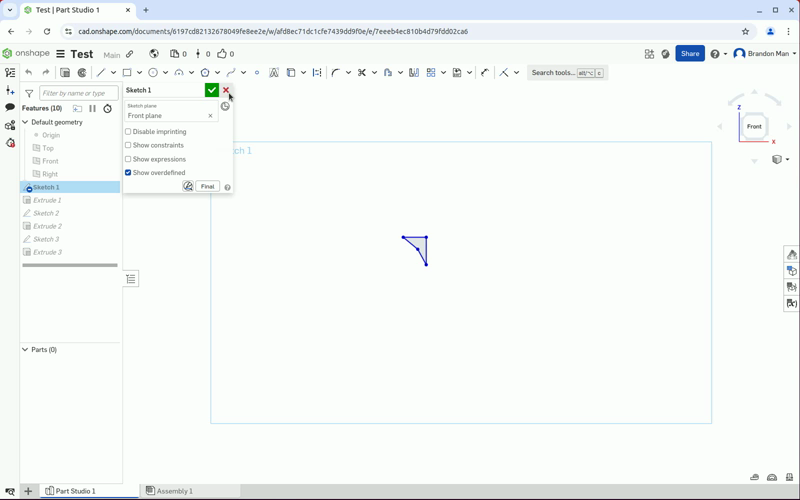
click(229, 92)
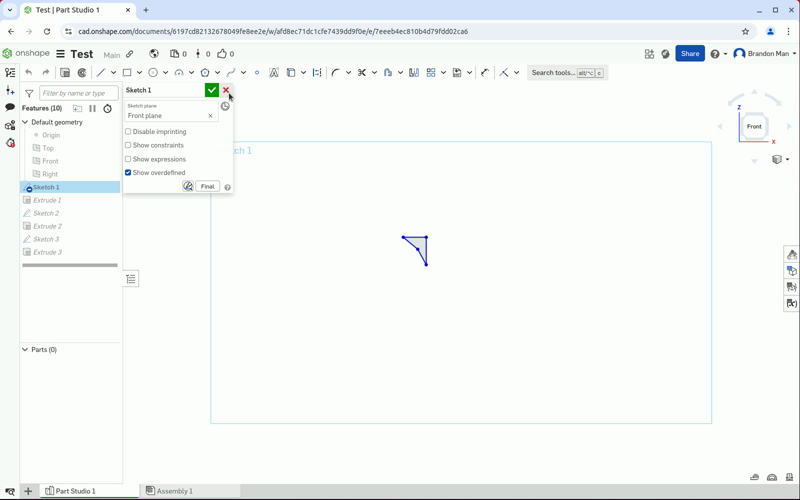
key(shift+s)
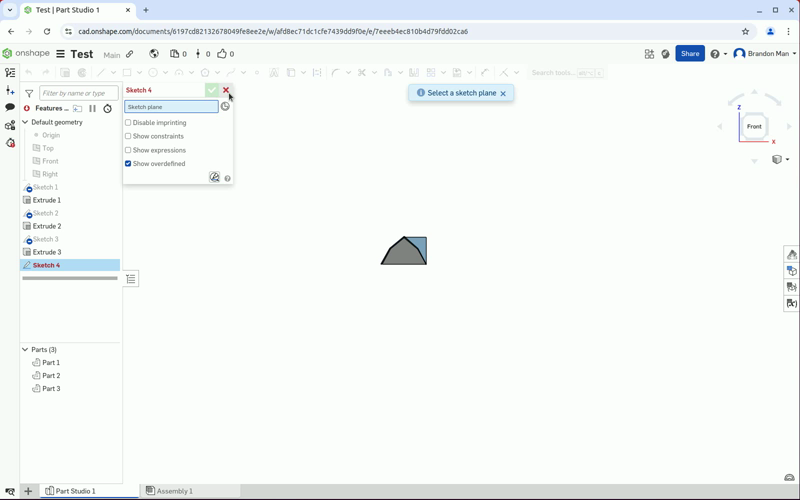
mouse_move(73, 163)
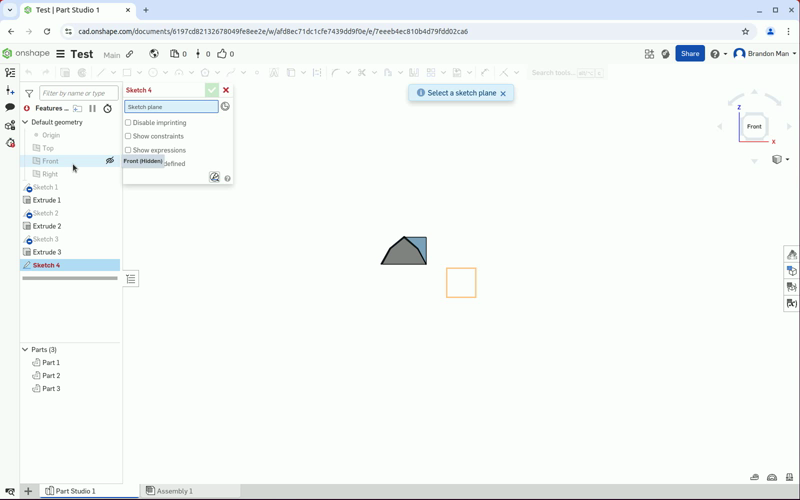
click(73, 163)
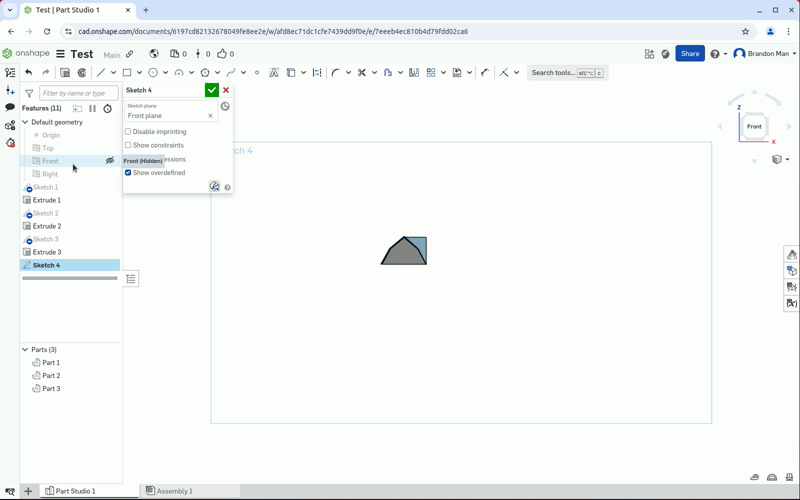
mouse_move(73, 352)
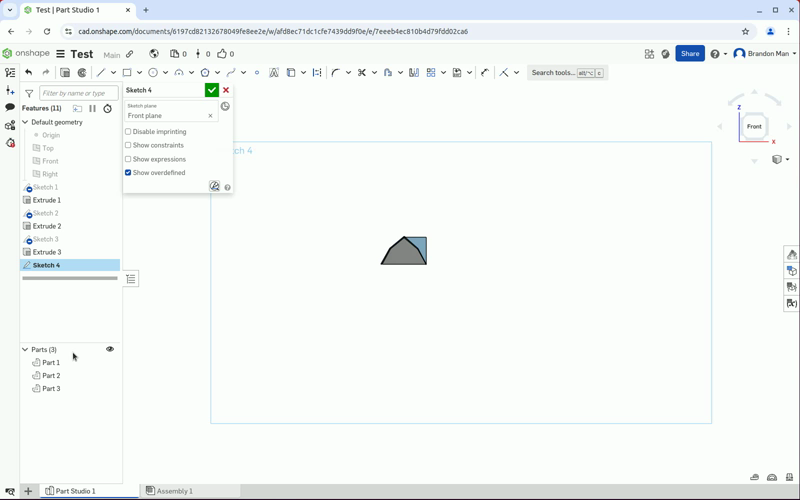
key(y)
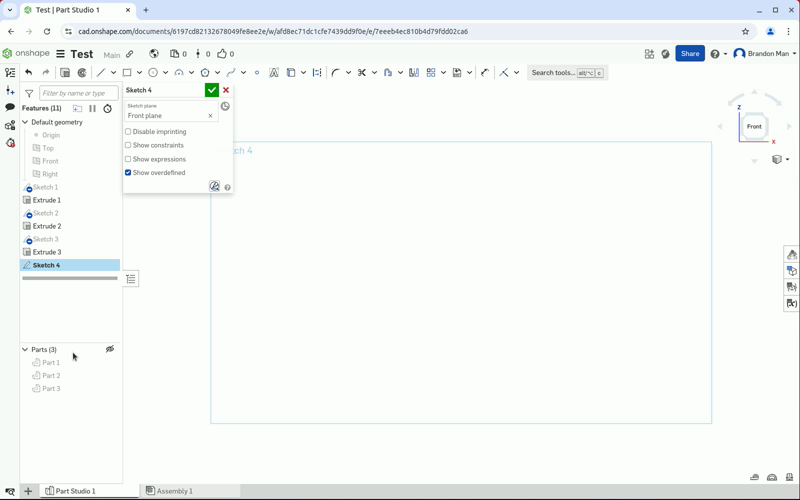
key(l)
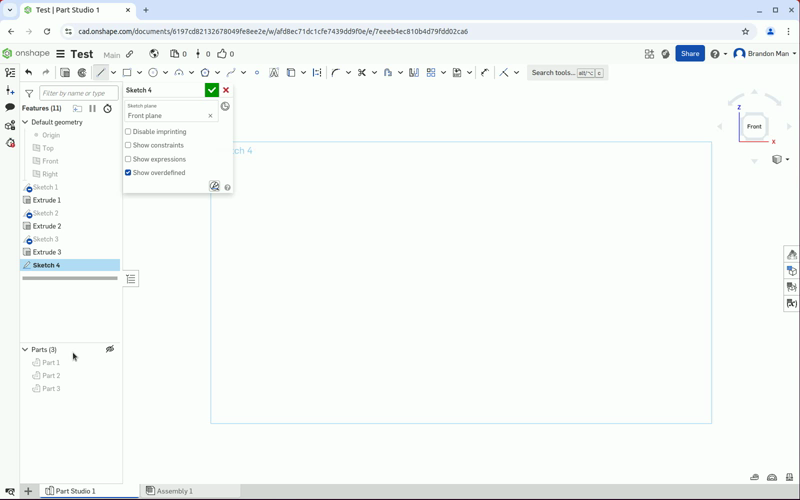
key_down(shift)
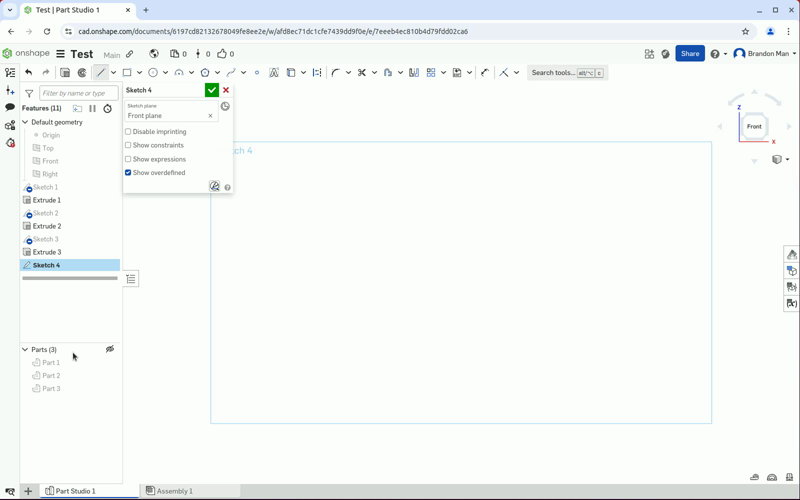
mouse_move(380, 264)
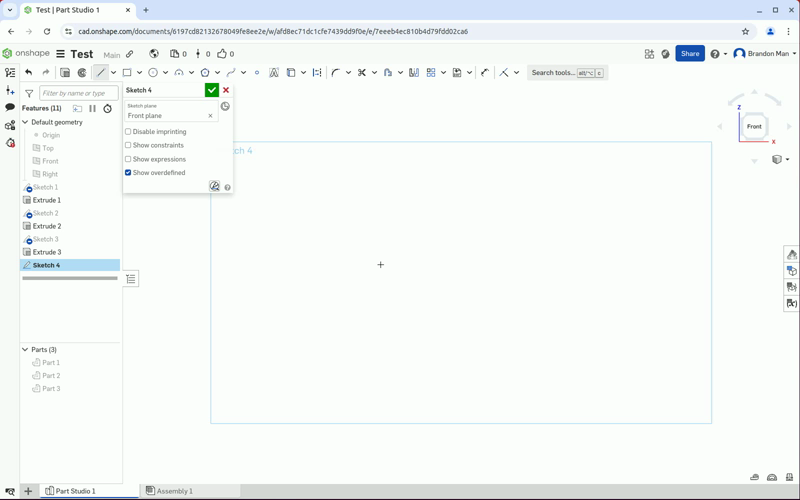
click(380, 264)
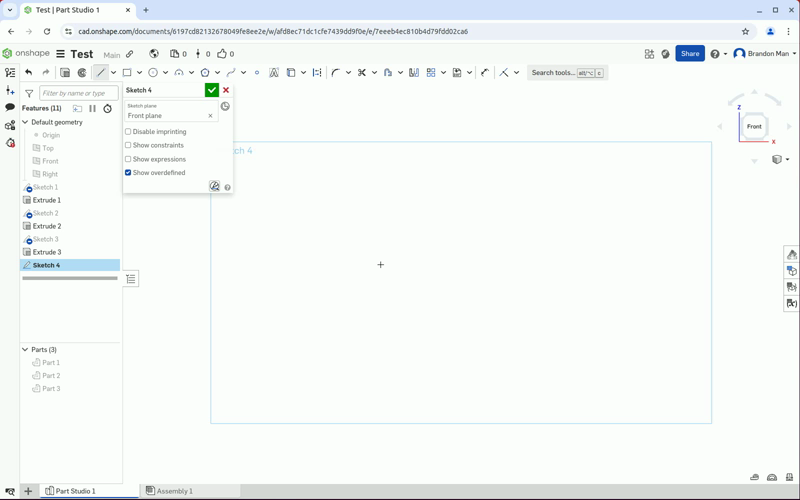
key_up(shift)
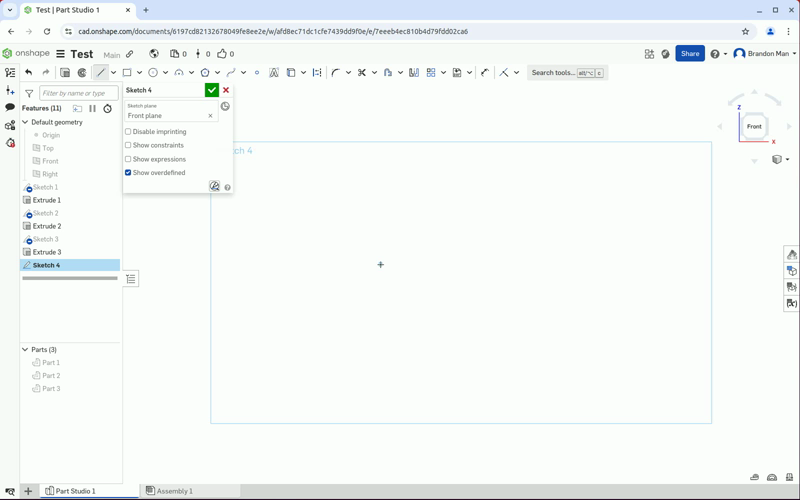
key_down(shift)
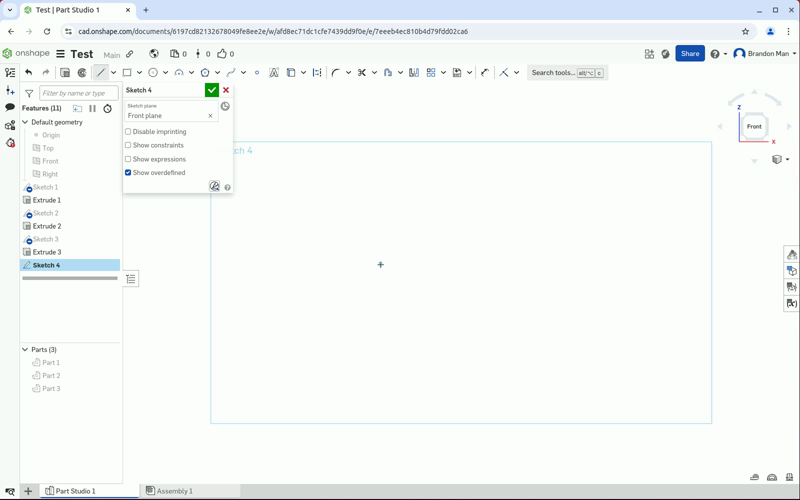
mouse_move(410, 264)
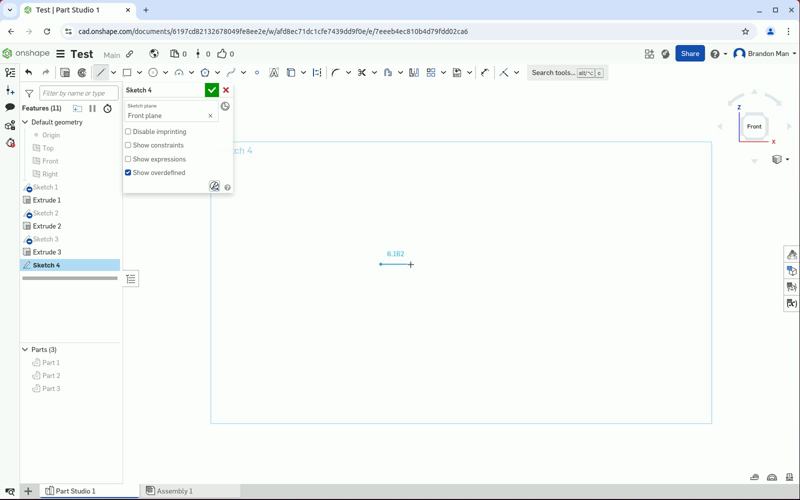
mouse_move(389, 248)
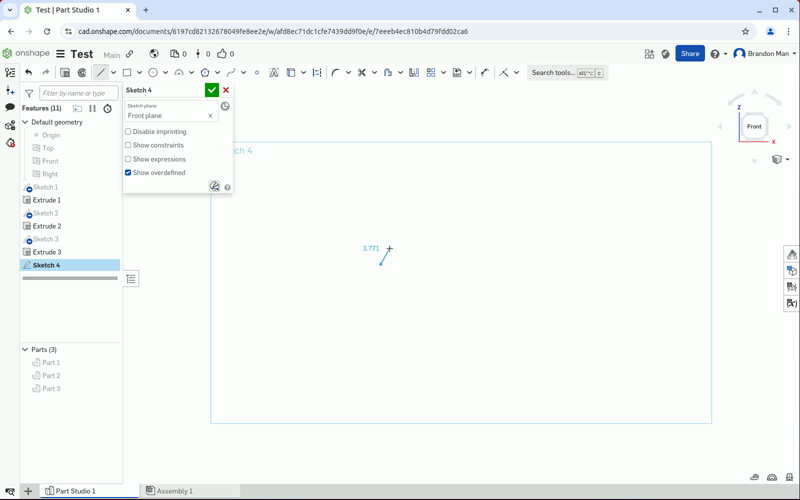
click(389, 248)
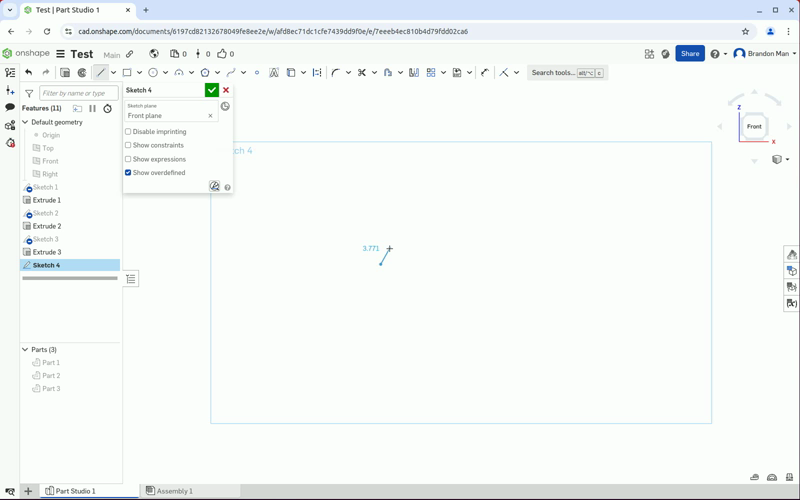
key_up(shift)
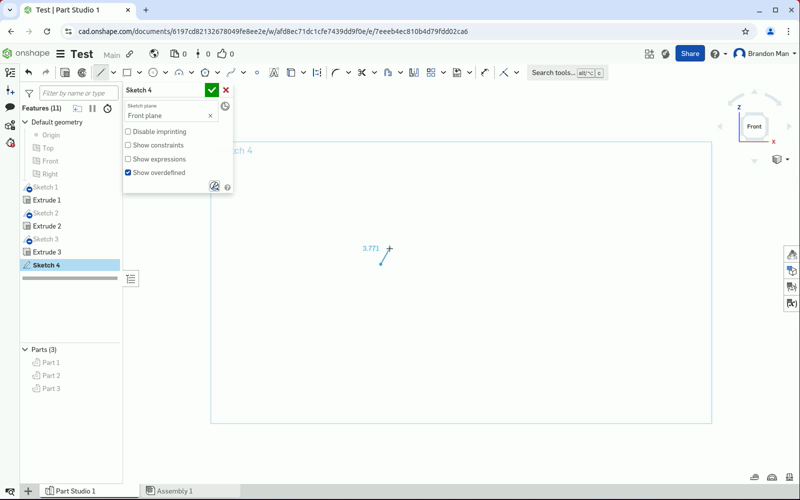
key_down(shift)
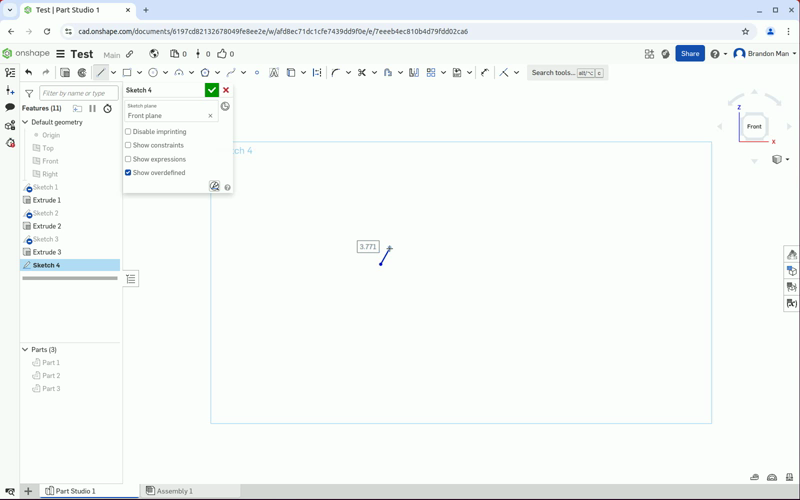
mouse_move(419, 248)
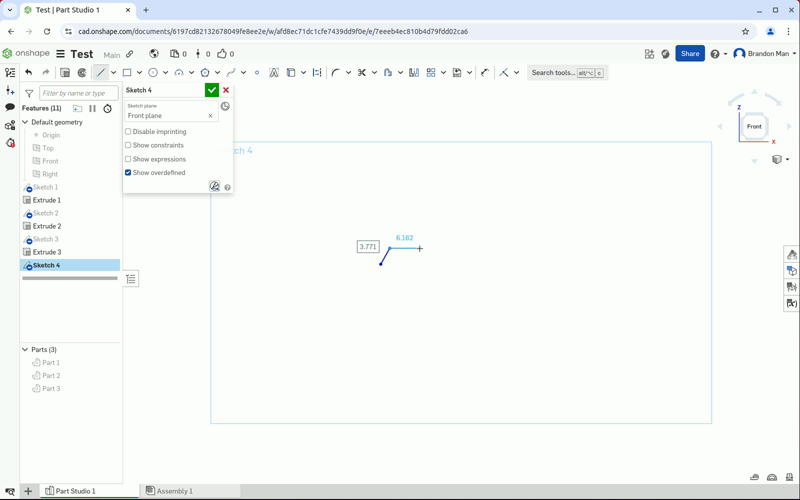
mouse_move(404, 236)
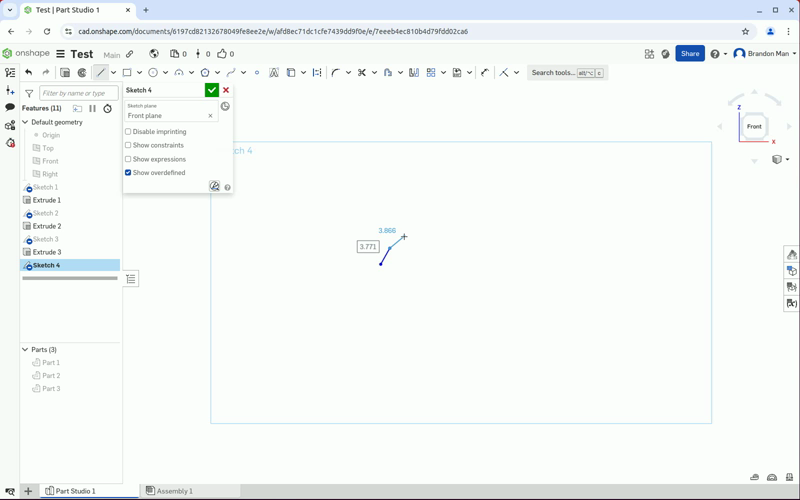
click(404, 236)
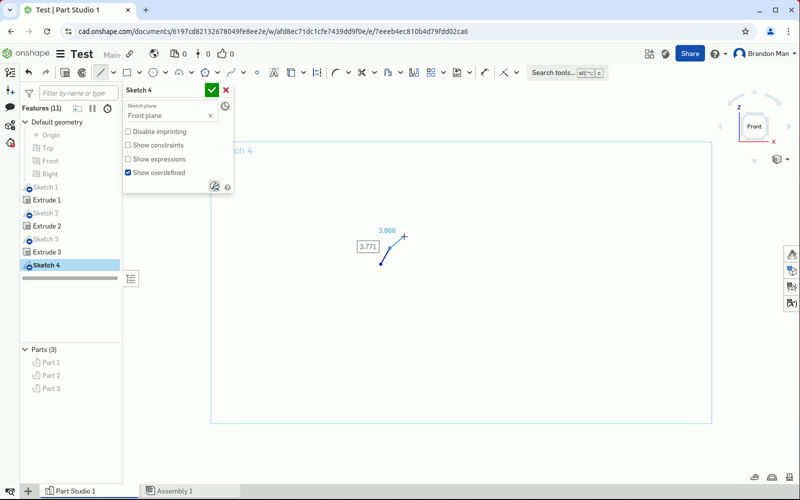
key_up(shift)
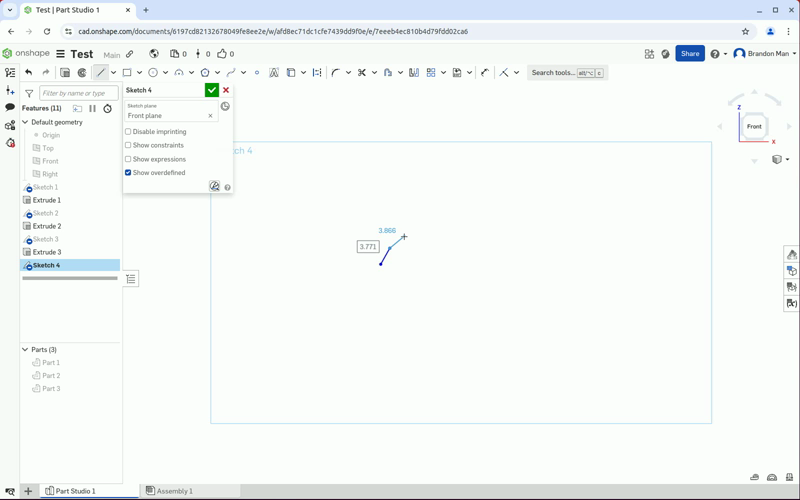
key_down(shift)
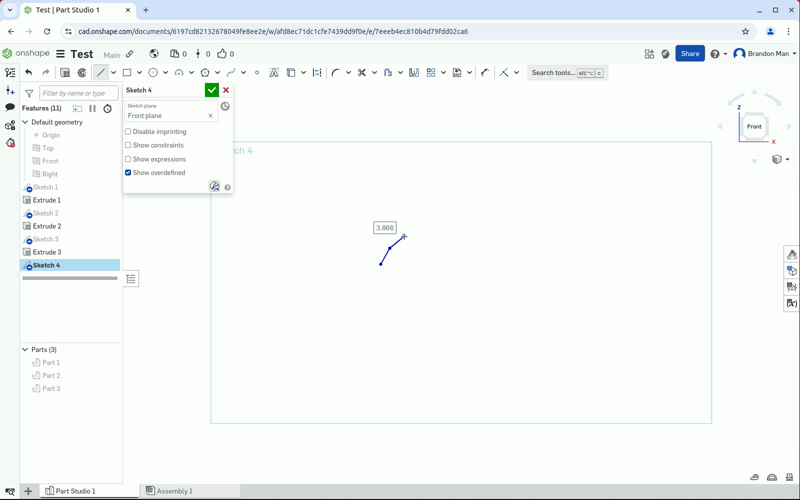
mouse_move(434, 236)
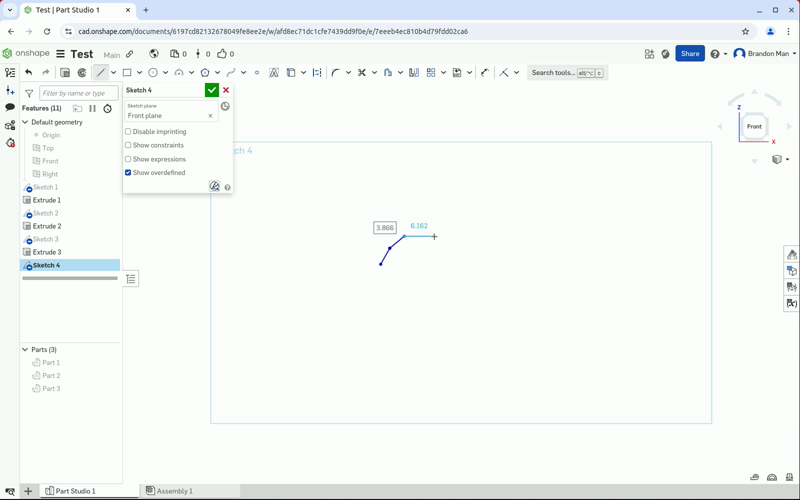
mouse_move(380, 236)
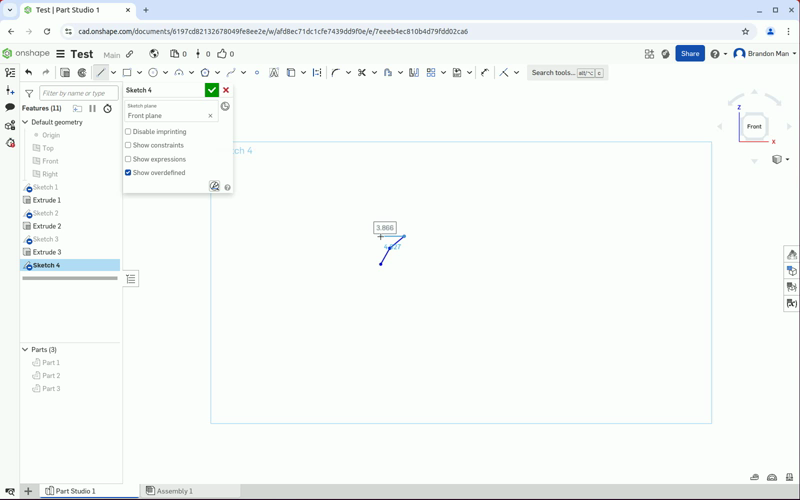
click(380, 236)
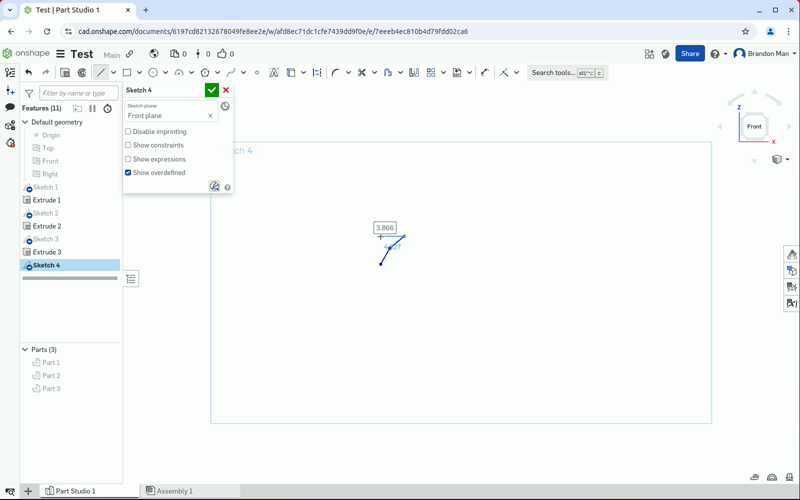
key_up(shift)
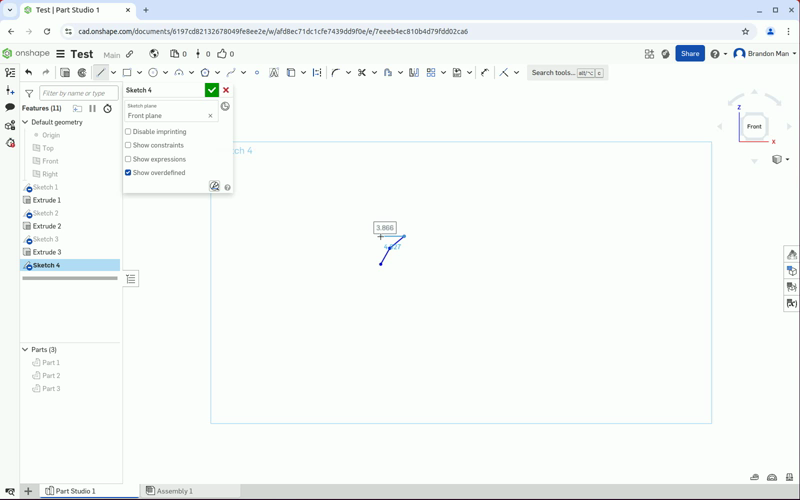
mouse_move(410, 236)
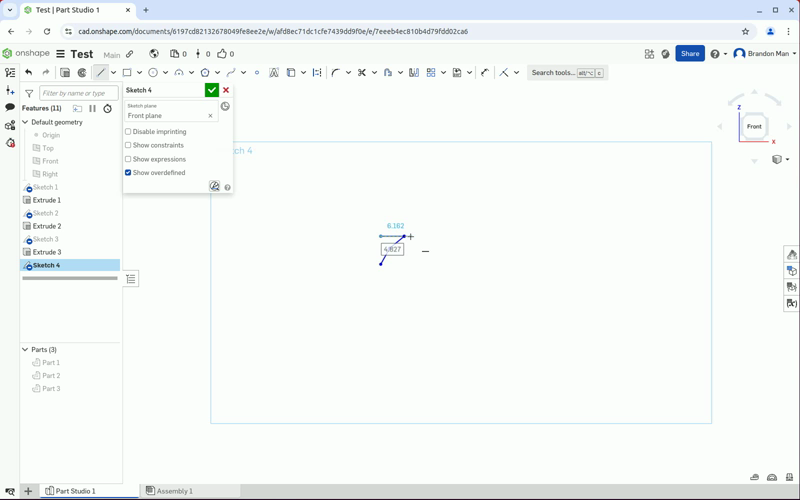
key_down(shift)
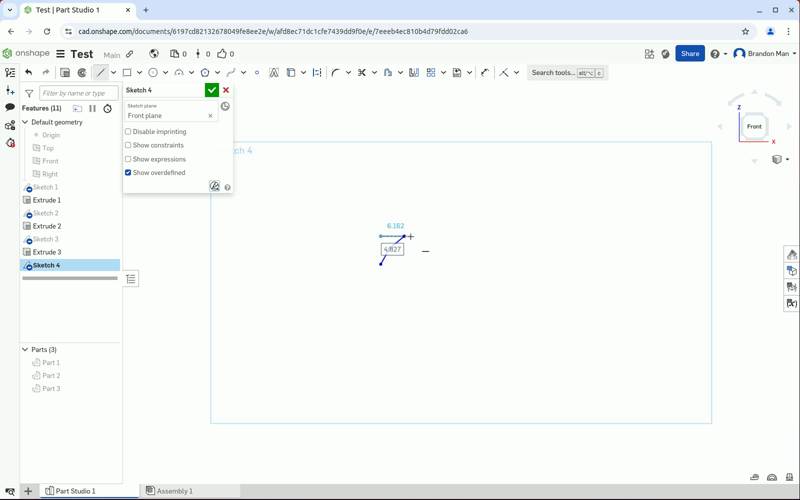
mouse_move(380, 264)
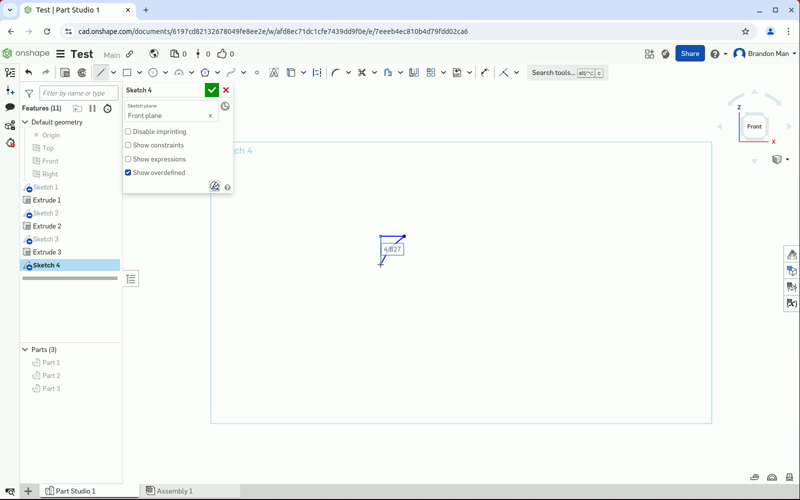
key_up(shift)
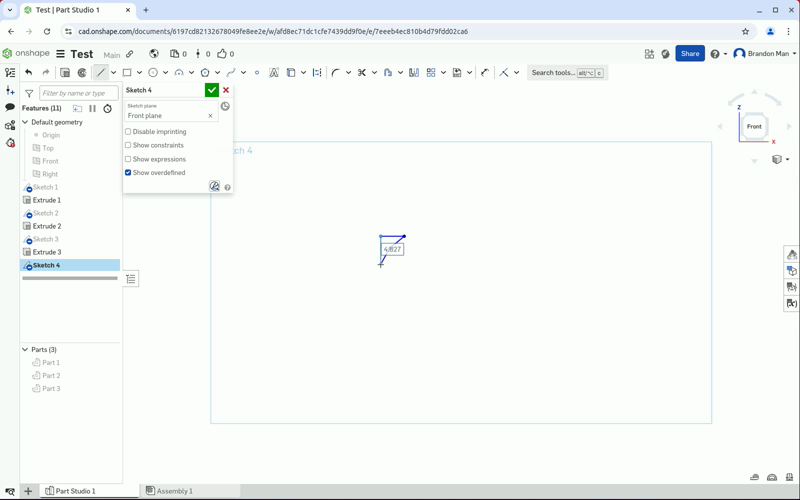
click(380, 264)
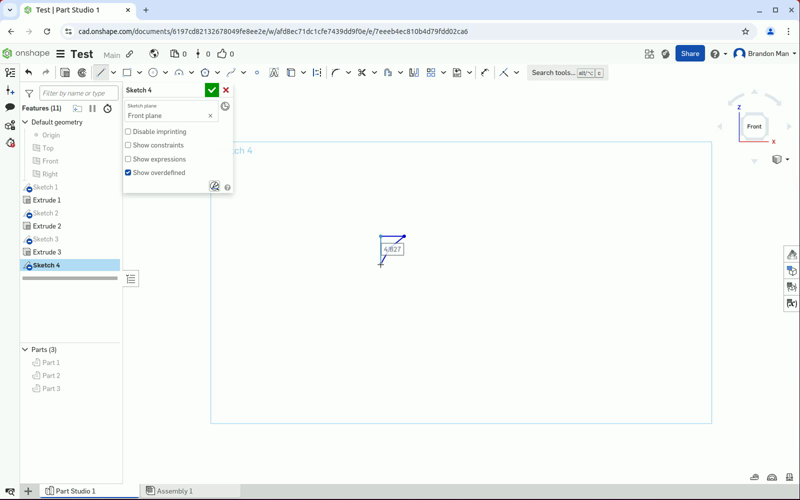
key(esc)
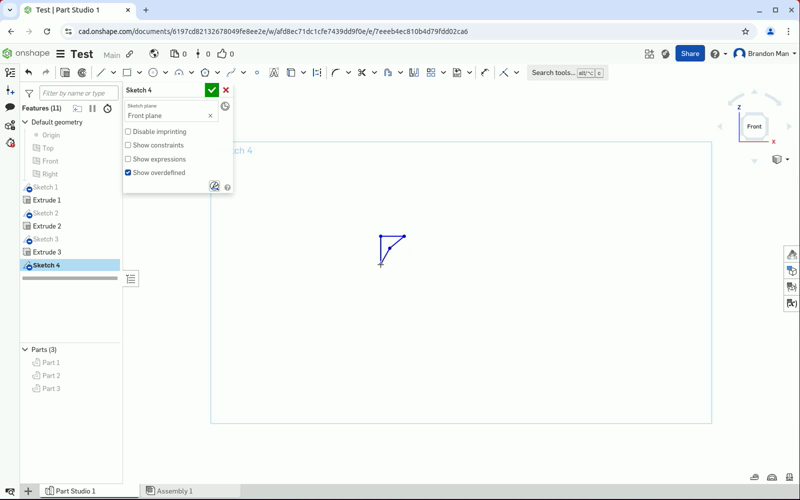
mouse_move(386, 237)
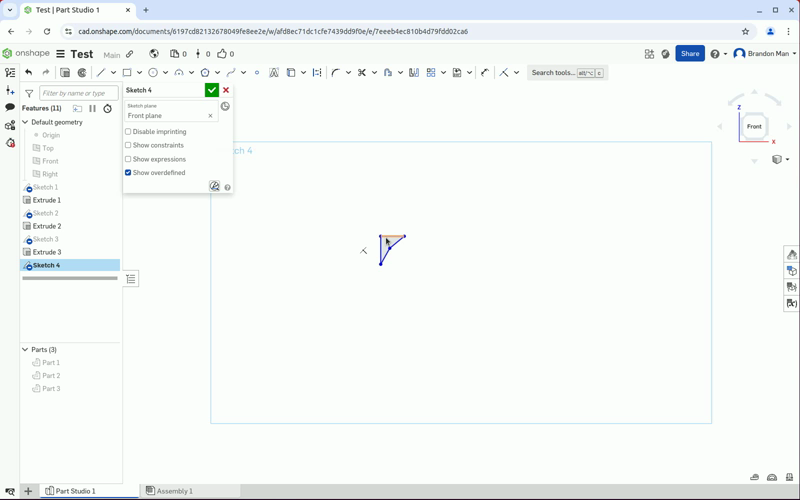
scroll(6)
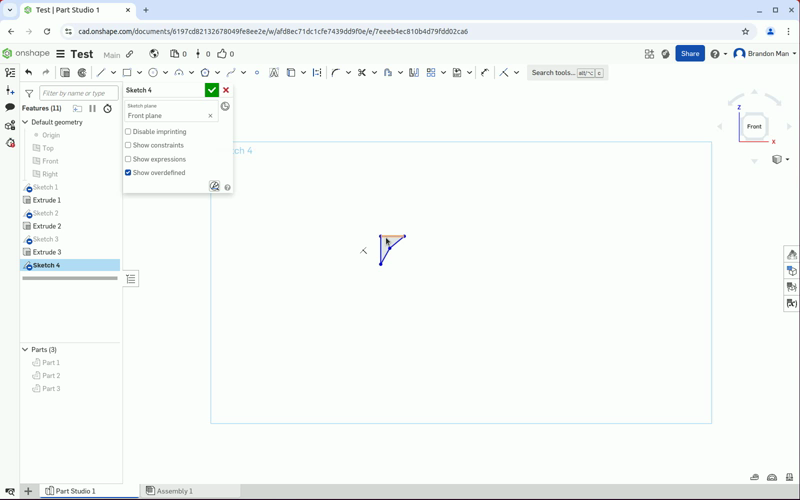
scroll(6)
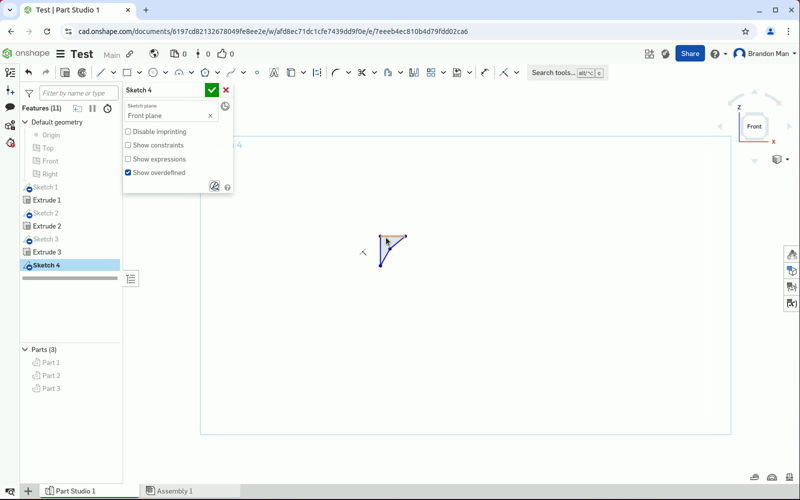
scroll(6)
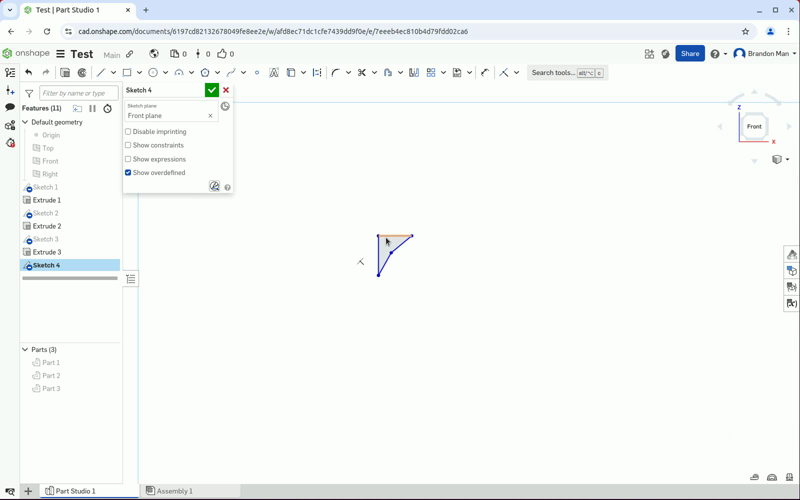
scroll(6)
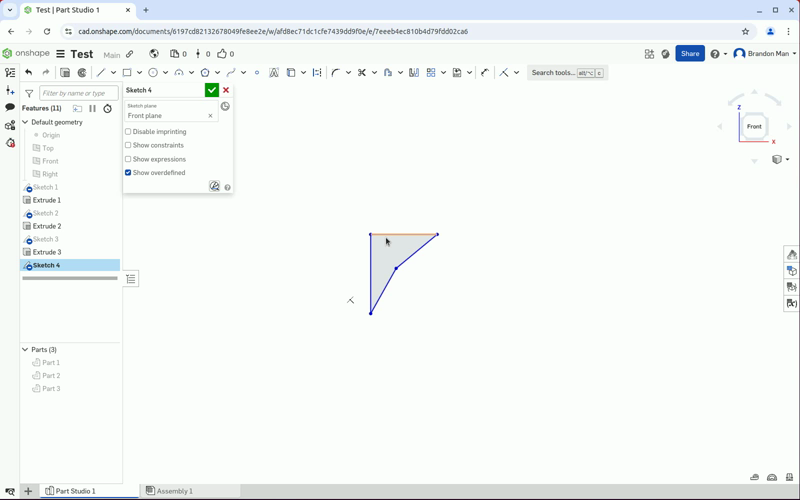
scroll(6)
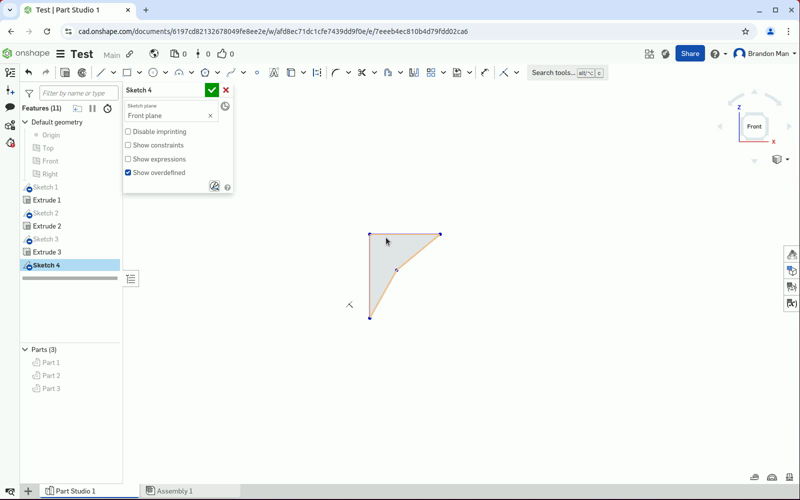
scroll(6)
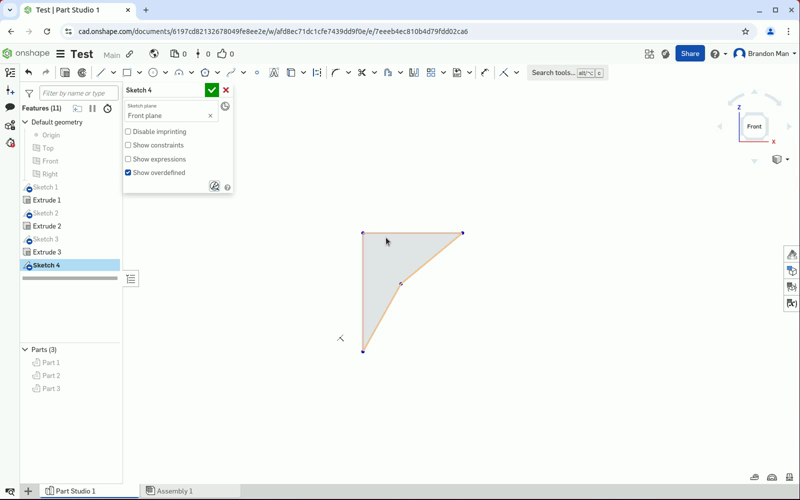
scroll(6)
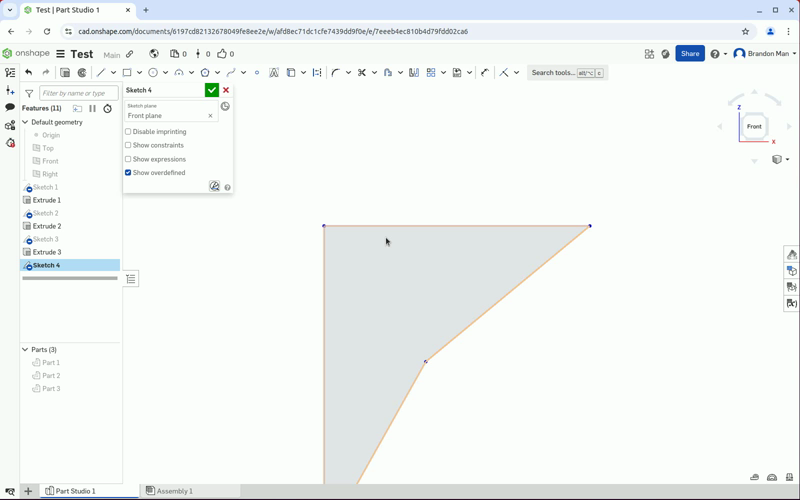
click(386, 237)
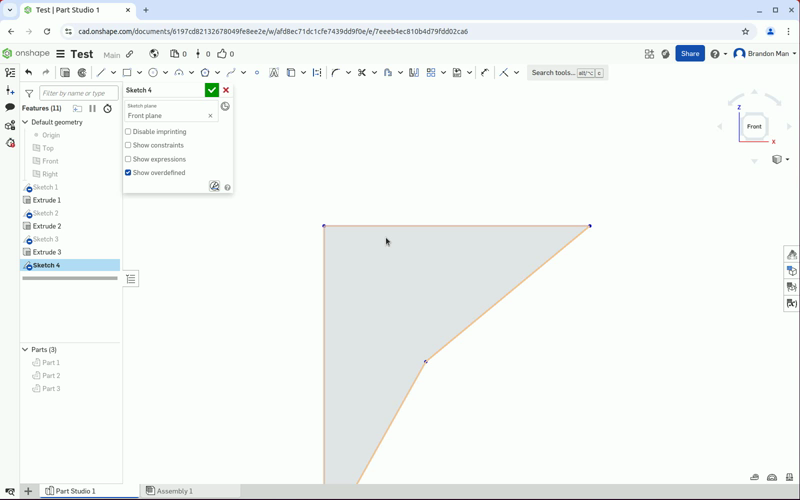
scroll(-6)
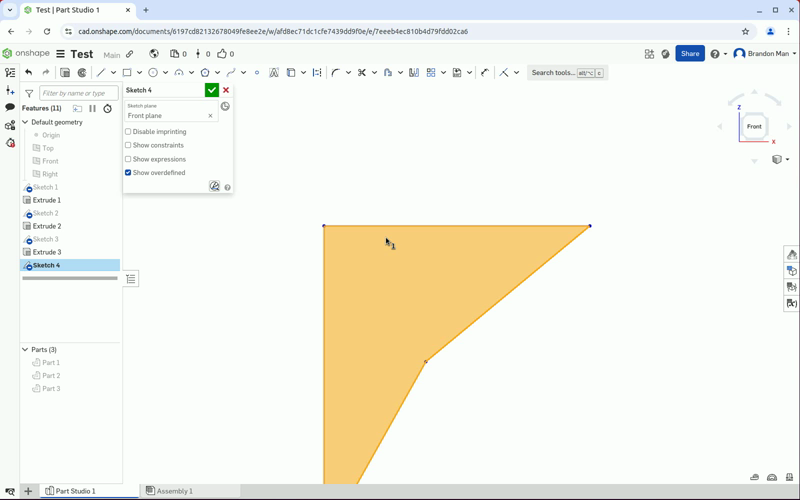
scroll(-6)
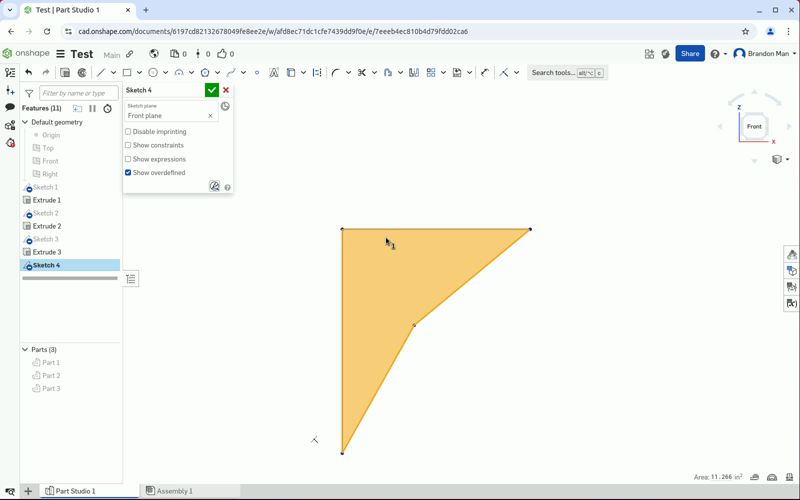
scroll(-6)
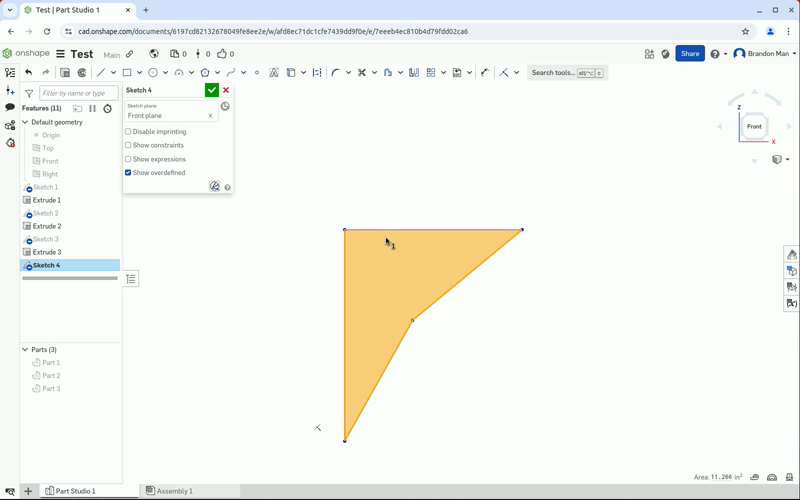
scroll(-6)
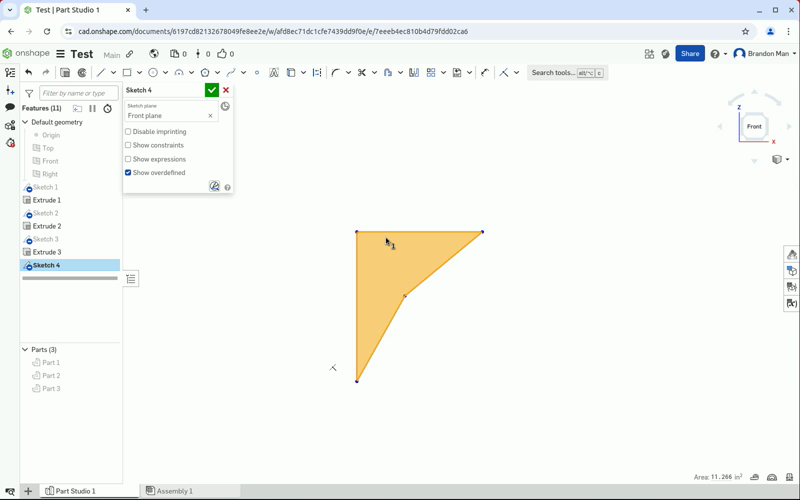
scroll(-6)
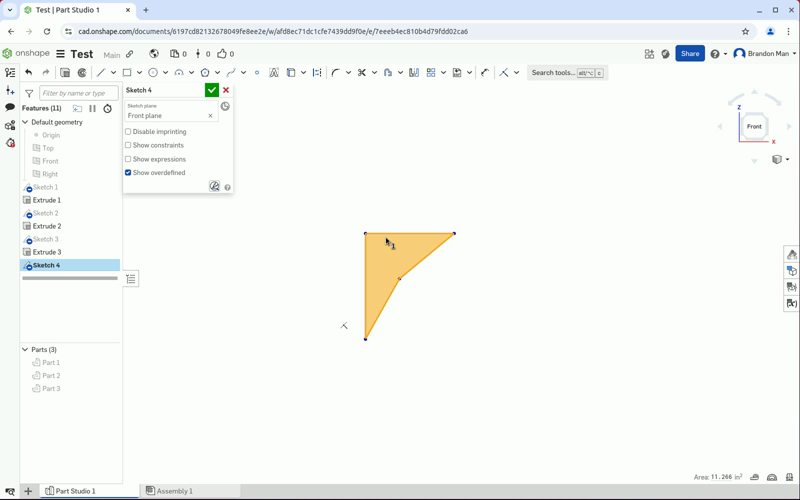
scroll(-6)
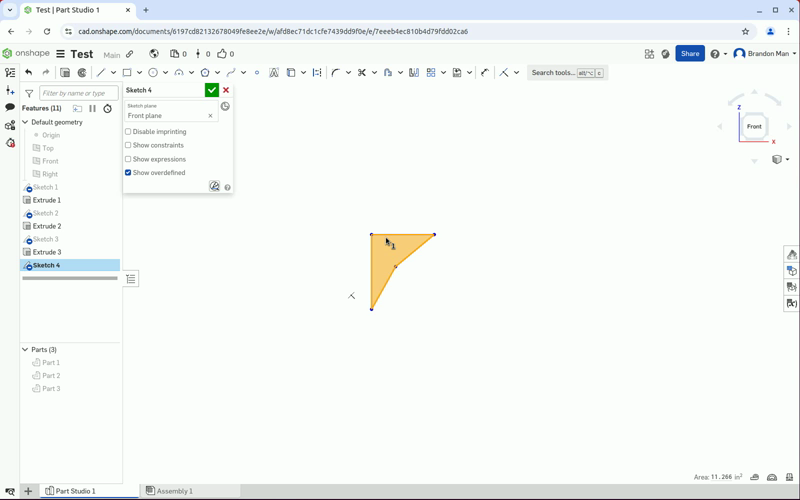
scroll(-6)
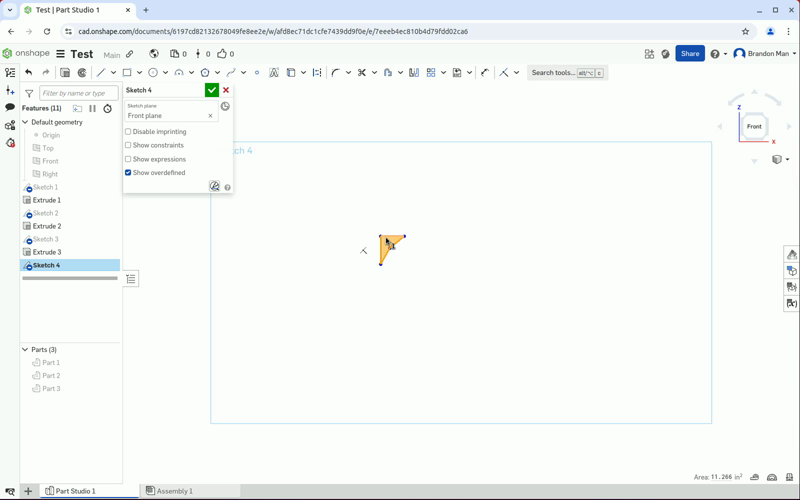
mouse_move(73, 352)
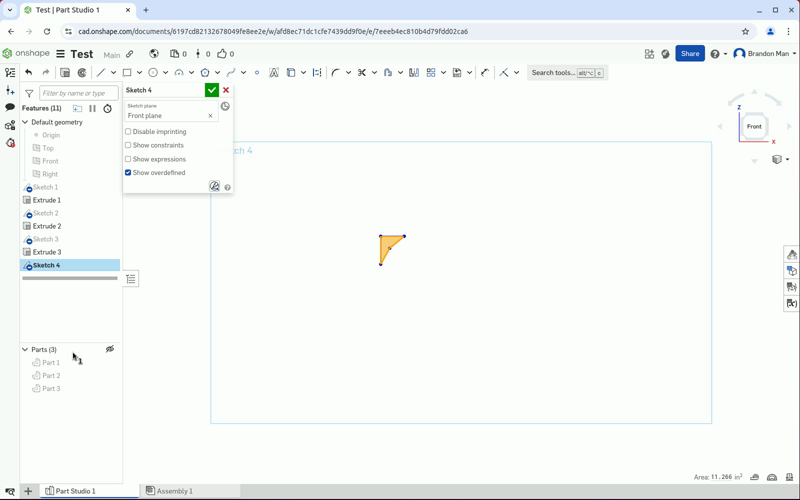
key(shift+y)
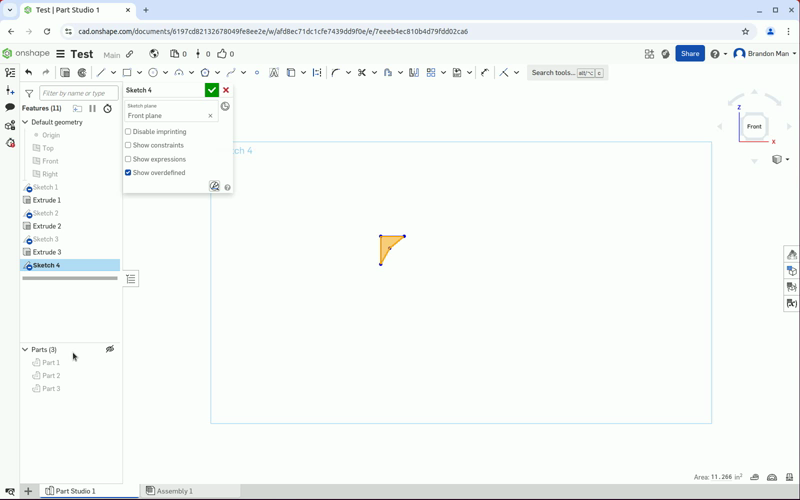
key(shift+e)
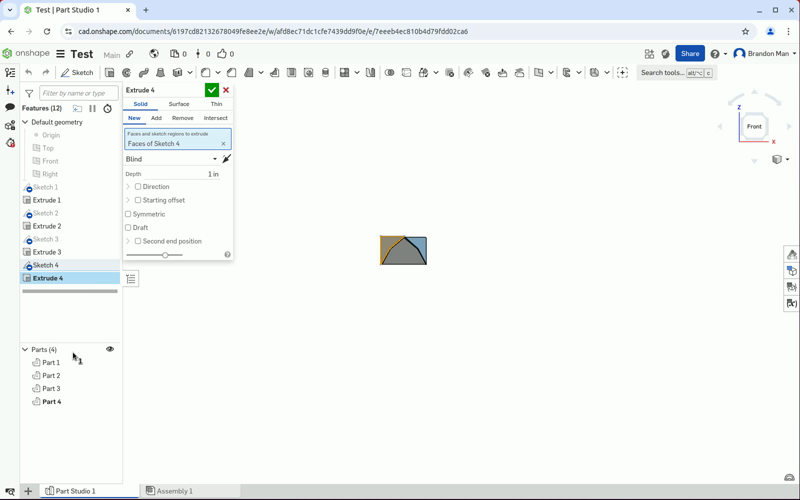
mouse_move(143, 106)
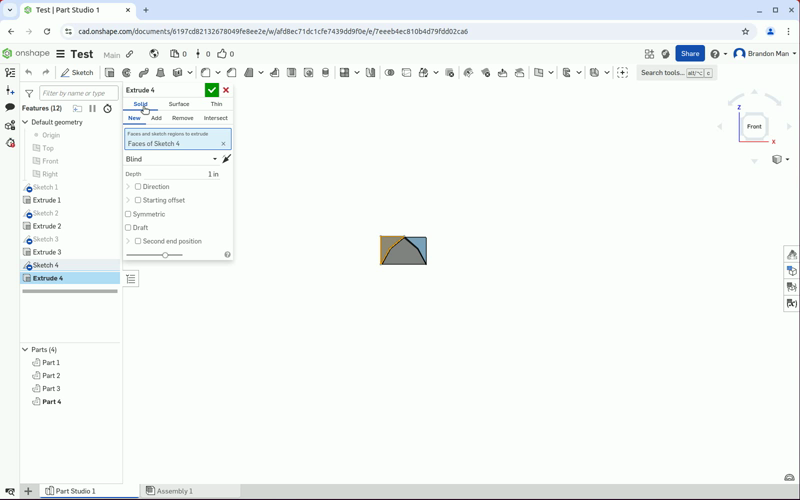
click(143, 106)
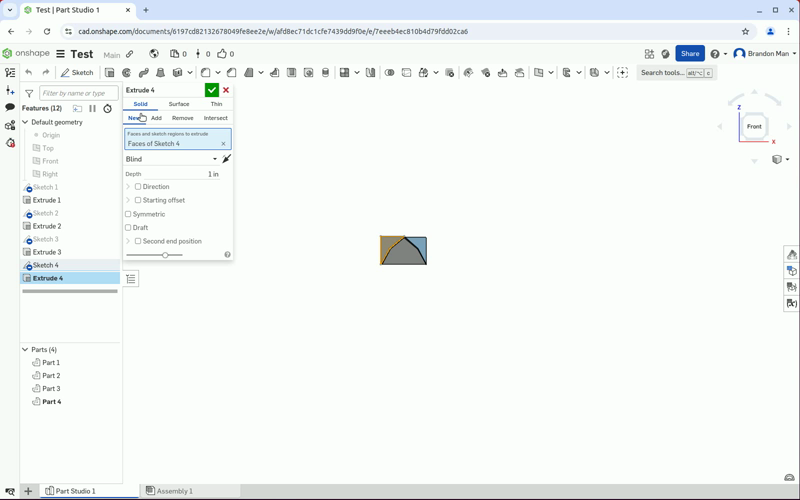
mouse_move(137, 120)
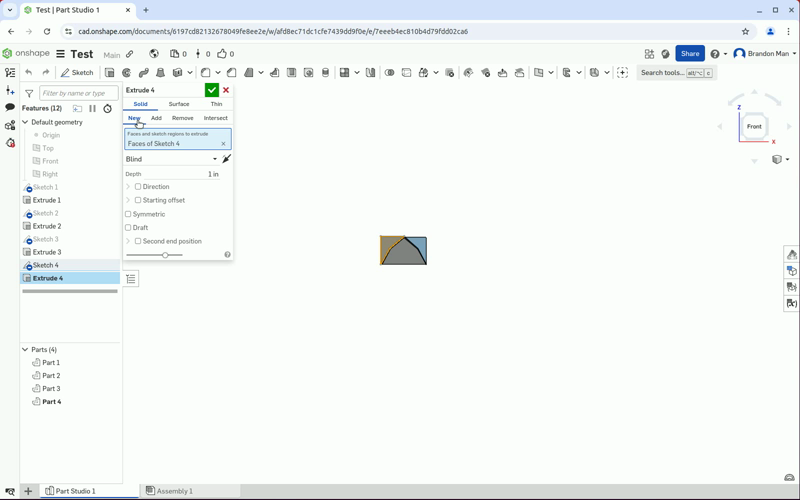
click(137, 120)
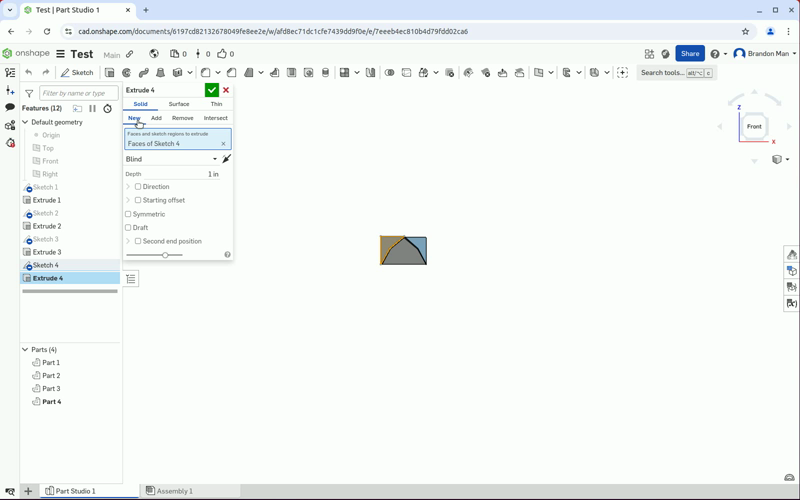
key(tab, 4)
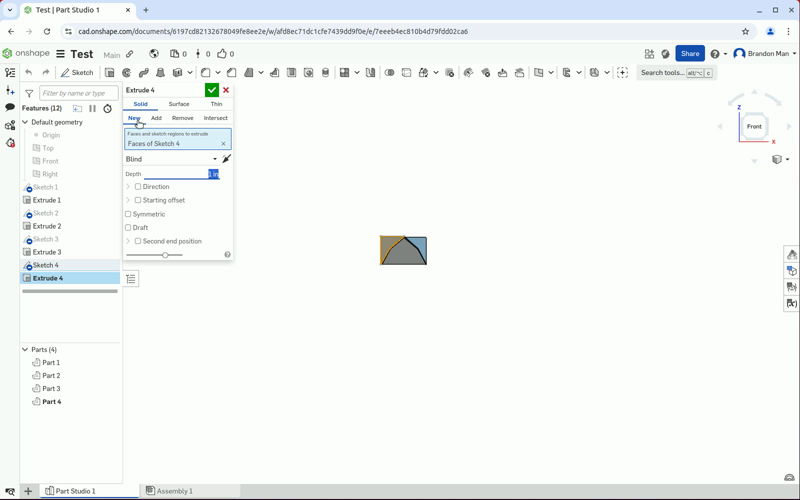
text(-22.868)
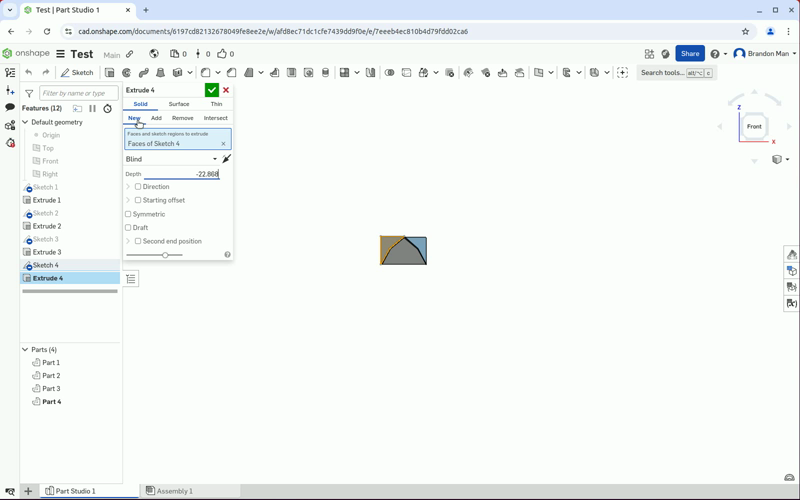
key(enter)
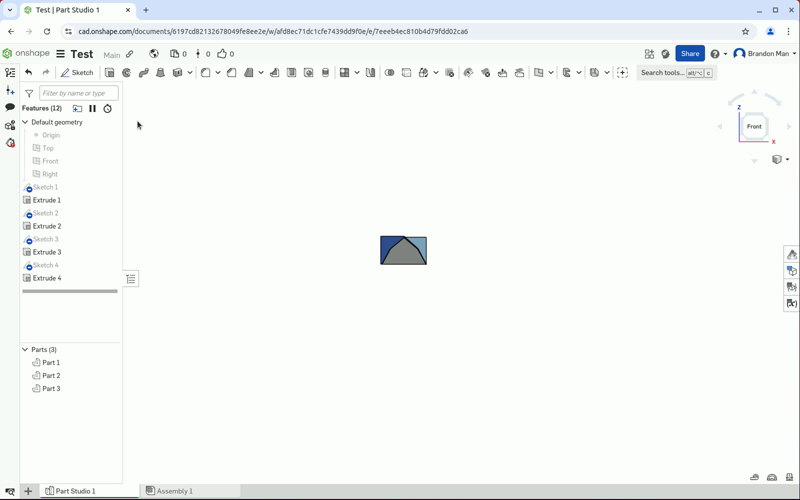
key(shift+h)
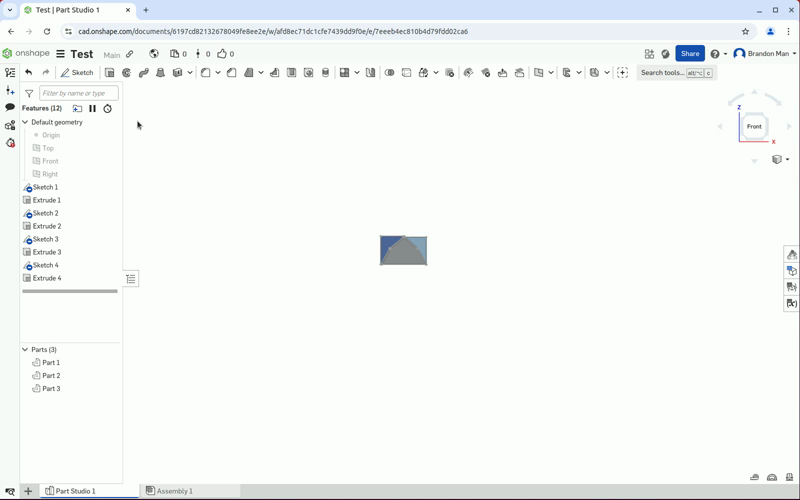
key(shift+h)
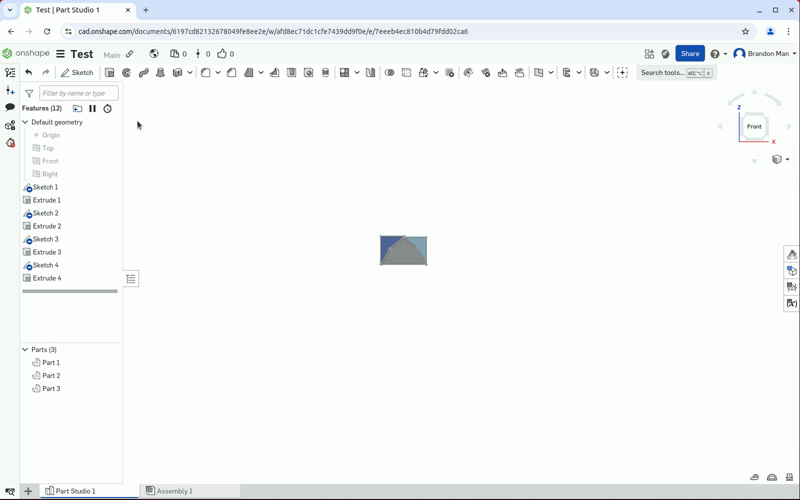
key(shift+7)
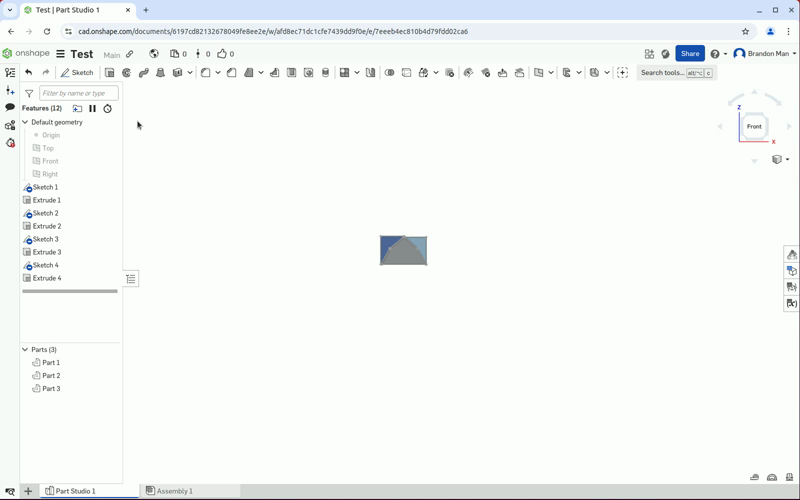
key(left, 2)
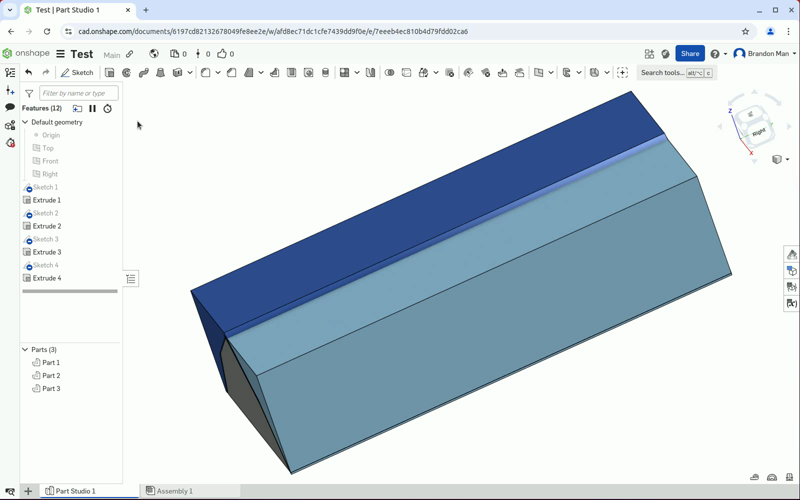
key(down, 2)
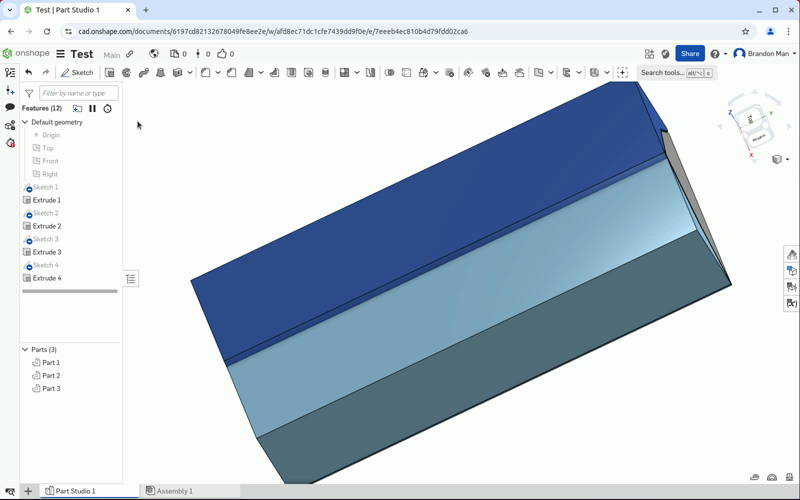
key(up, 2)
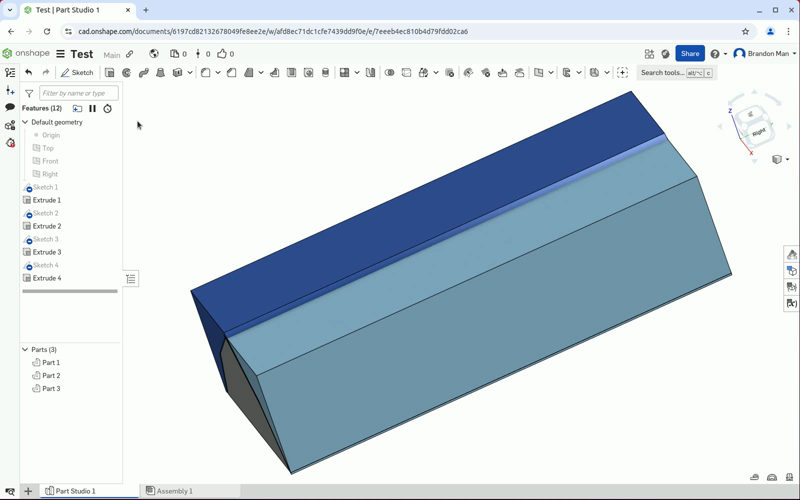
key(right, 2)
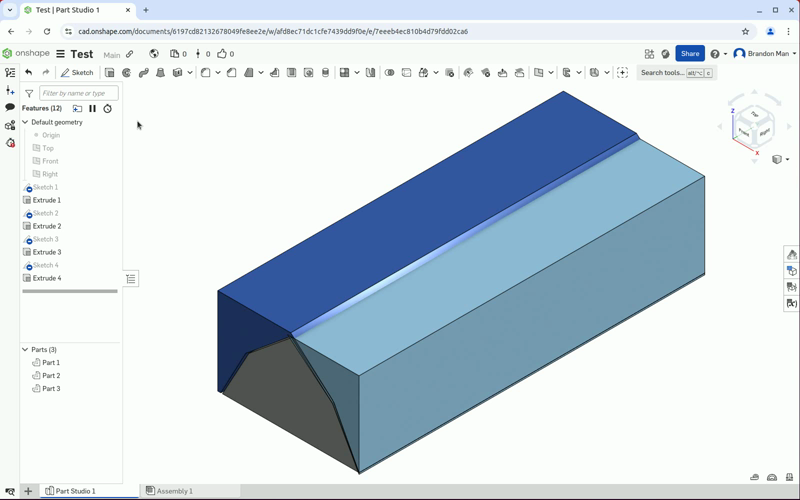
mouse_move(73, 189)
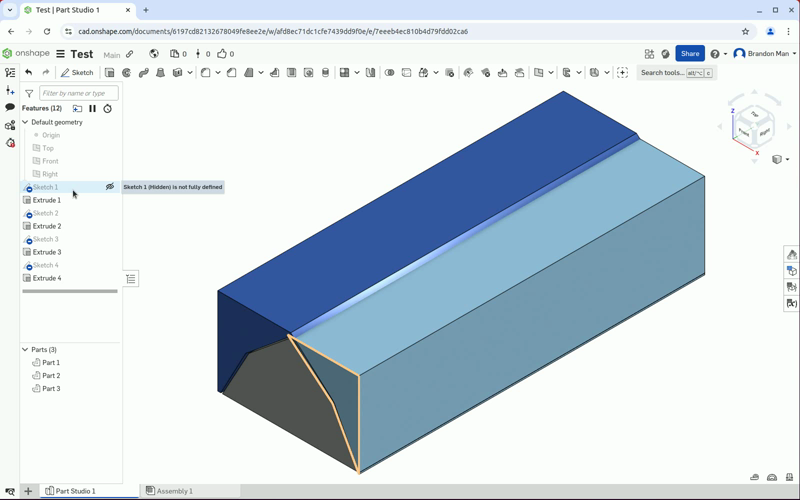
click(73, 189)